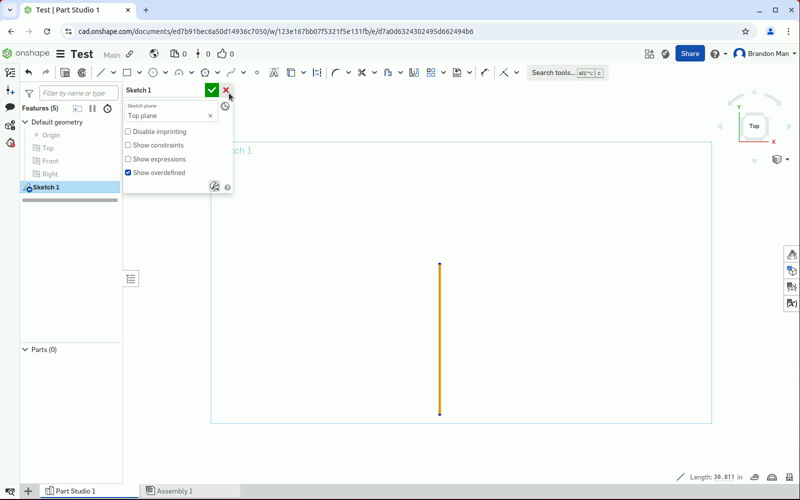
key(shift+h)
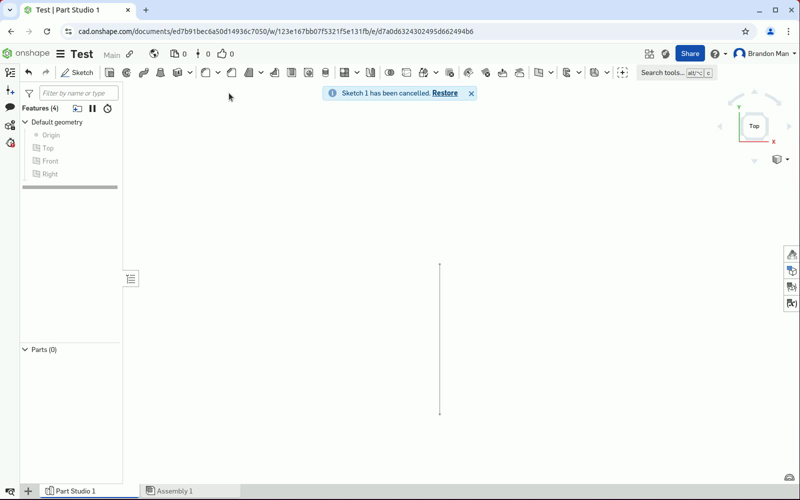
mouse_move(73, 352)
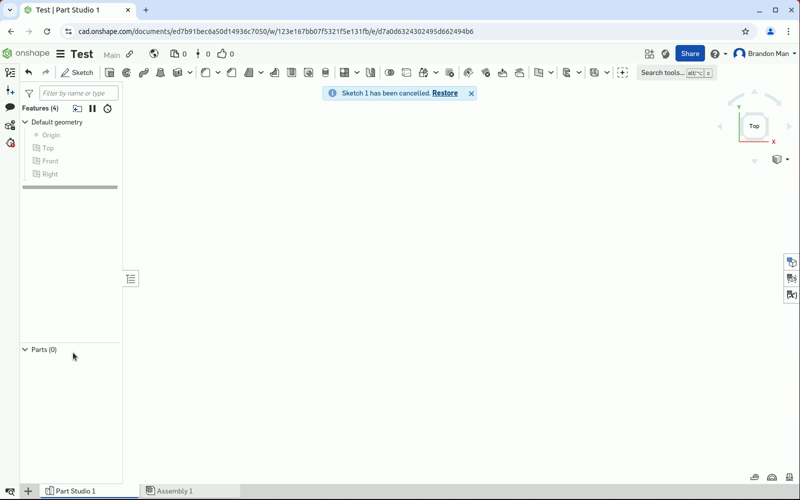
key(y)
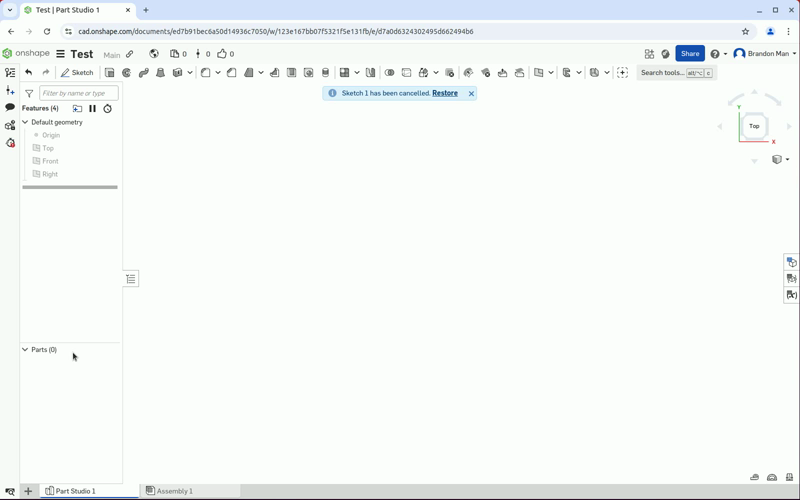
key(shift+p)
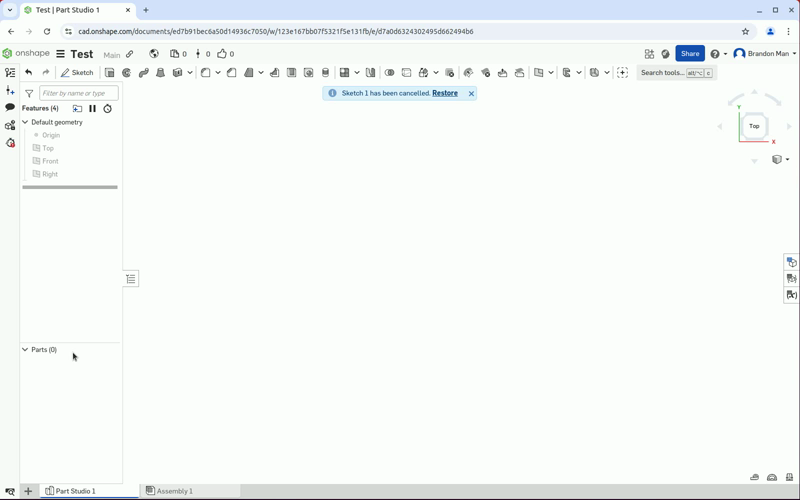
key(space)
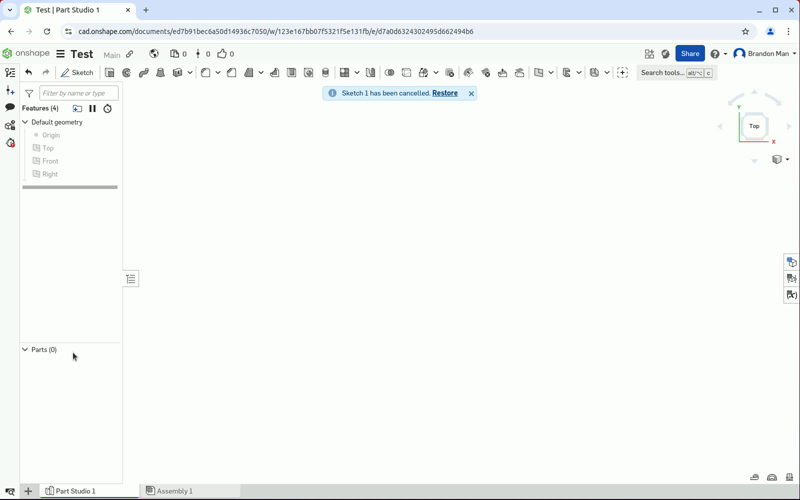
key_down(shift)
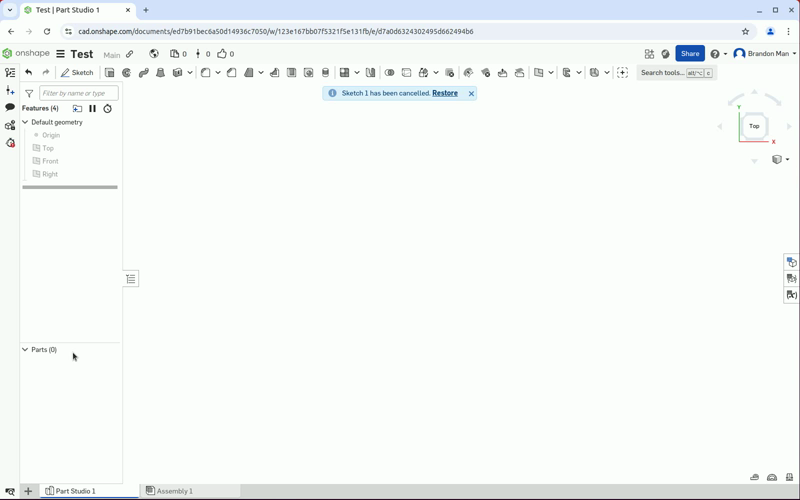
key(up)
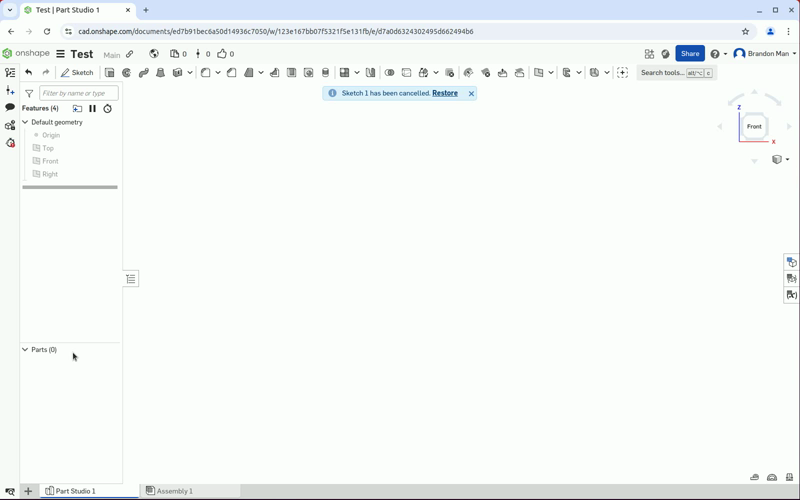
key_up(shift)
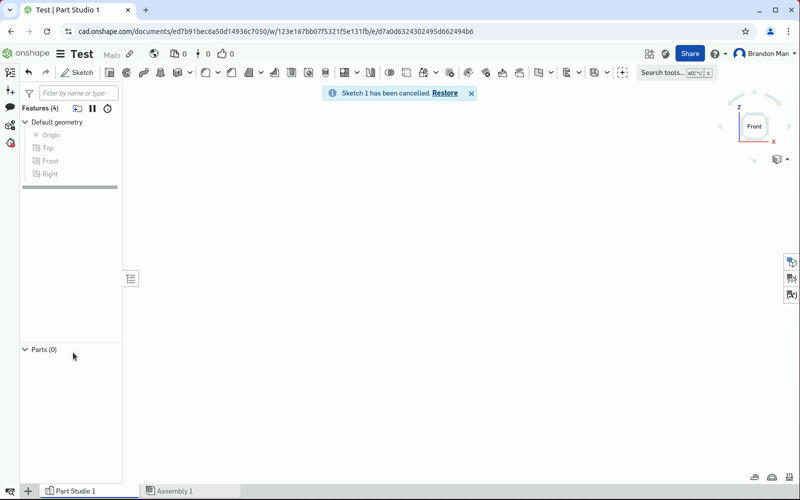
key(space)
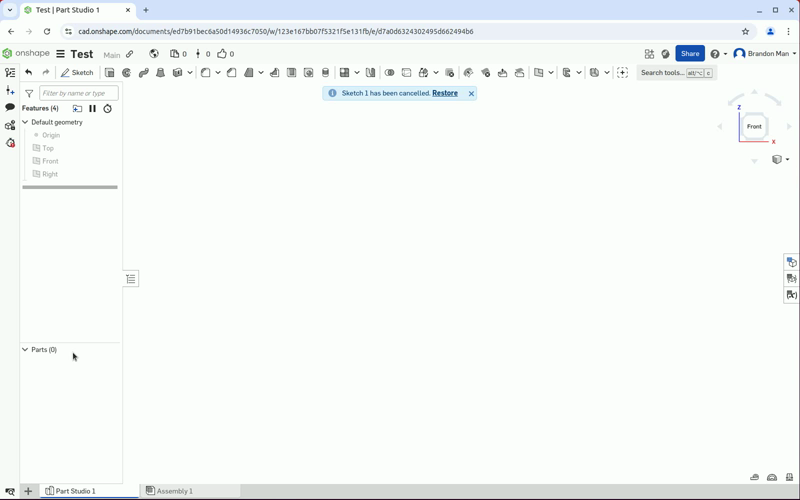
key_down(shift)
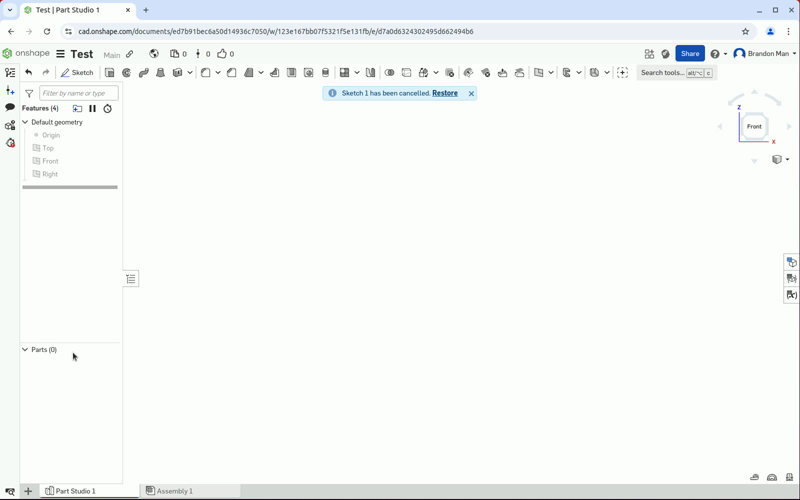
key(left)
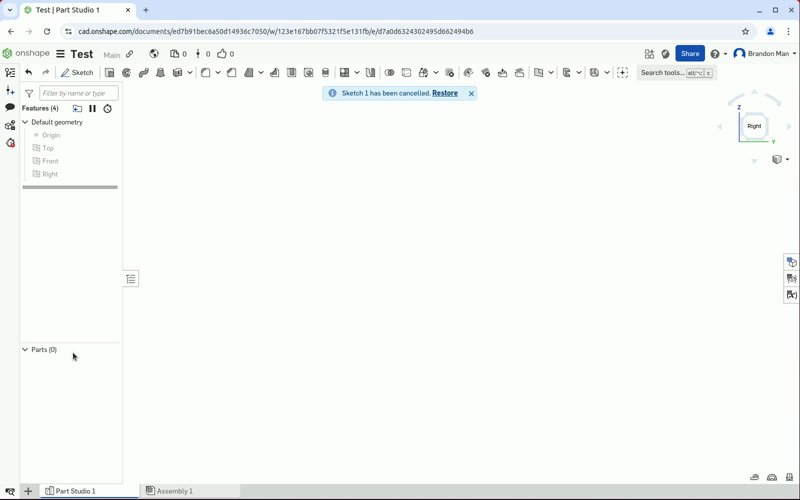
key_up(shift)
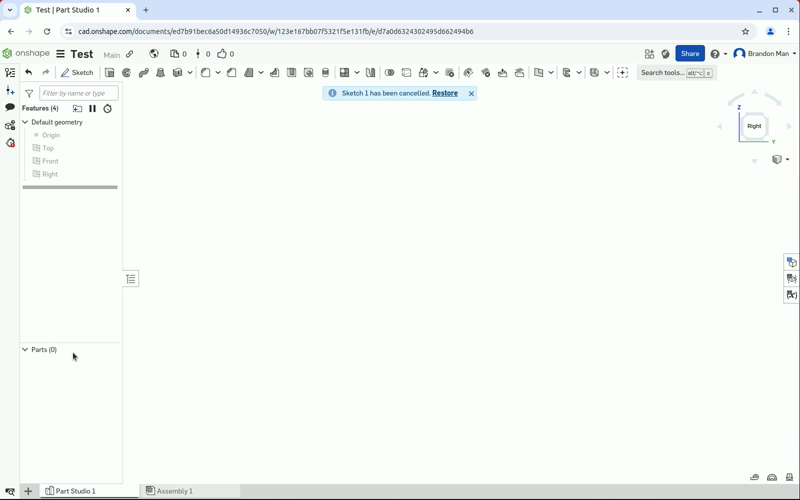
mouse_move(73, 352)
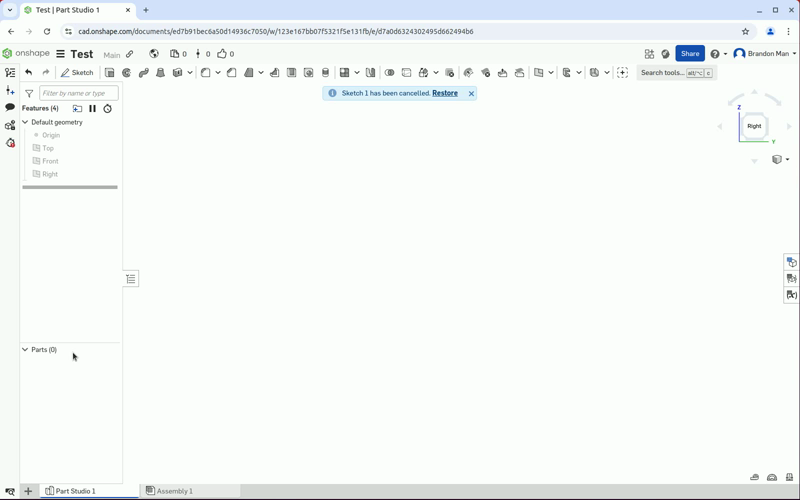
key(shift+y)
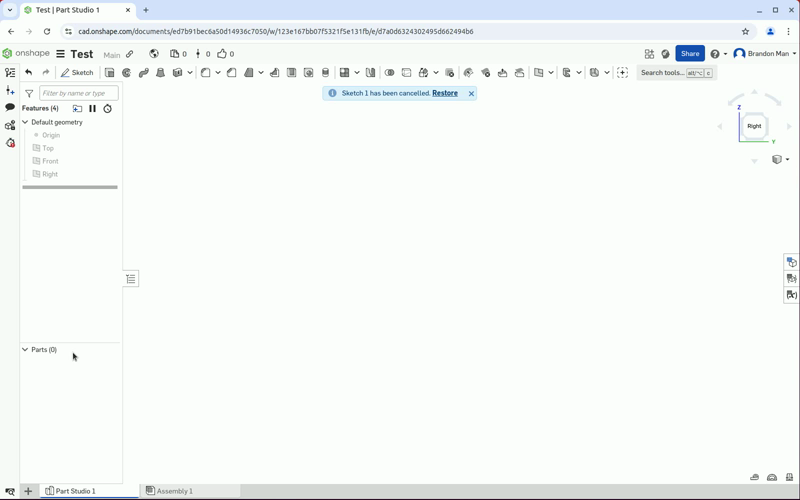
key(shift+s)
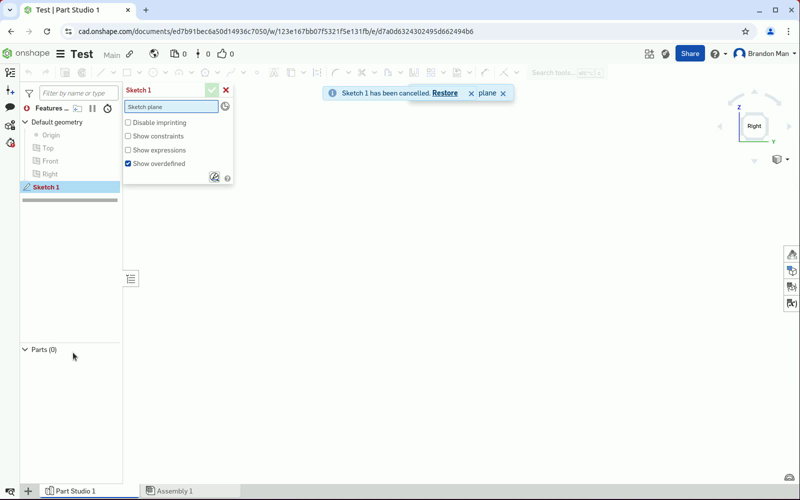
mouse_move(73, 176)
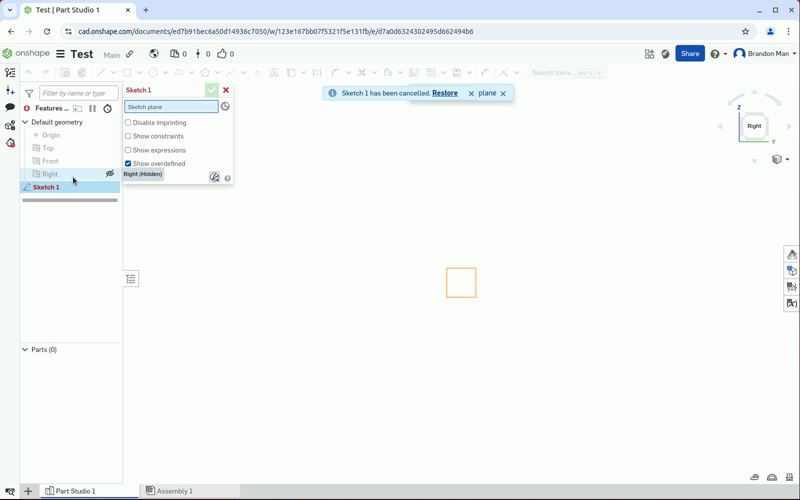
click(73, 176)
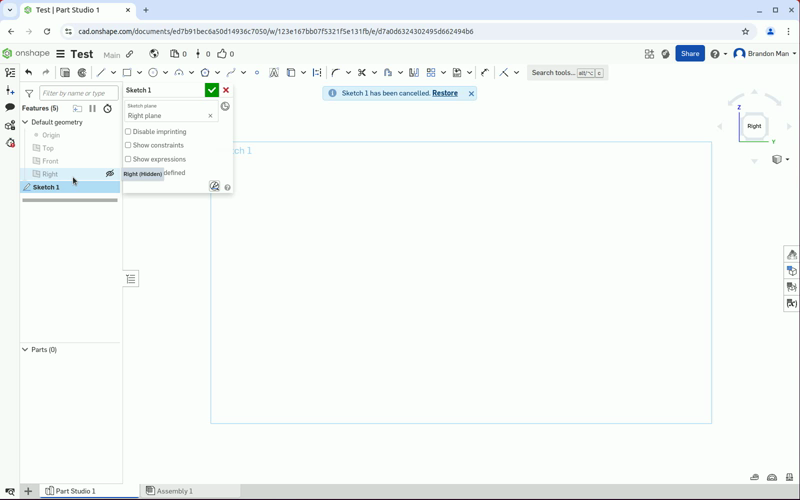
mouse_move(73, 352)
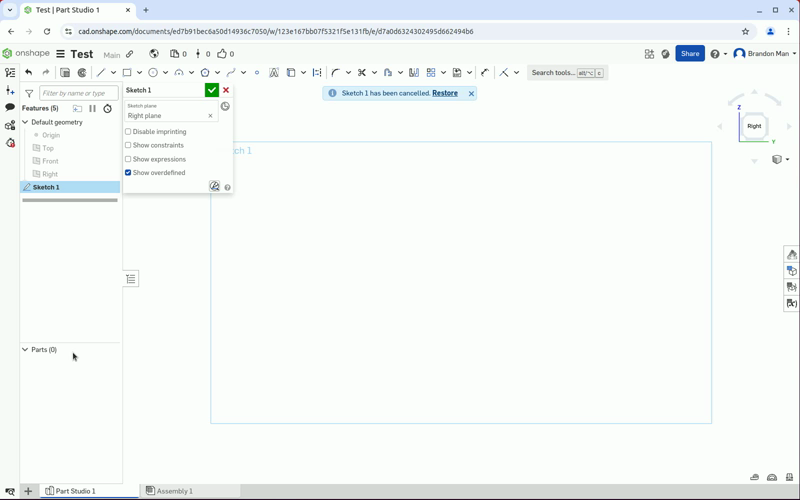
key(y)
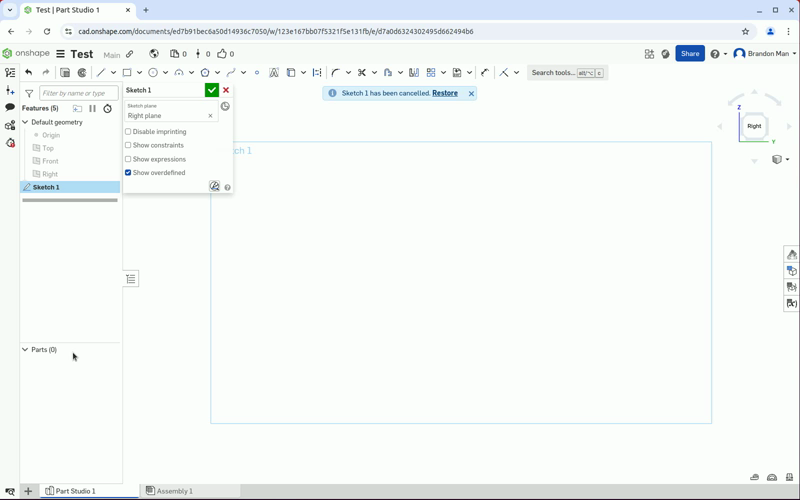
key(l)
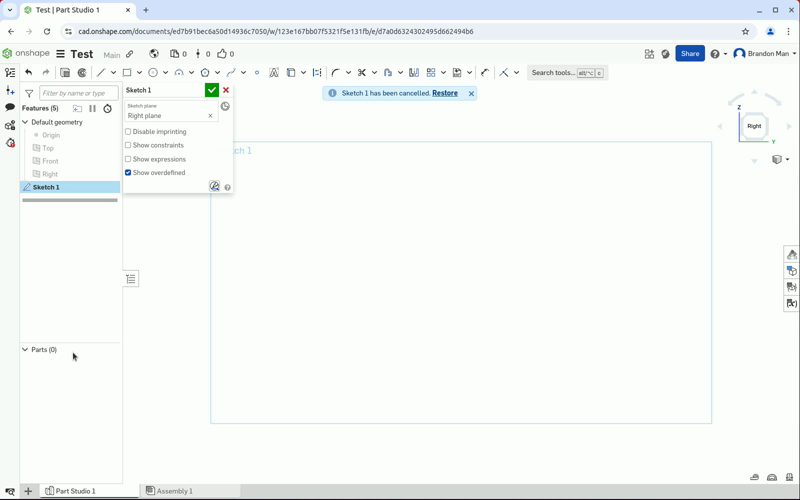
key_down(shift)
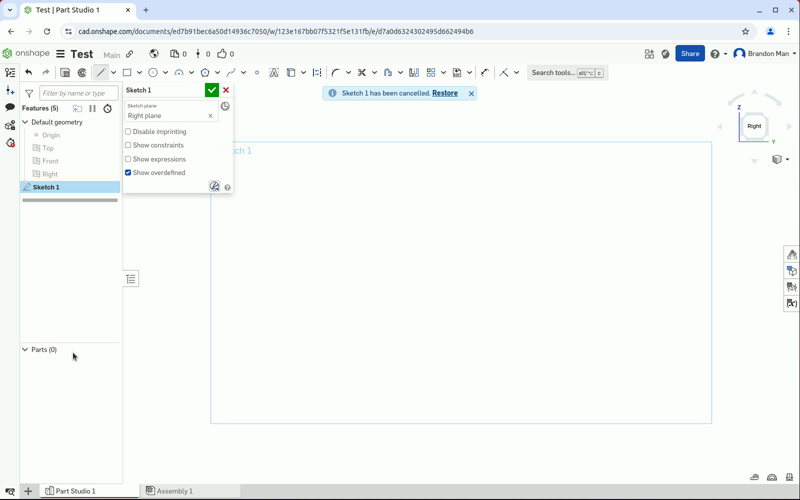
mouse_move(371, 291)
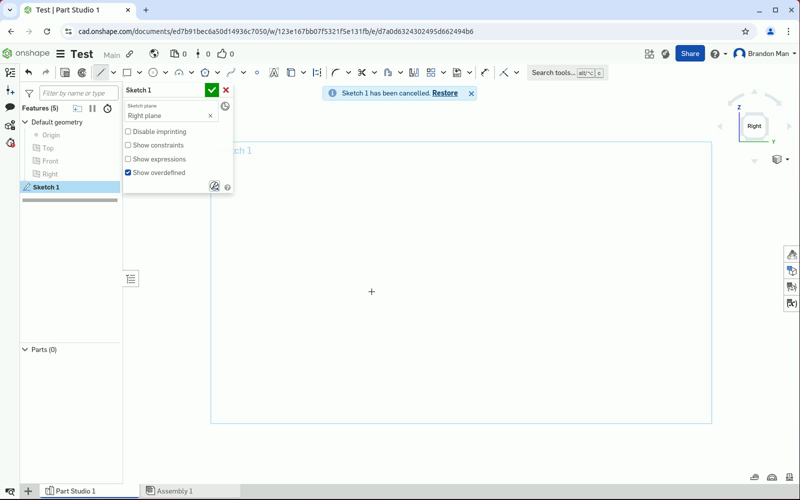
click(371, 291)
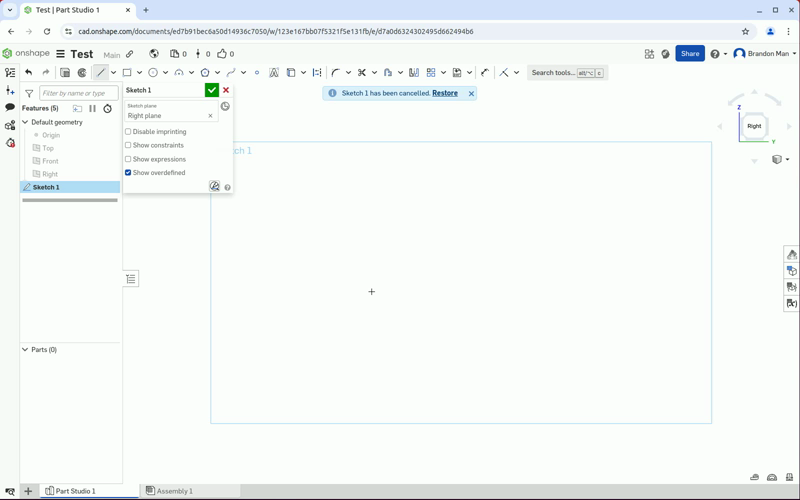
key_up(shift)
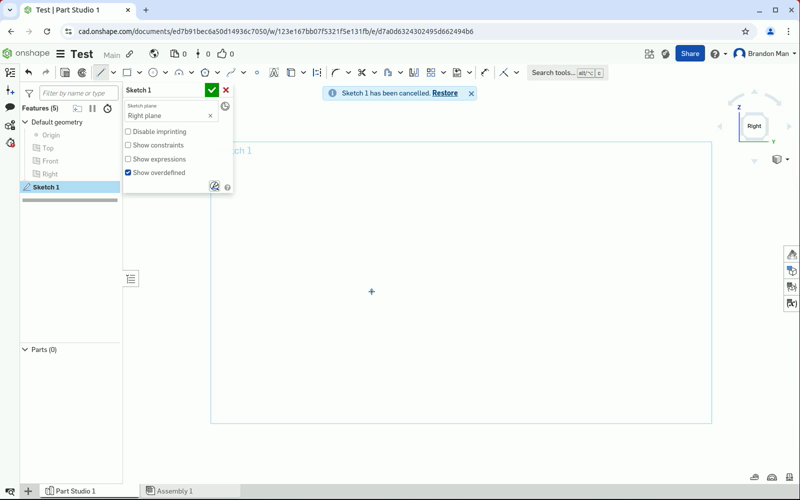
key_down(shift)
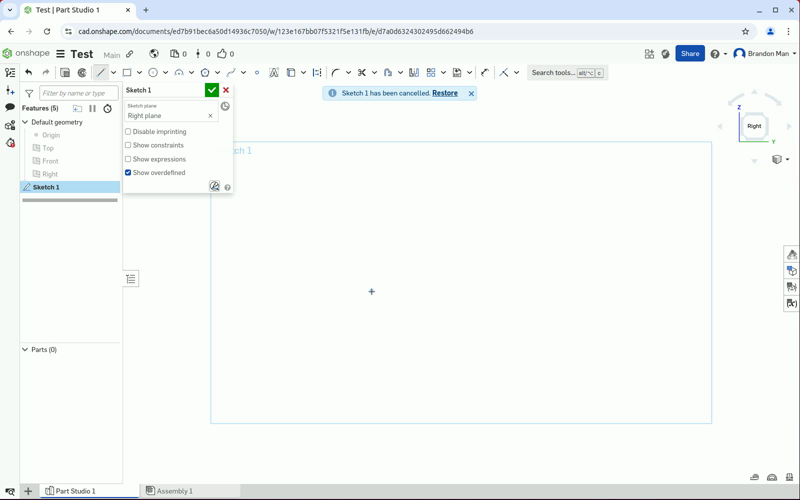
mouse_move(461, 291)
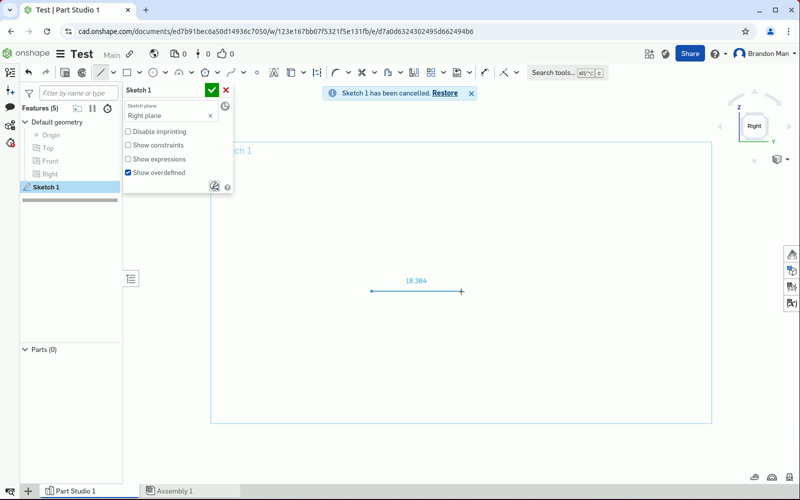
click(461, 291)
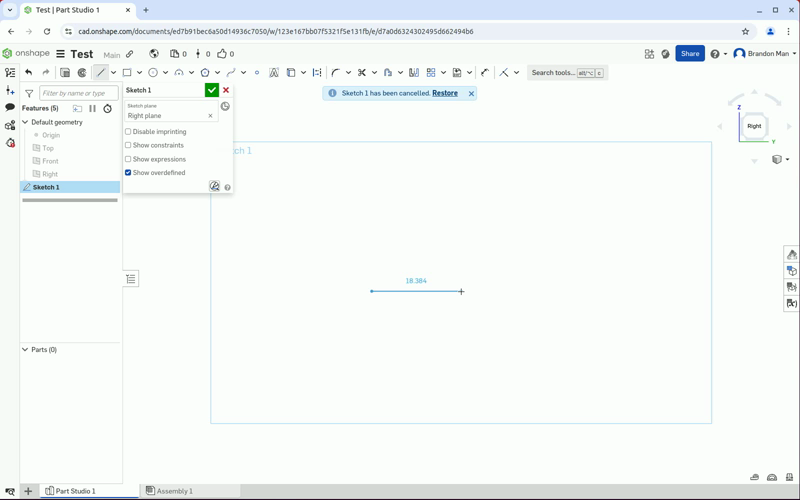
key_up(shift)
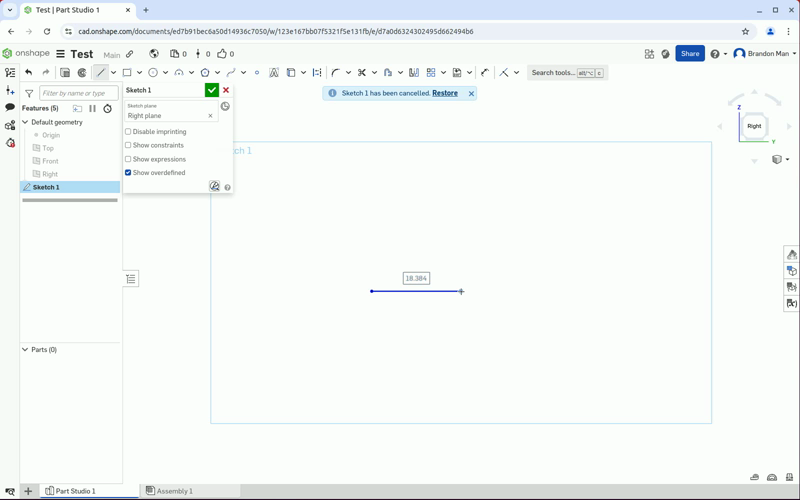
key(esc)
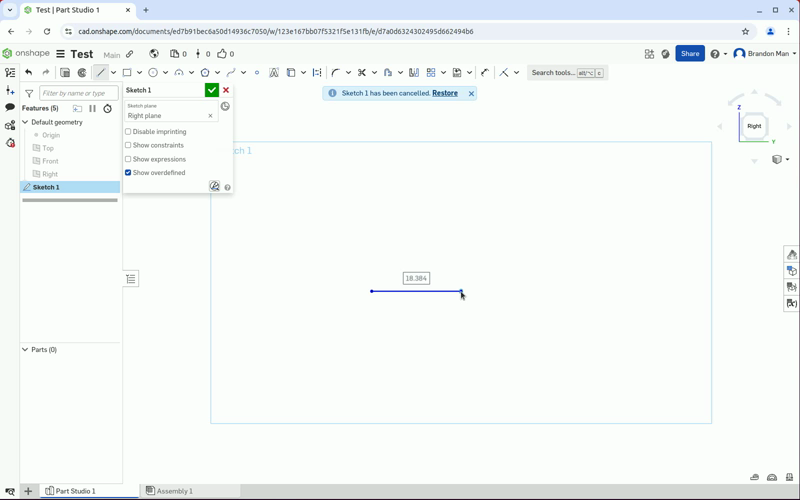
key(a)
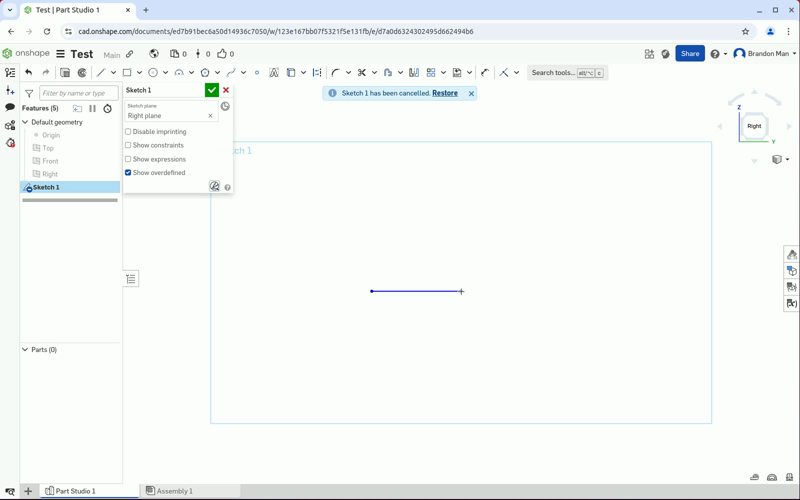
mouse_move(461, 291)
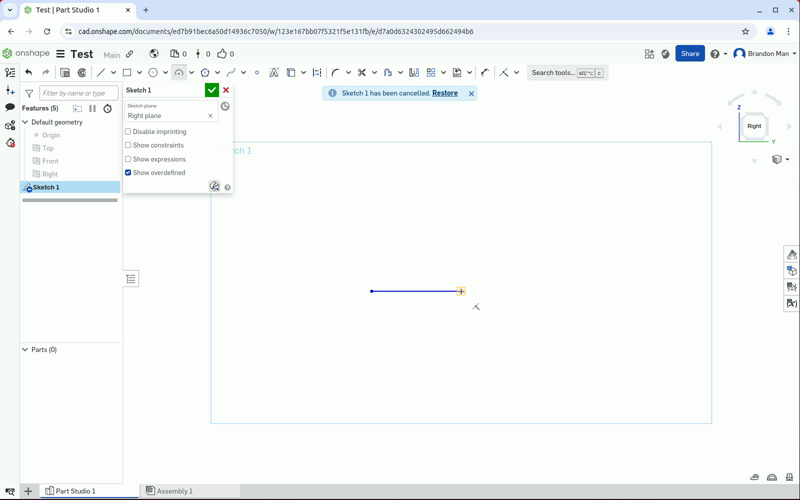
click(461, 291)
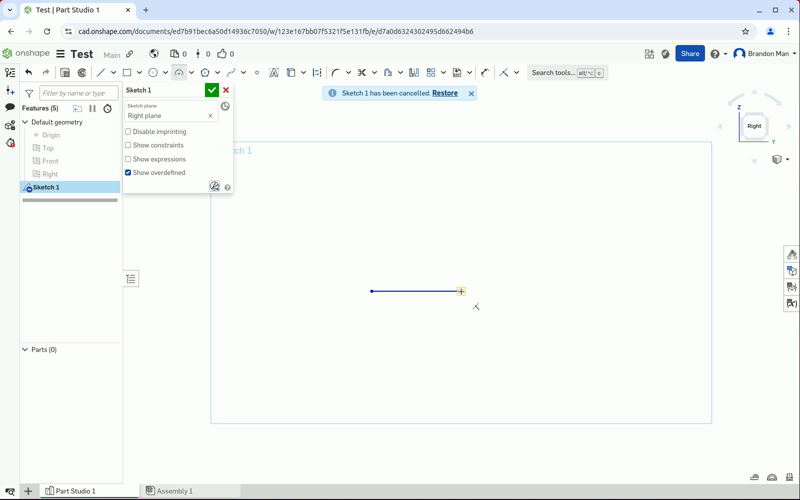
key_down(shift)
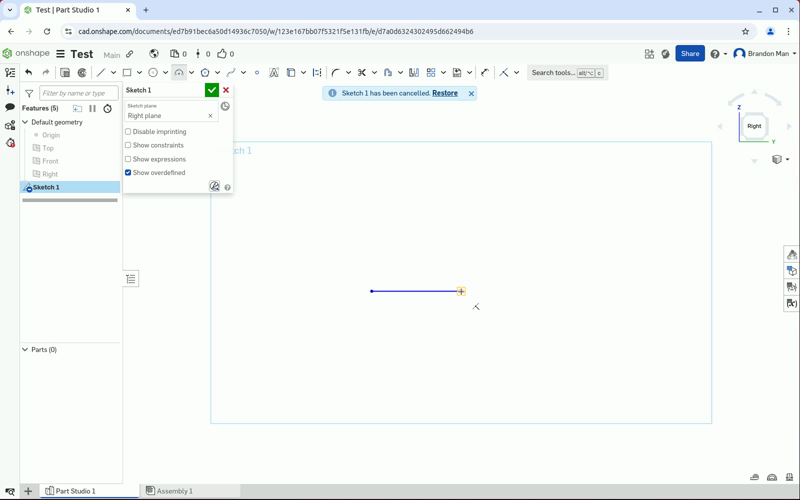
mouse_move(461, 275)
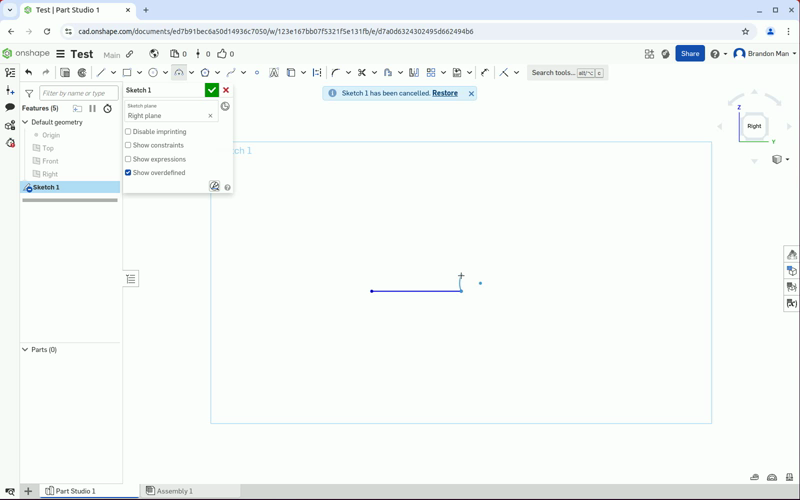
click(461, 275)
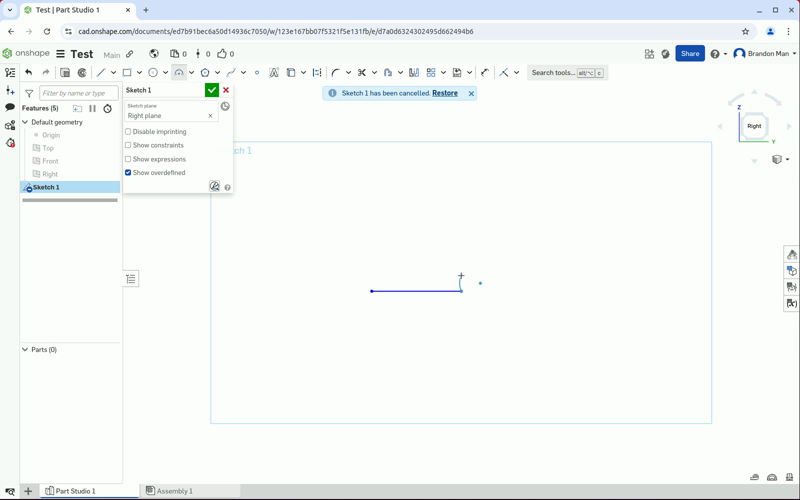
mouse_move(453, 283)
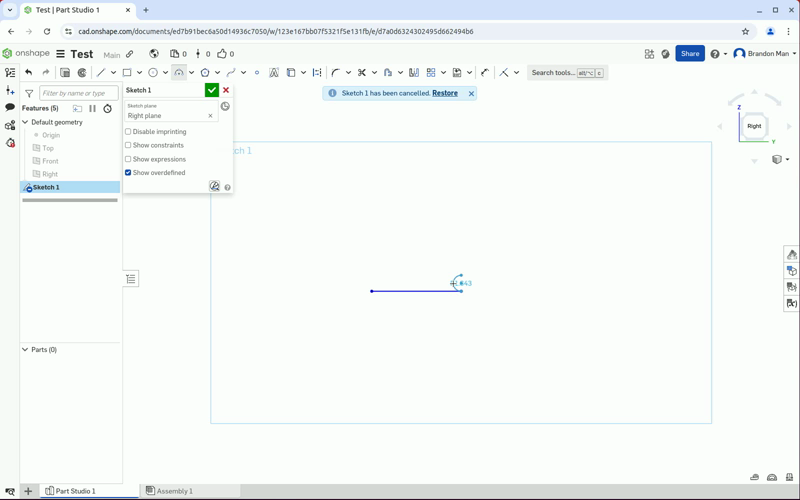
click(453, 283)
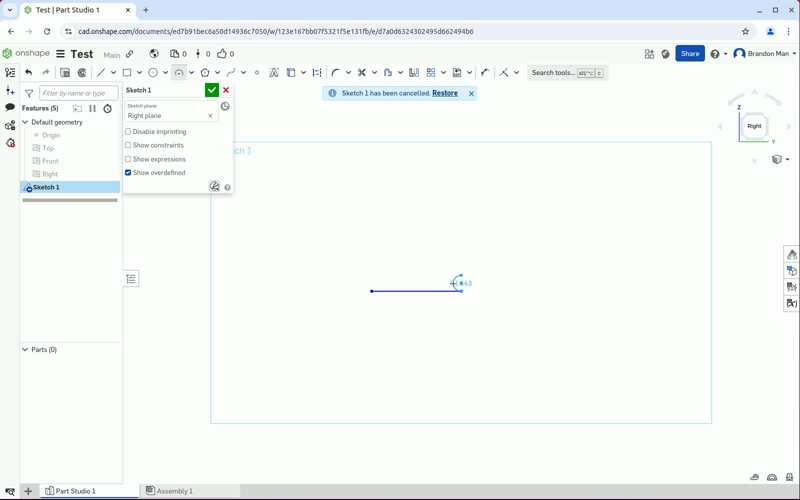
key_up(shift)
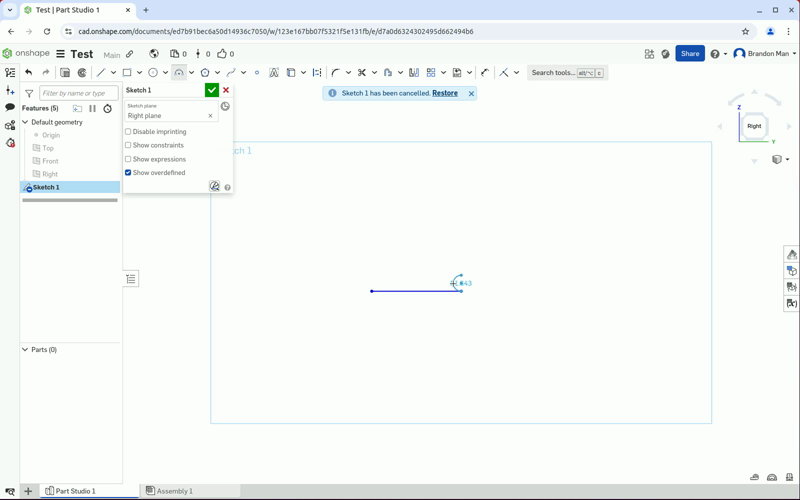
key(esc)
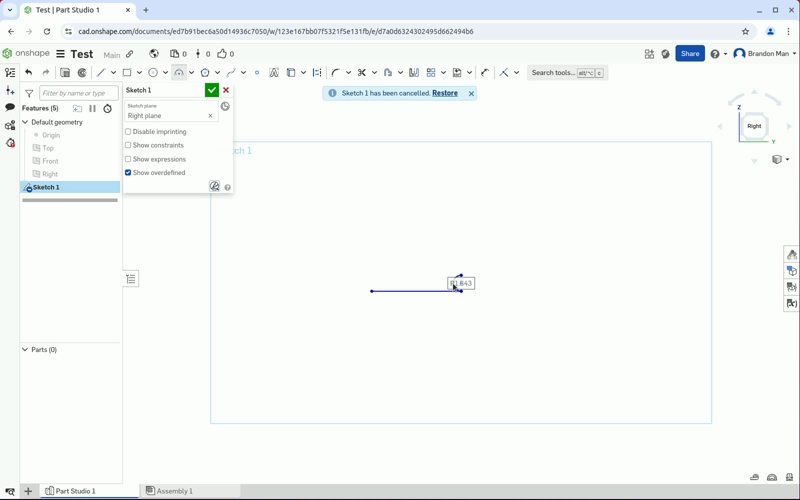
key(l)
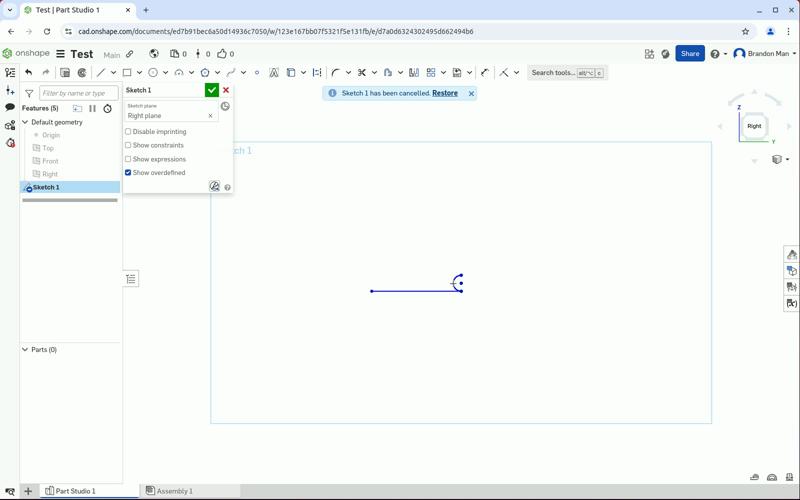
mouse_move(461, 275)
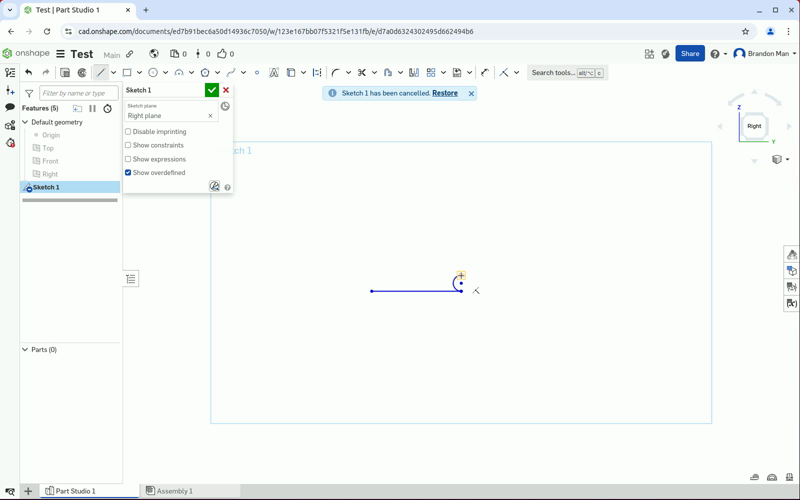
click(461, 275)
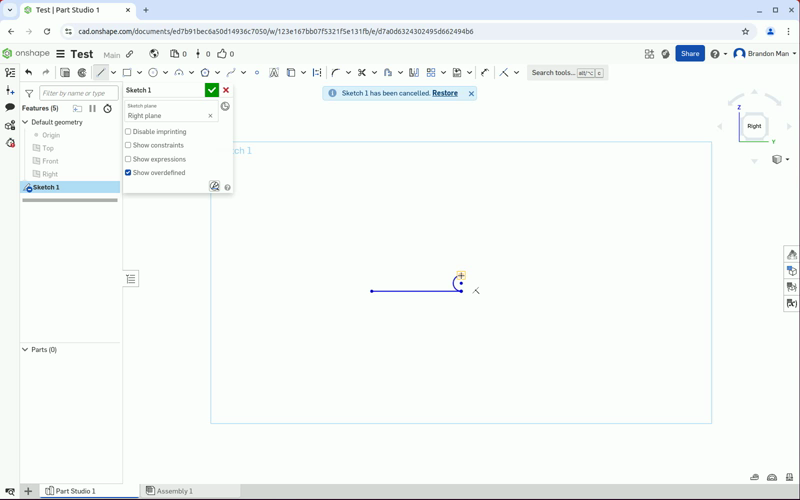
key_down(shift)
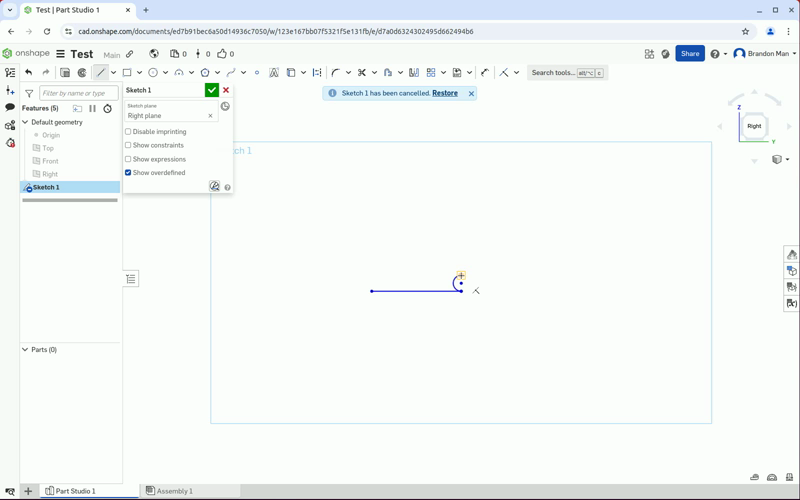
mouse_move(371, 275)
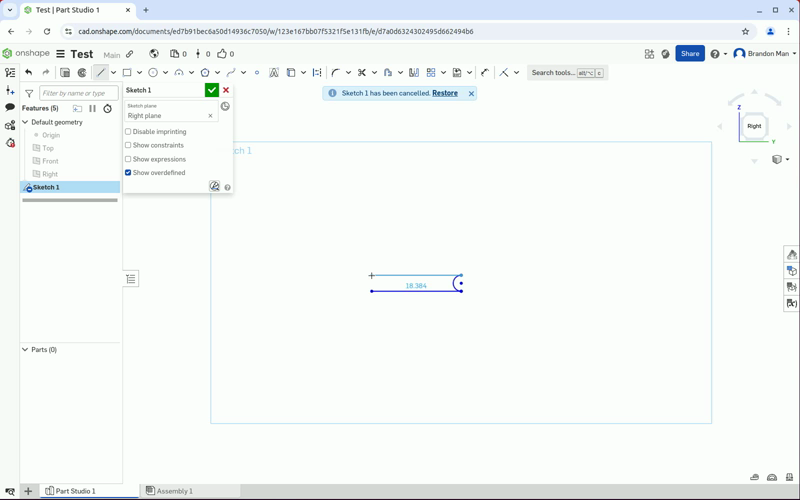
click(371, 275)
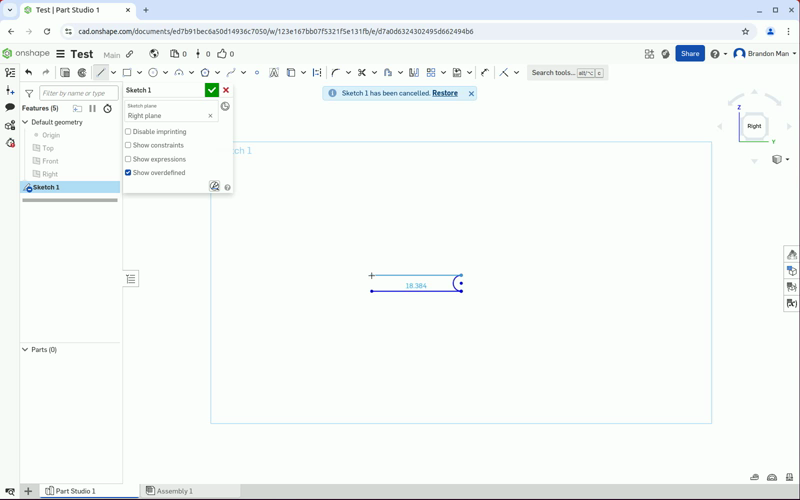
key_up(shift)
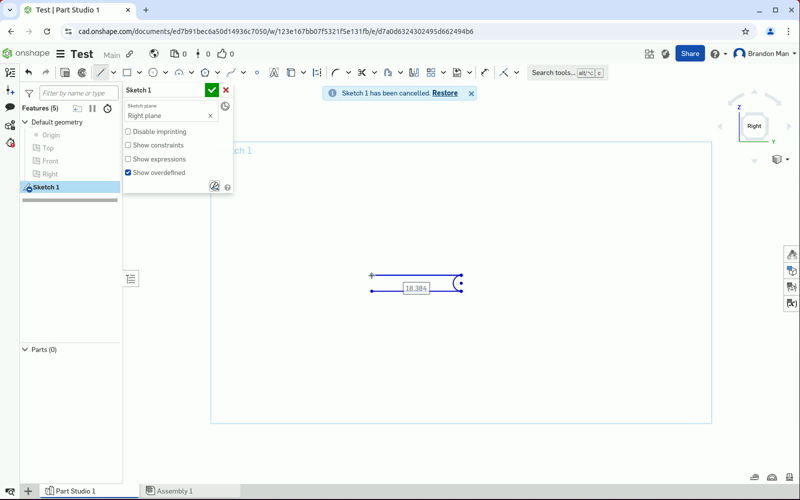
key(esc)
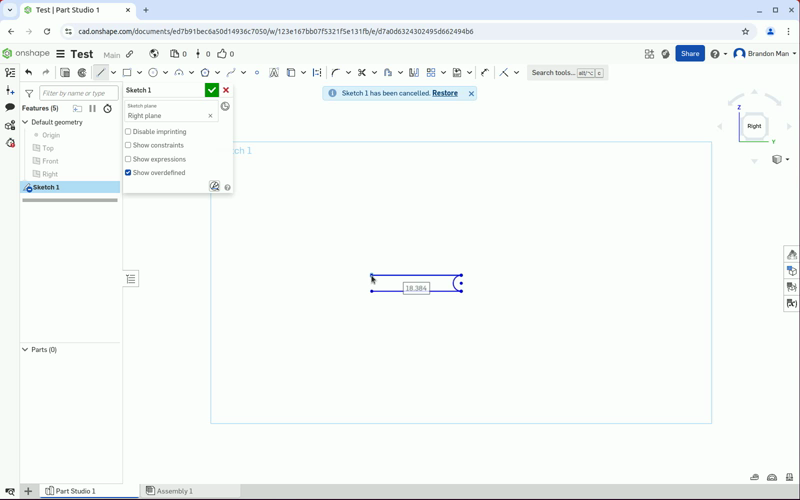
key(a)
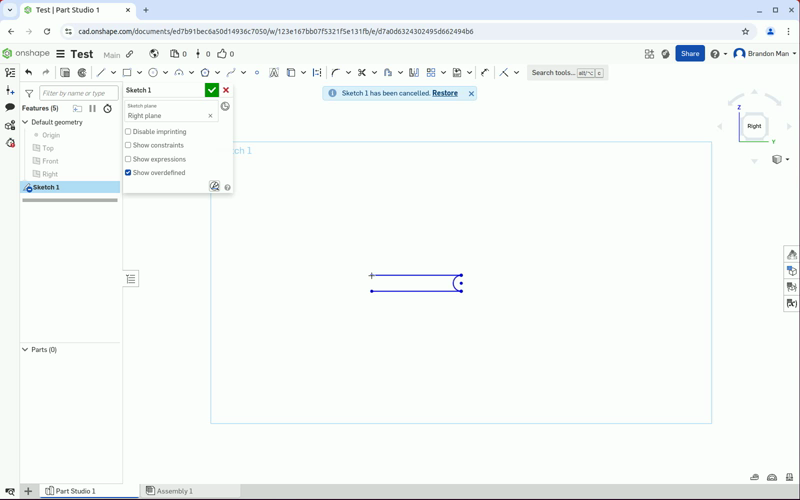
mouse_move(371, 275)
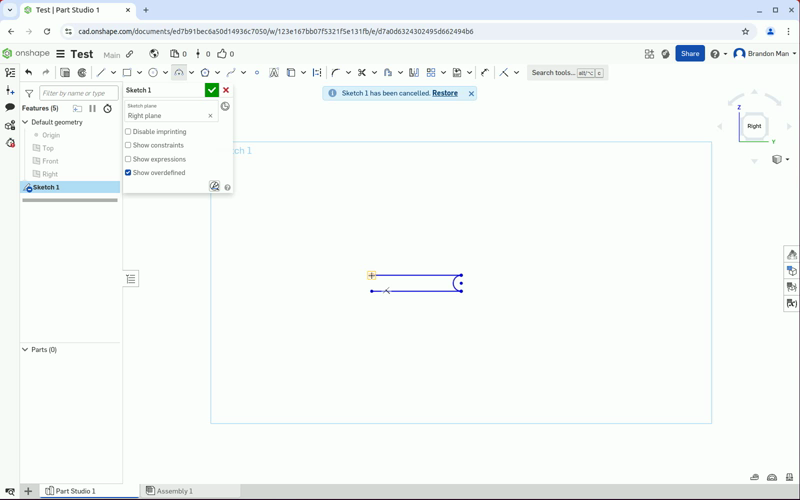
click(371, 275)
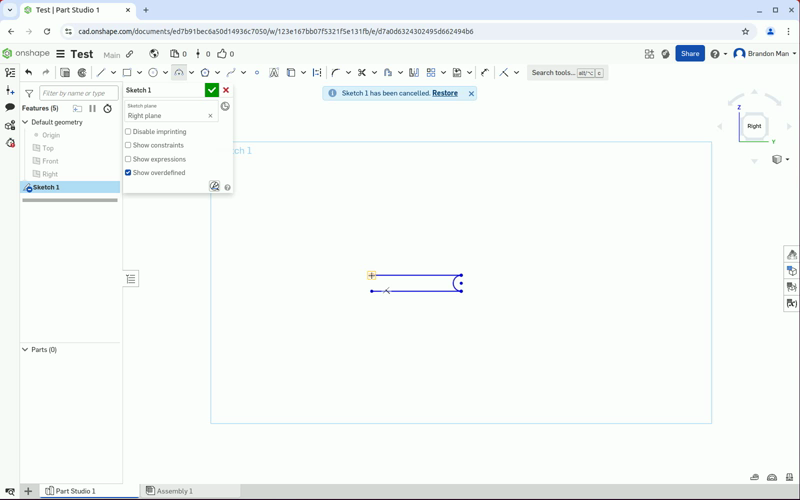
mouse_move(371, 291)
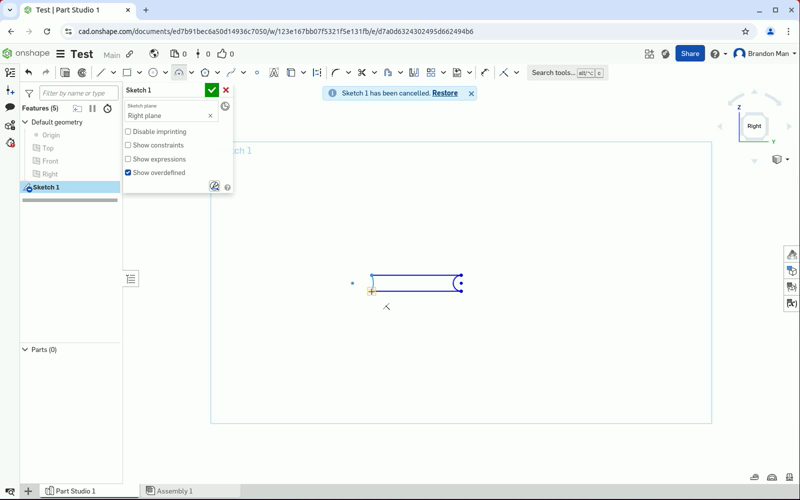
click(371, 291)
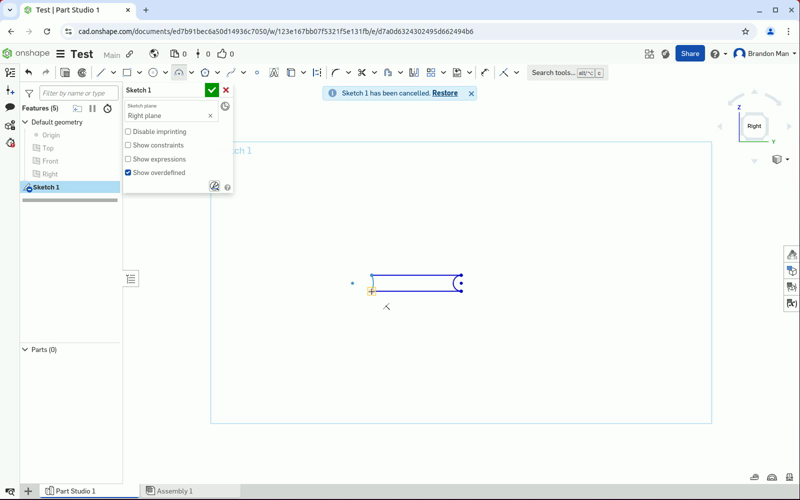
key_down(shift)
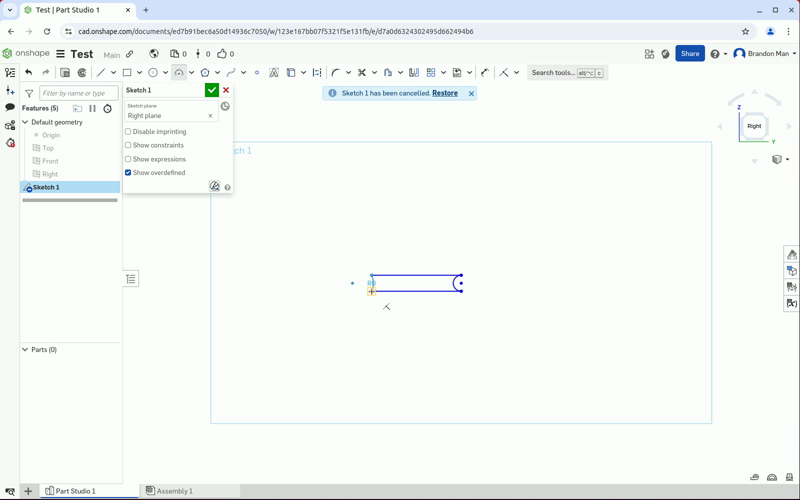
mouse_move(379, 283)
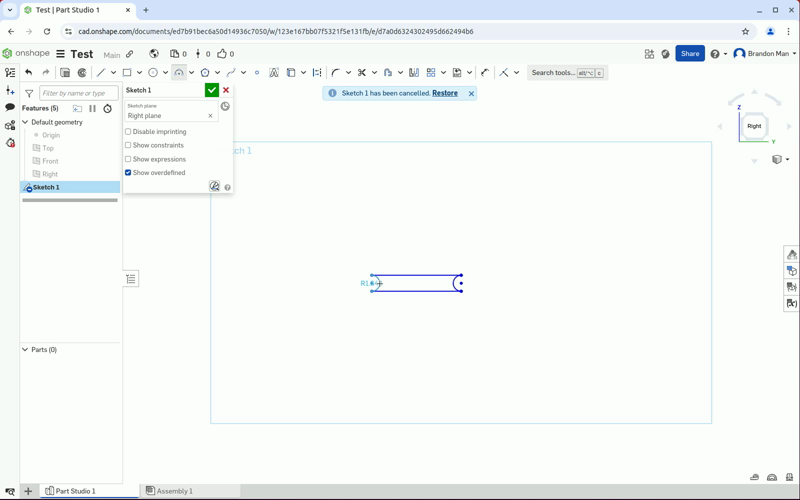
click(379, 283)
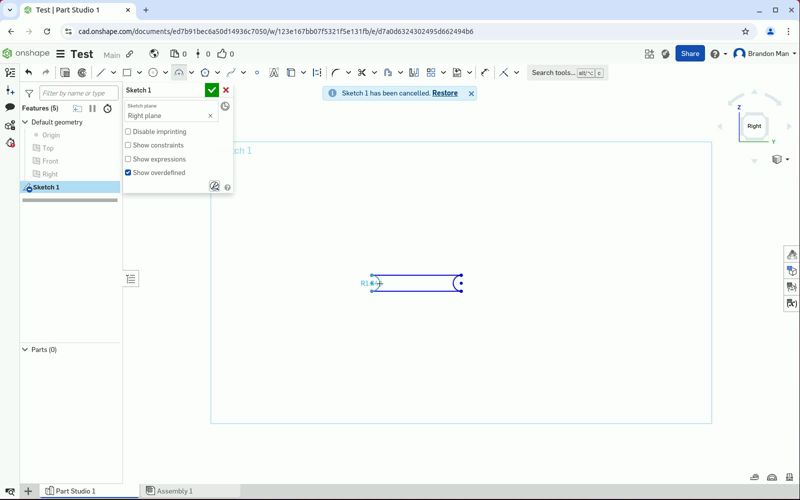
key_up(shift)
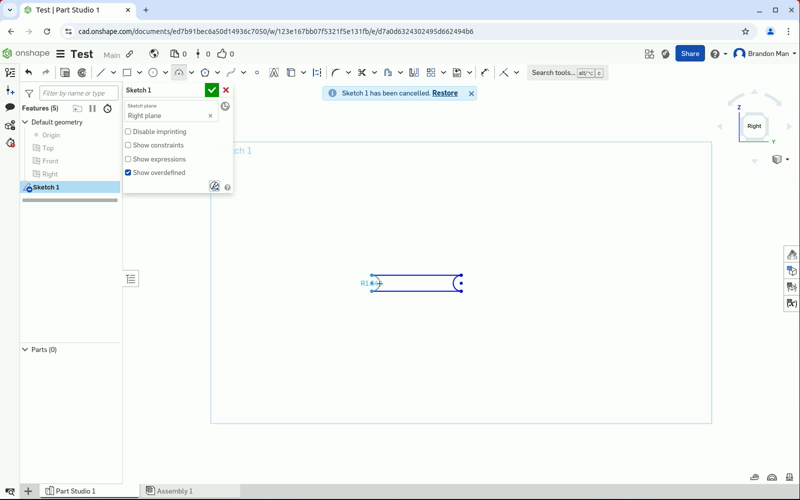
key(esc)
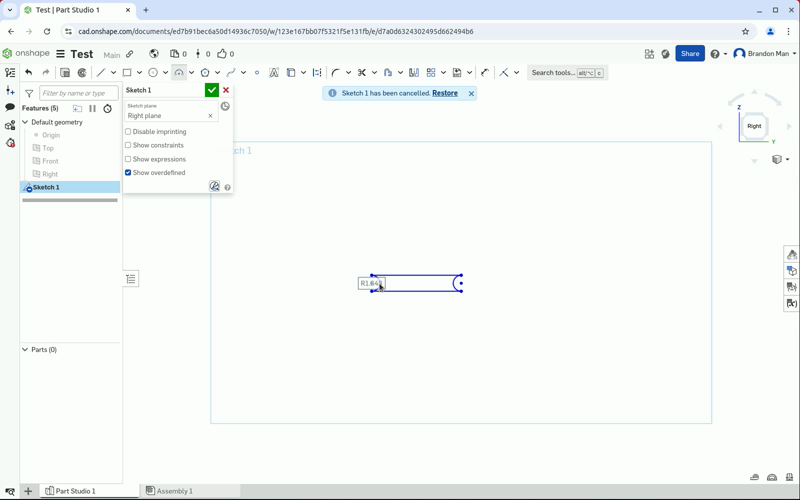
mouse_move(379, 278)
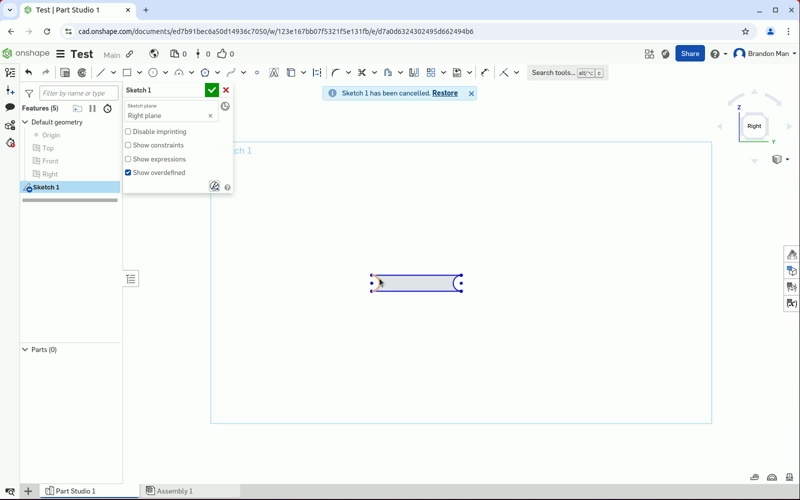
scroll(6)
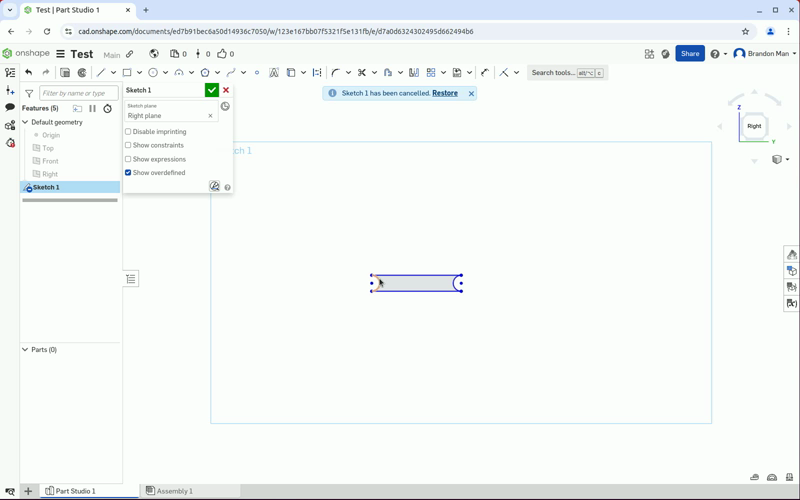
scroll(6)
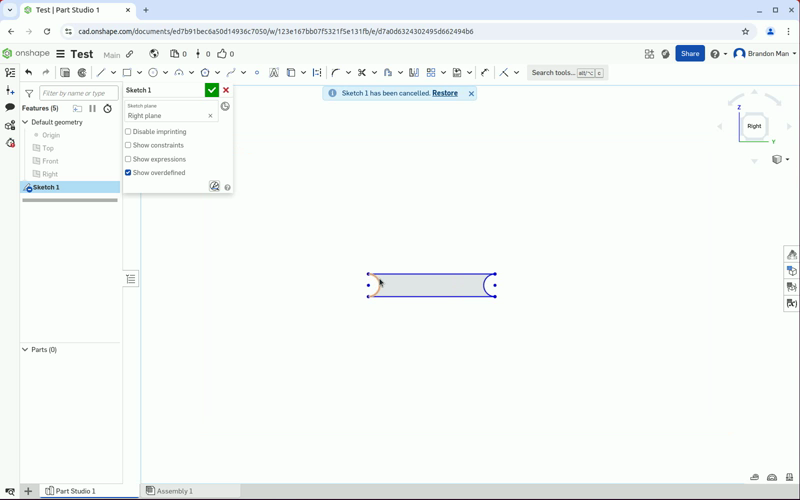
scroll(6)
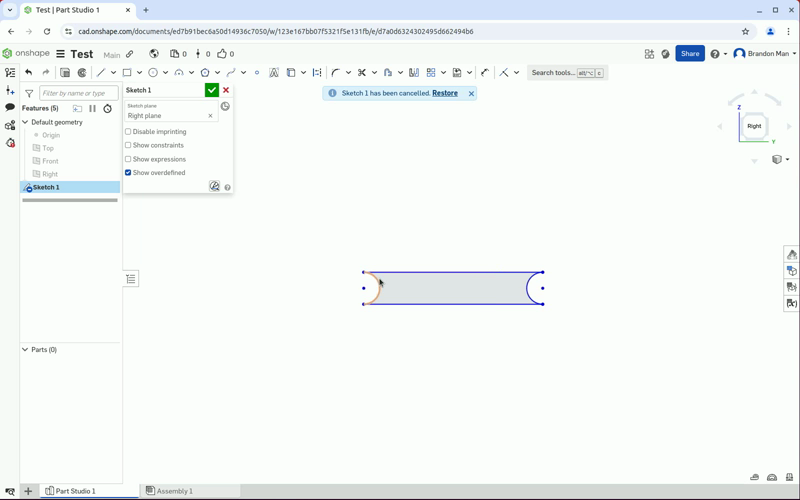
scroll(6)
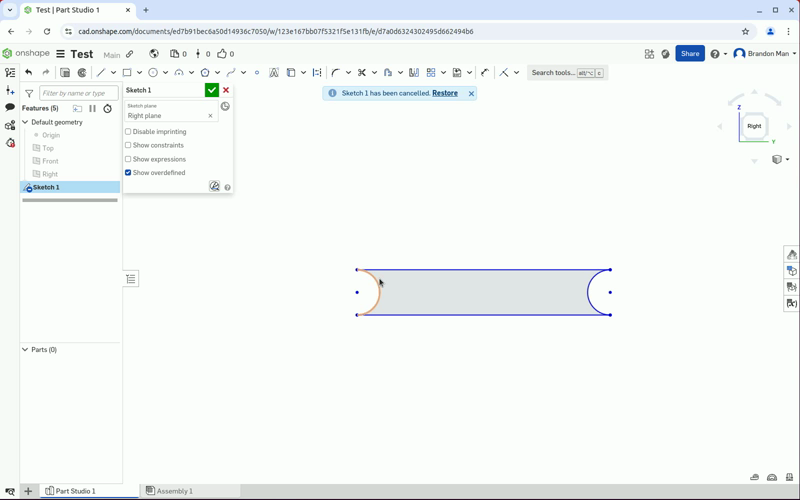
scroll(6)
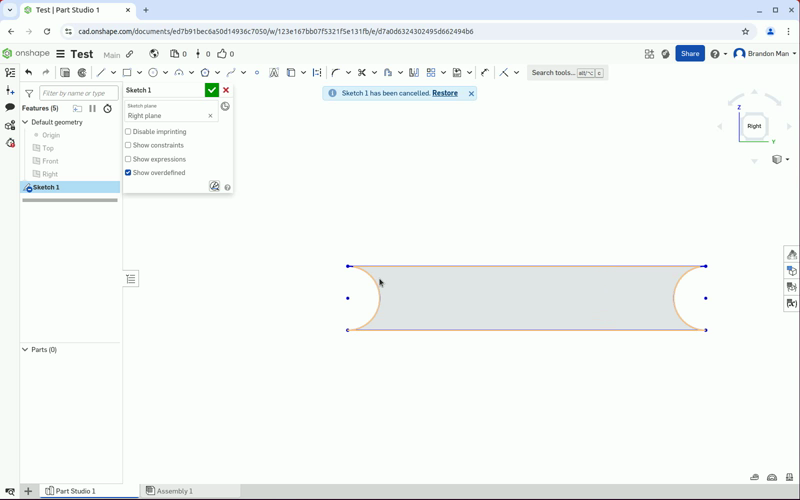
scroll(6)
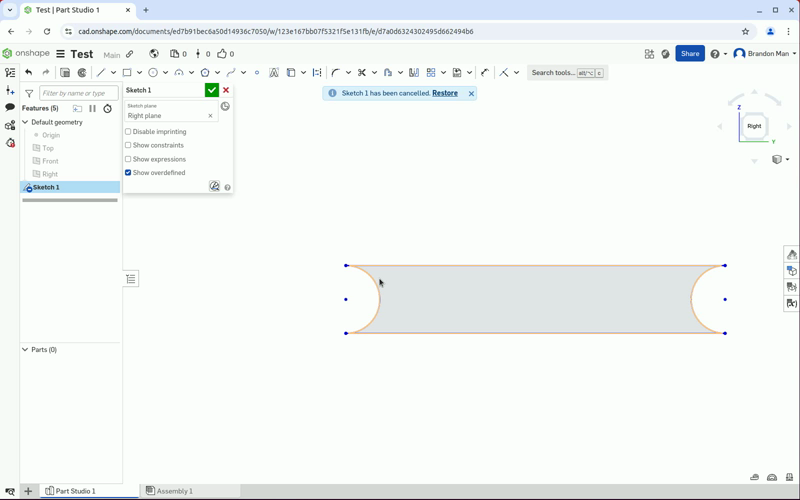
scroll(6)
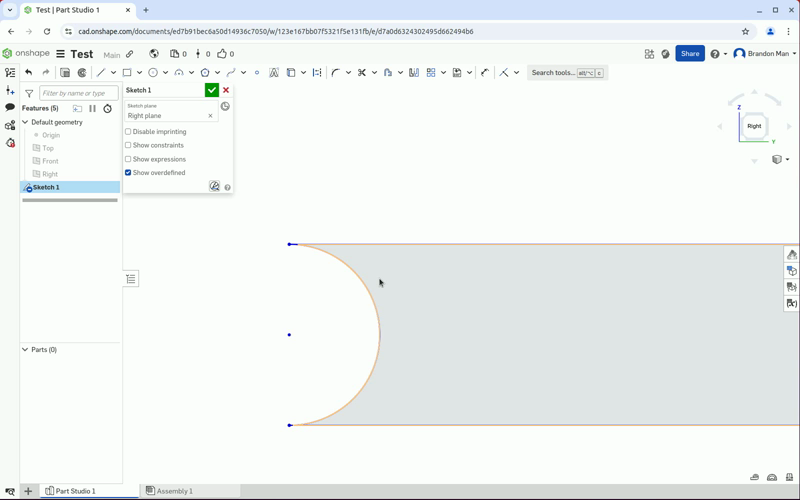
click(379, 278)
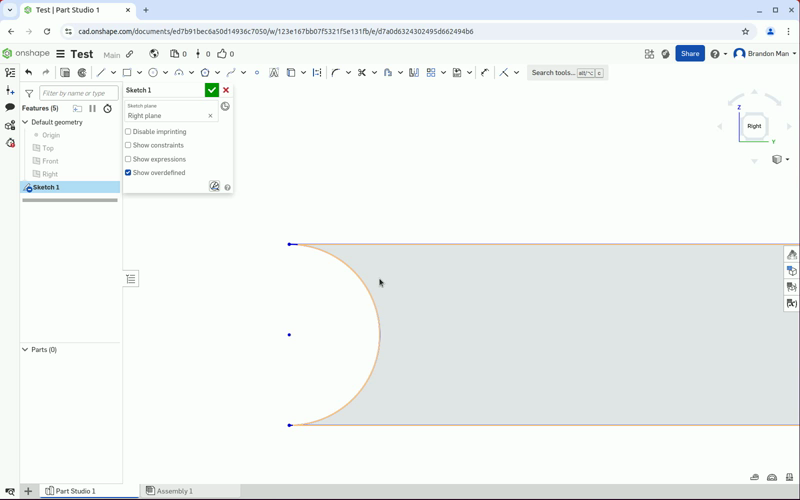
scroll(-6)
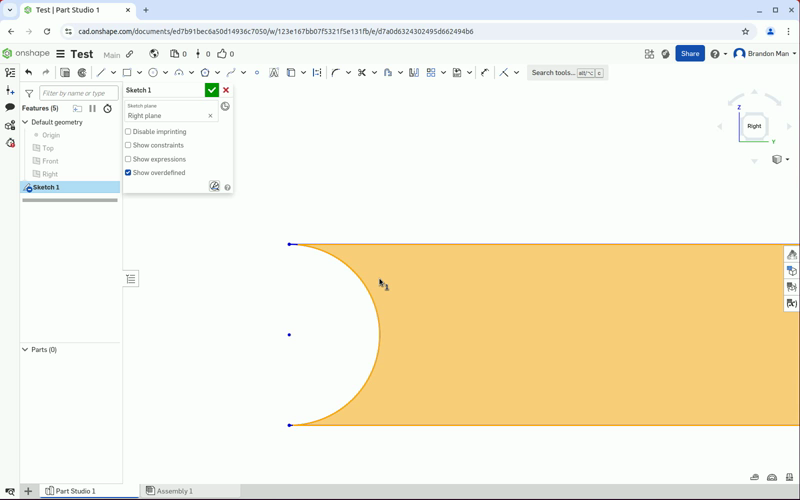
scroll(-6)
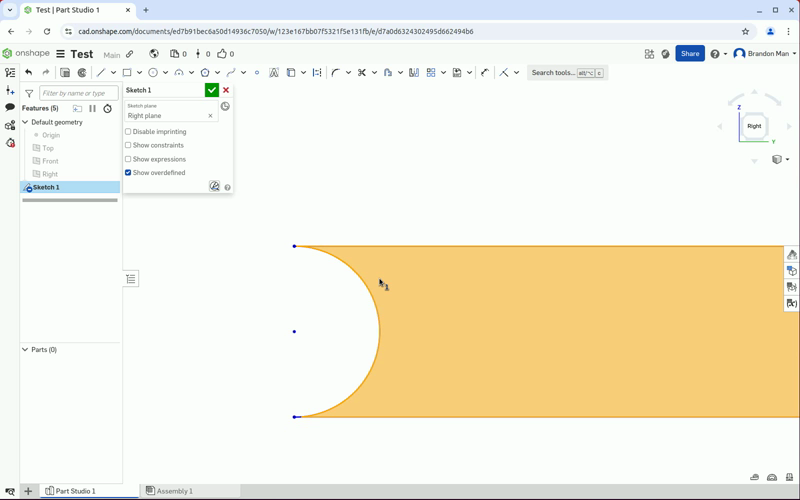
scroll(-6)
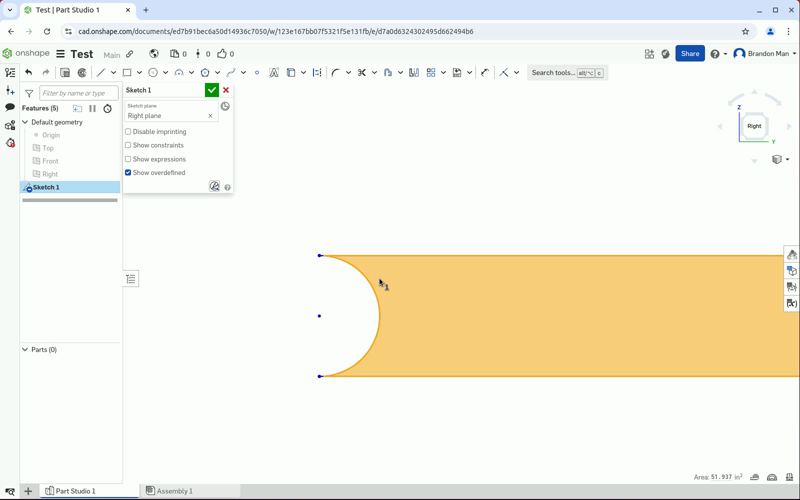
scroll(-6)
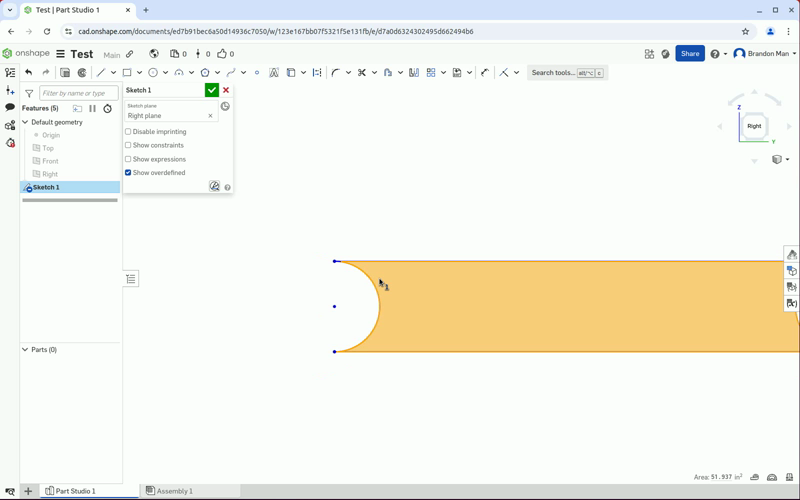
scroll(-6)
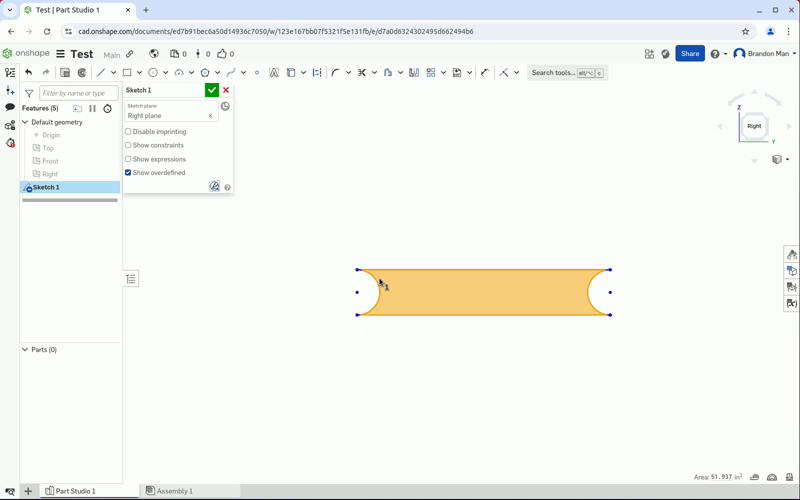
scroll(-6)
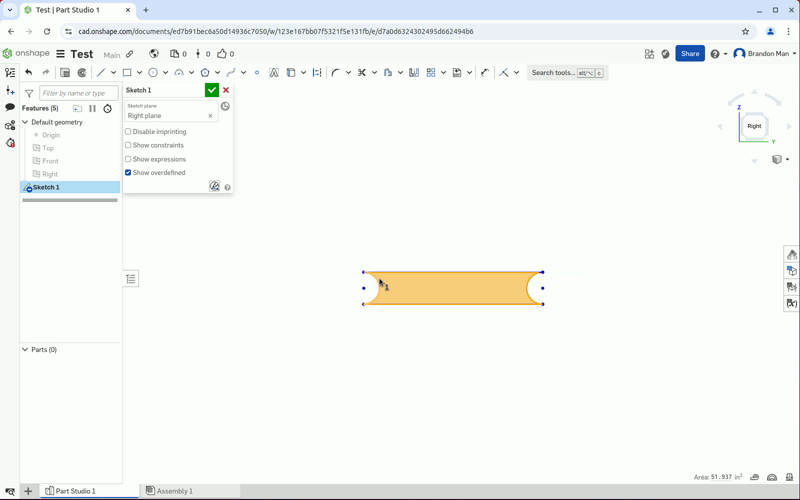
scroll(-6)
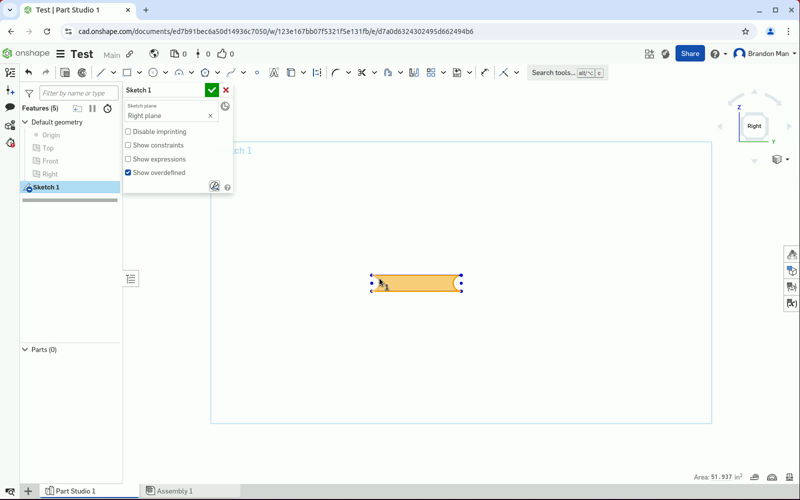
mouse_move(73, 352)
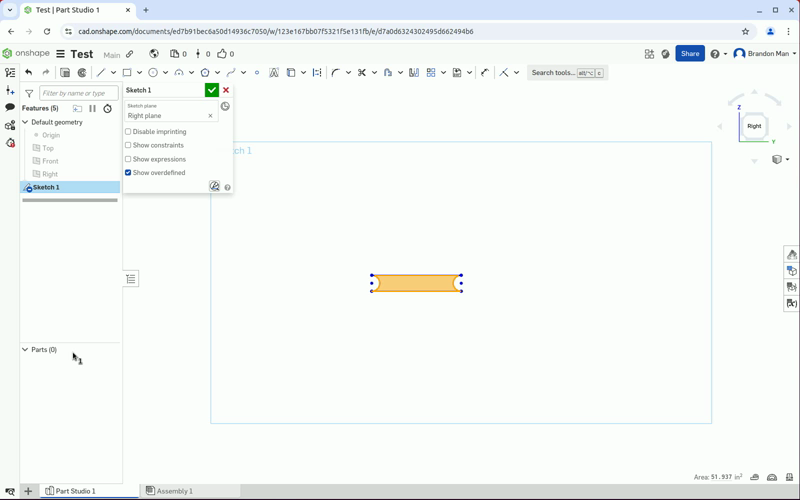
key(shift+y)
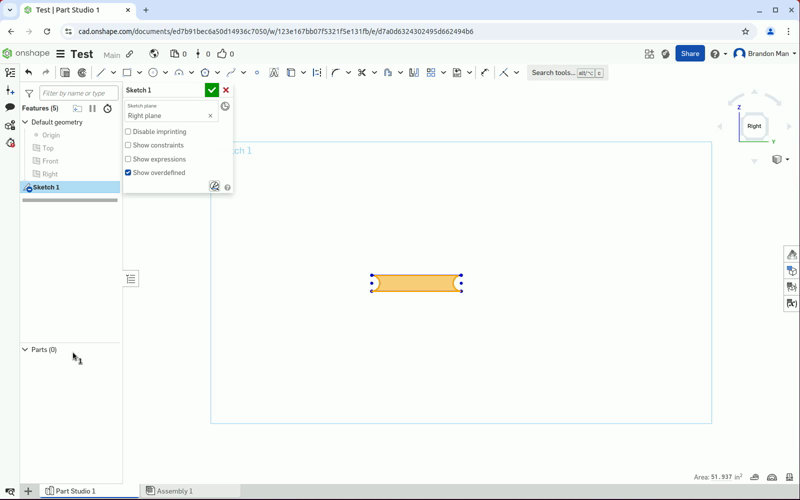
key(shift+e)
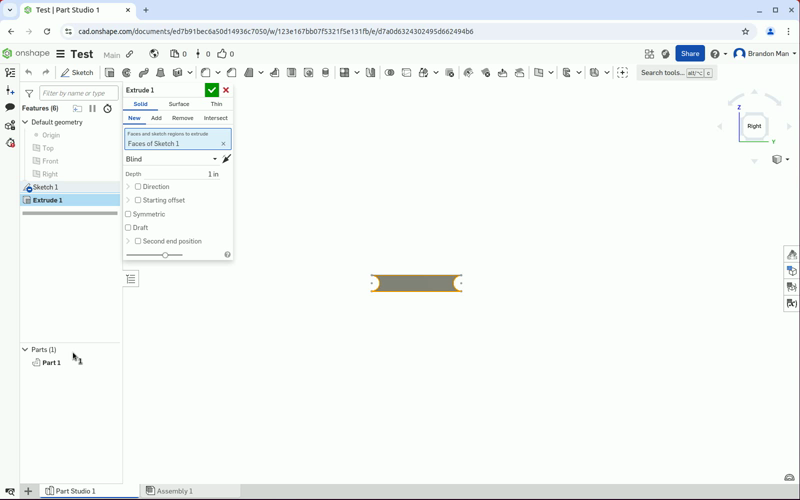
mouse_move(143, 106)
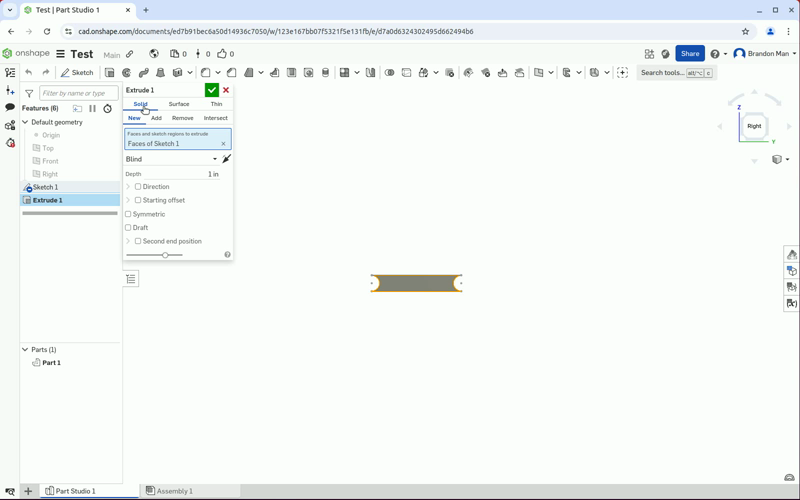
click(143, 106)
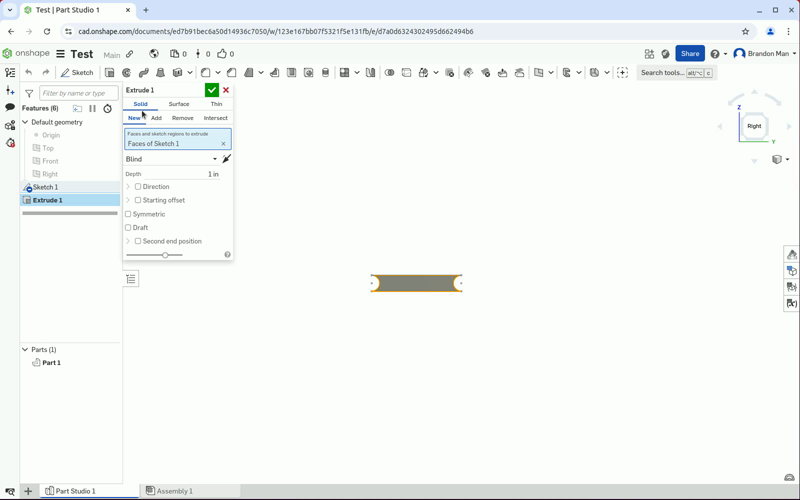
mouse_move(137, 120)
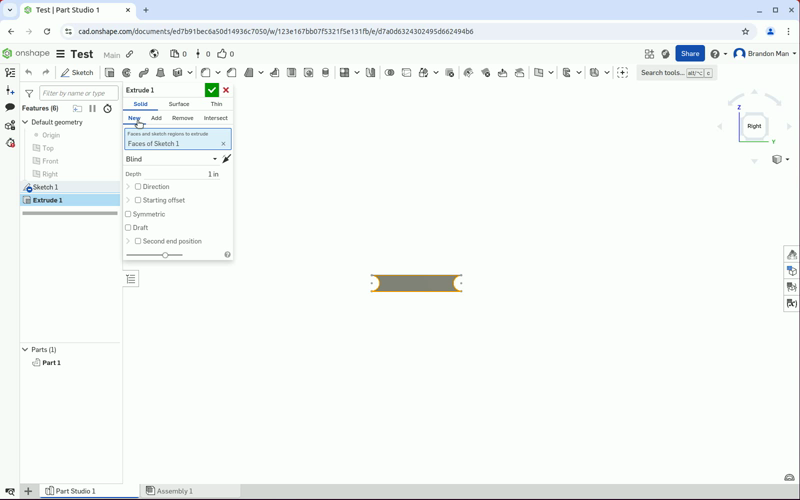
click(137, 120)
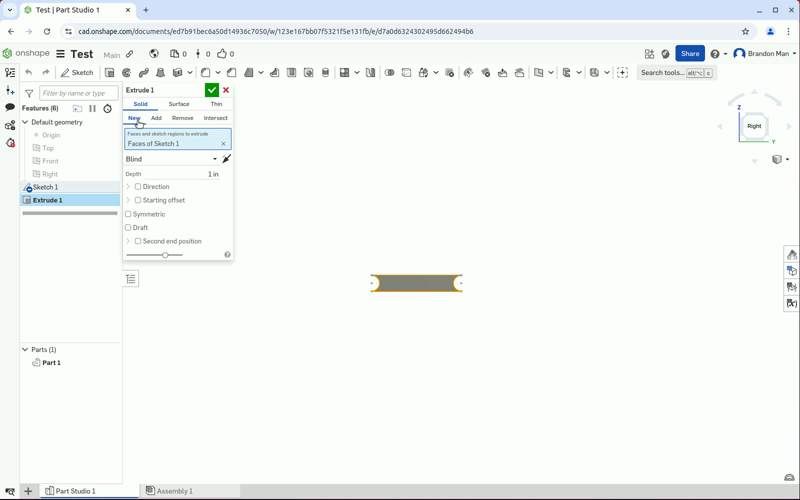
key(tab, 4)
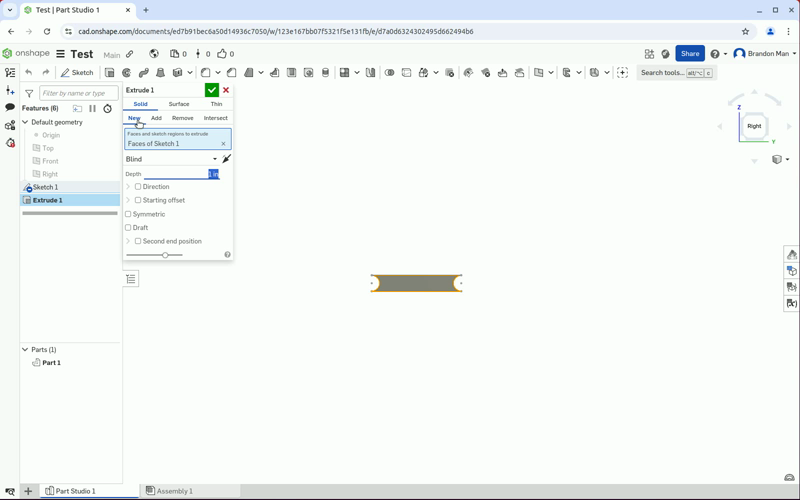
text(41.402)
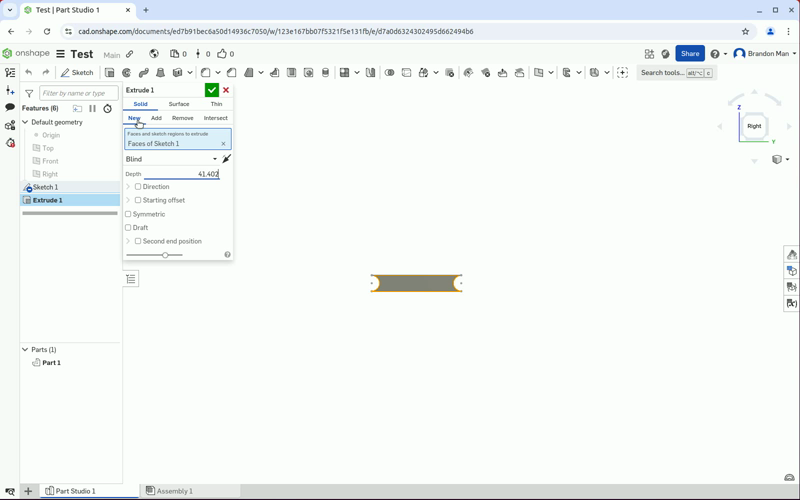
key(tab, 3)
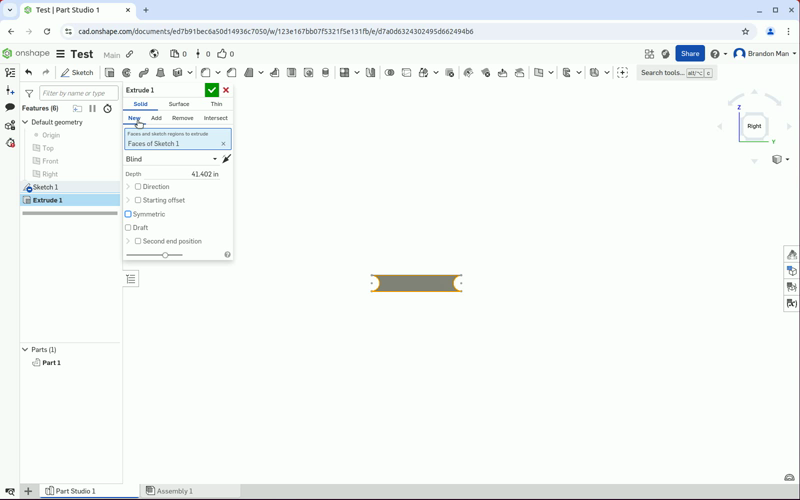
key(space)
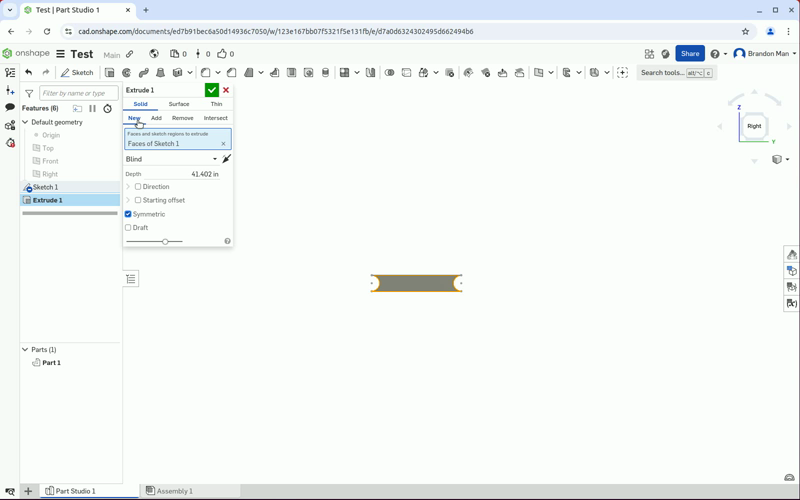
key(enter)
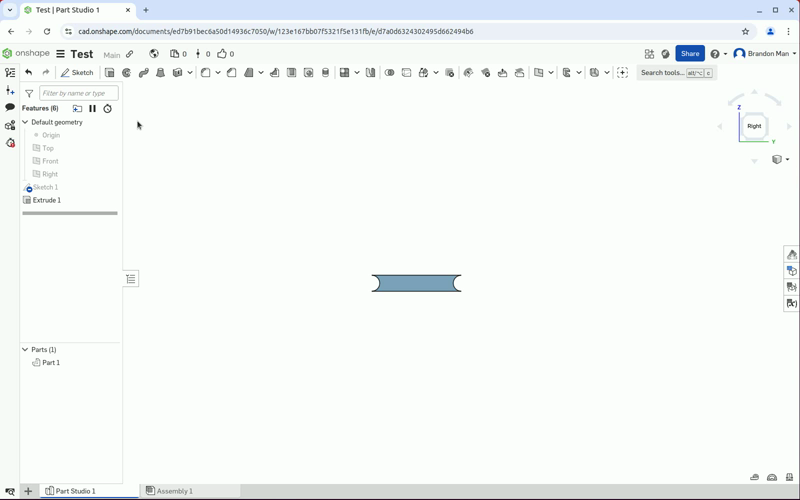
key(shift+h)
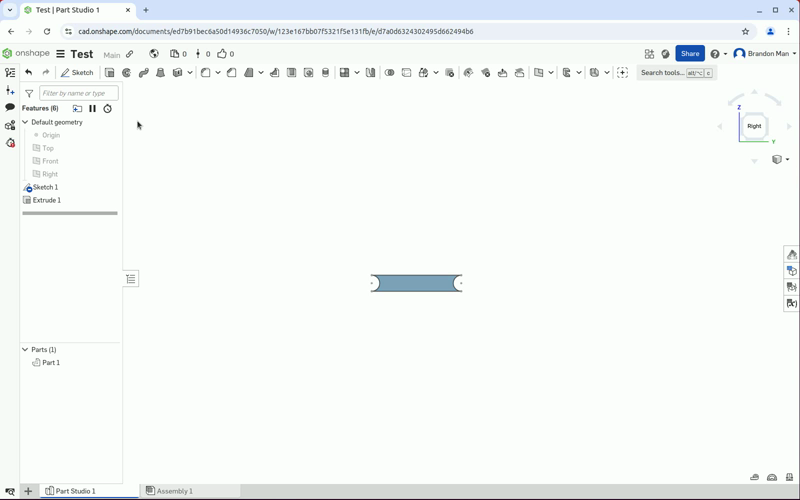
key(shift+h)
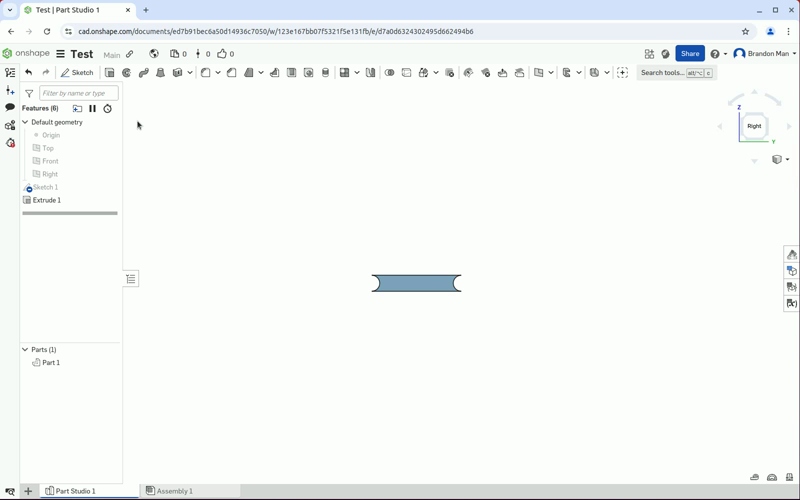
mouse_move(73, 189)
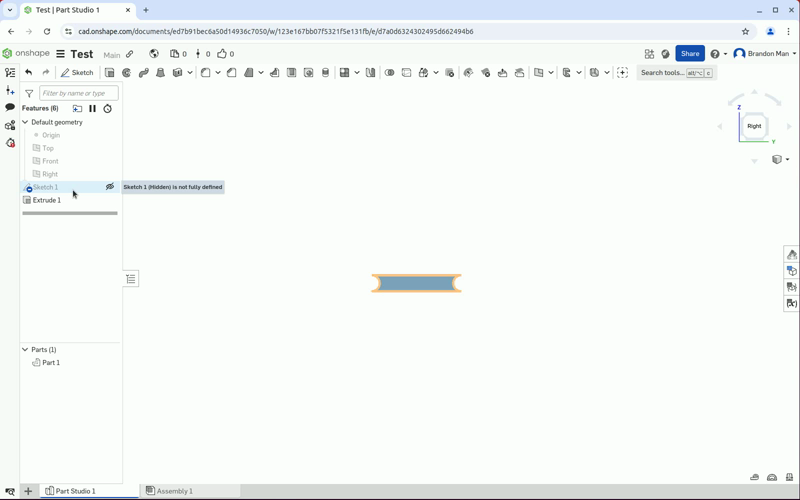
click(73, 189)
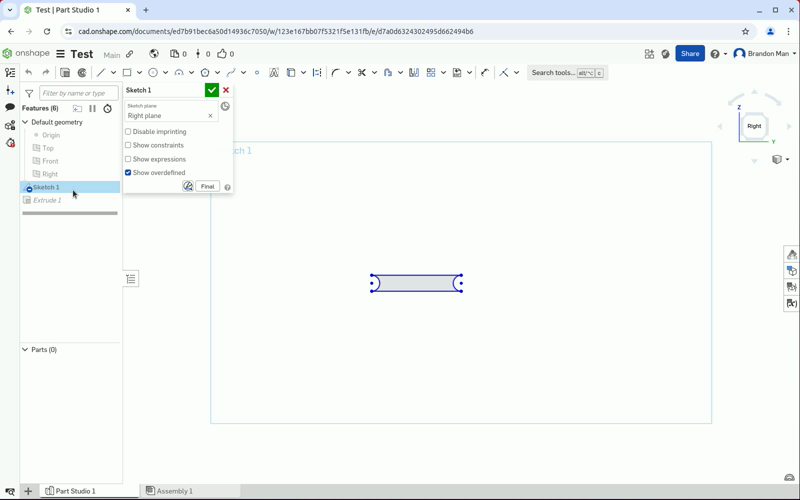
mouse_move(229, 92)
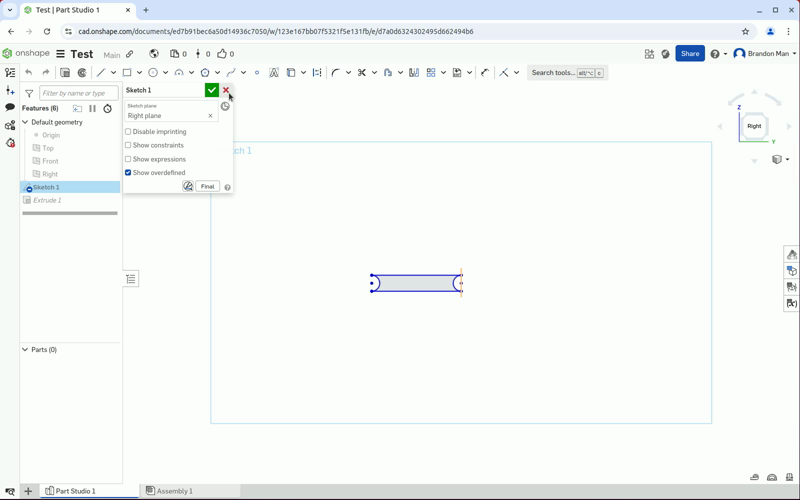
click(229, 92)
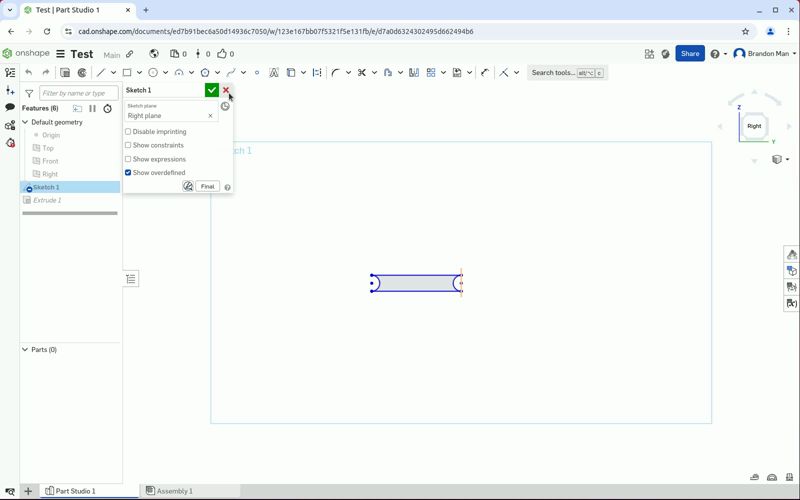
key(shift+s)
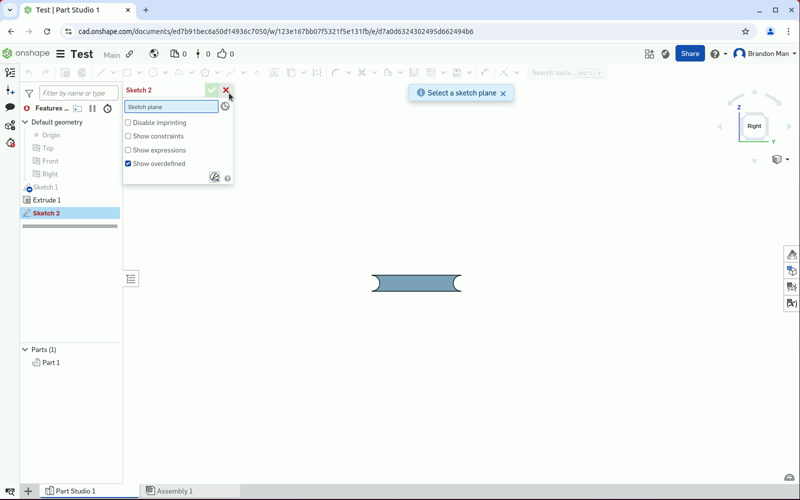
mouse_move(73, 176)
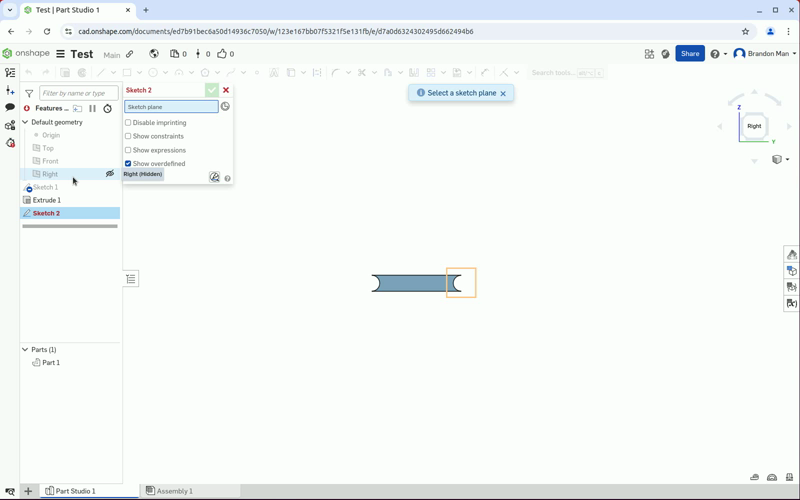
click(73, 176)
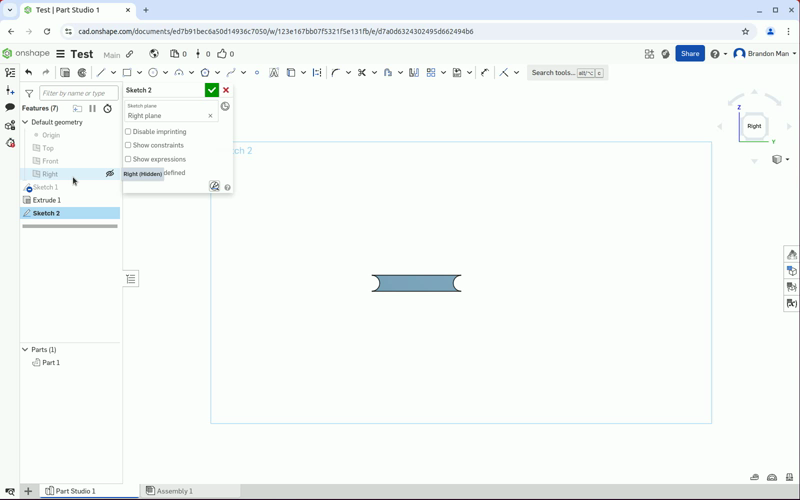
mouse_move(73, 352)
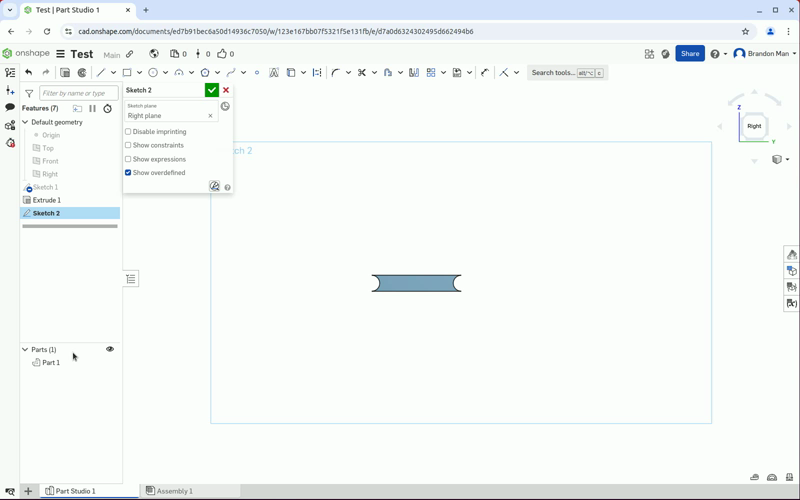
key(y)
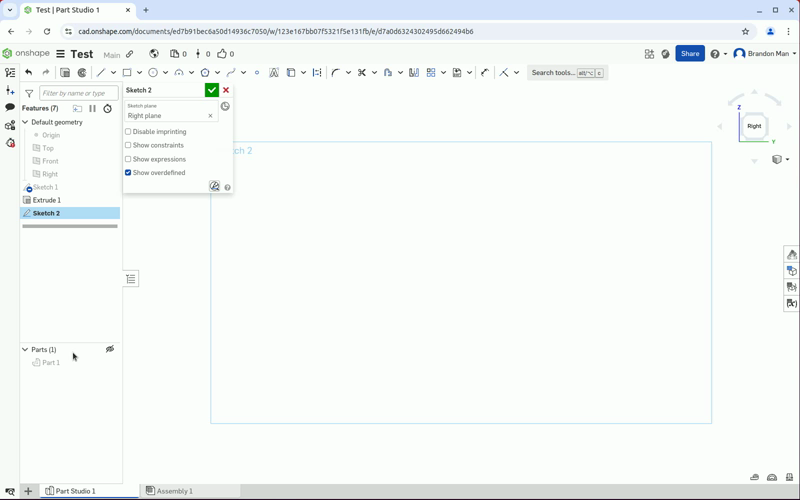
key(c)
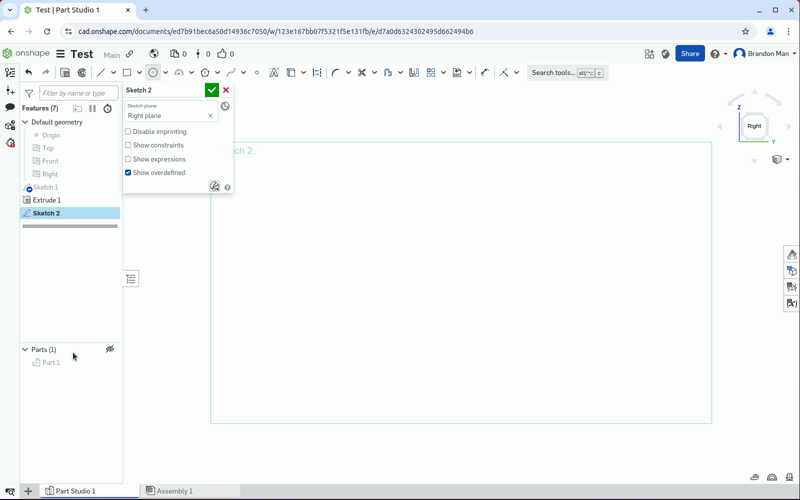
key_down(shift)
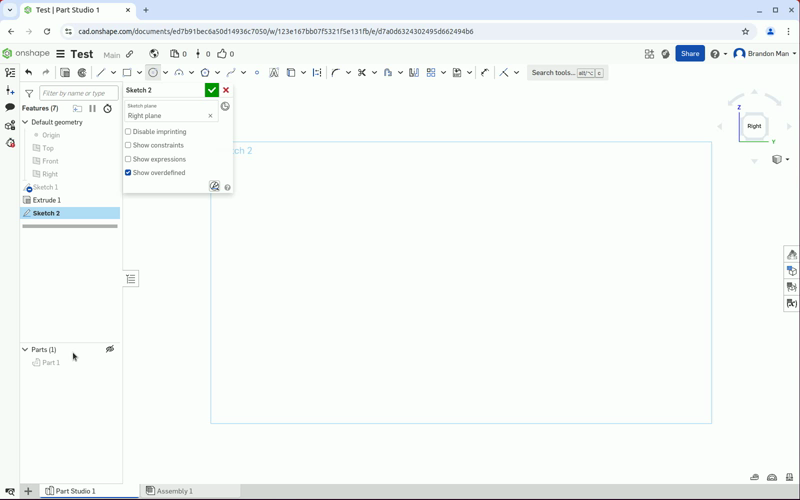
mouse_move(371, 282)
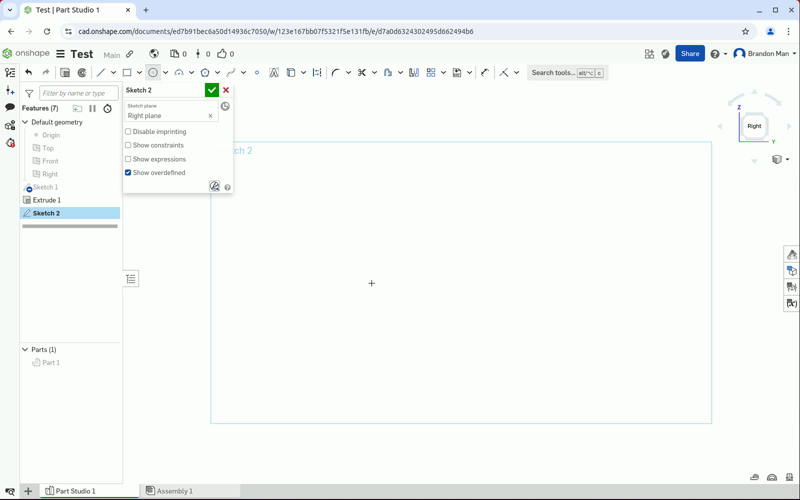
click(371, 282)
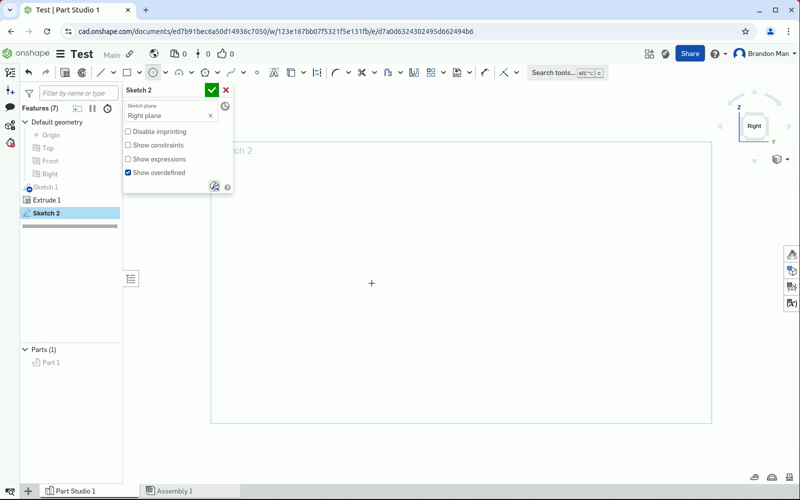
key_up(shift)
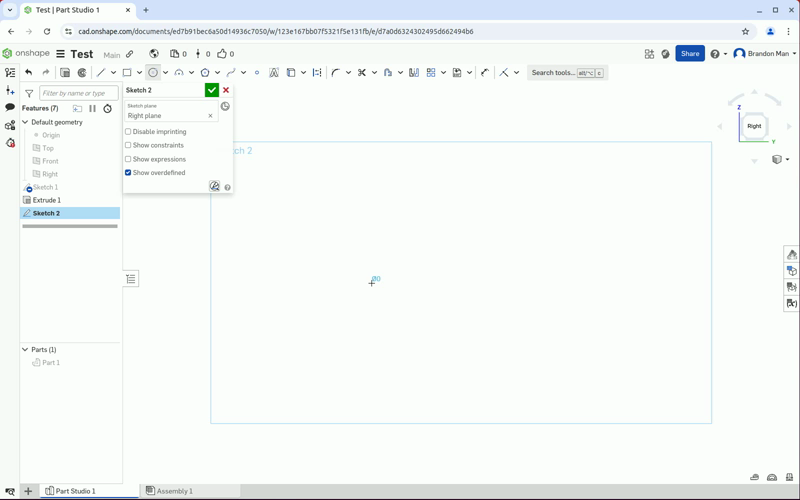
mouse_move(379, 282)
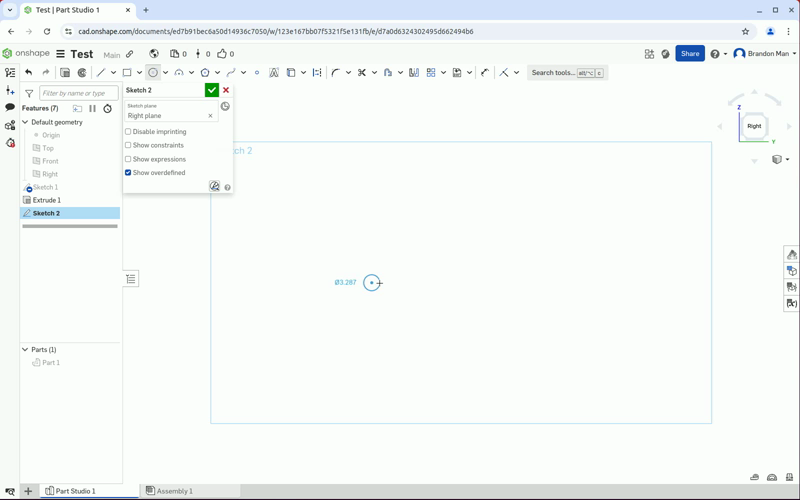
click(379, 282)
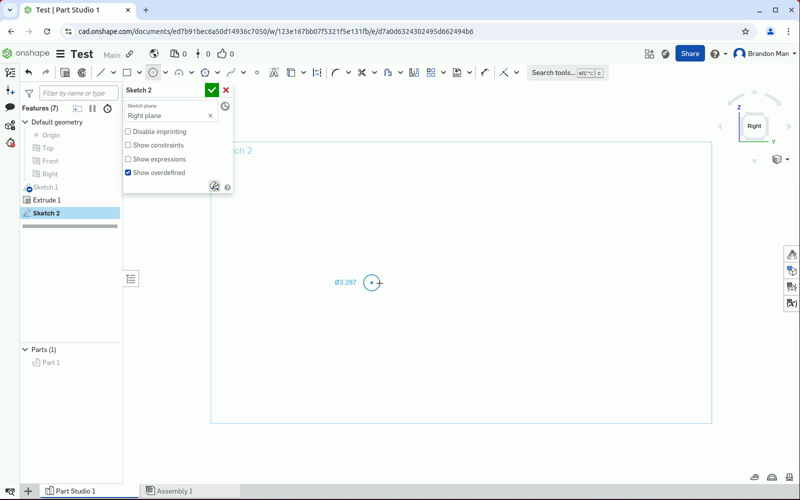
key(esc)
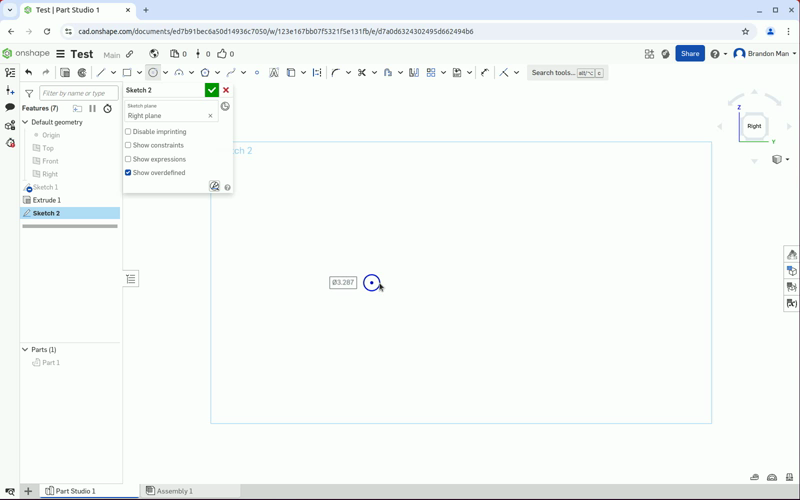
key(c)
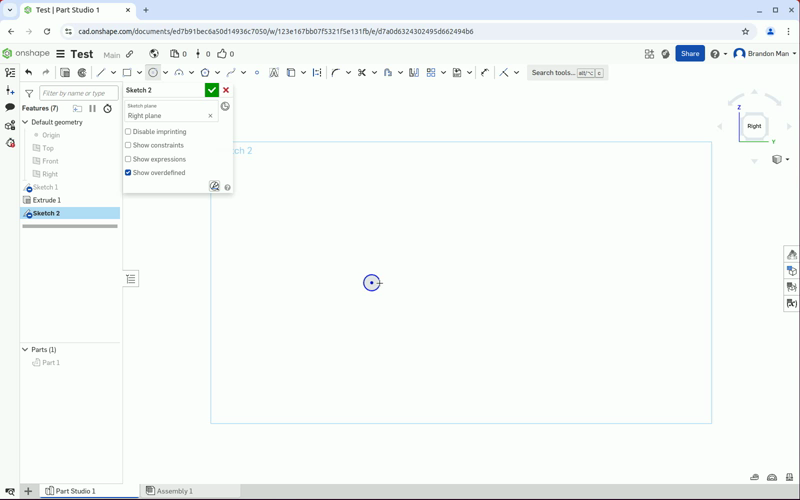
key_down(shift)
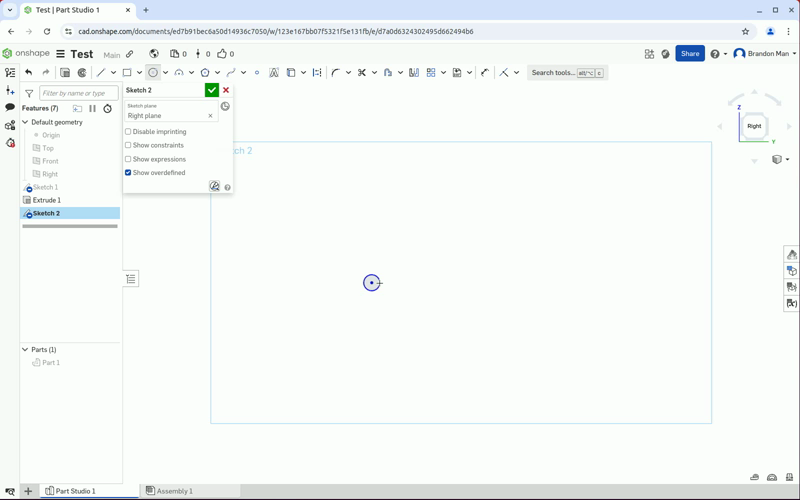
mouse_move(371, 282)
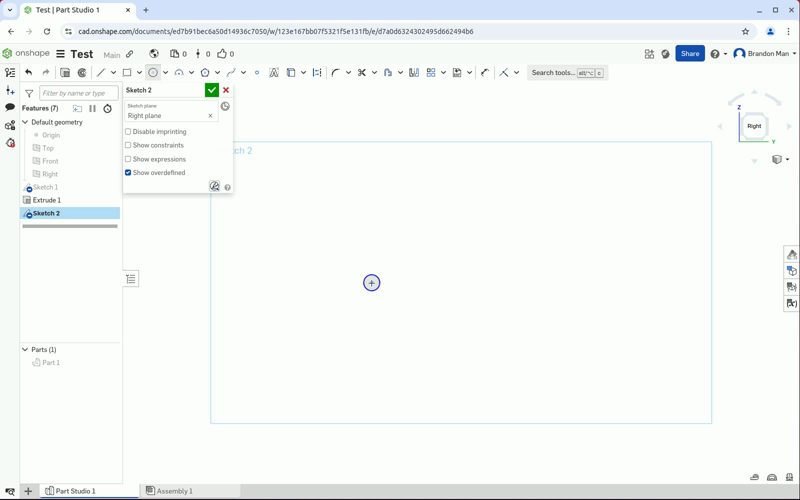
click(371, 282)
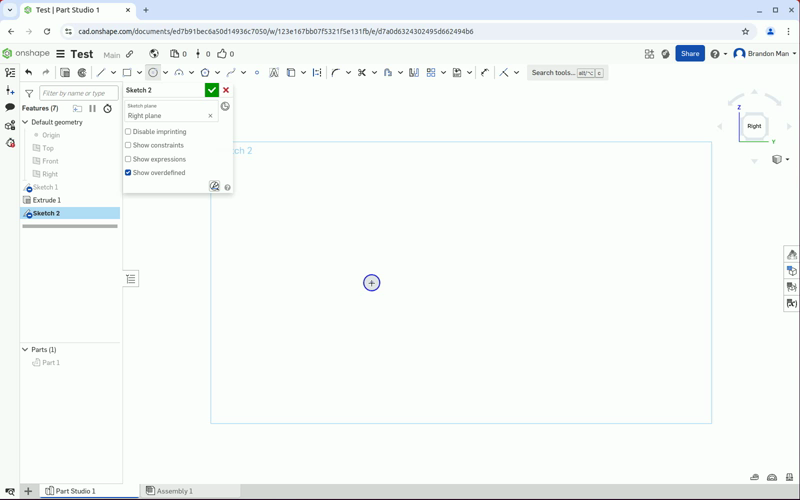
key_up(shift)
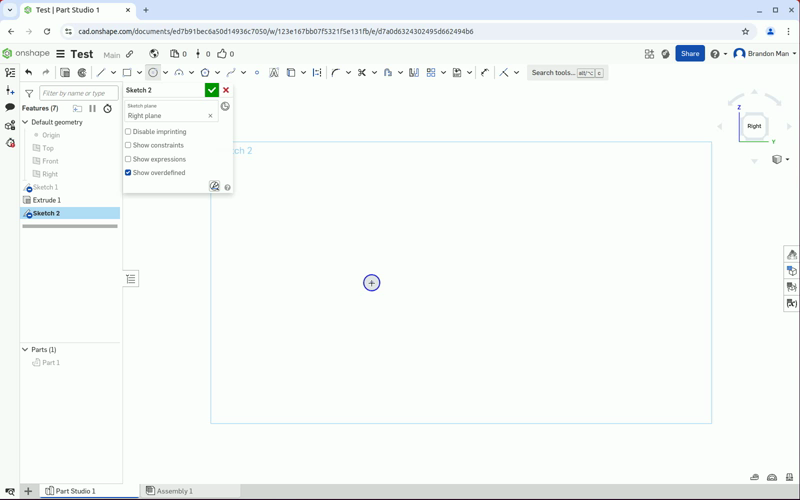
mouse_move(376, 282)
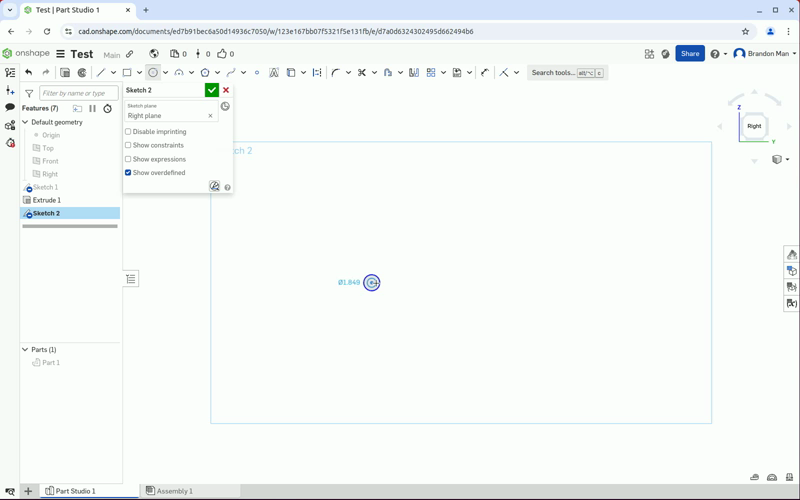
scroll(6)
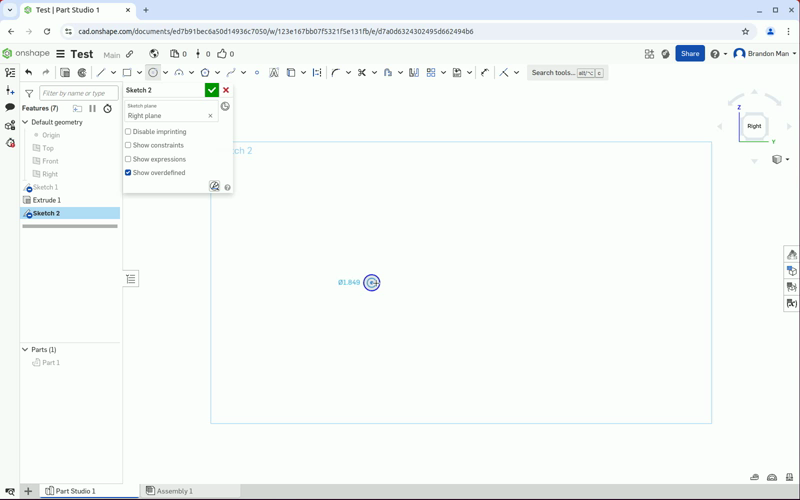
scroll(6)
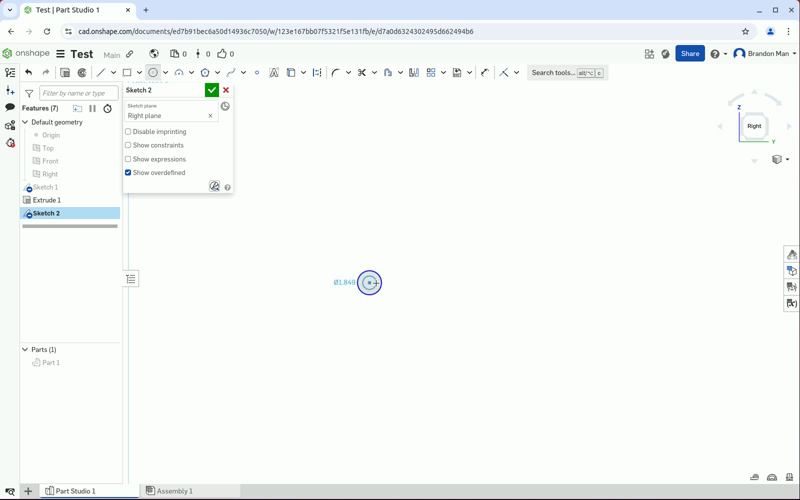
scroll(6)
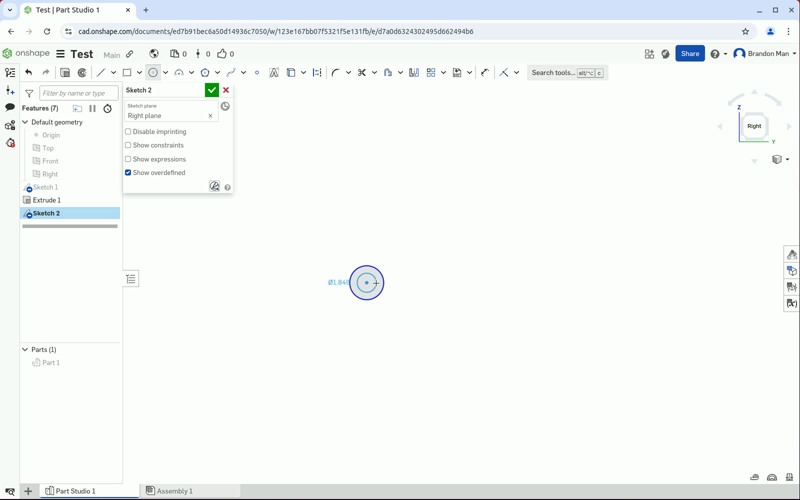
scroll(6)
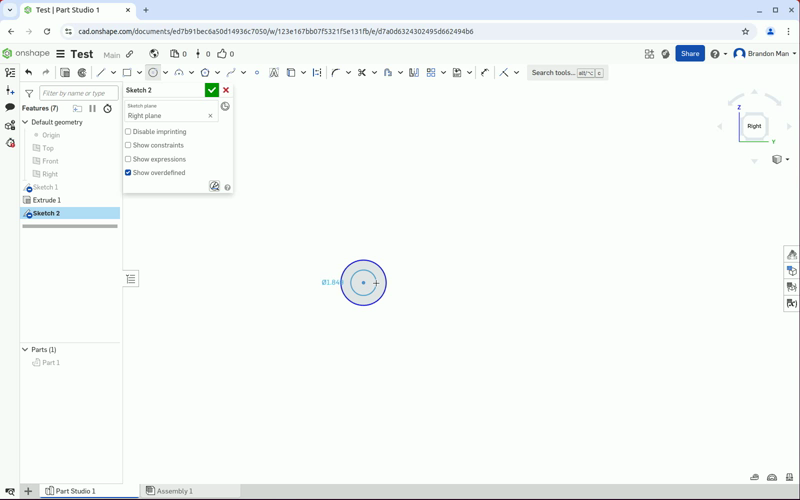
scroll(6)
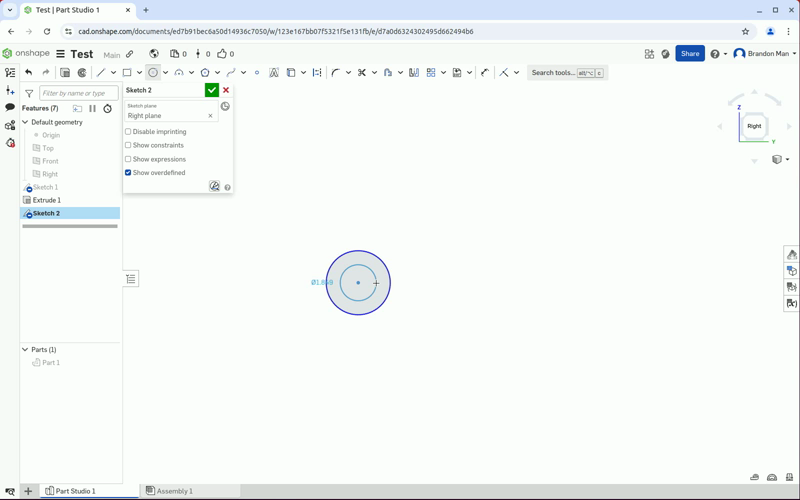
scroll(6)
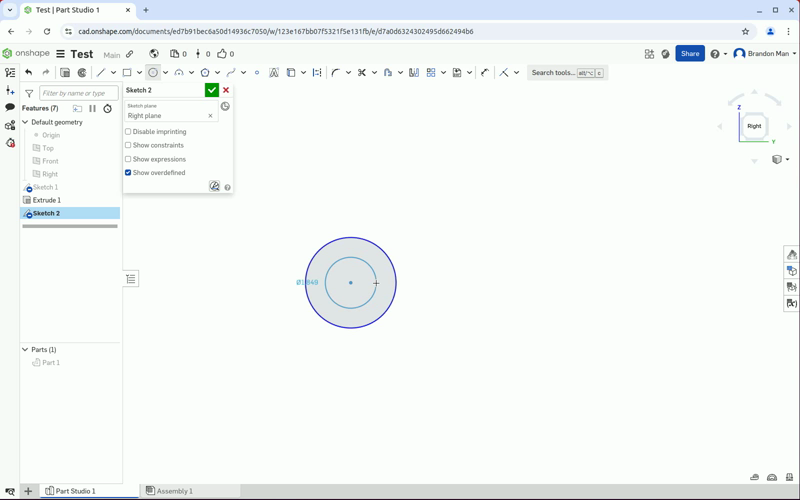
scroll(6)
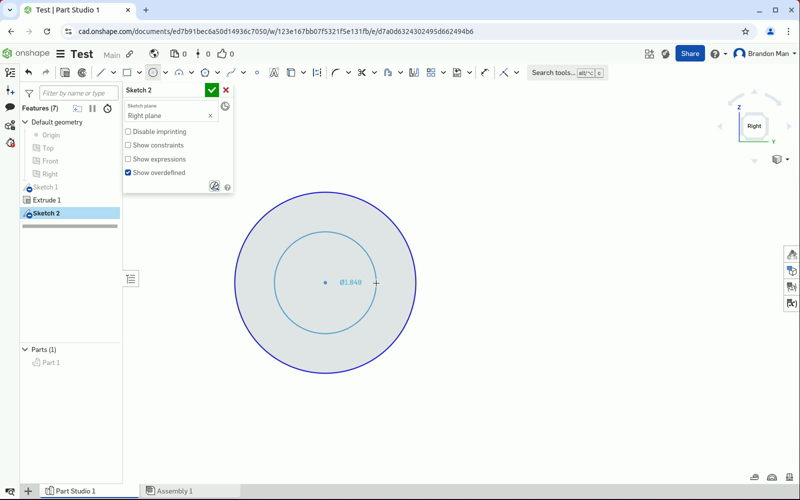
click(376, 282)
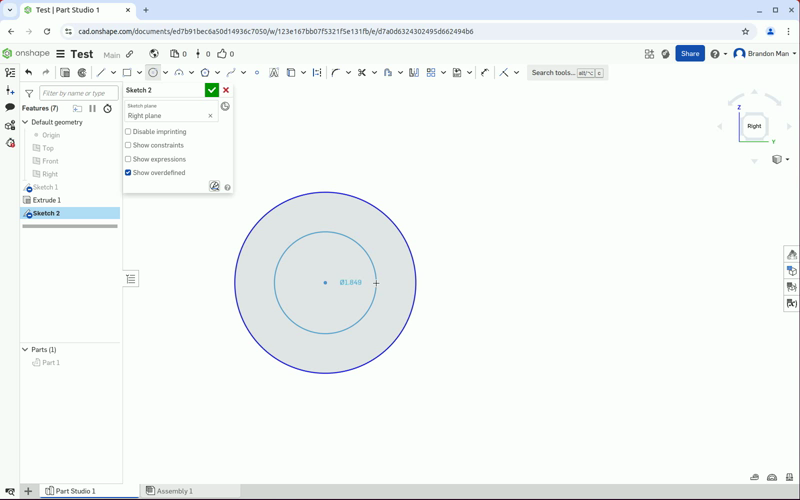
scroll(-6)
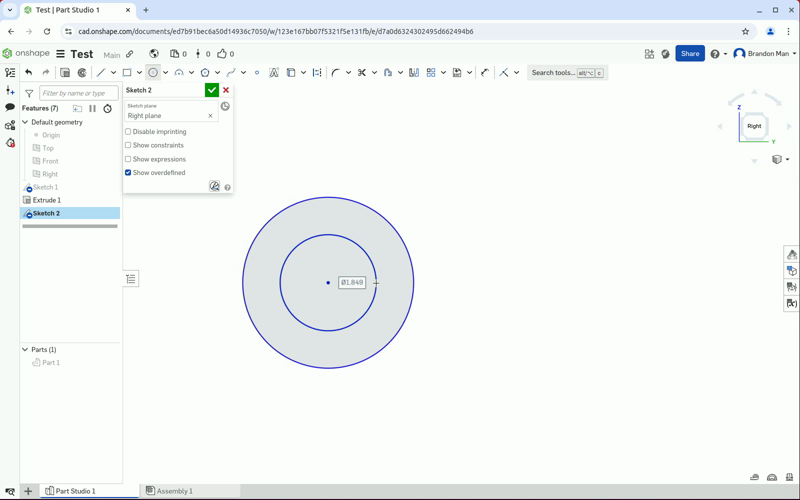
scroll(-6)
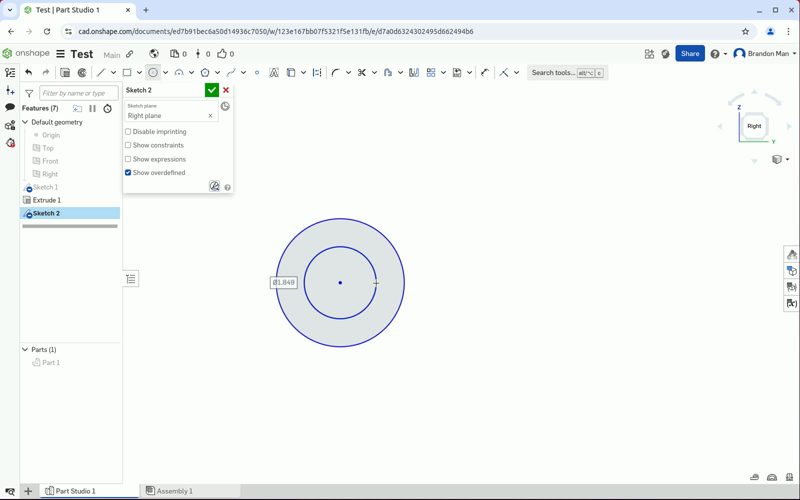
scroll(-6)
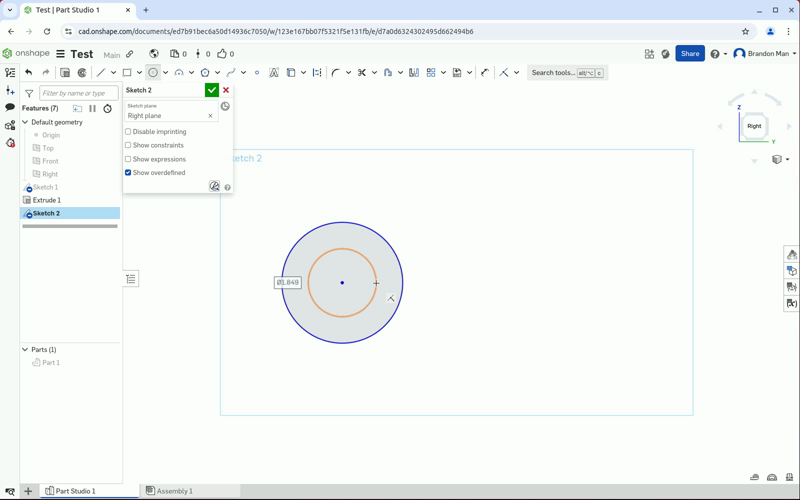
scroll(-6)
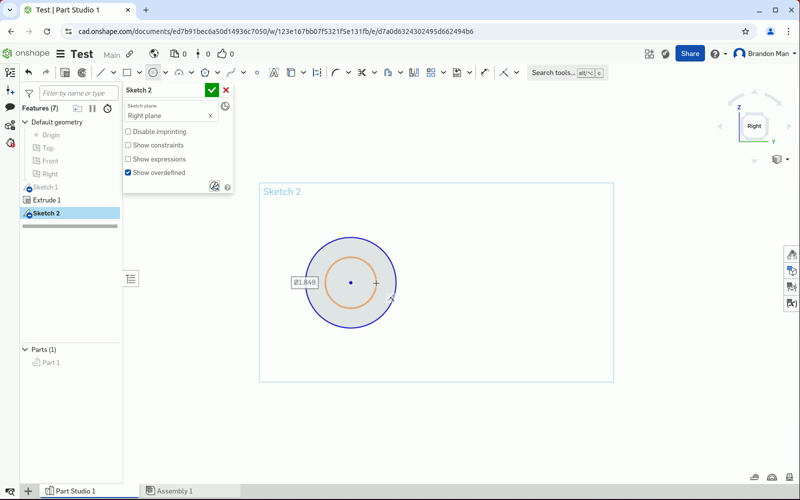
scroll(-6)
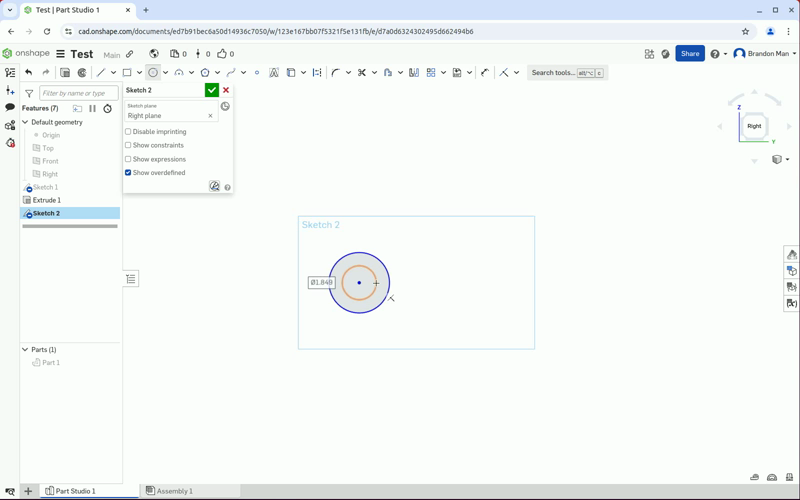
scroll(-6)
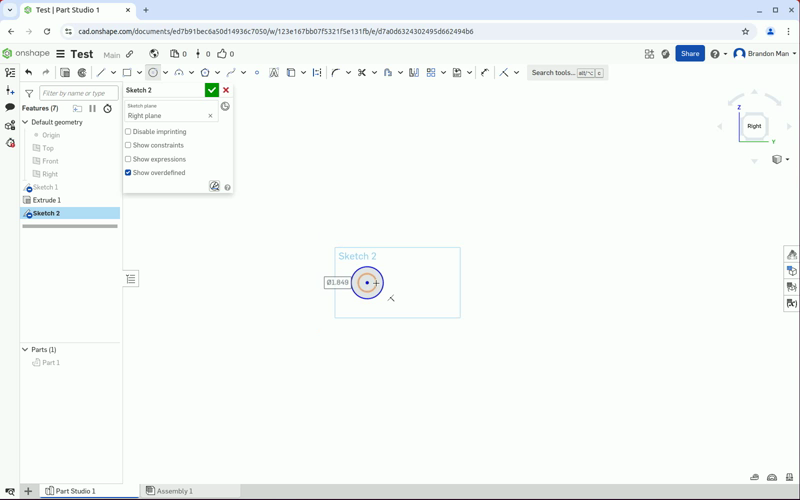
scroll(-6)
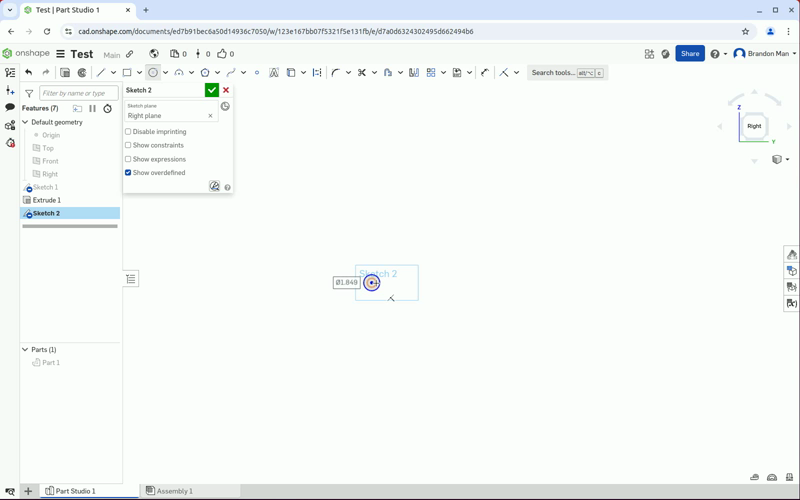
key(esc)
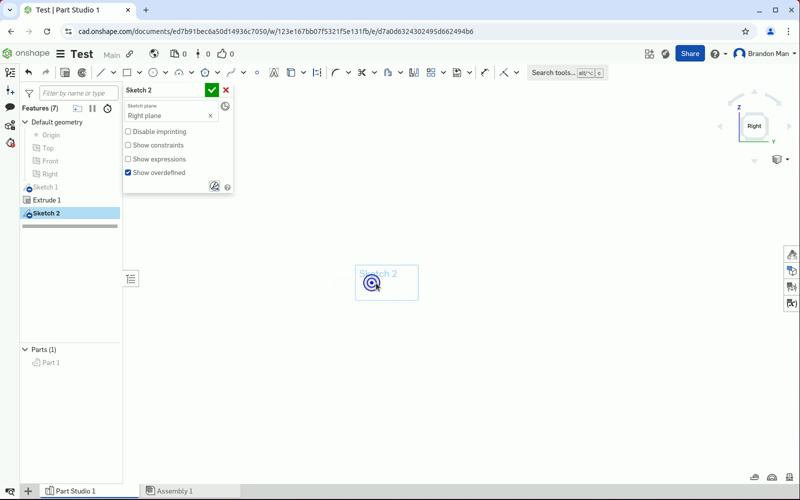
mouse_move(377, 282)
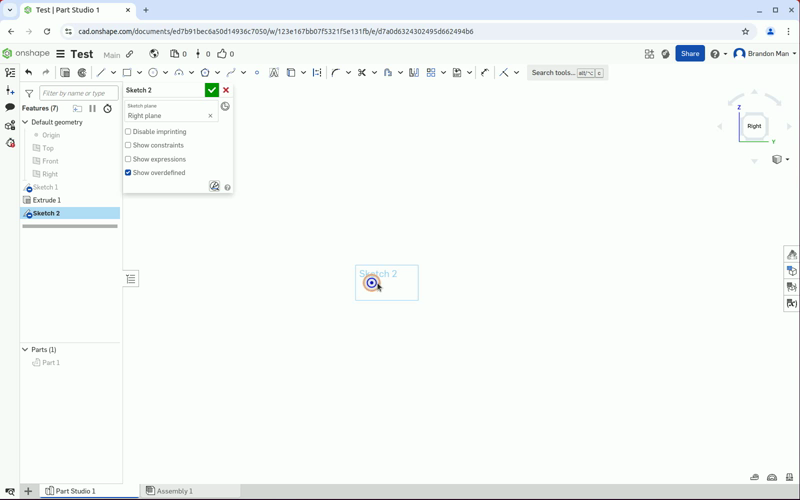
scroll(6)
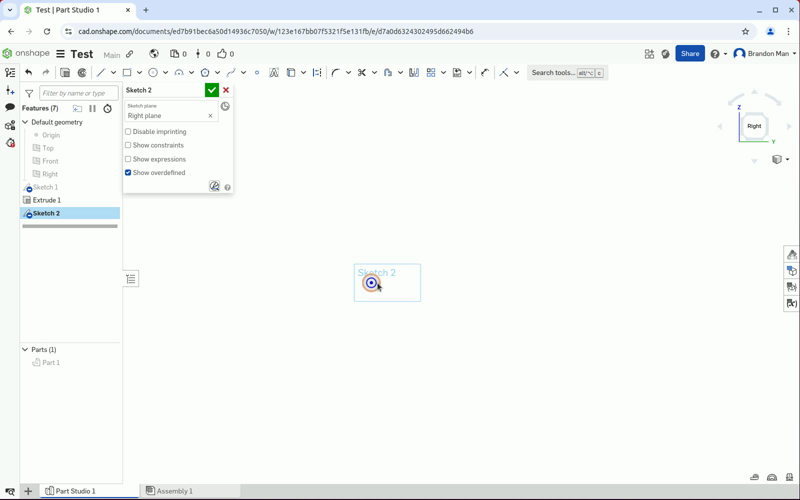
scroll(6)
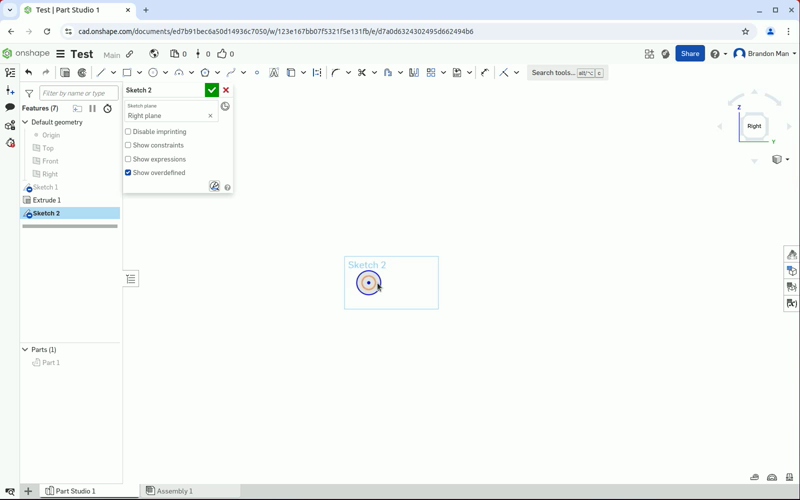
scroll(6)
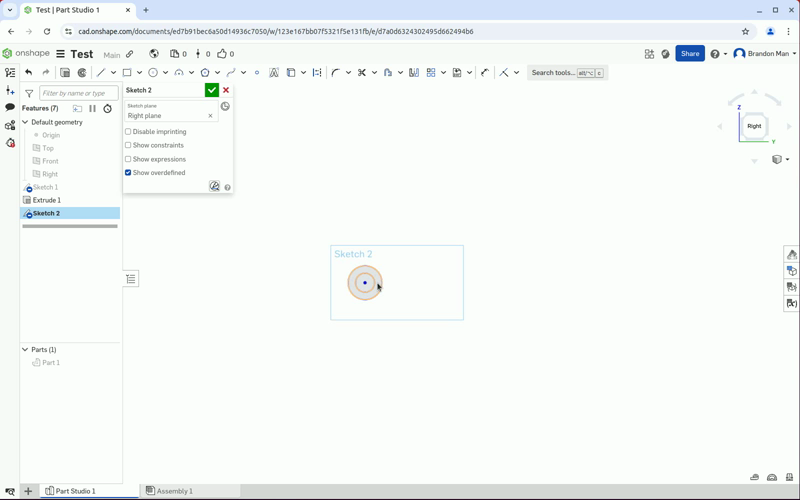
scroll(6)
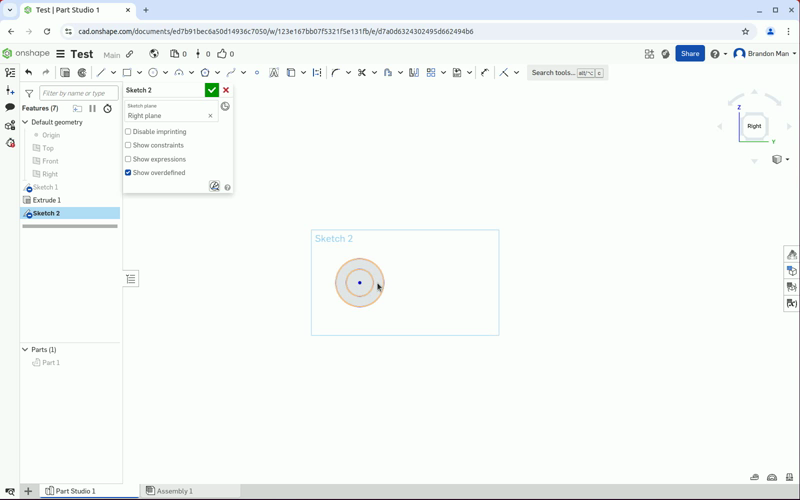
scroll(6)
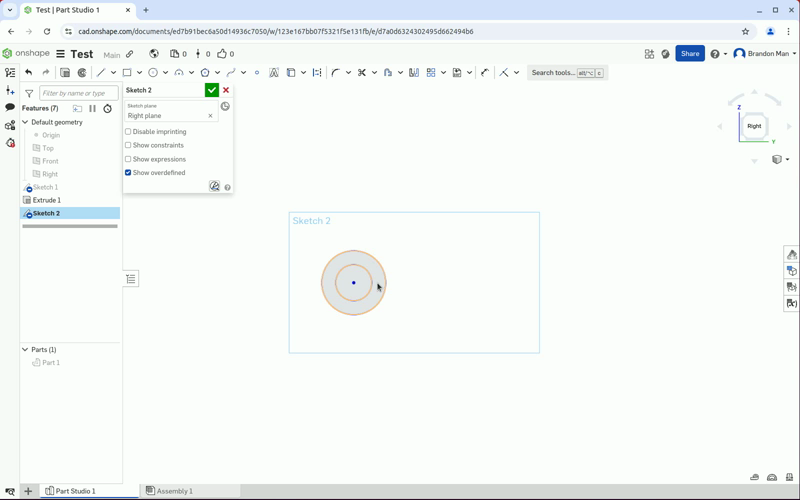
scroll(6)
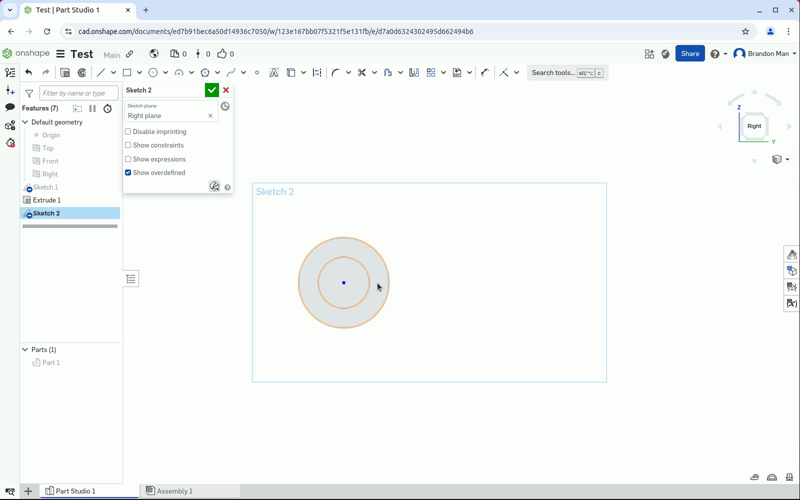
scroll(6)
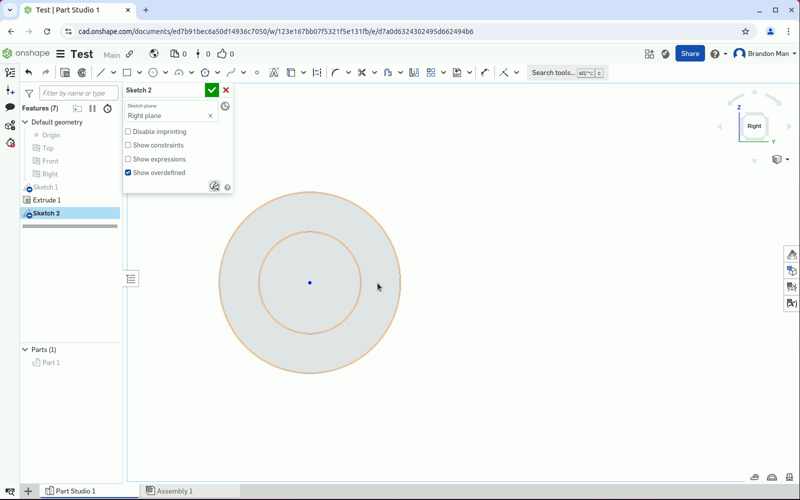
click(377, 282)
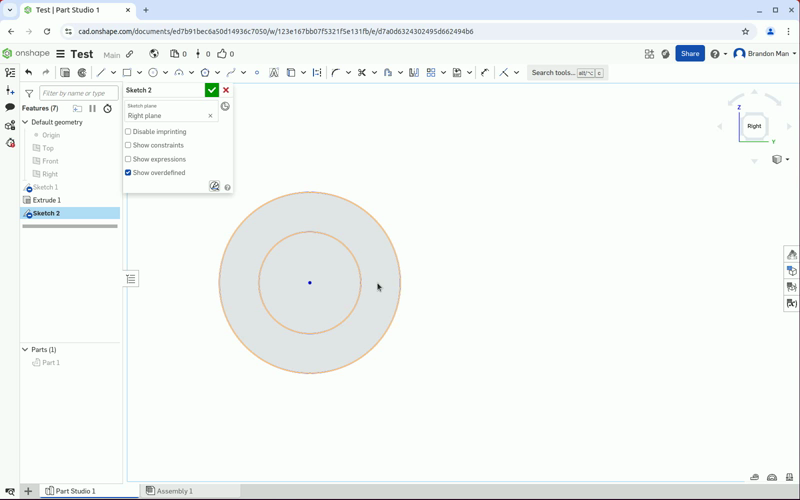
scroll(-6)
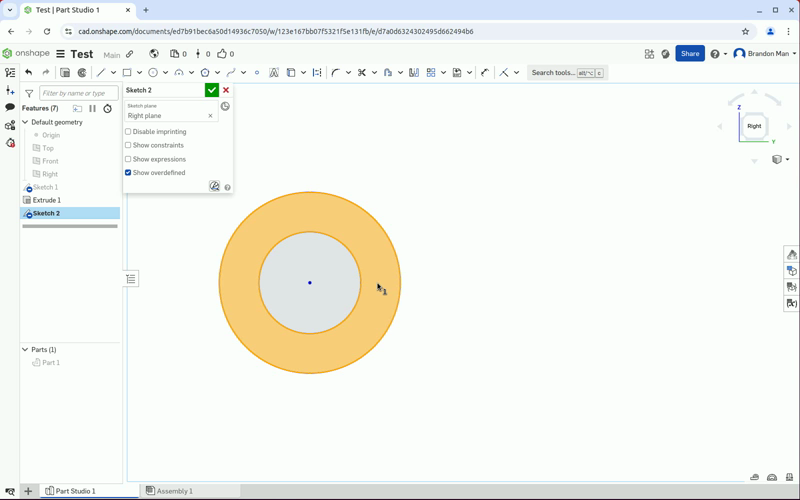
scroll(-6)
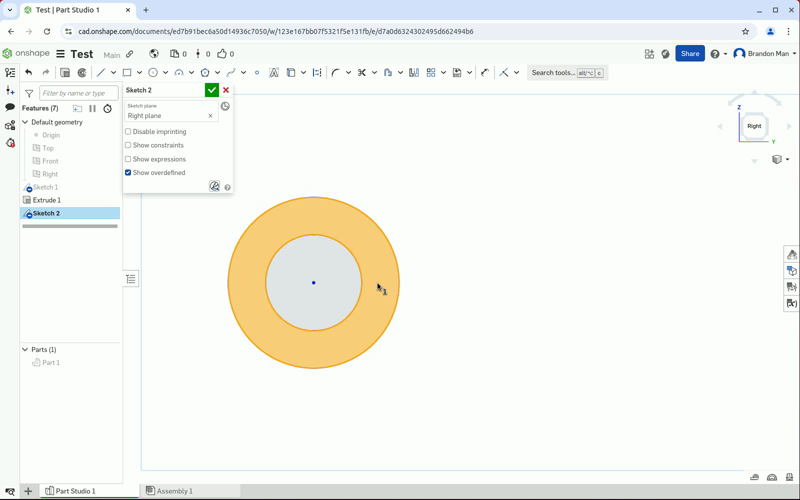
scroll(-6)
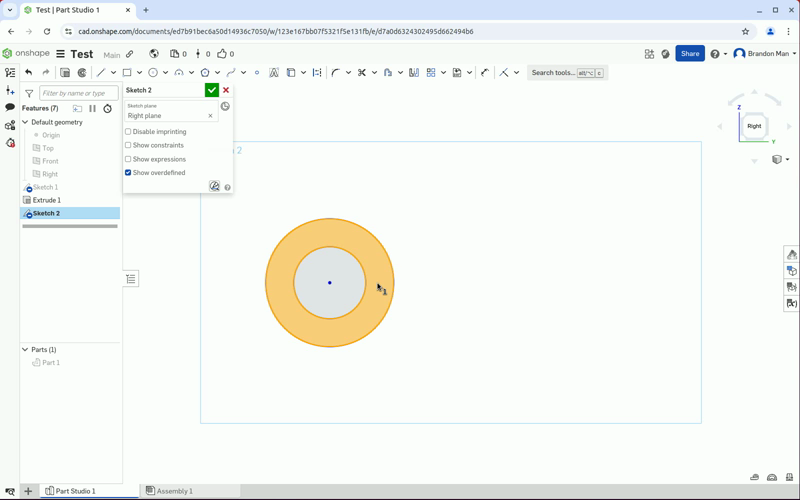
scroll(-6)
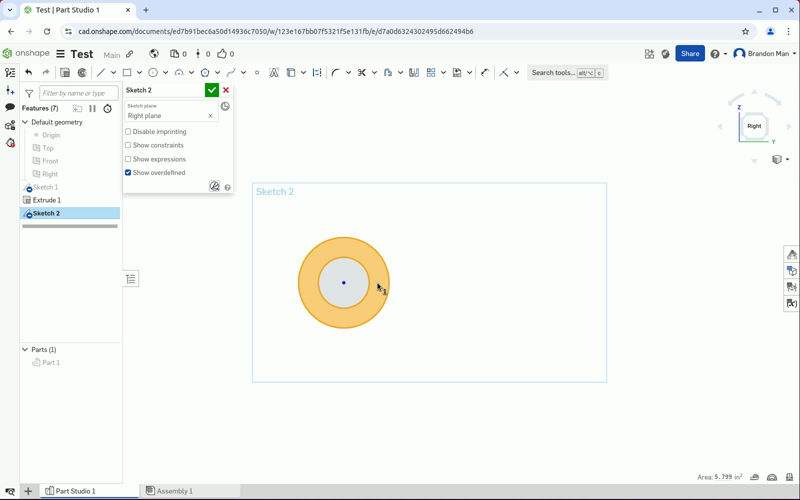
scroll(-6)
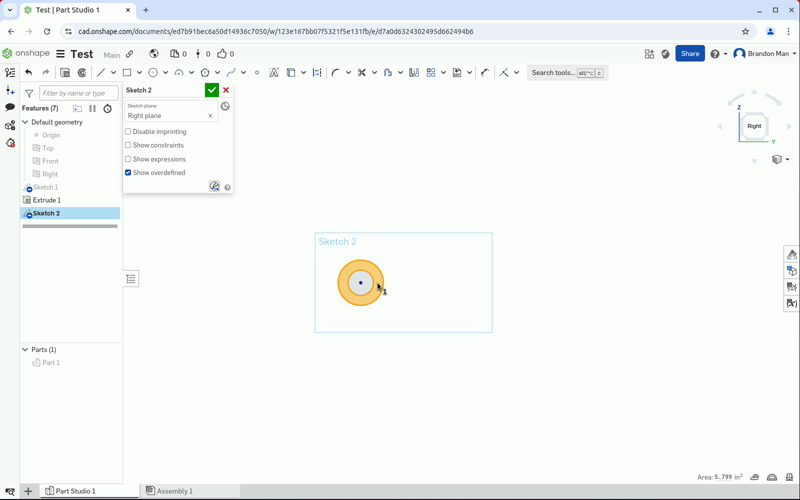
scroll(-6)
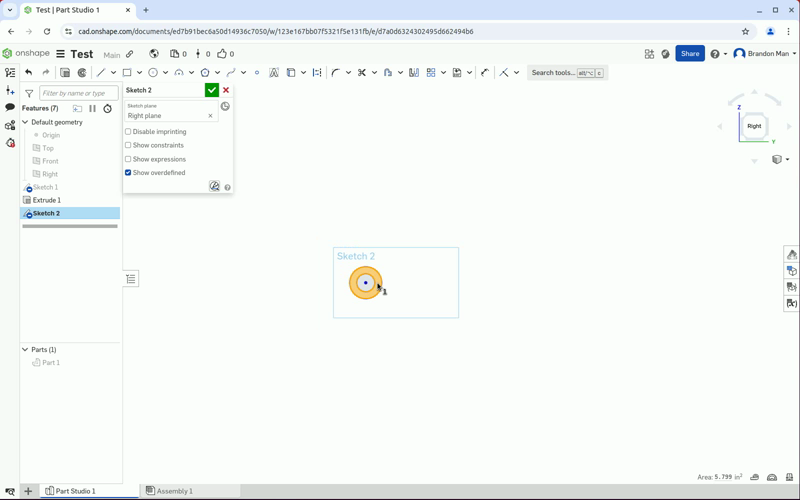
scroll(-6)
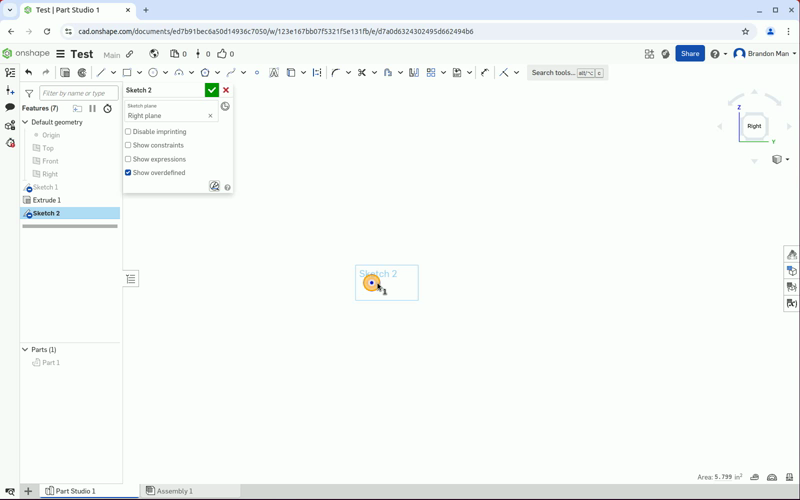
mouse_move(73, 352)
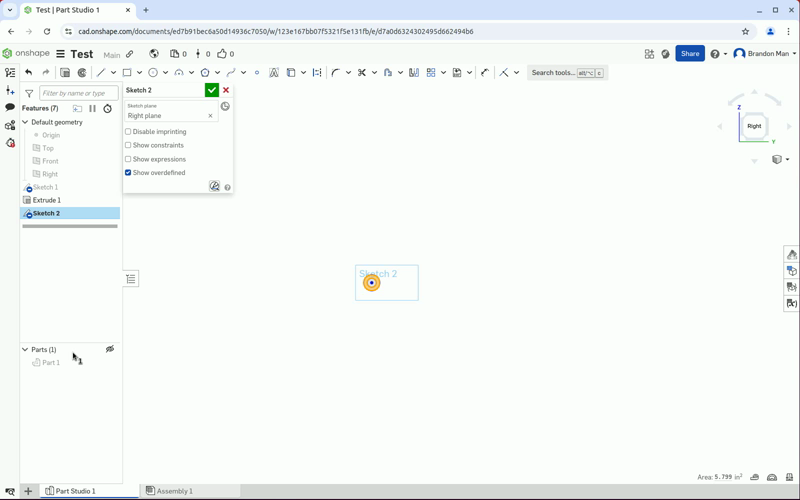
key(shift+y)
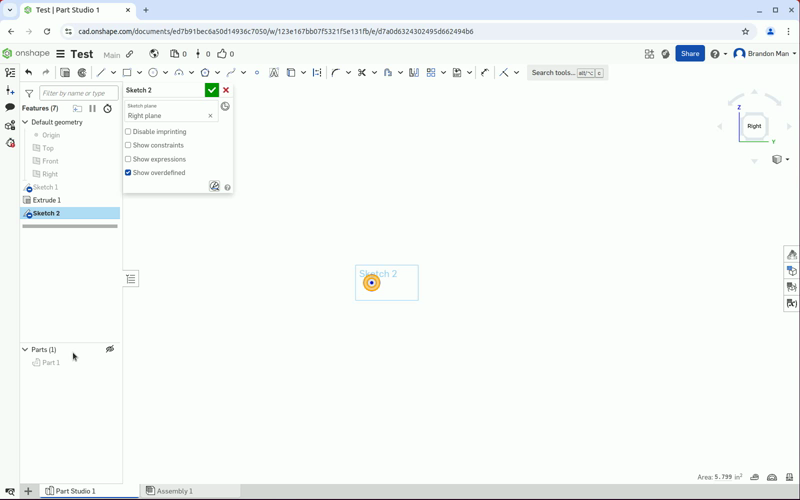
key(shift+e)
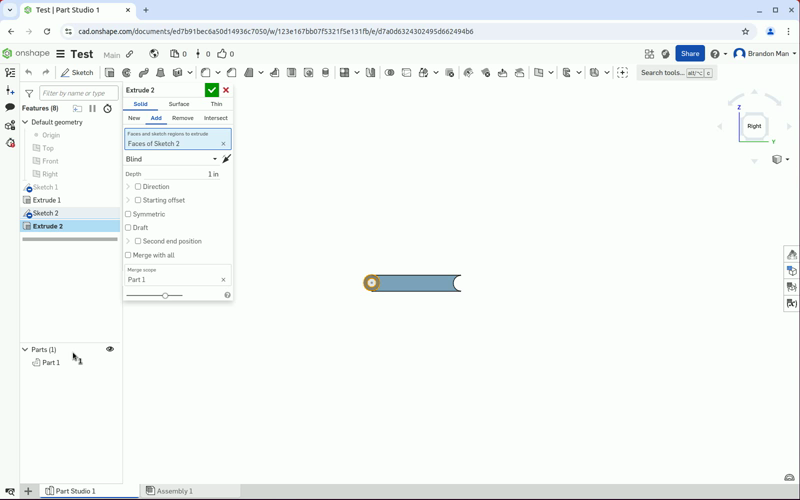
mouse_move(143, 106)
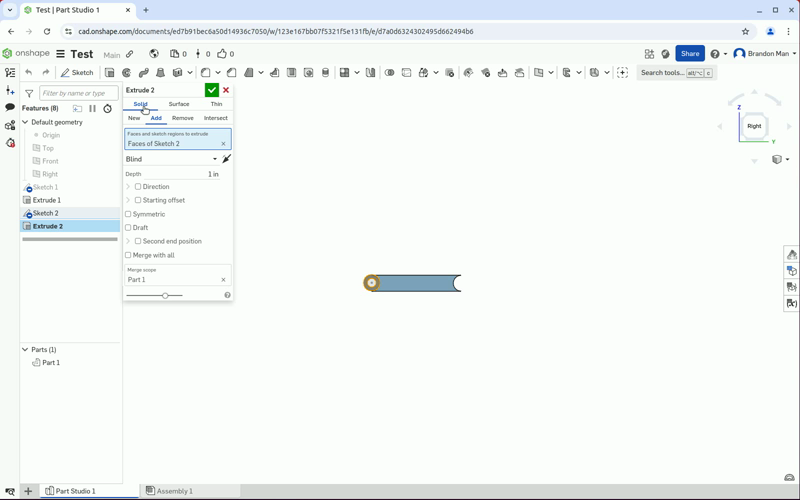
click(143, 106)
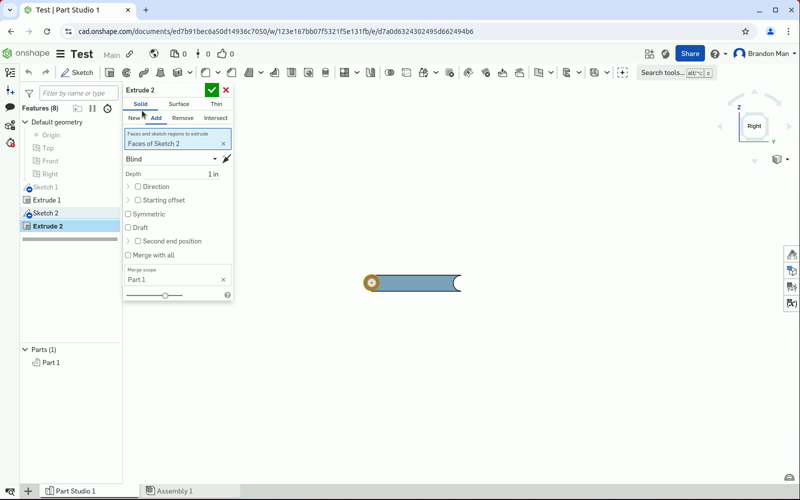
mouse_move(137, 120)
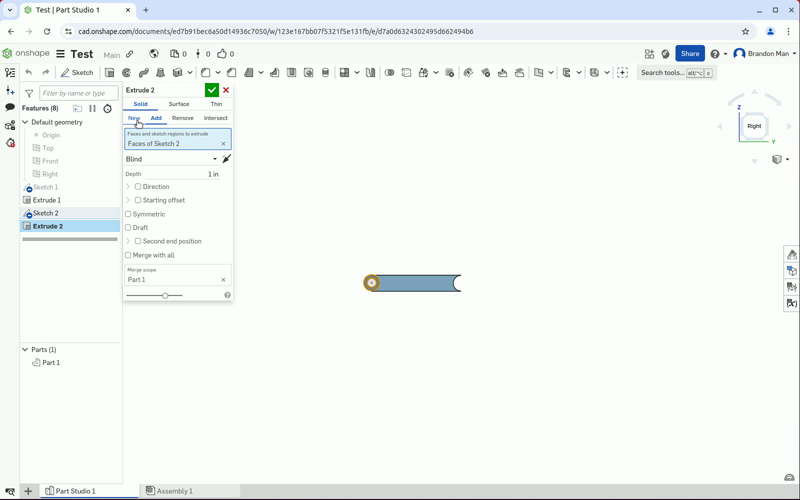
click(137, 120)
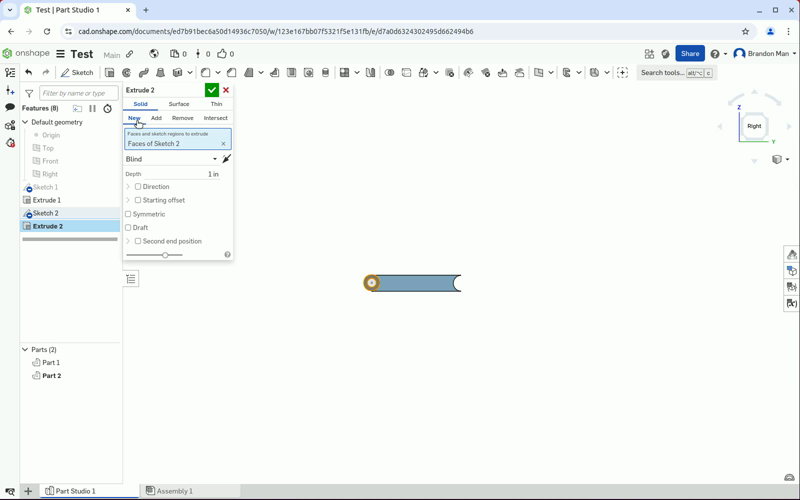
key(tab, 4)
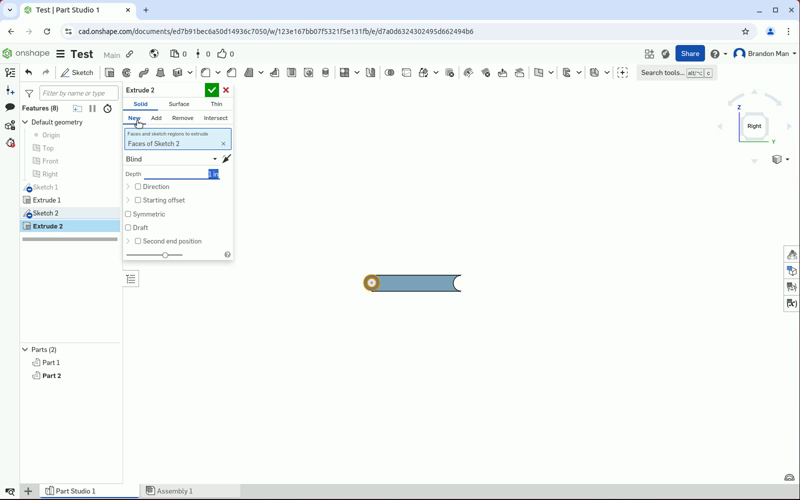
text(41.402)
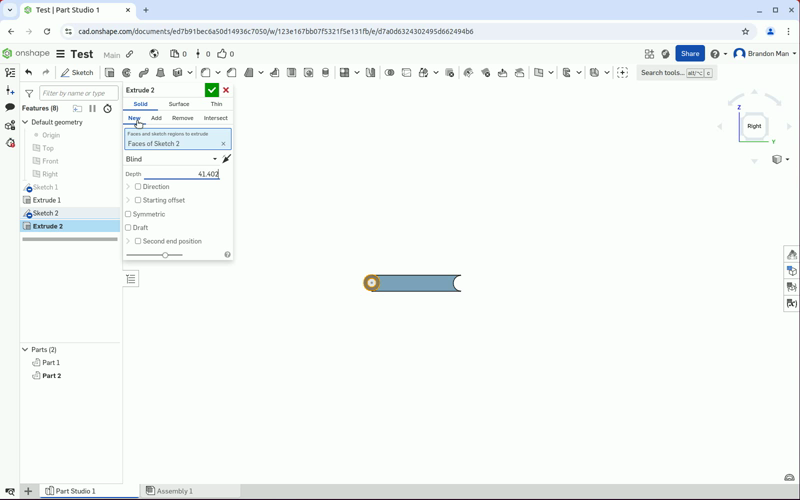
key(tab, 3)
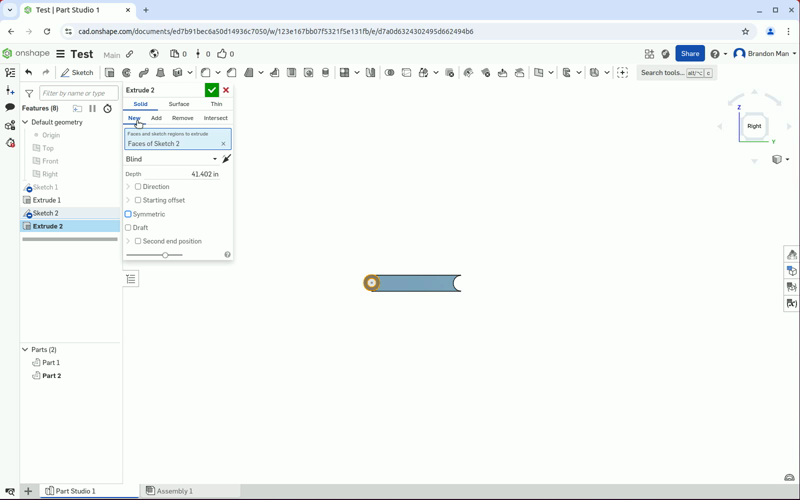
key(space)
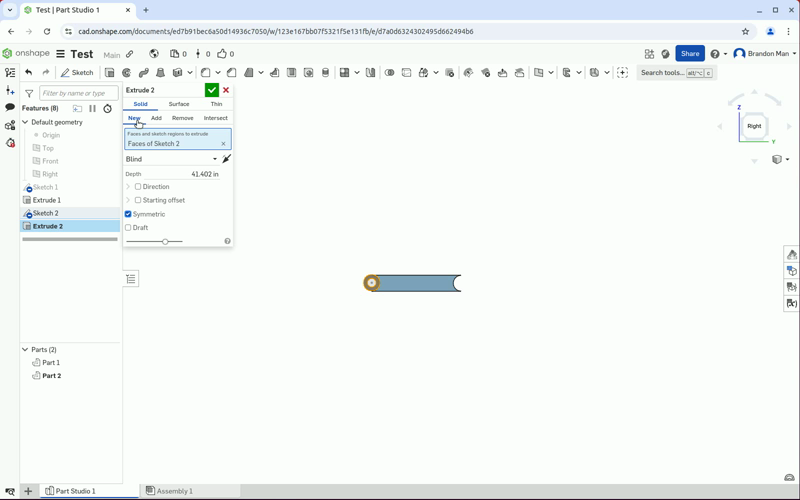
key(enter)
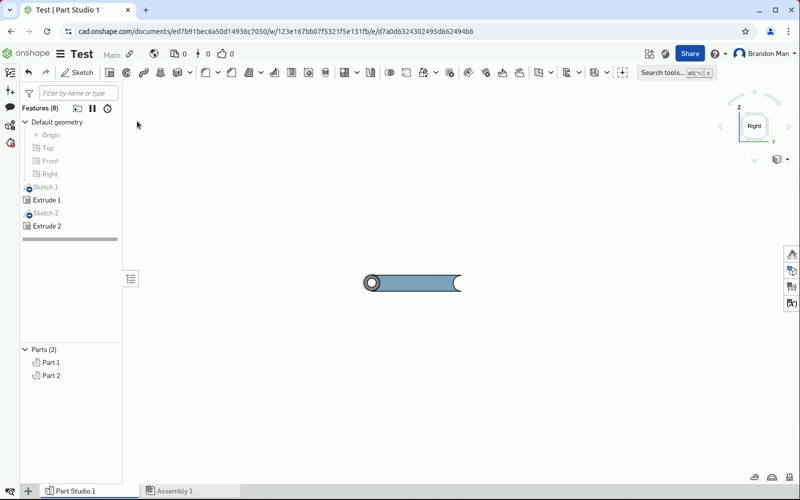
key(shift+h)
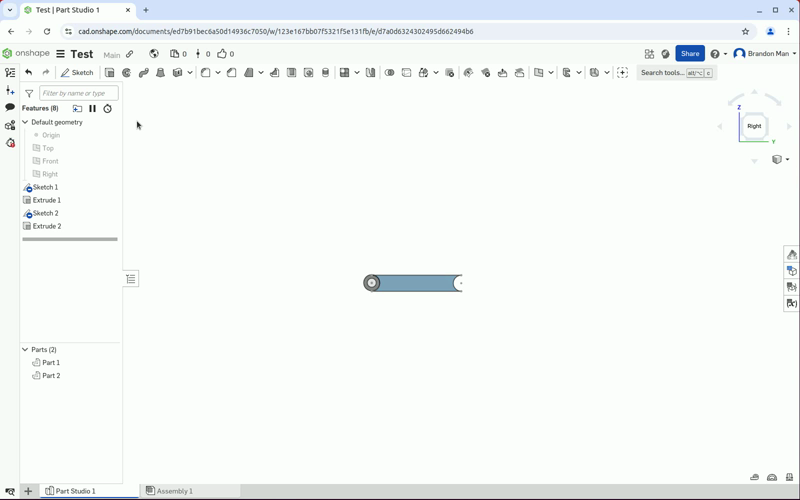
key(shift+h)
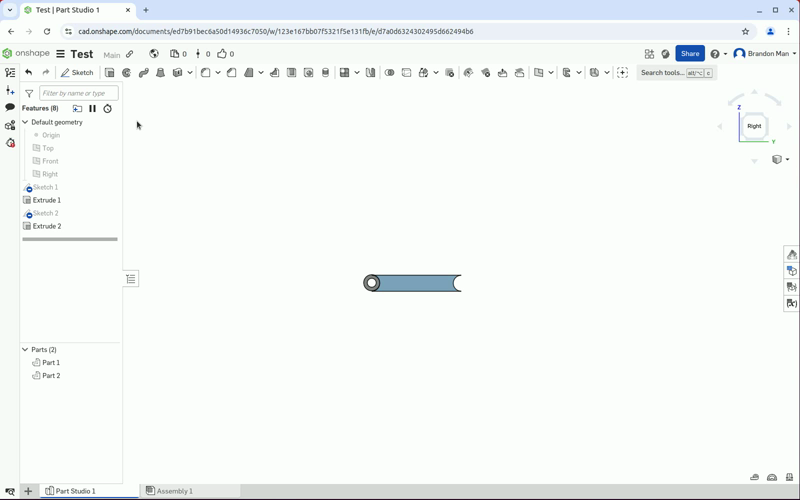
mouse_move(73, 189)
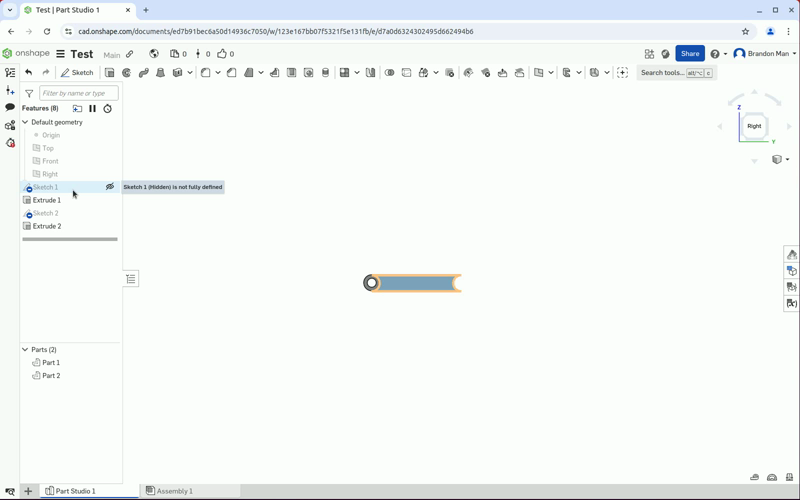
click(73, 189)
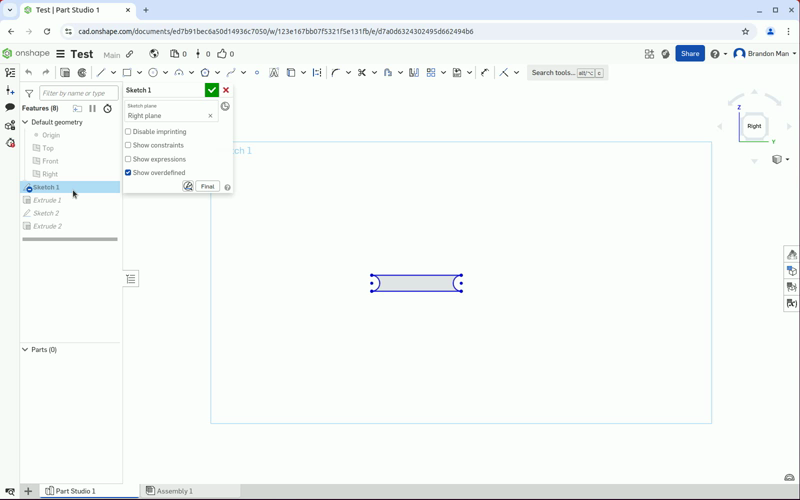
mouse_move(229, 92)
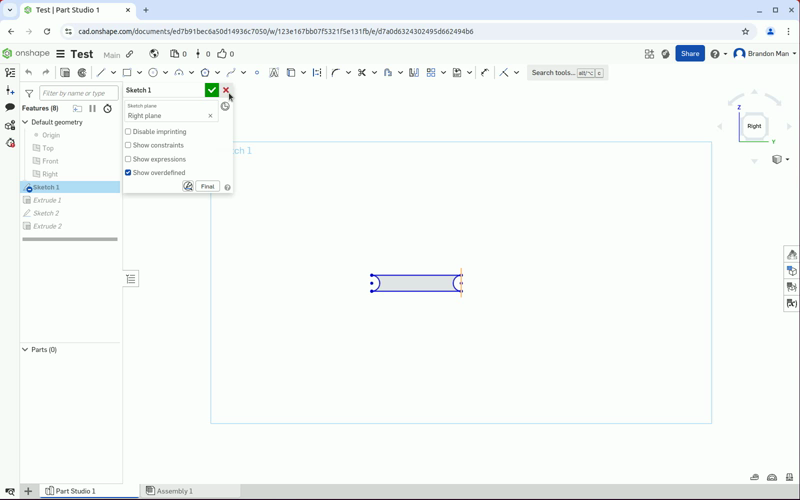
click(229, 92)
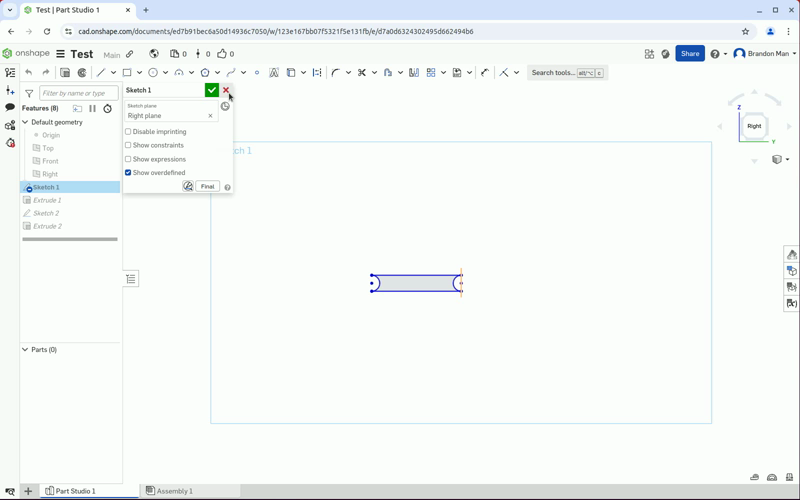
key(shift+s)
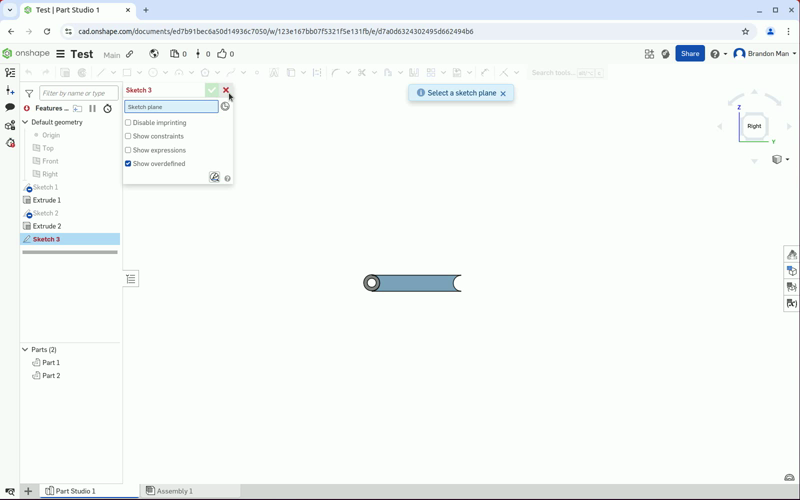
mouse_move(73, 176)
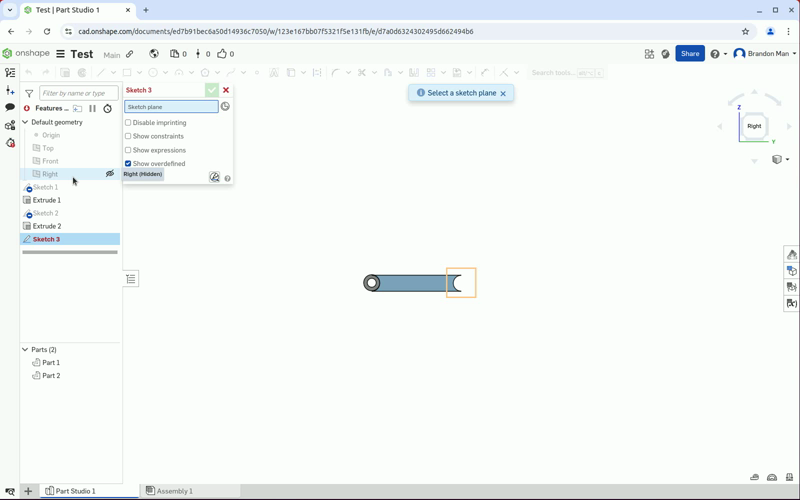
click(73, 176)
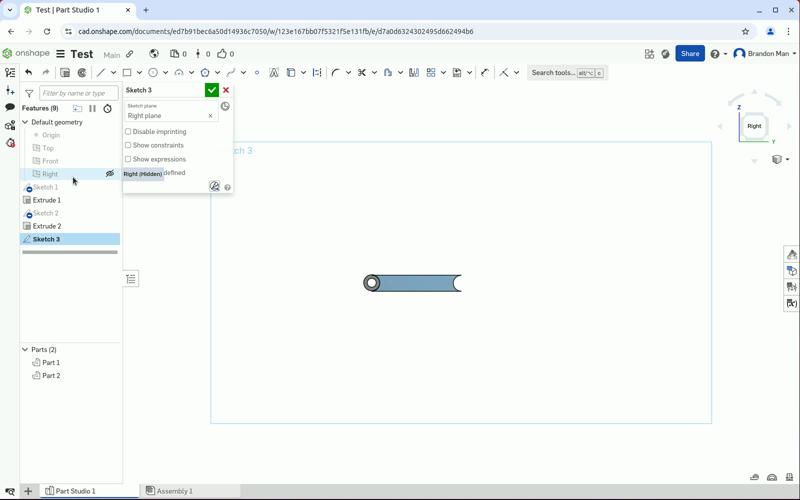
mouse_move(73, 352)
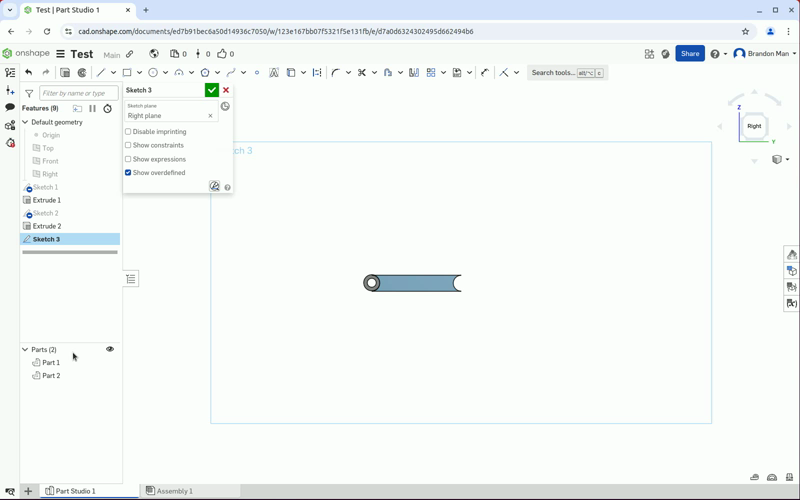
key(y)
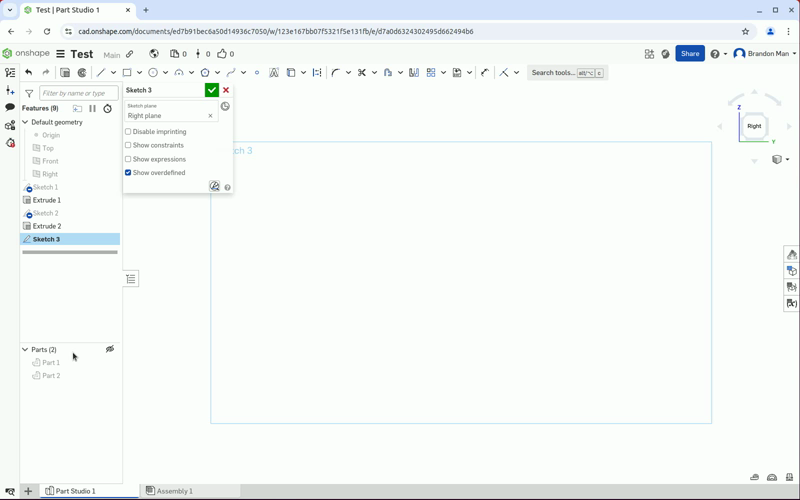
key(l)
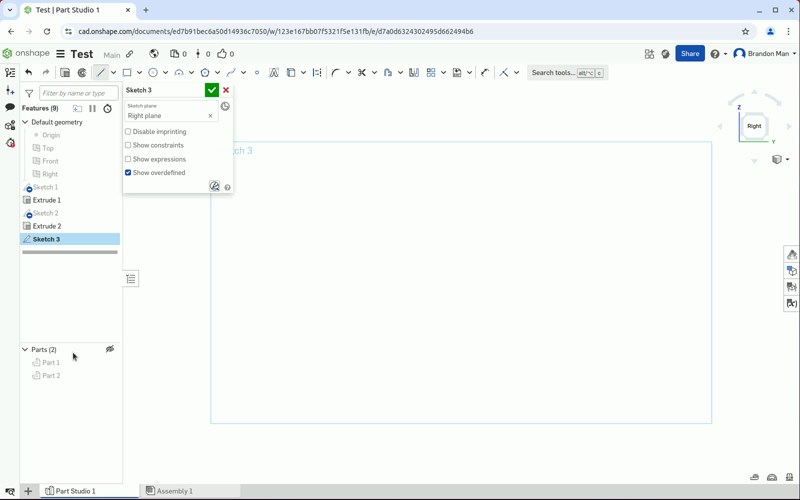
key_down(shift)
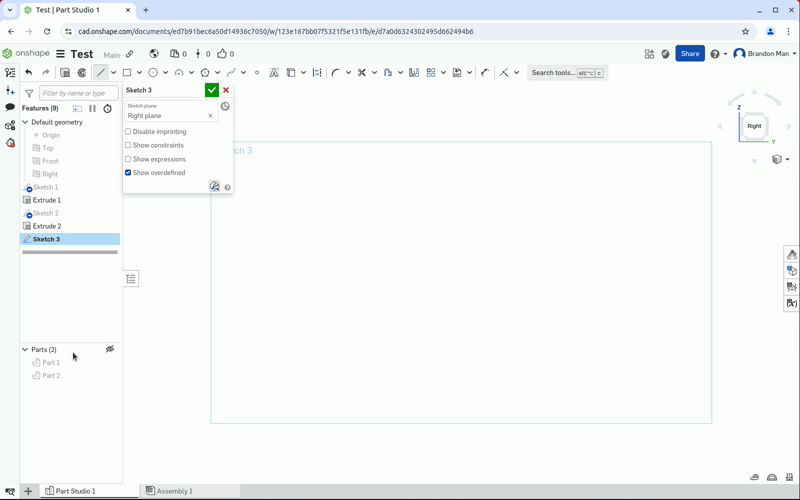
mouse_move(348, 291)
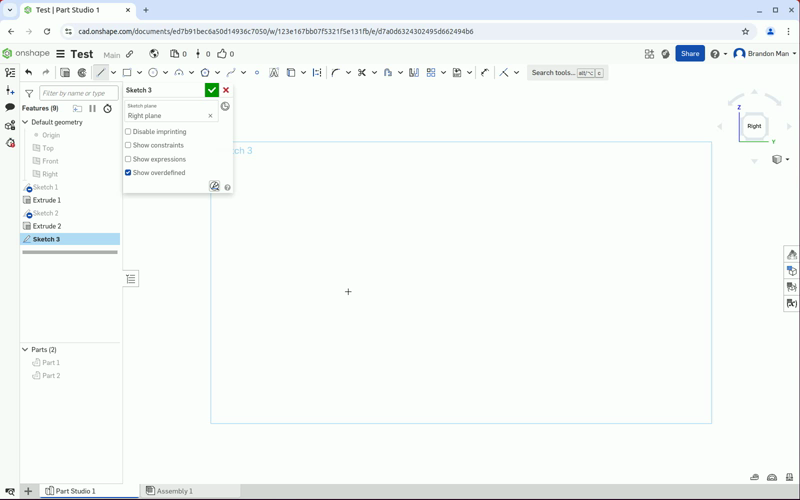
click(348, 291)
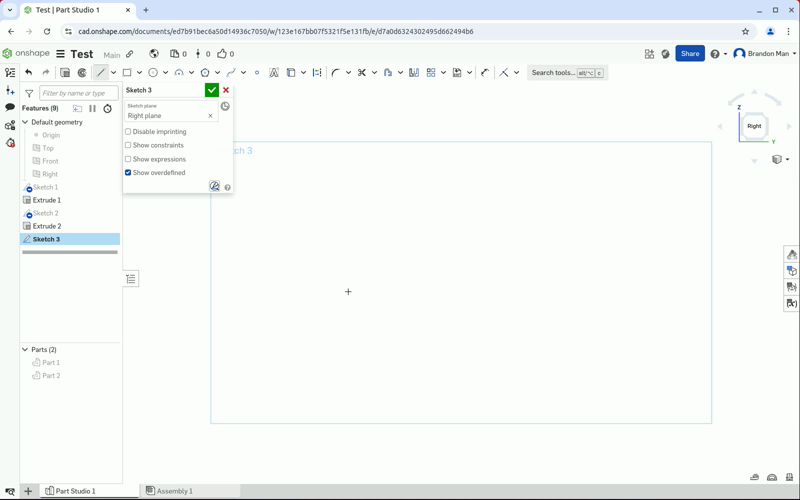
key_up(shift)
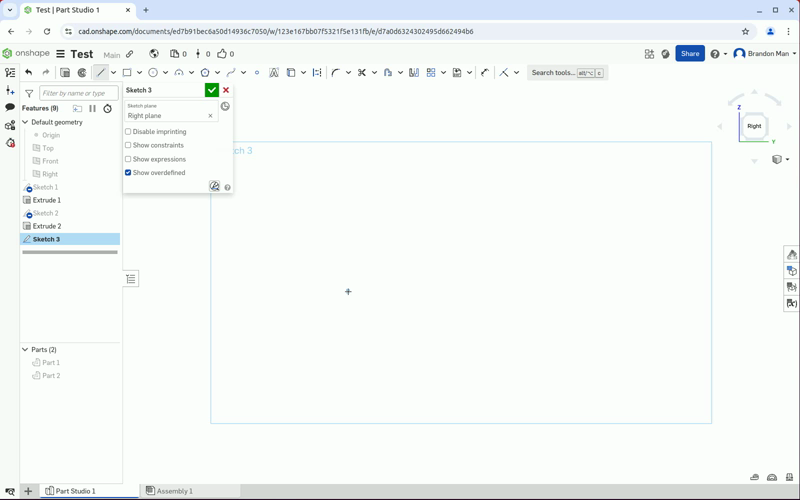
key_down(shift)
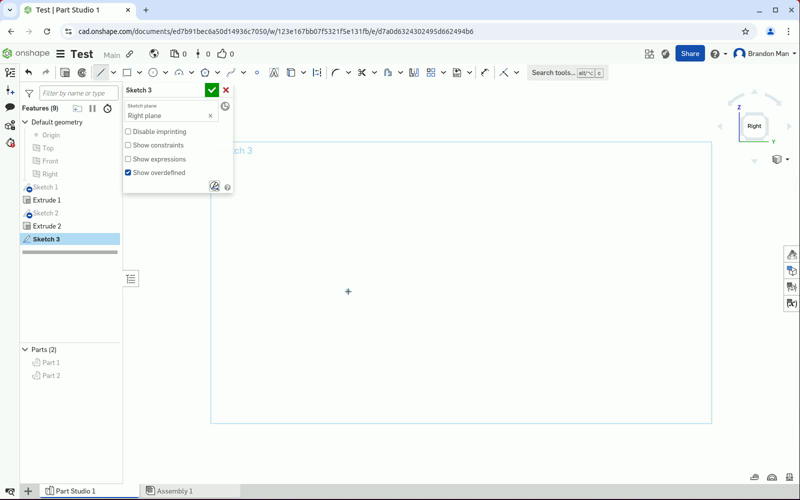
mouse_move(378, 291)
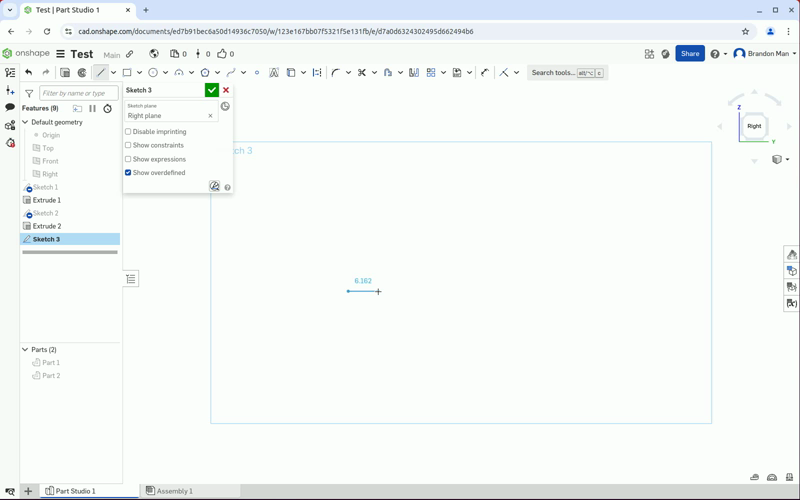
mouse_move(372, 291)
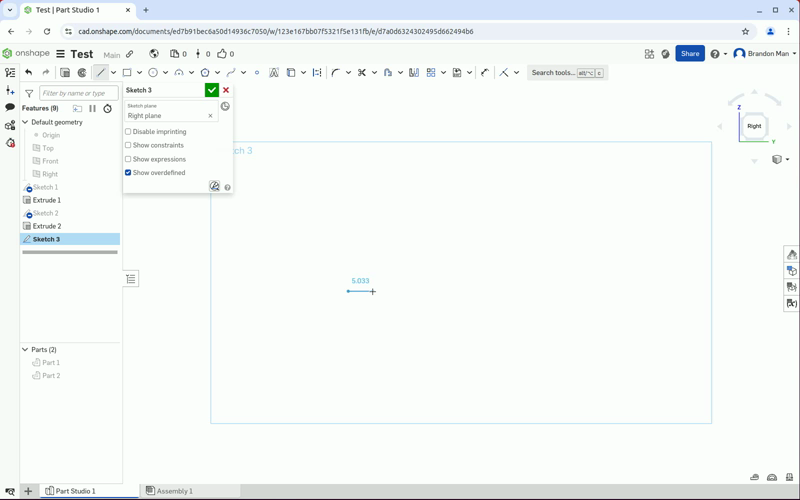
click(372, 291)
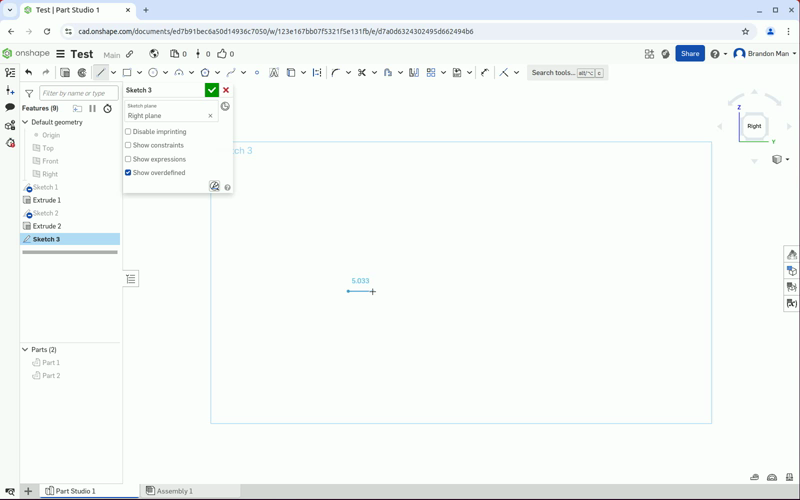
key_up(shift)
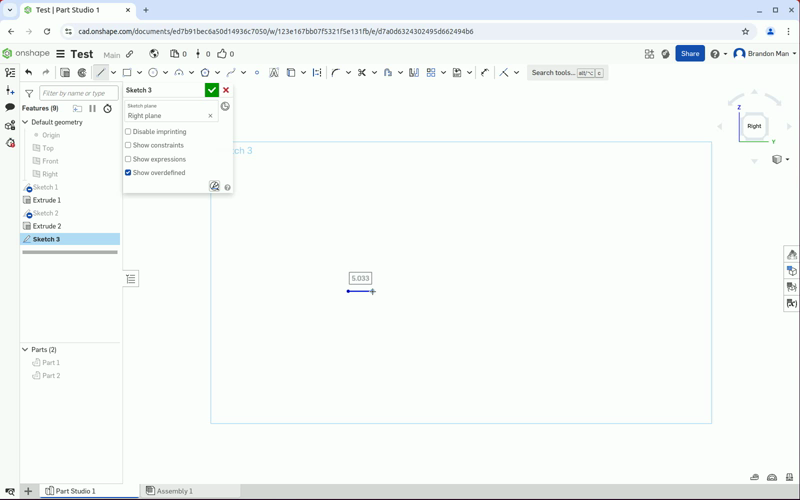
key(esc)
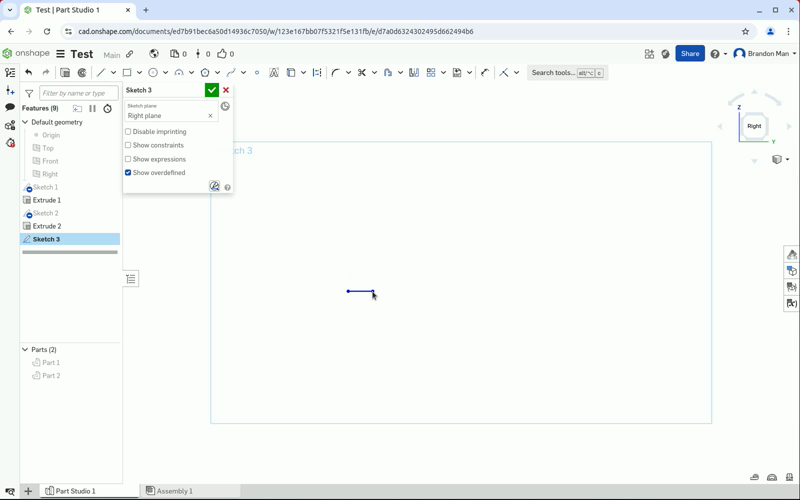
key(a)
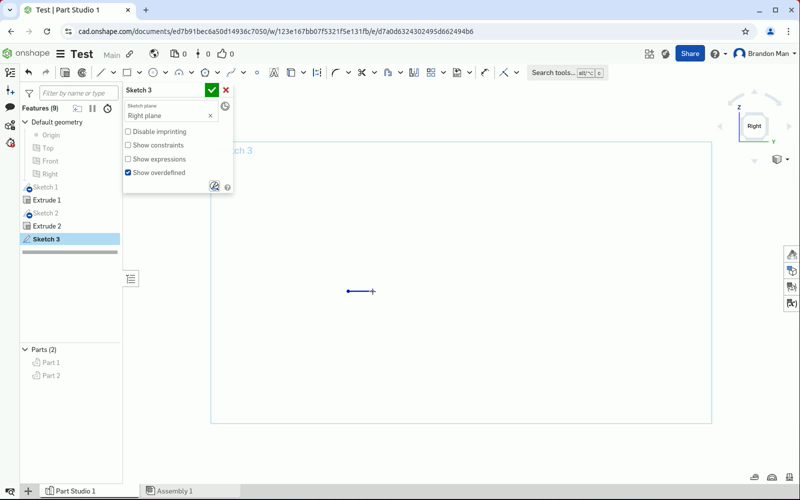
mouse_move(372, 291)
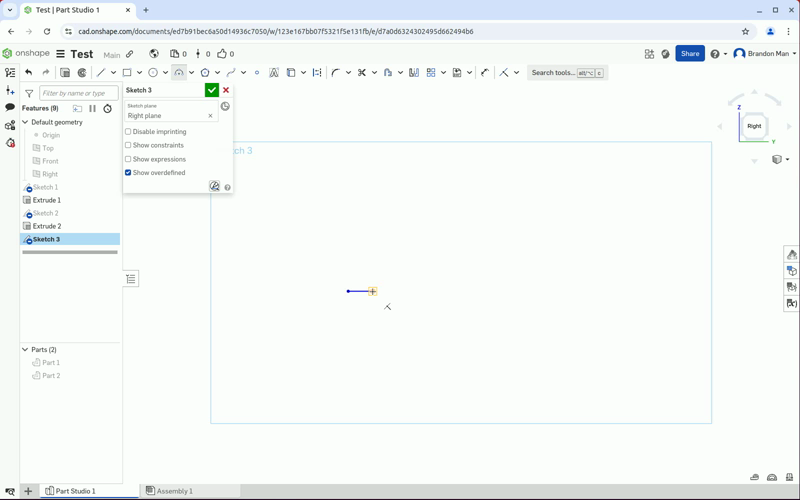
click(372, 291)
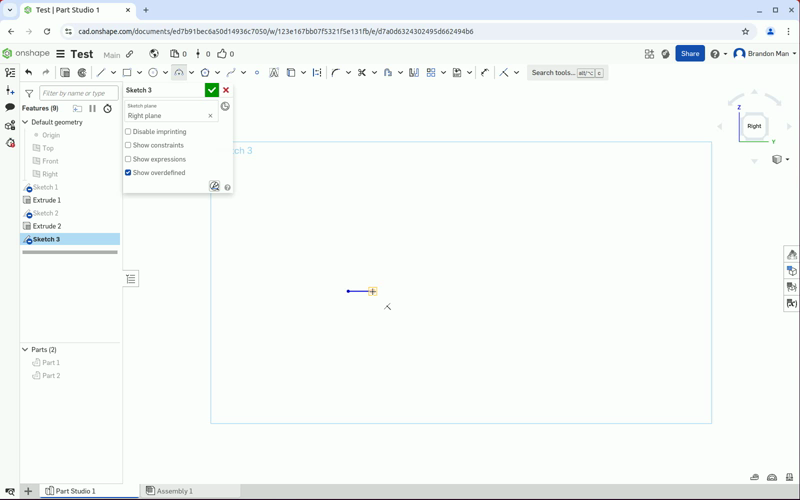
key_down(shift)
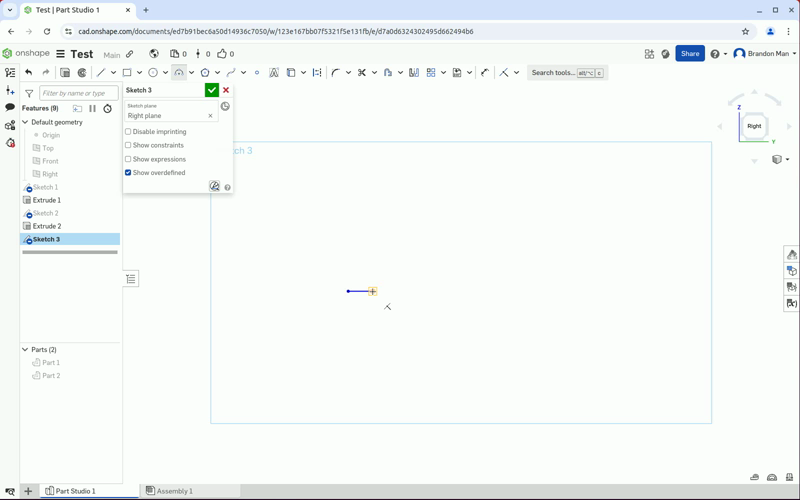
mouse_move(372, 275)
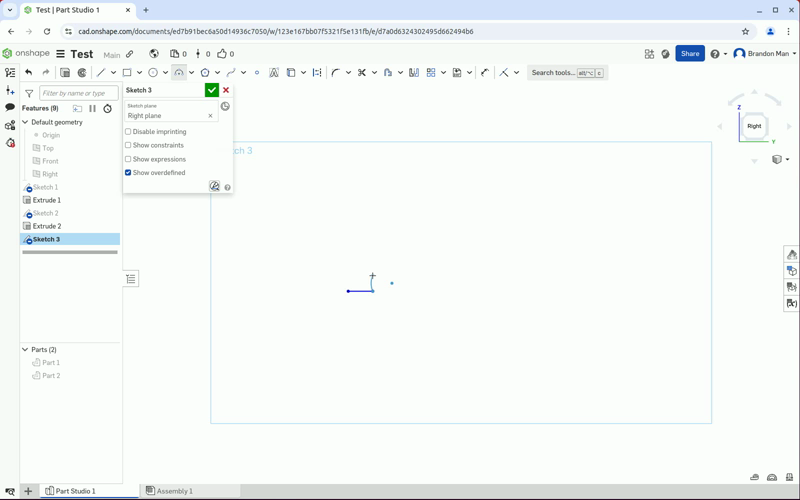
click(372, 275)
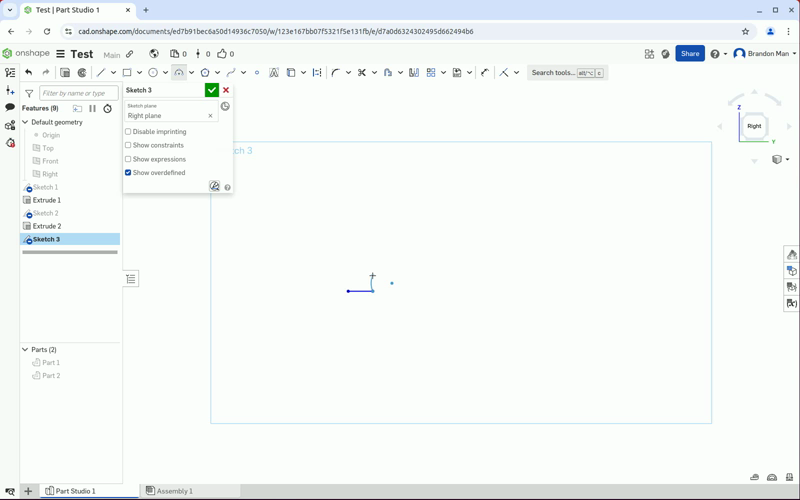
mouse_move(364, 283)
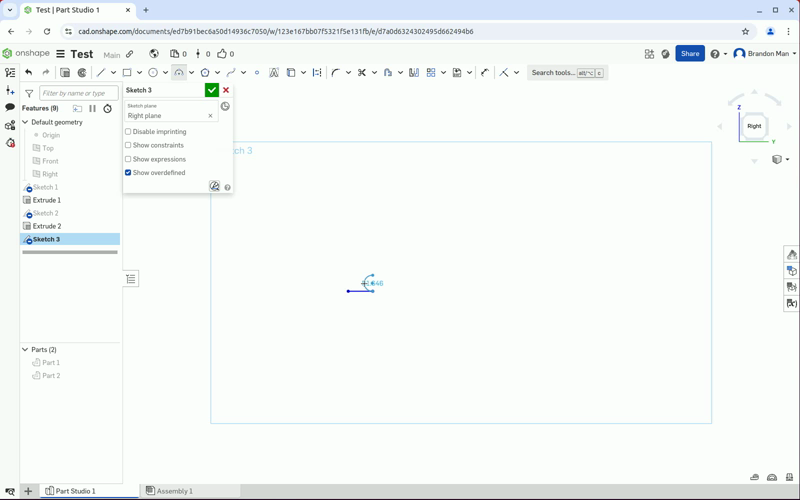
click(364, 283)
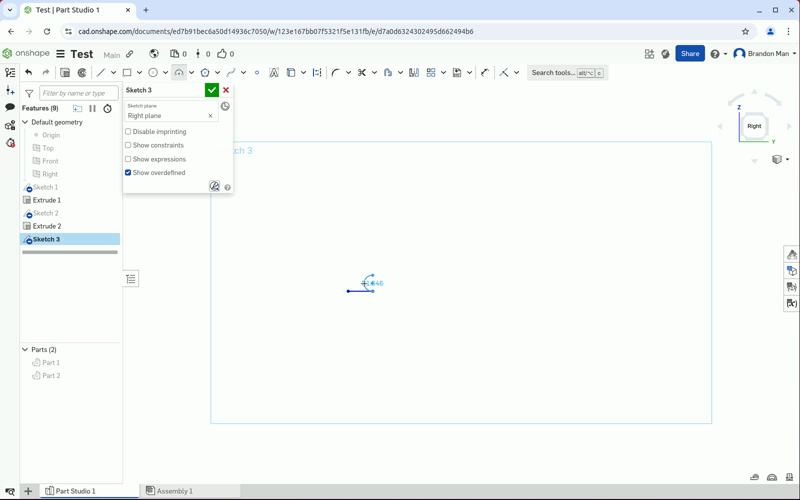
key_up(shift)
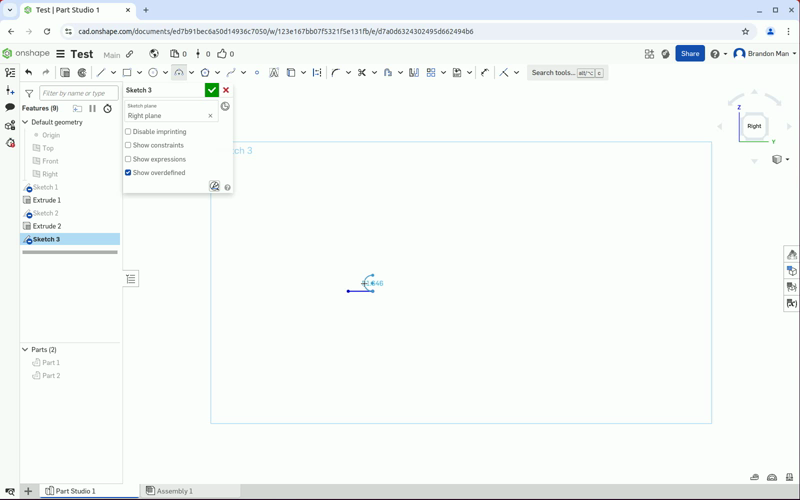
key(esc)
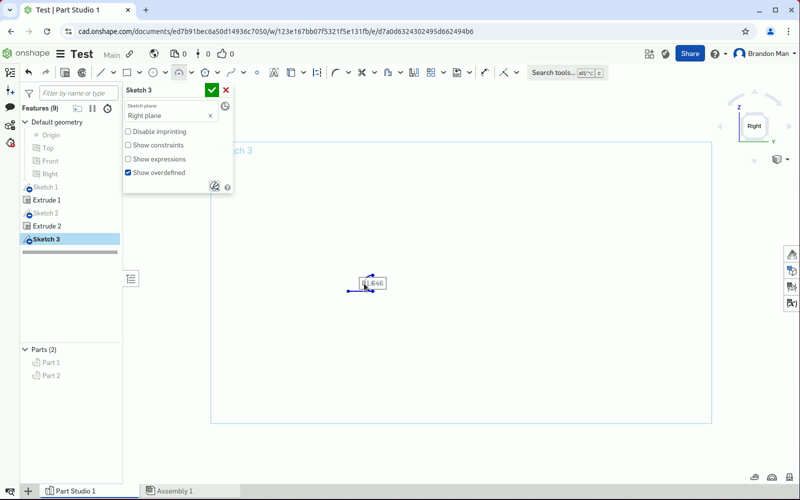
key(l)
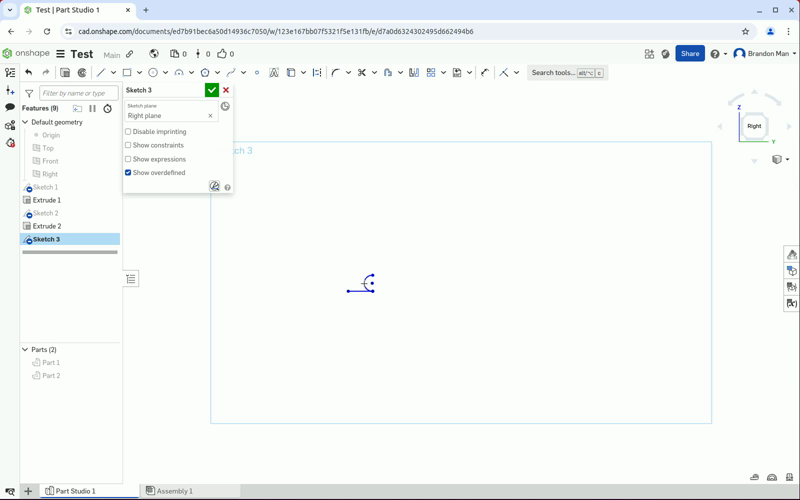
mouse_move(372, 275)
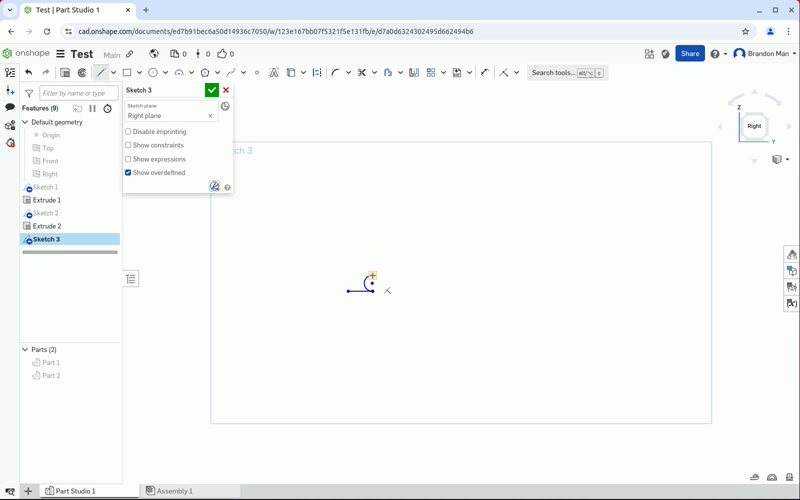
click(372, 275)
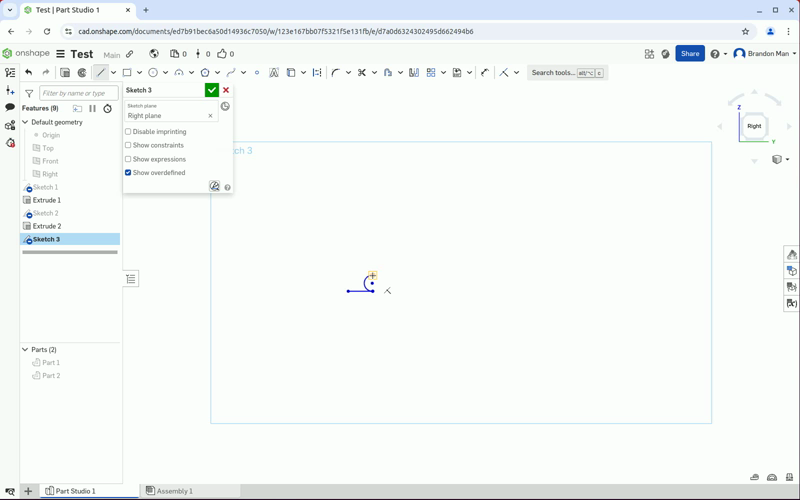
key_down(shift)
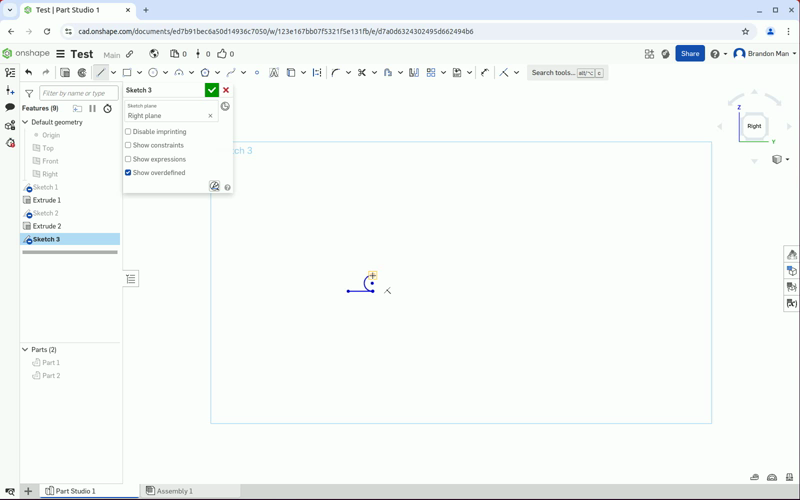
mouse_move(402, 275)
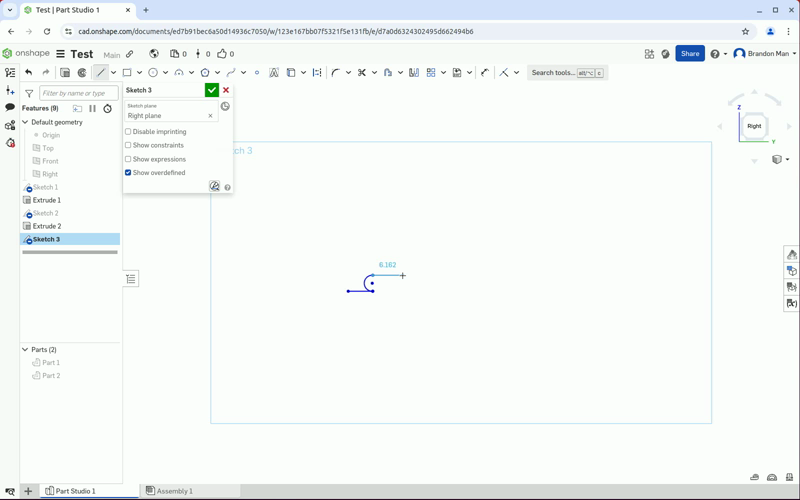
mouse_move(348, 275)
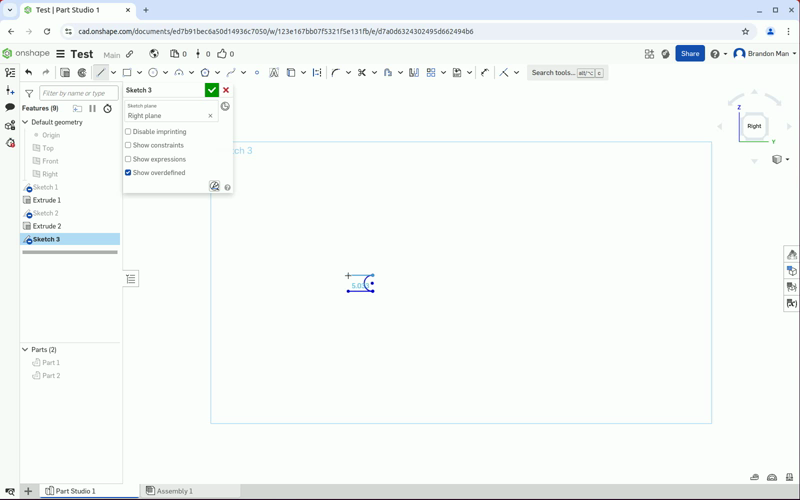
click(348, 275)
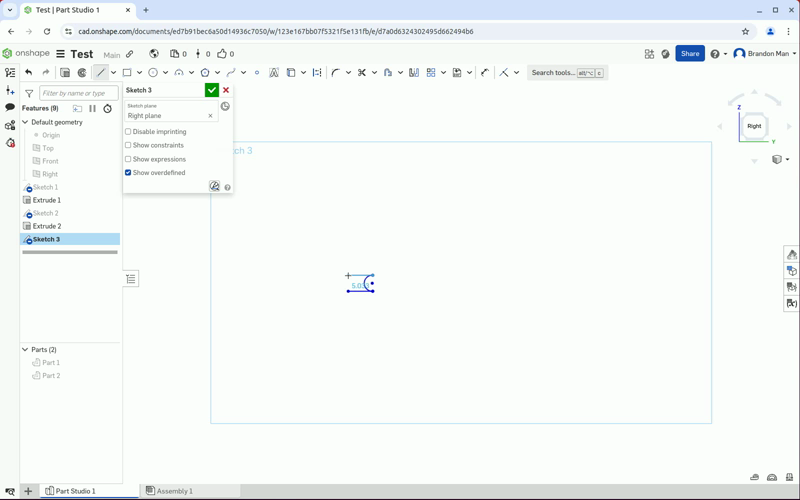
key_up(shift)
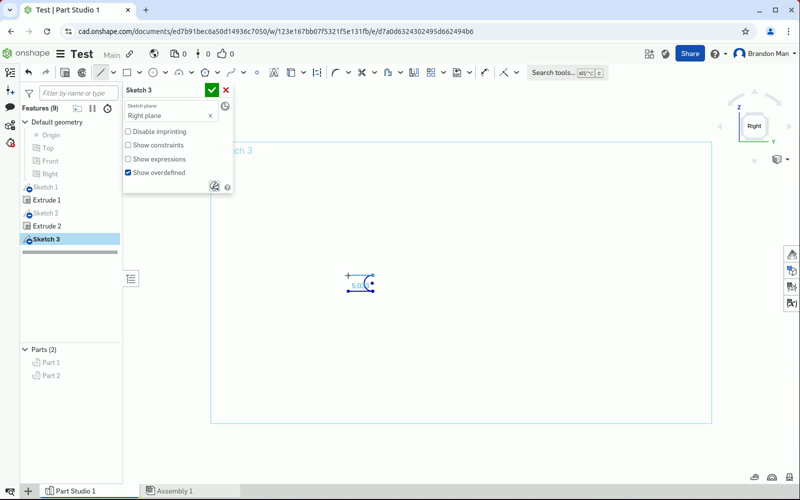
mouse_move(378, 275)
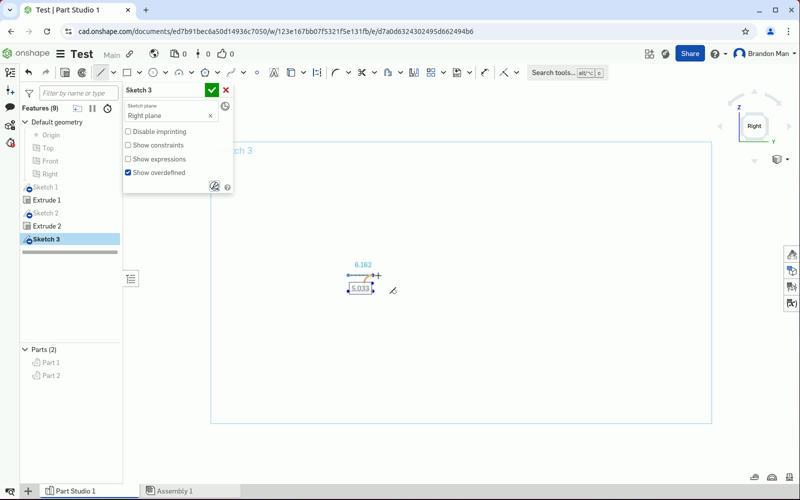
key_down(shift)
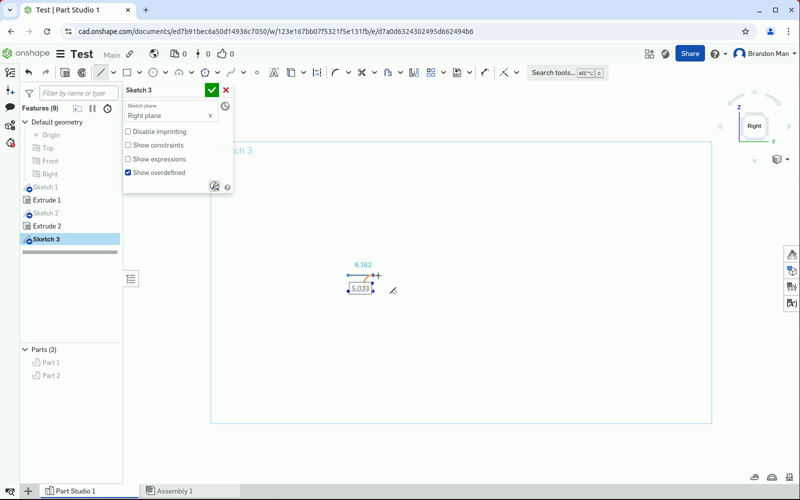
mouse_move(348, 291)
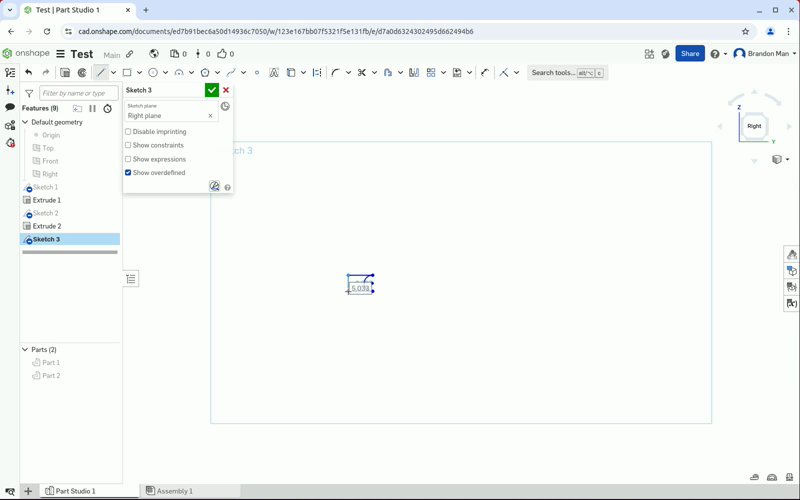
key_up(shift)
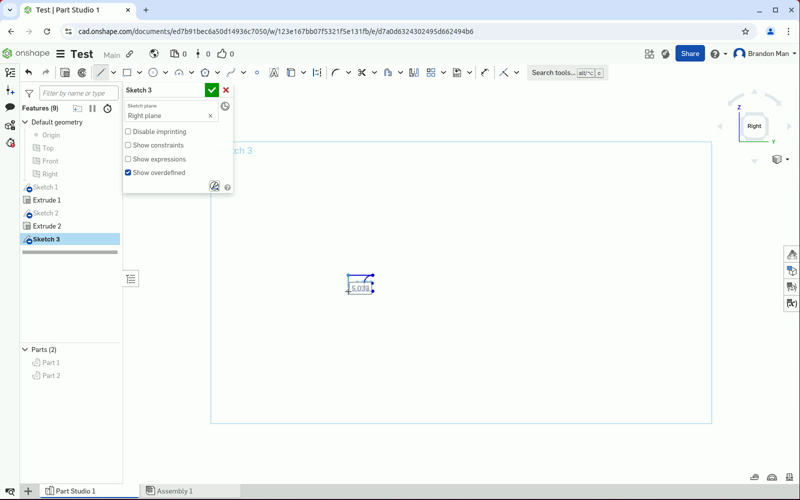
click(348, 291)
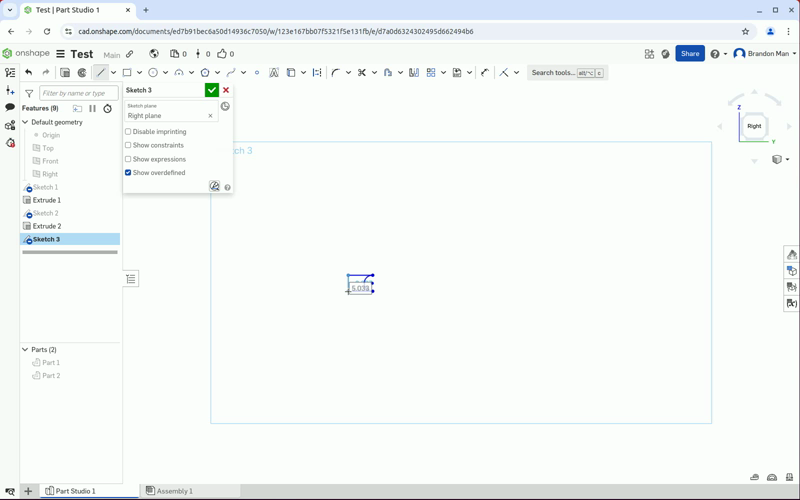
key(esc)
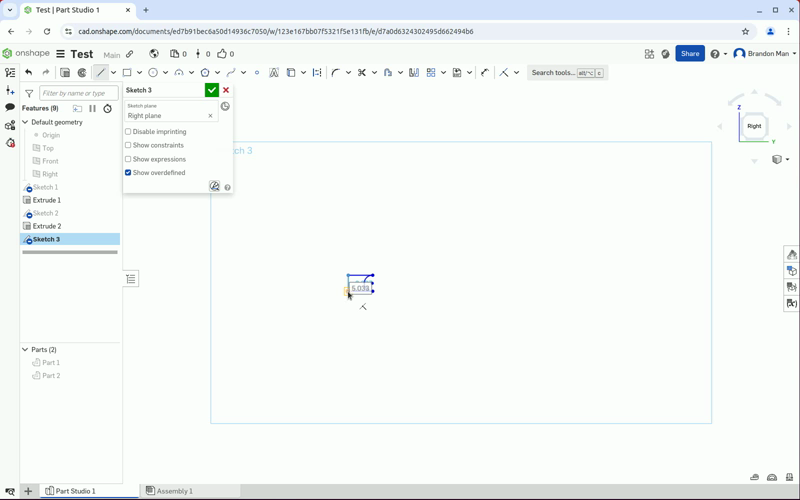
mouse_move(350, 279)
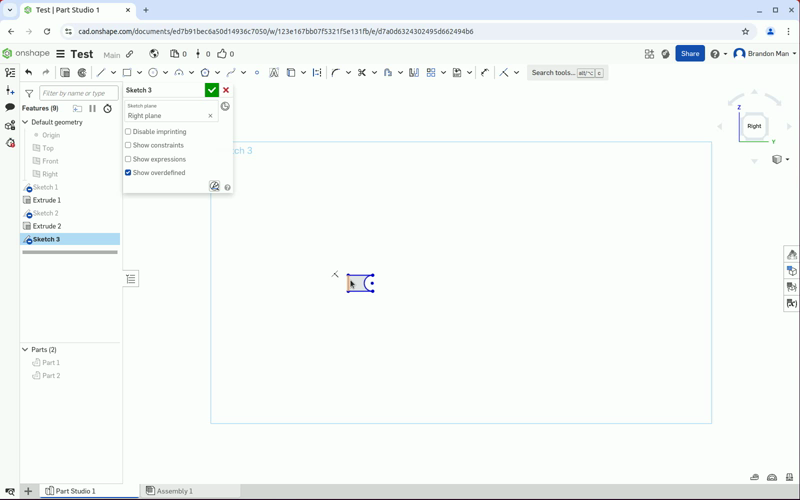
scroll(6)
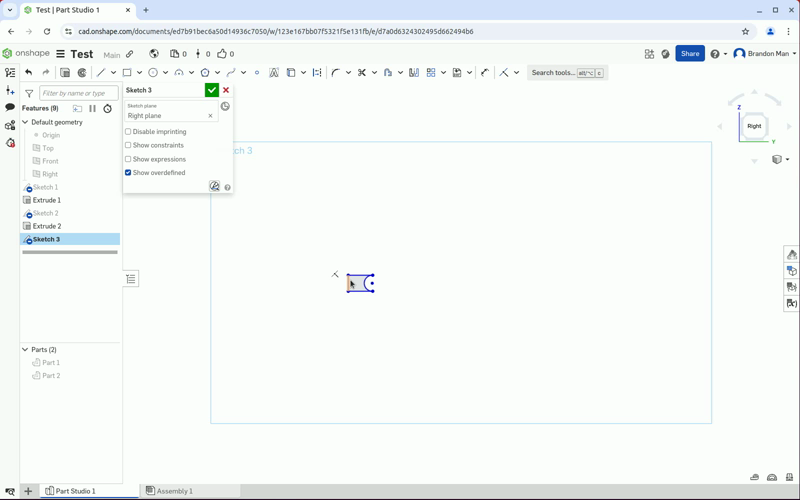
scroll(6)
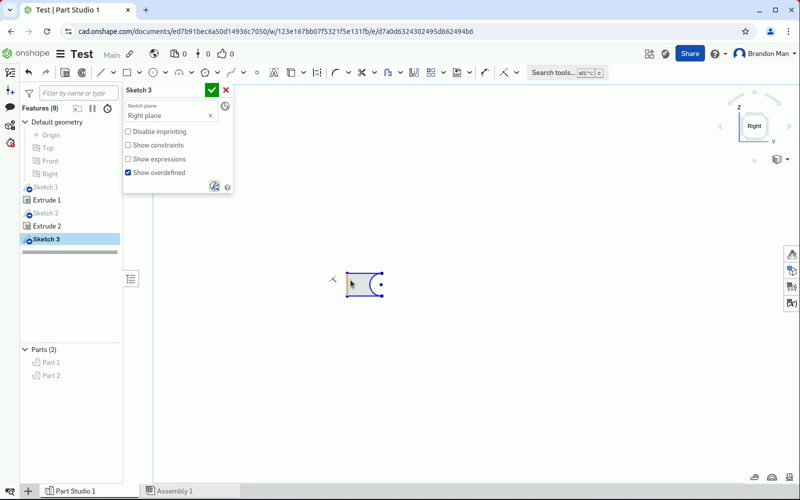
scroll(6)
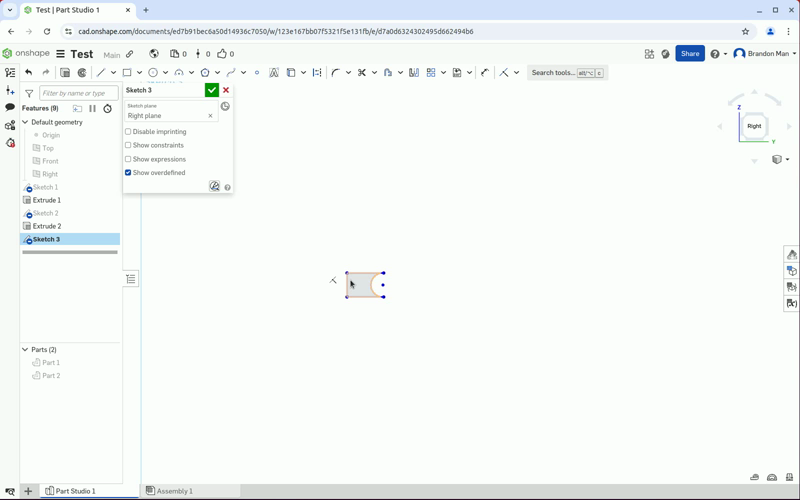
scroll(6)
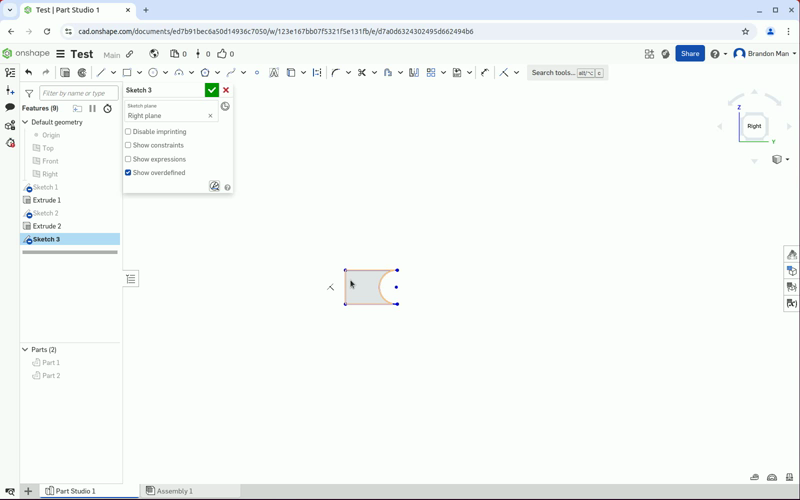
scroll(6)
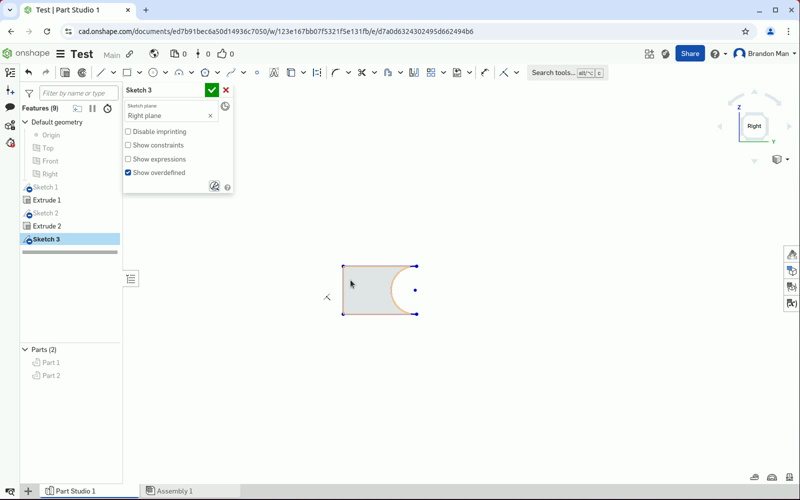
scroll(6)
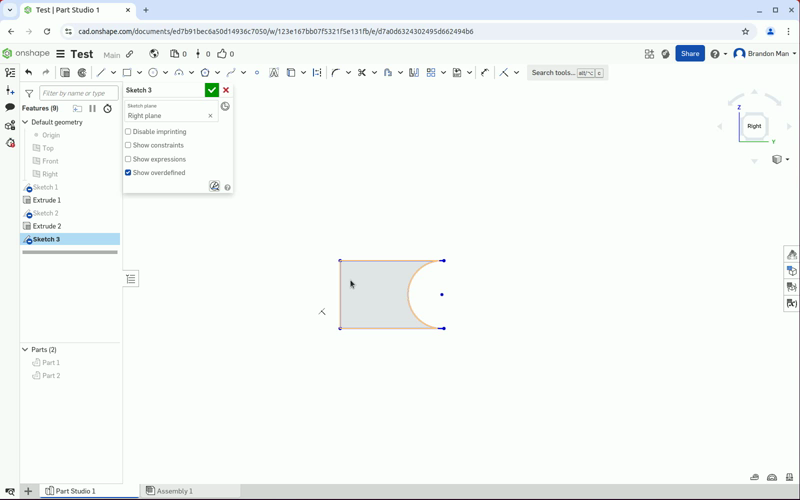
scroll(6)
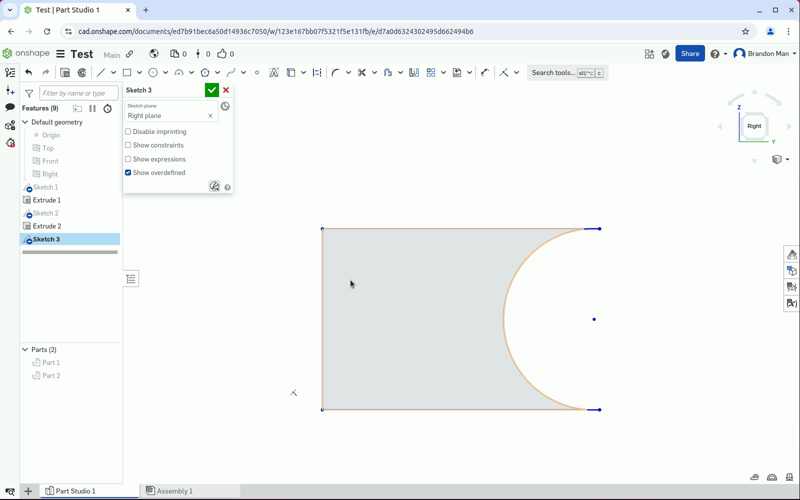
click(350, 279)
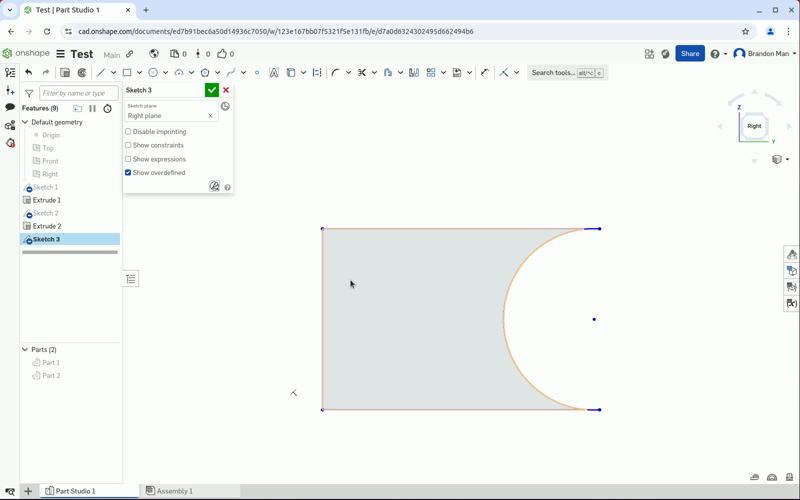
scroll(-6)
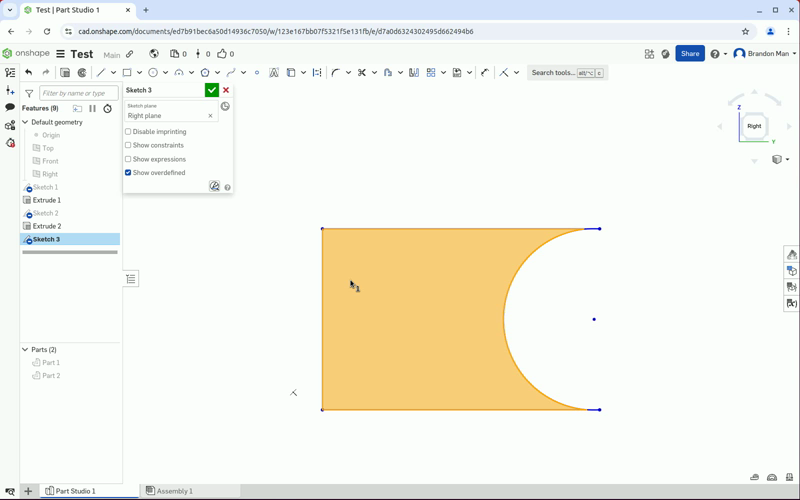
scroll(-6)
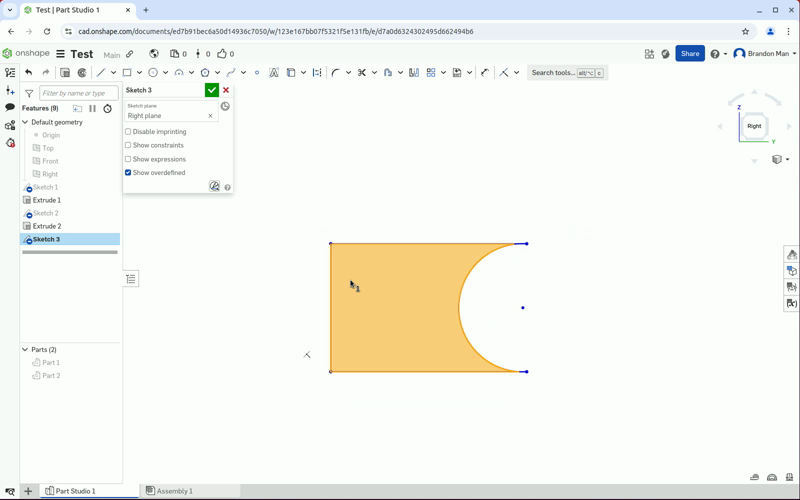
scroll(-6)
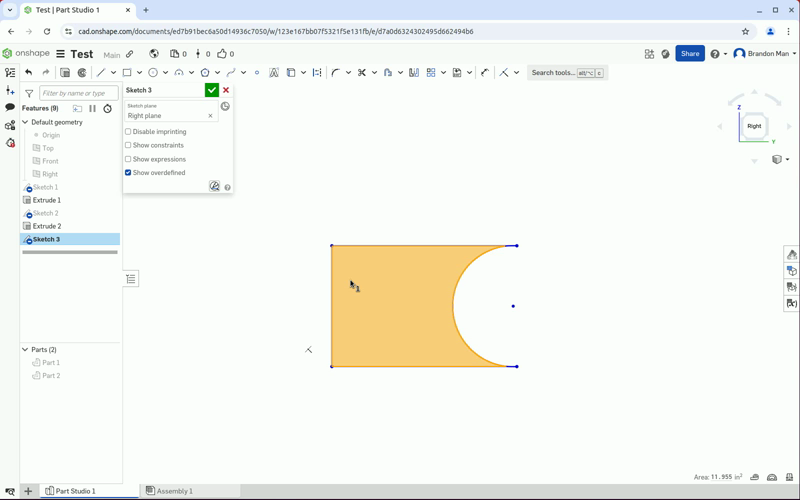
scroll(-6)
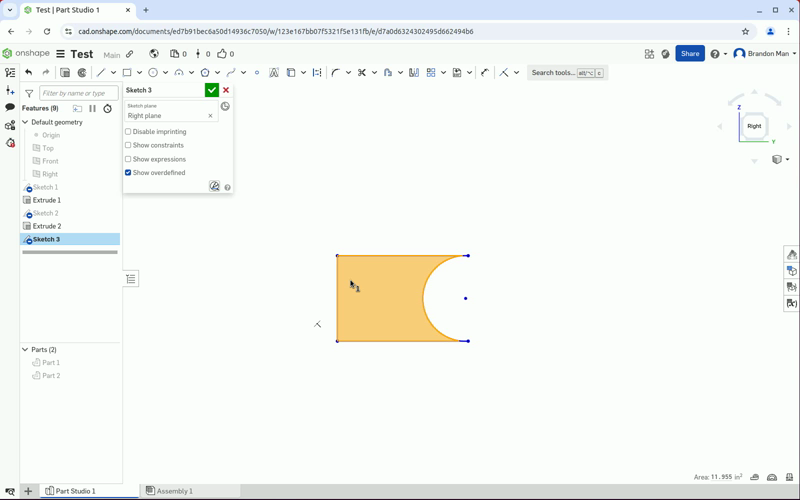
scroll(-6)
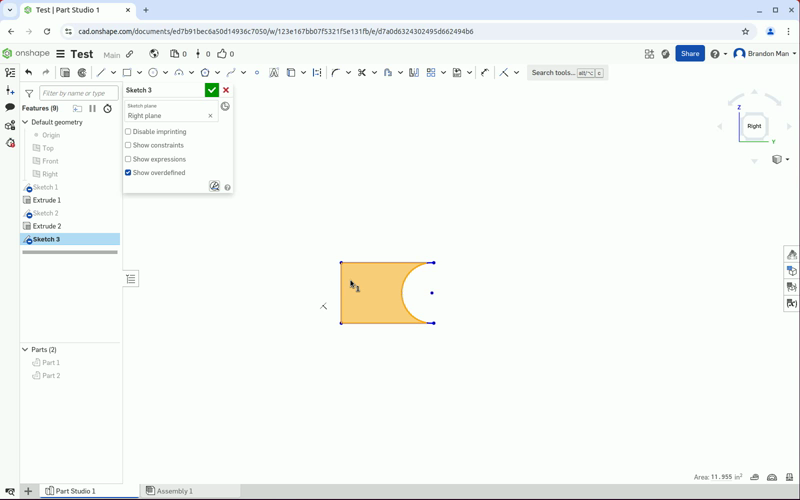
scroll(-6)
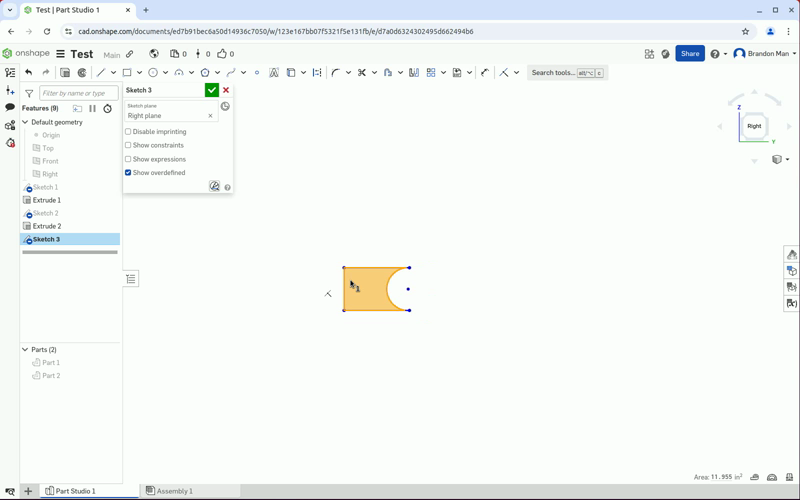
scroll(-6)
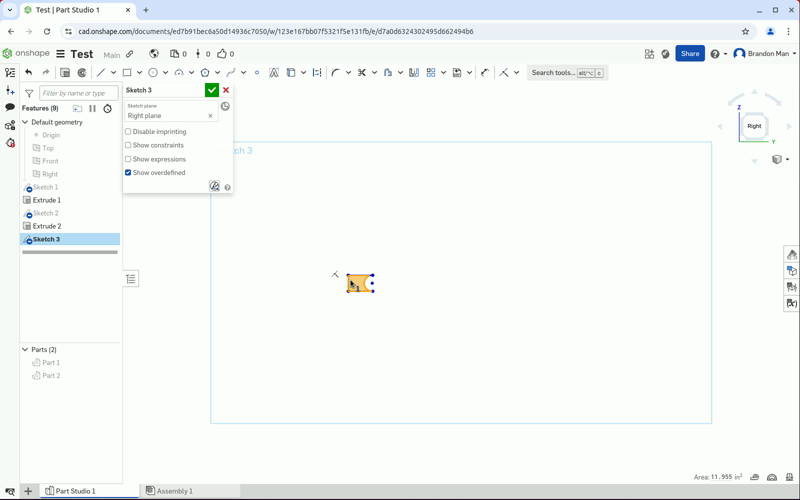
mouse_move(73, 352)
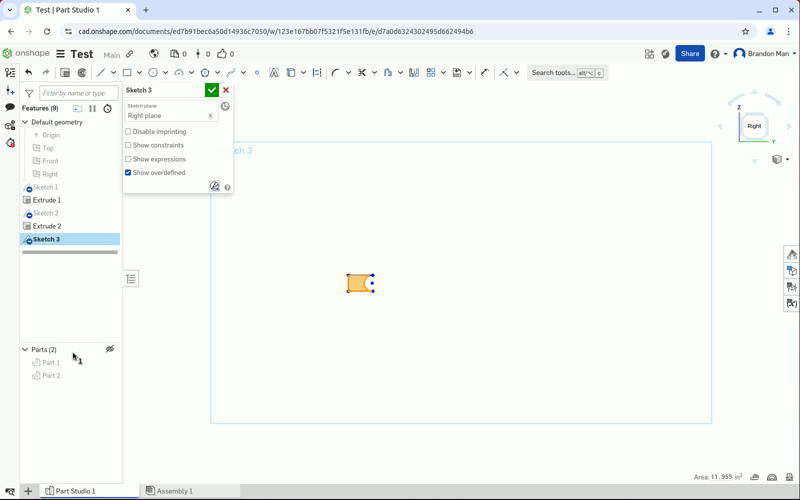
key(shift+y)
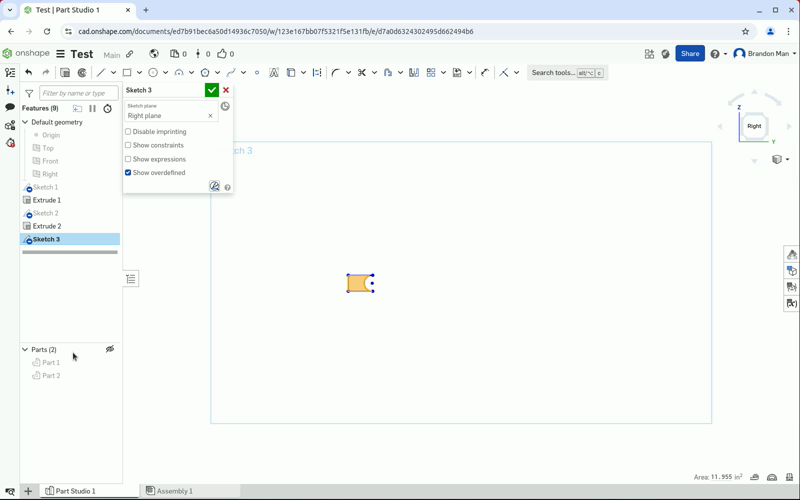
key(shift+e)
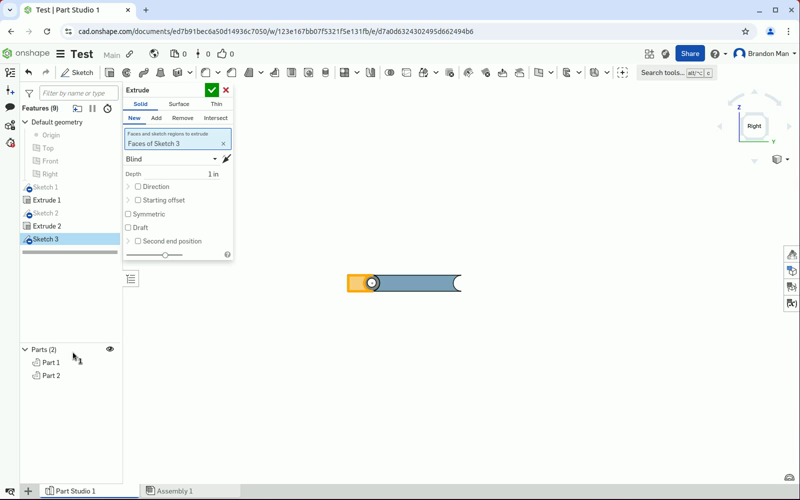
mouse_move(143, 106)
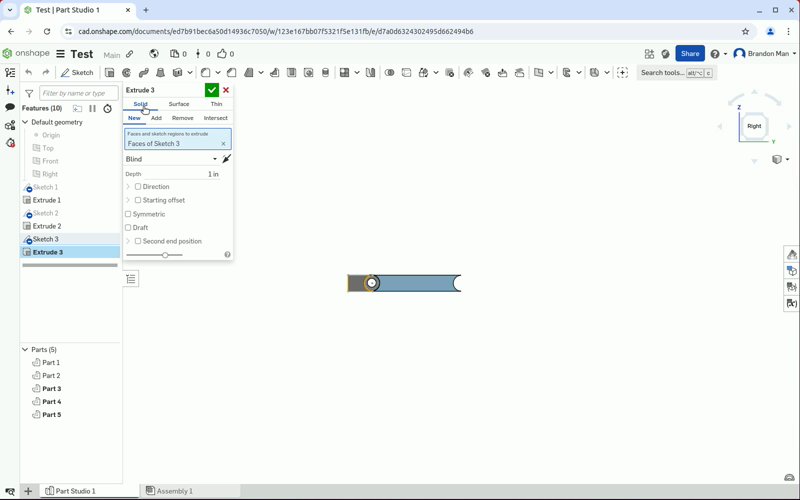
click(143, 106)
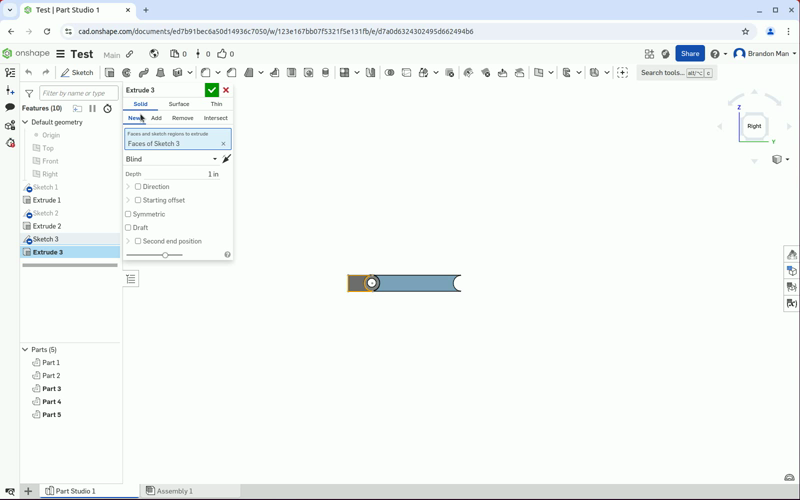
mouse_move(137, 120)
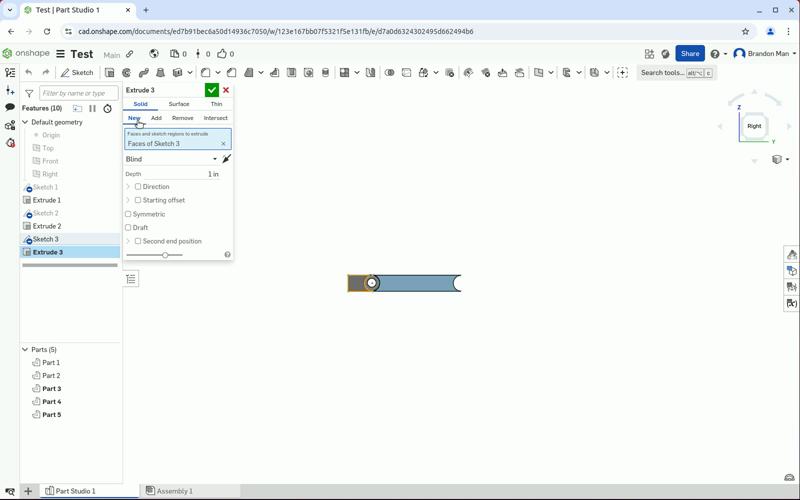
click(137, 120)
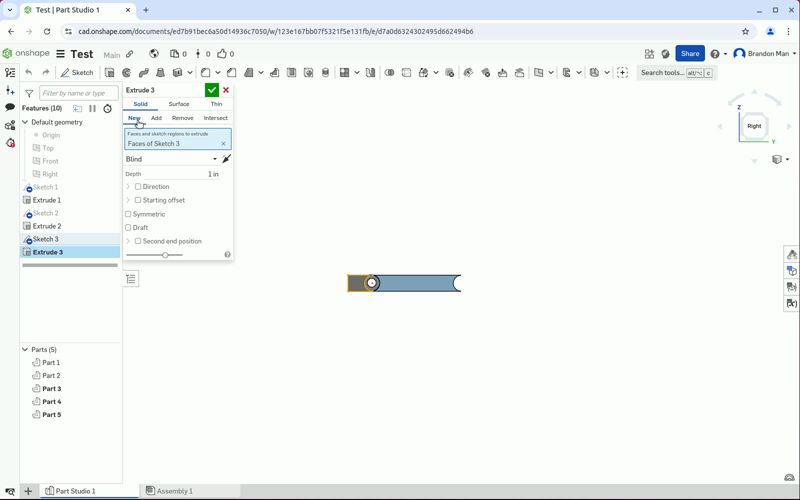
key(tab, 4)
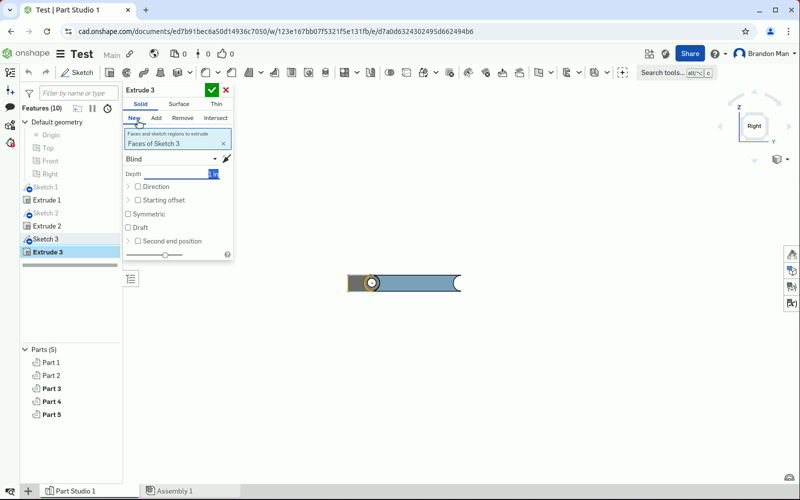
text(41.402)
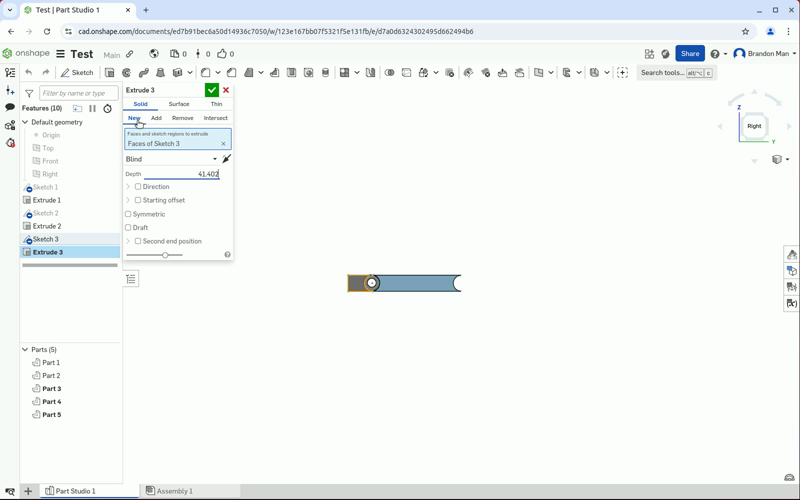
key(tab, 3)
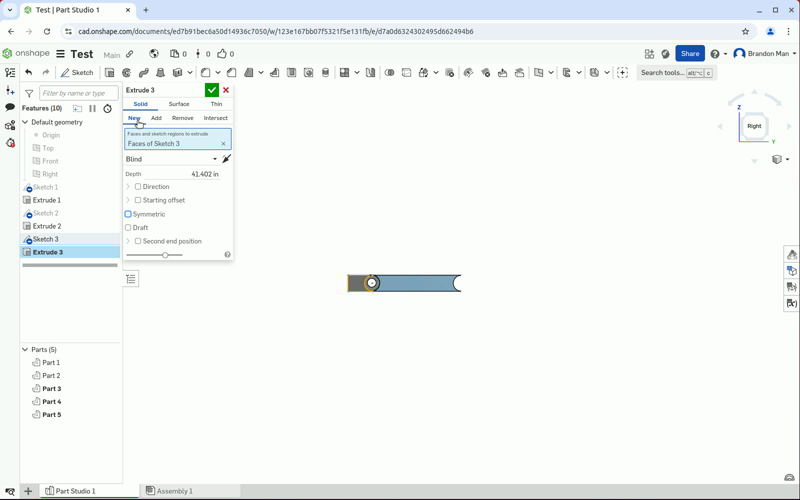
key(space)
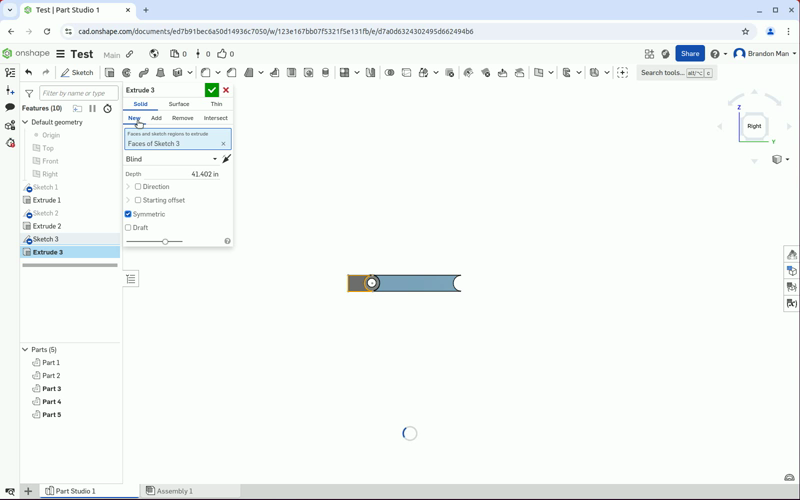
key(enter)
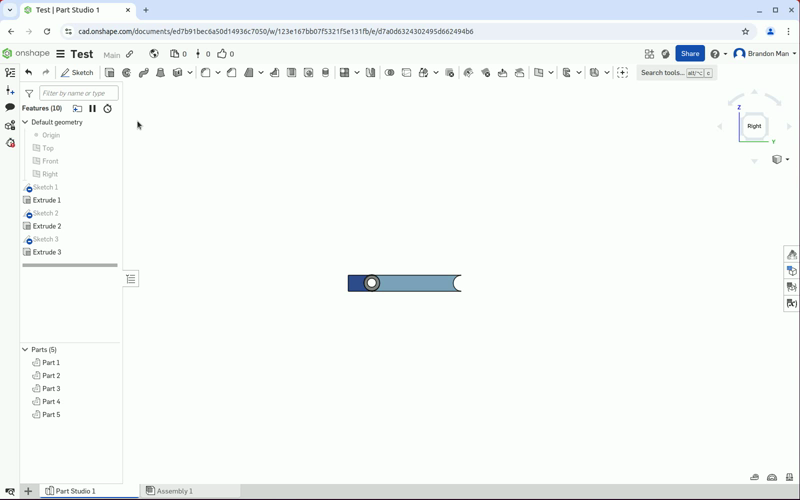
key(shift+h)
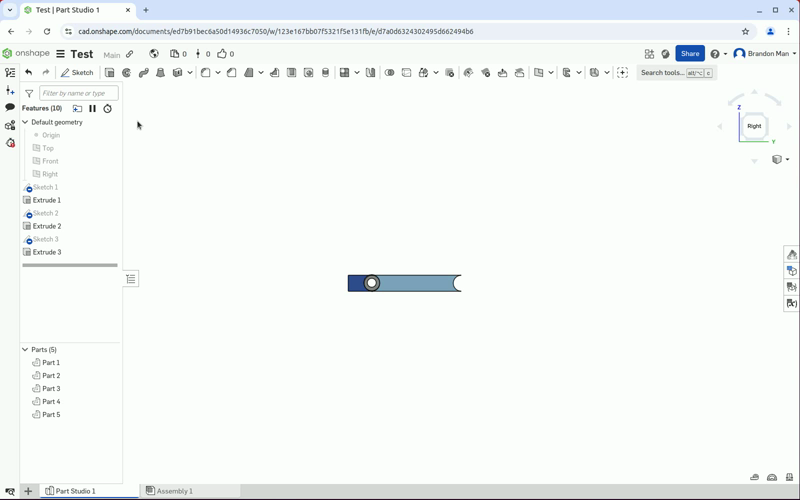
key(shift+h)
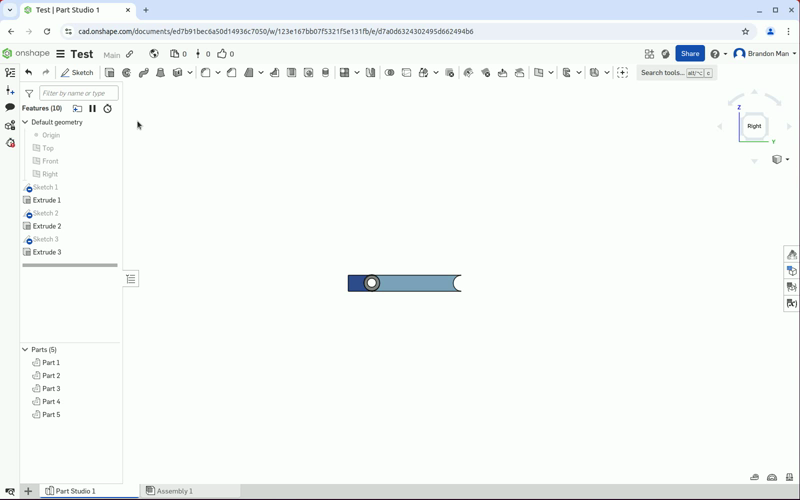
mouse_move(73, 189)
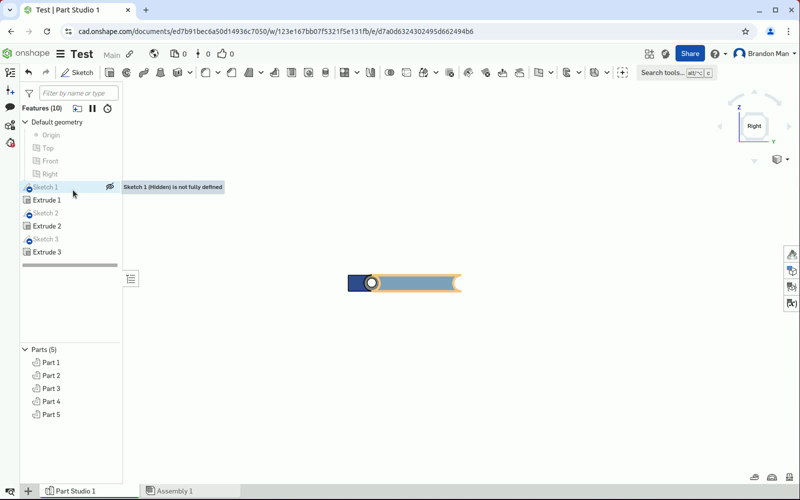
click(73, 189)
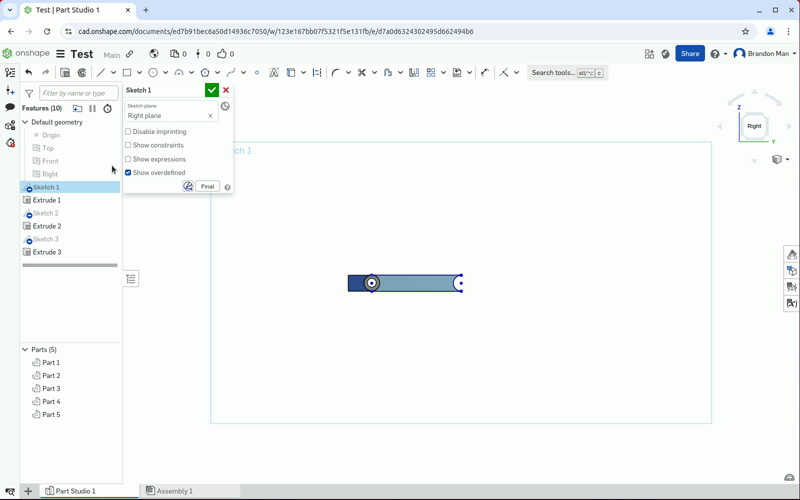
mouse_move(229, 92)
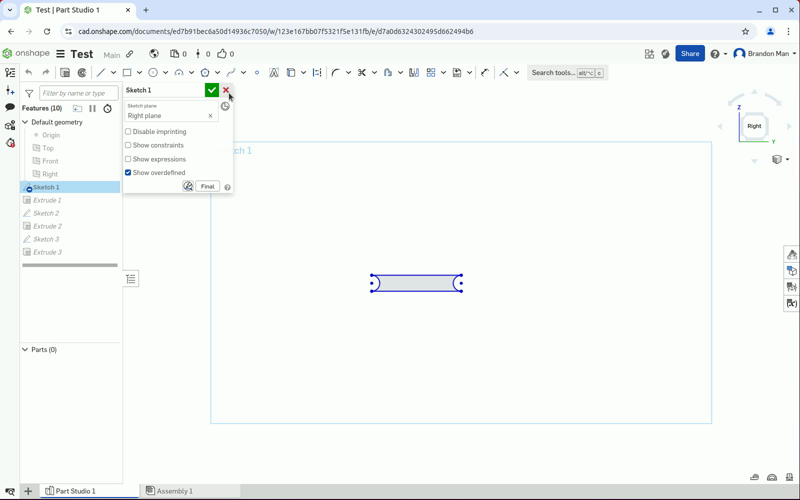
click(229, 92)
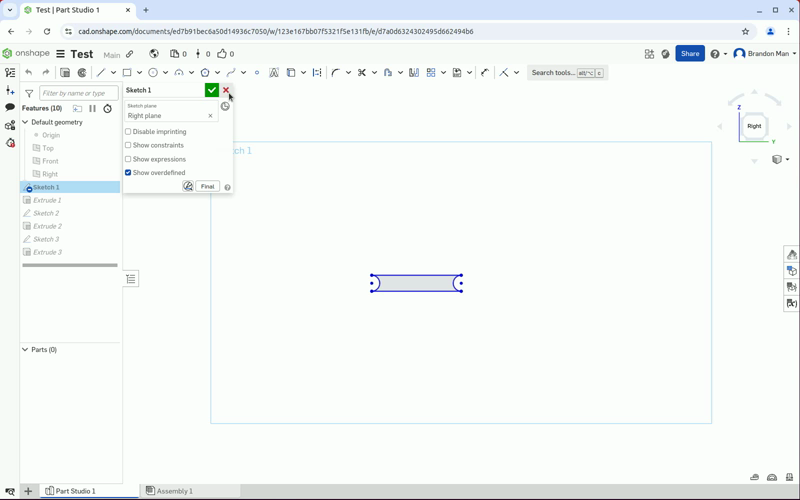
key(shift+s)
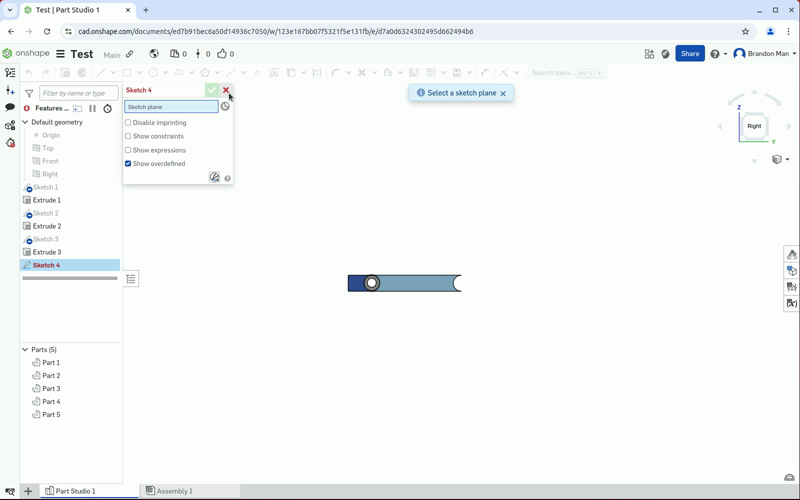
mouse_move(73, 176)
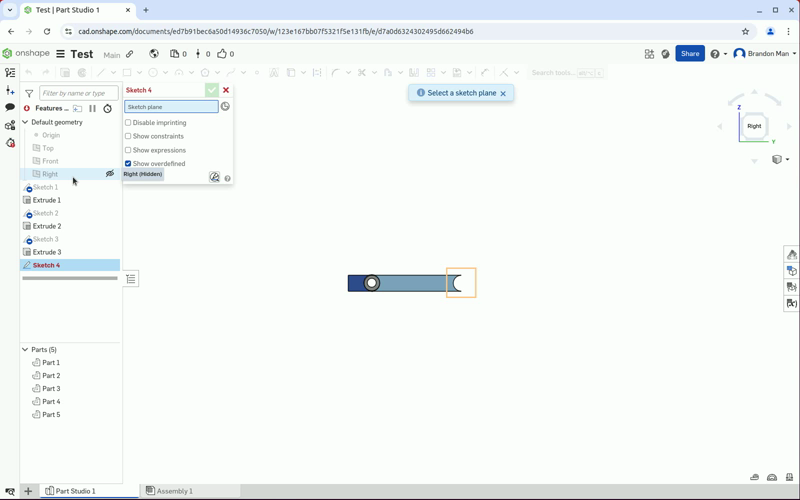
click(73, 176)
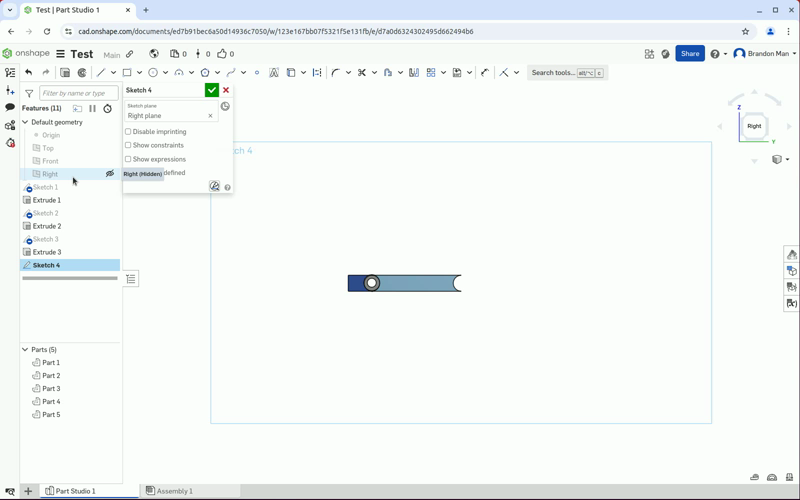
mouse_move(73, 352)
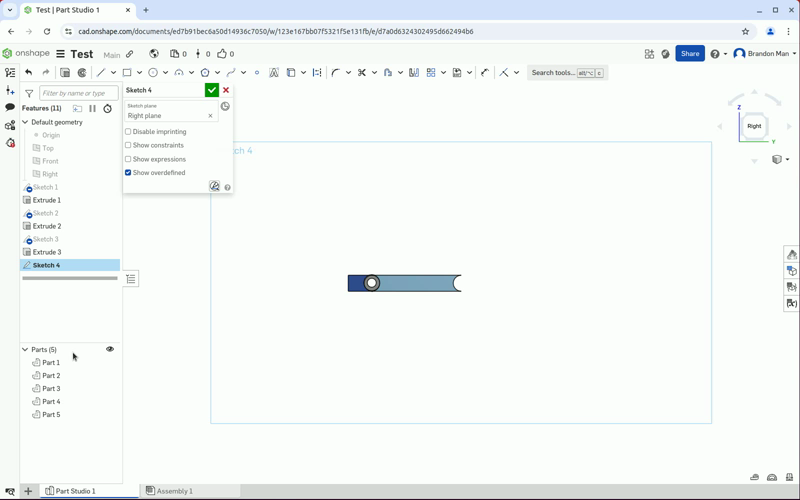
key(y)
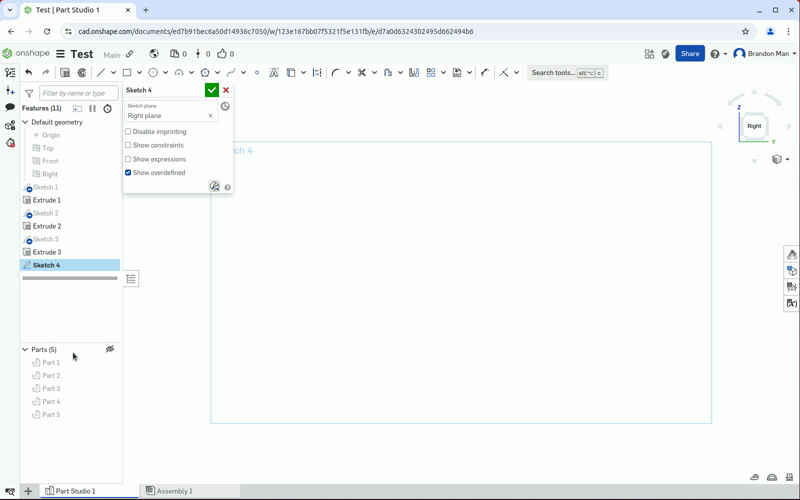
key(l)
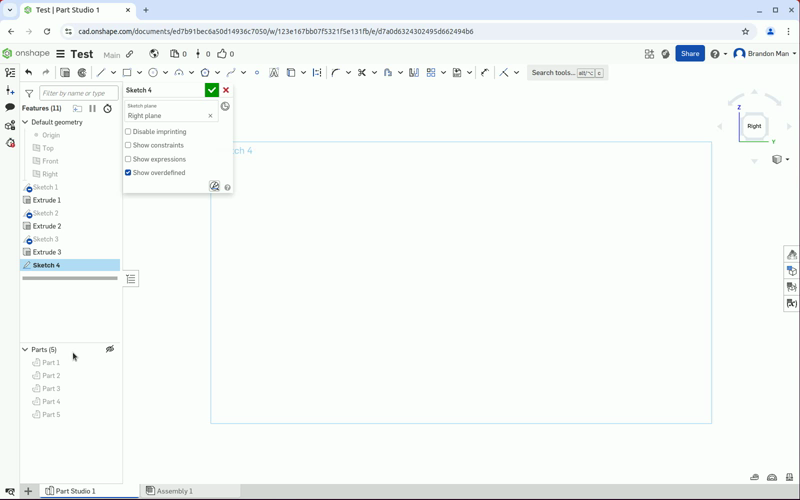
key_down(shift)
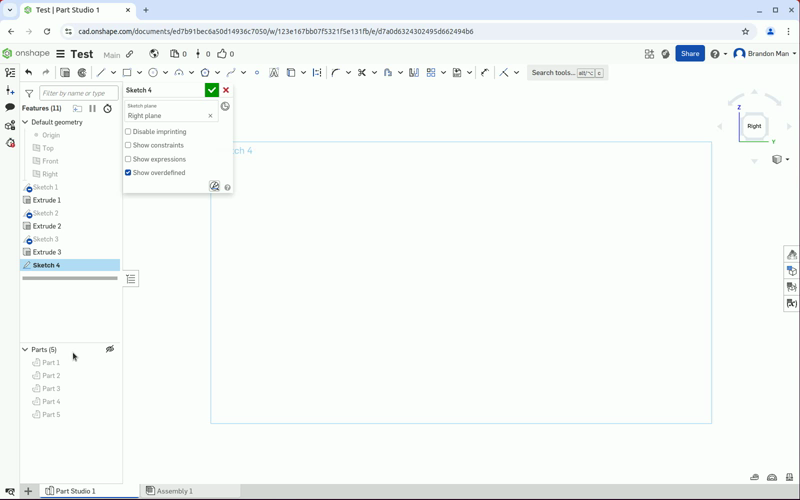
mouse_move(460, 291)
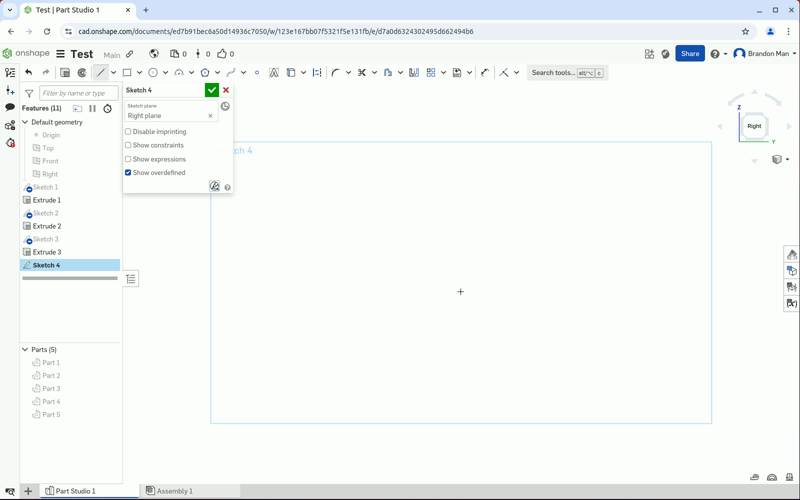
click(460, 291)
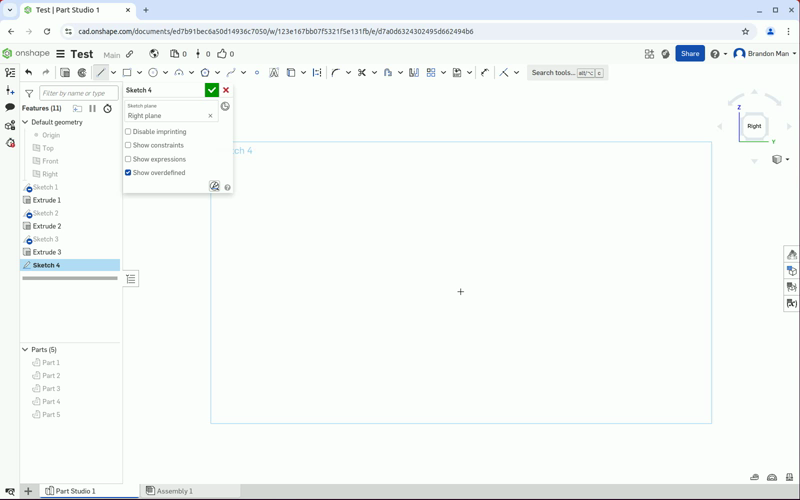
key_up(shift)
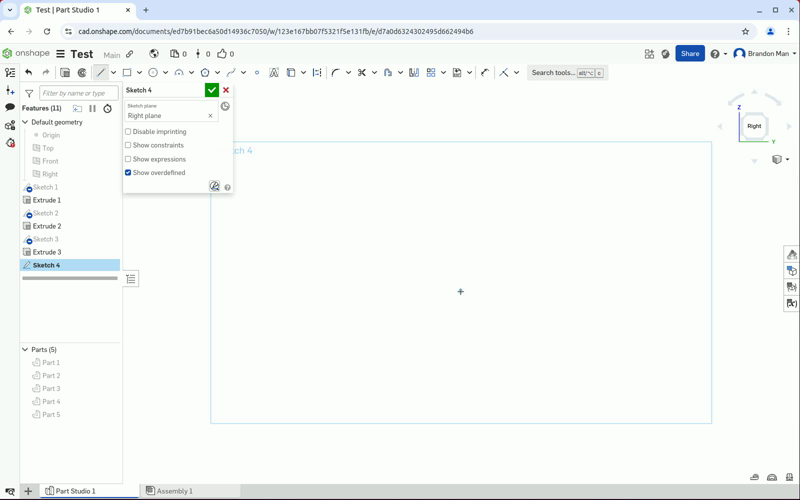
key_down(shift)
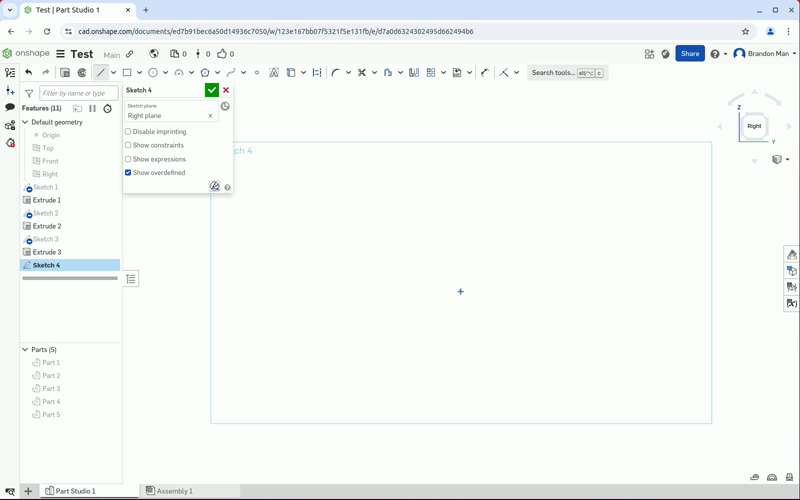
mouse_move(550, 291)
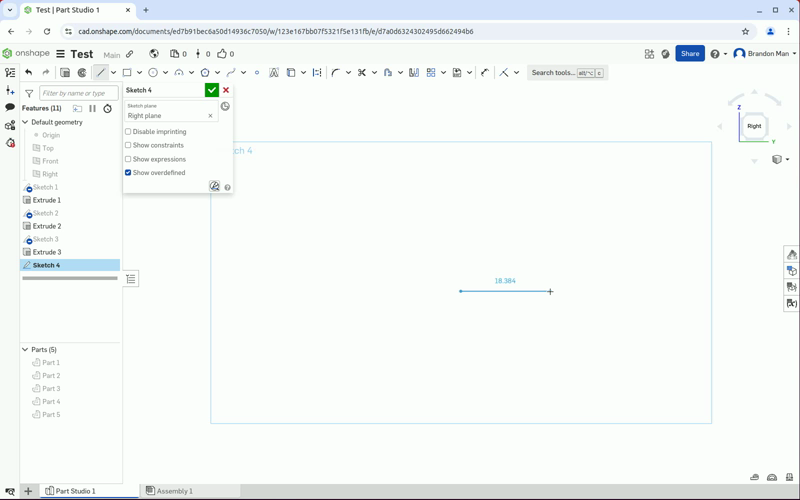
click(550, 291)
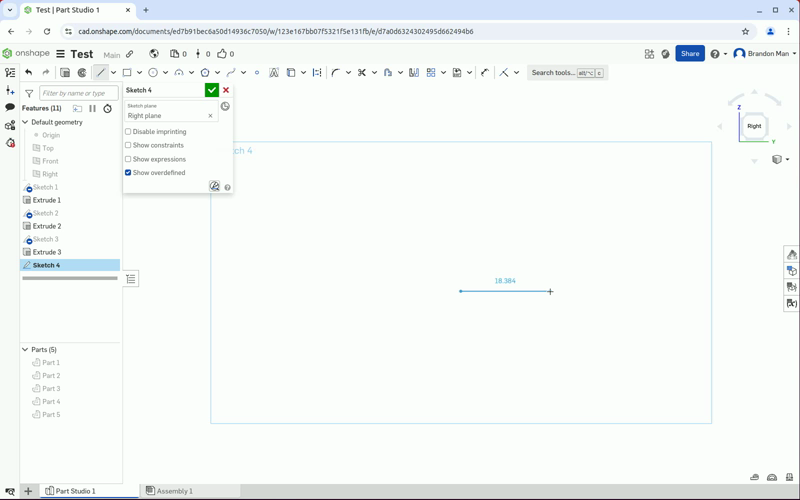
key_up(shift)
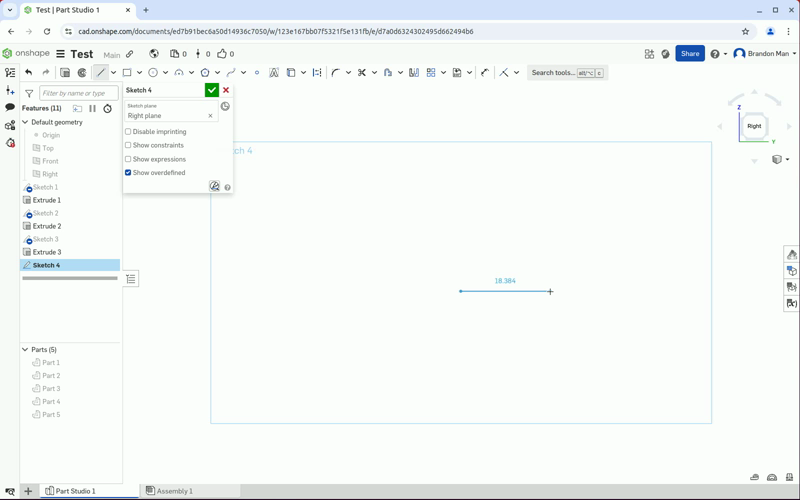
key(esc)
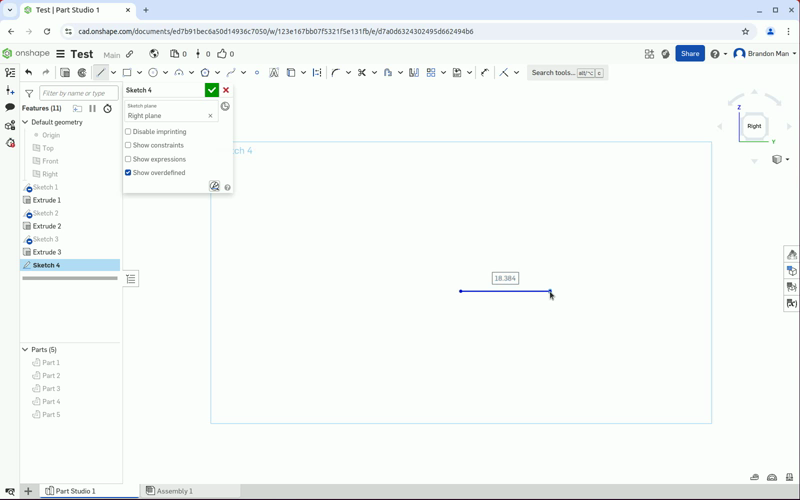
key(a)
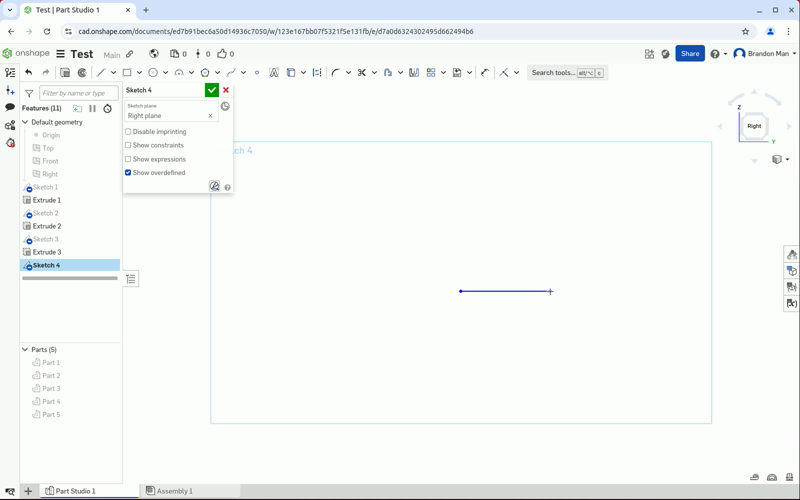
mouse_move(550, 291)
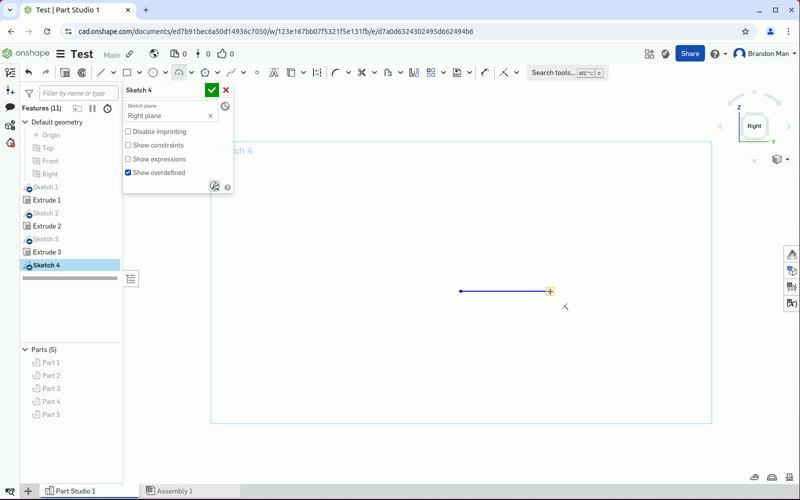
click(550, 291)
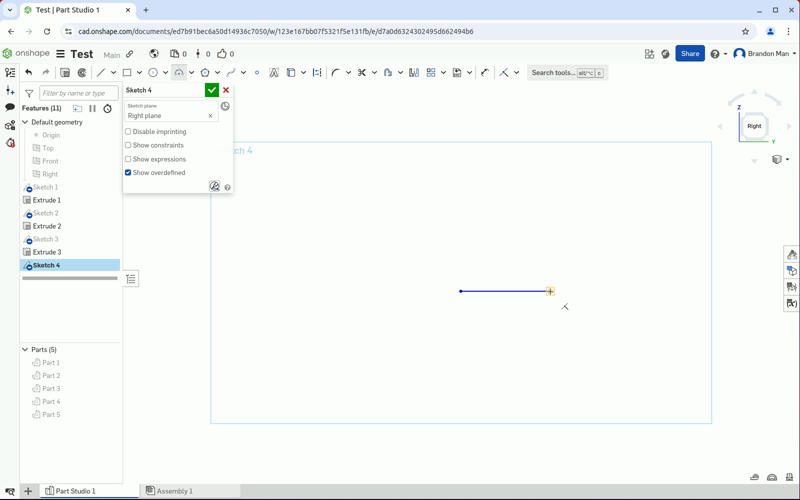
key_down(shift)
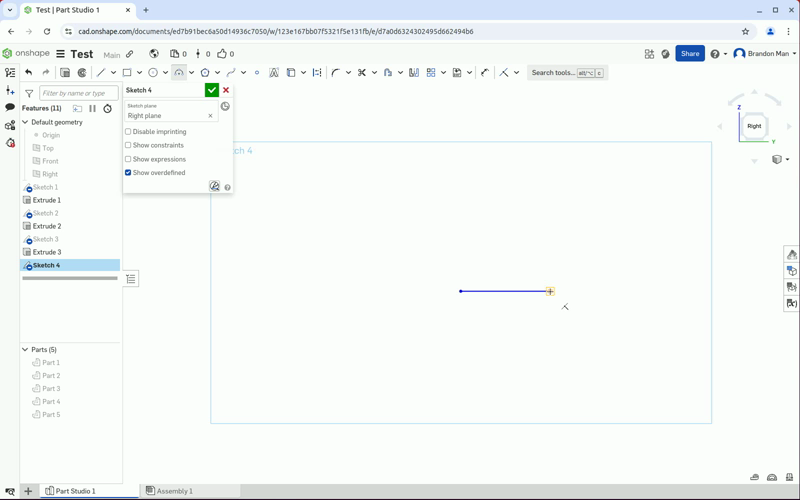
mouse_move(550, 275)
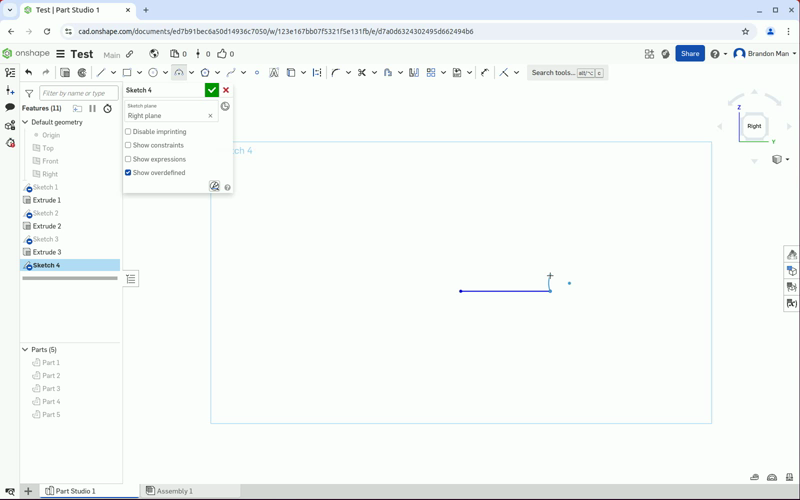
click(550, 275)
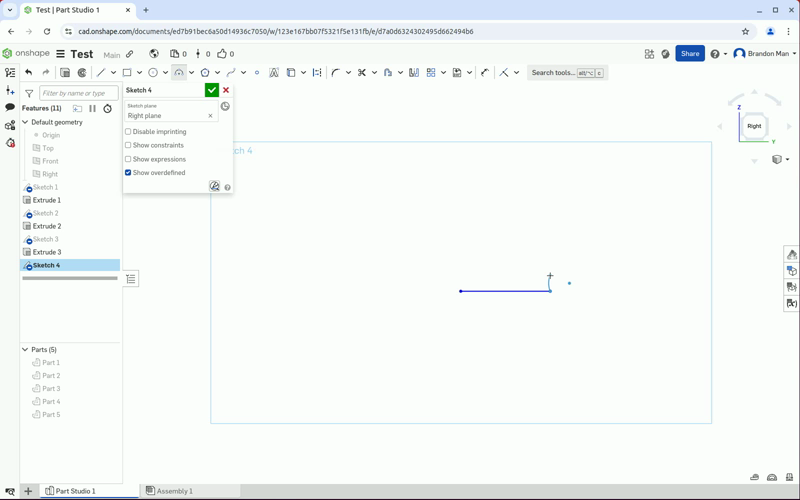
mouse_move(542, 283)
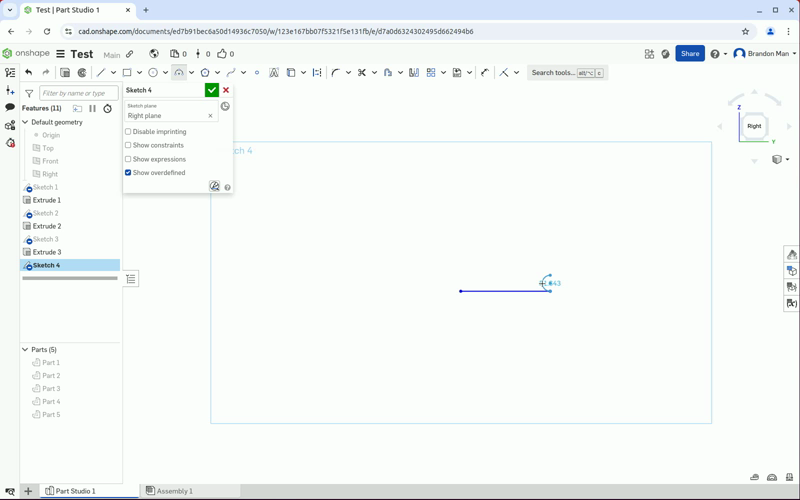
click(542, 283)
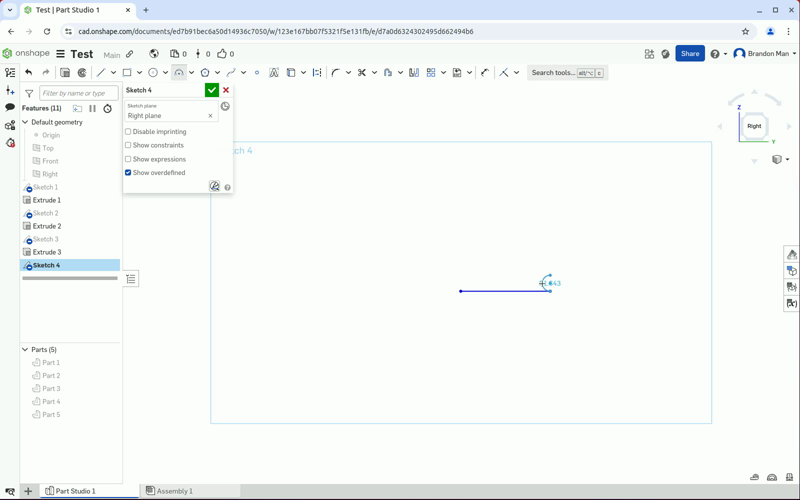
key_up(shift)
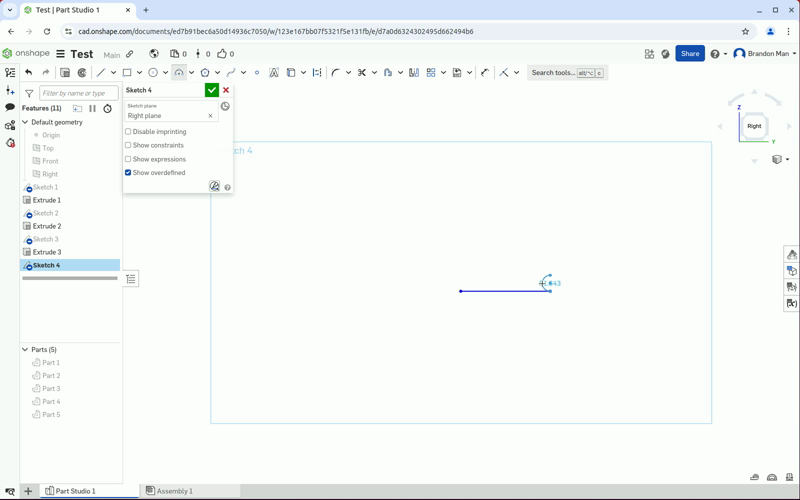
key(esc)
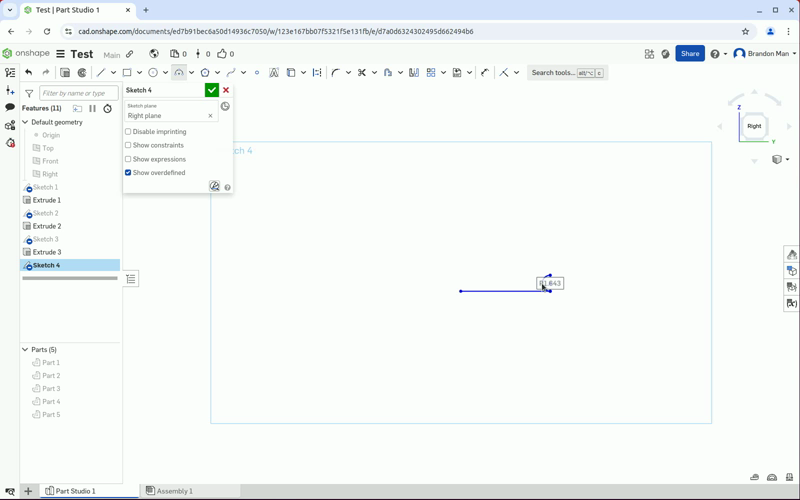
key(l)
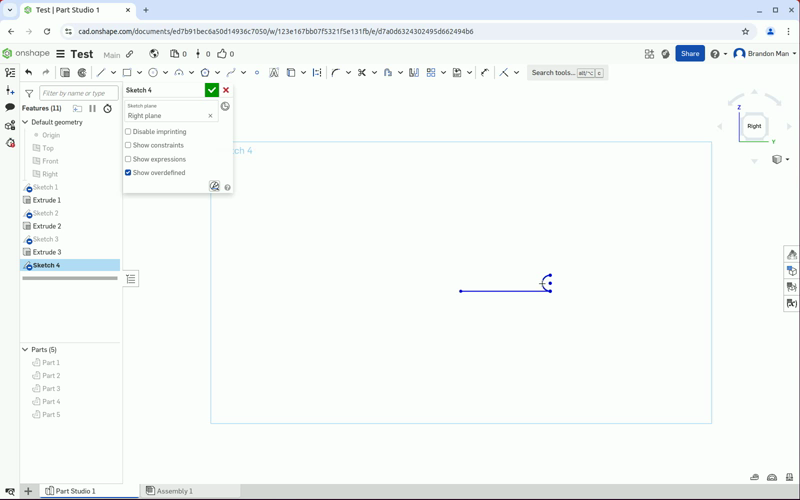
mouse_move(550, 275)
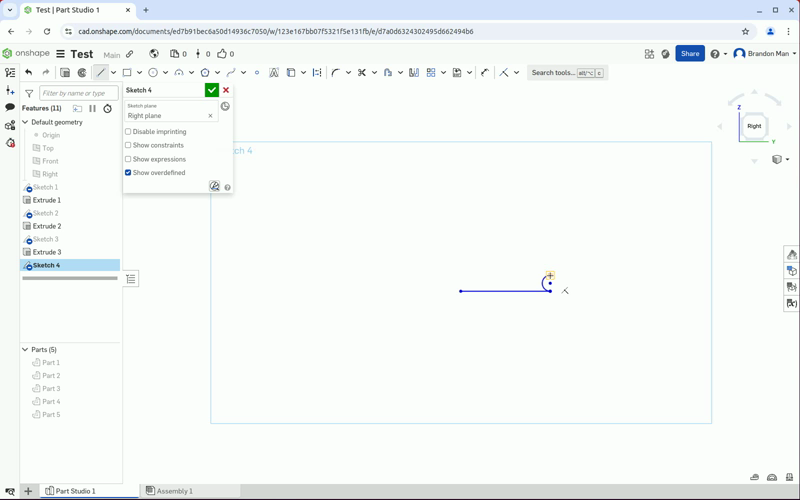
click(550, 275)
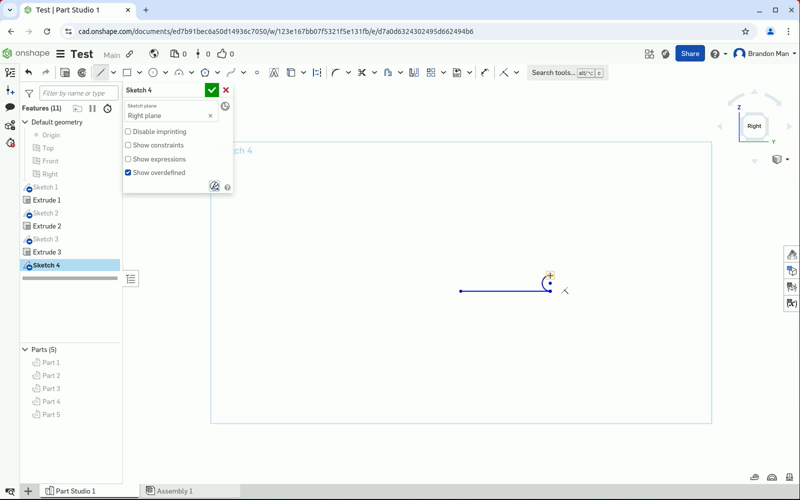
key_down(shift)
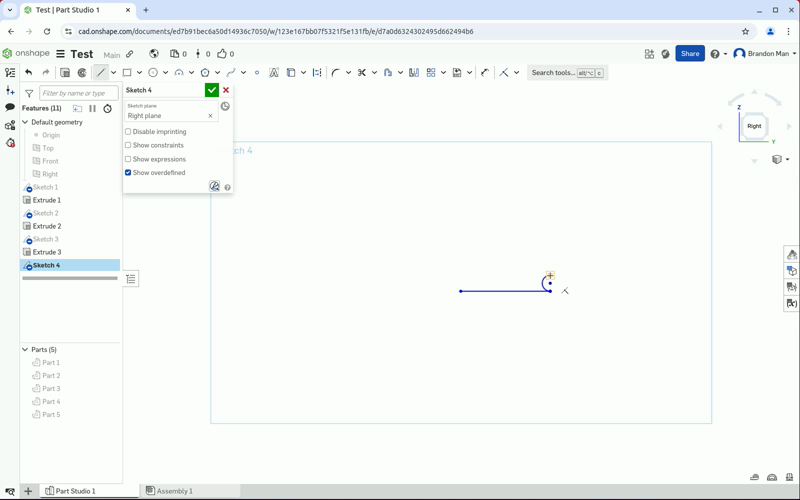
mouse_move(460, 275)
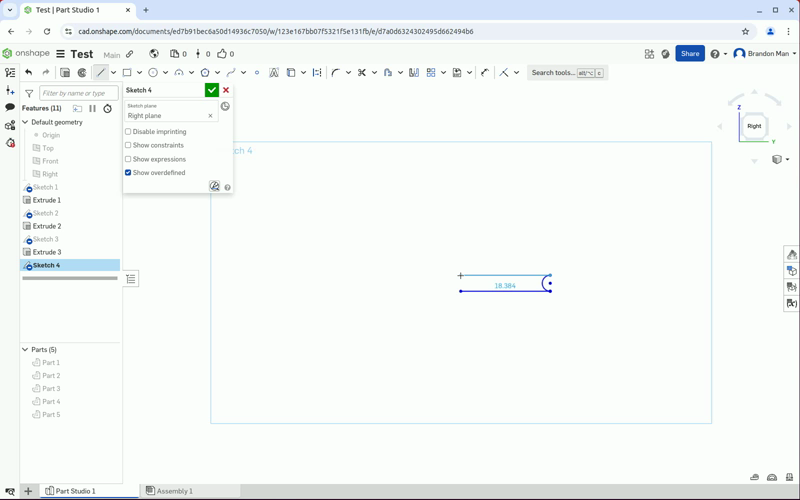
click(460, 275)
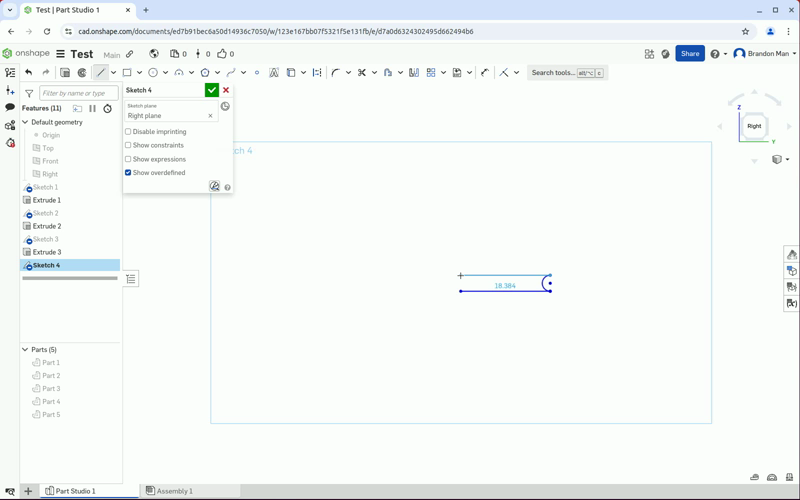
key_up(shift)
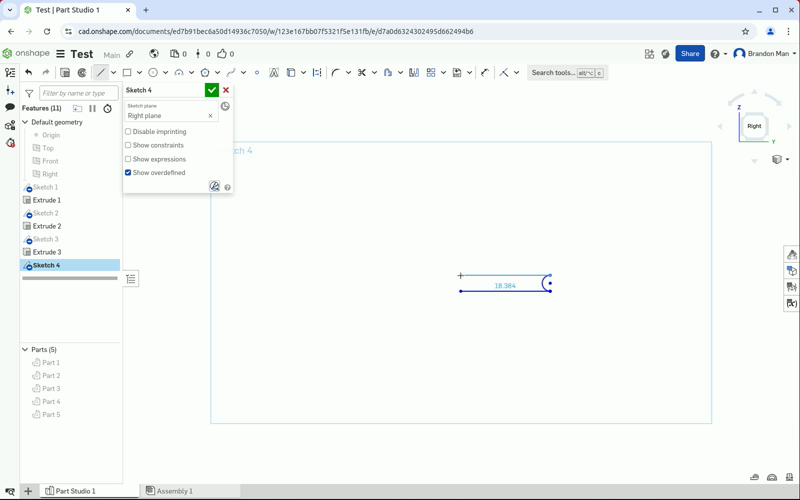
key(esc)
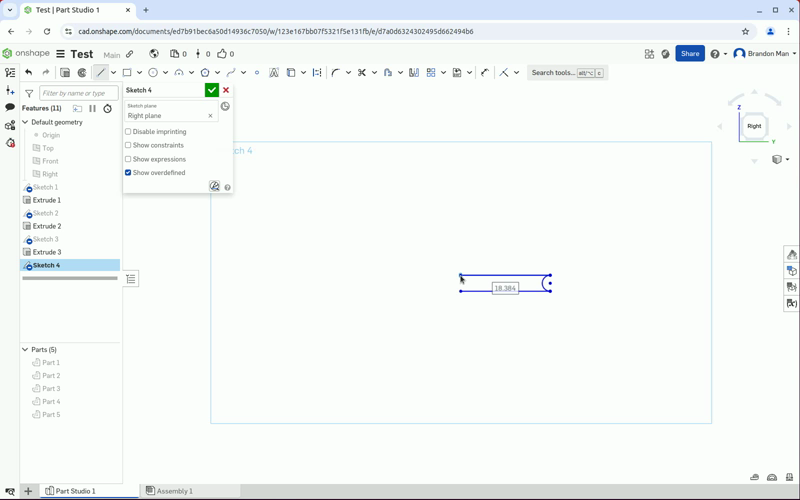
key(a)
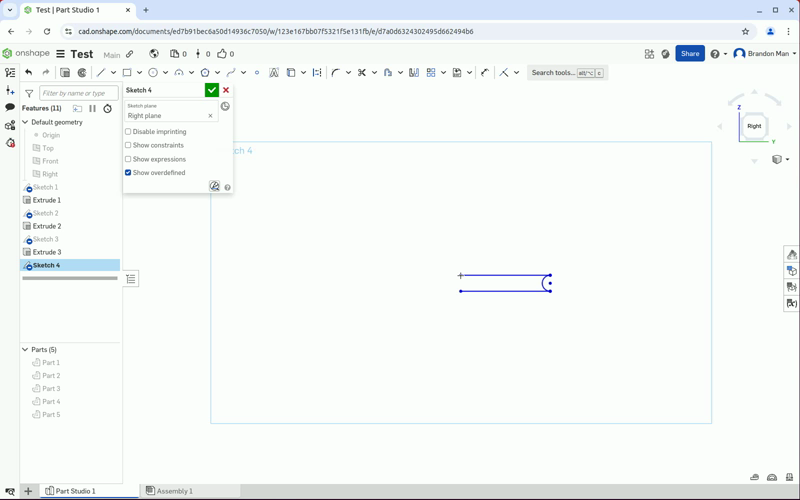
mouse_move(460, 275)
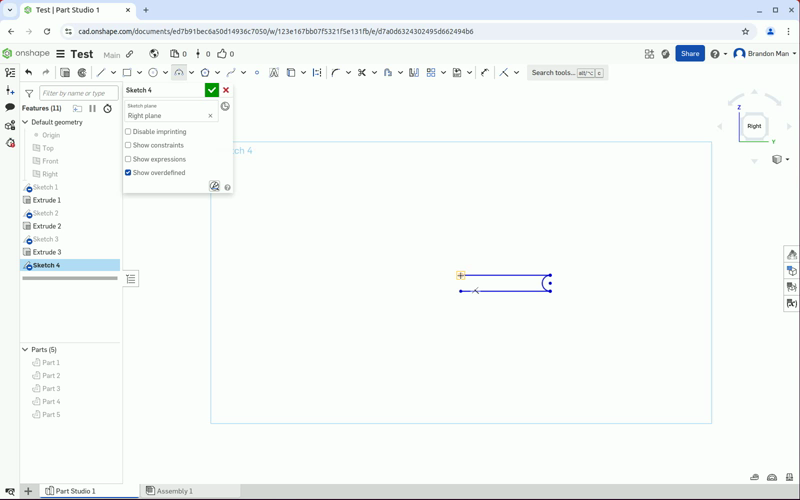
click(460, 275)
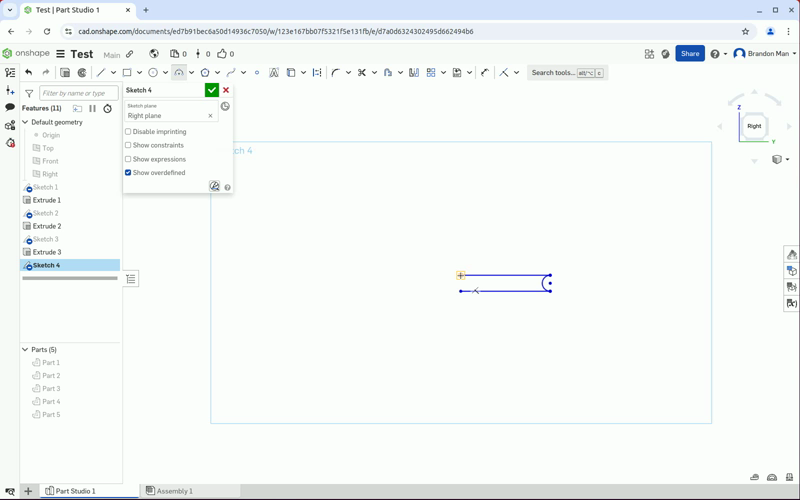
mouse_move(460, 291)
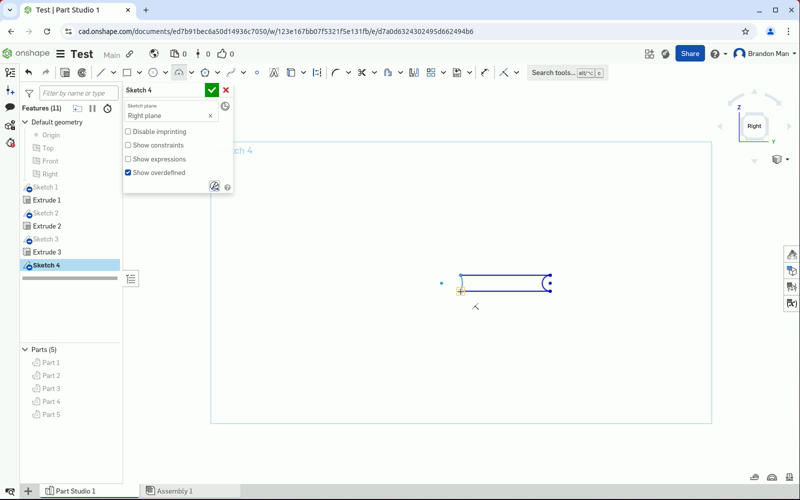
click(460, 291)
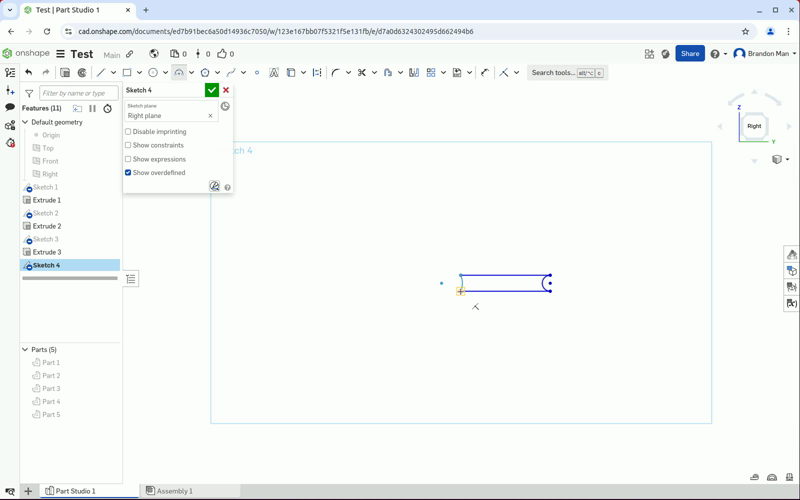
key_down(shift)
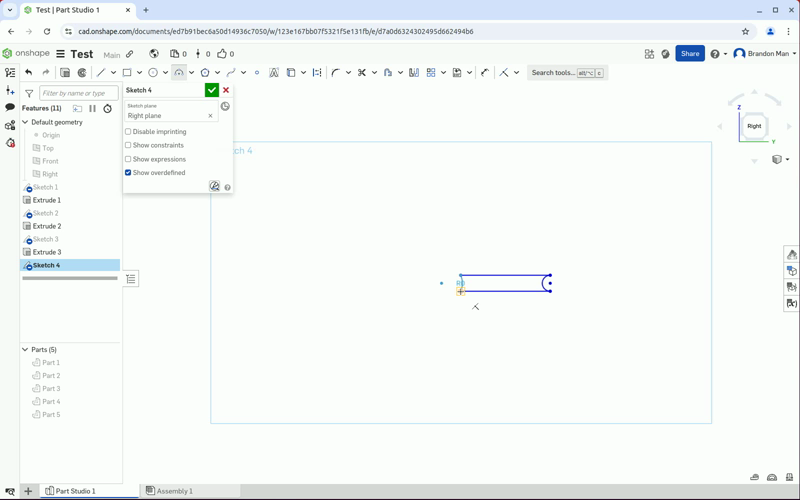
mouse_move(468, 283)
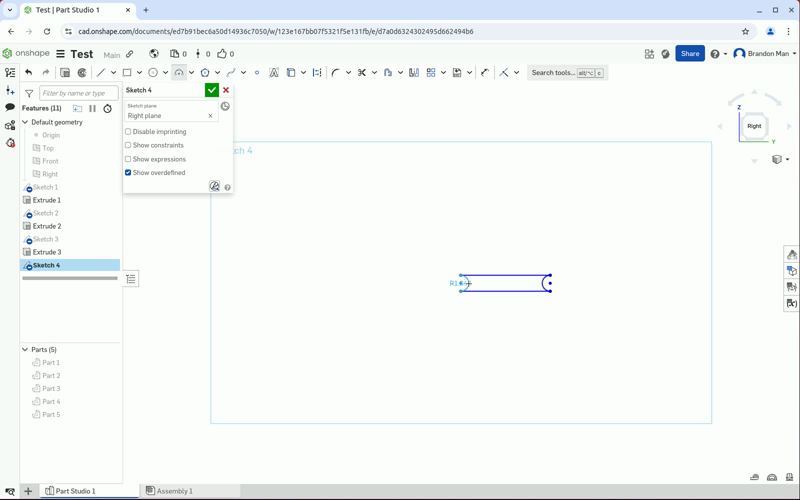
click(468, 283)
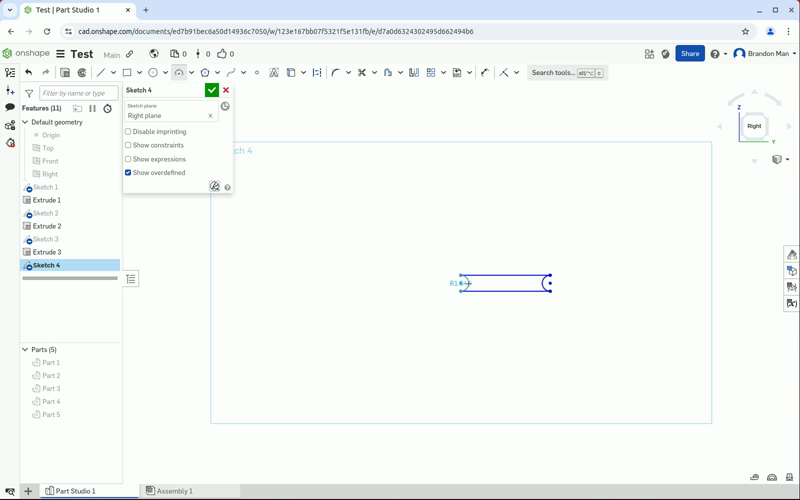
key_up(shift)
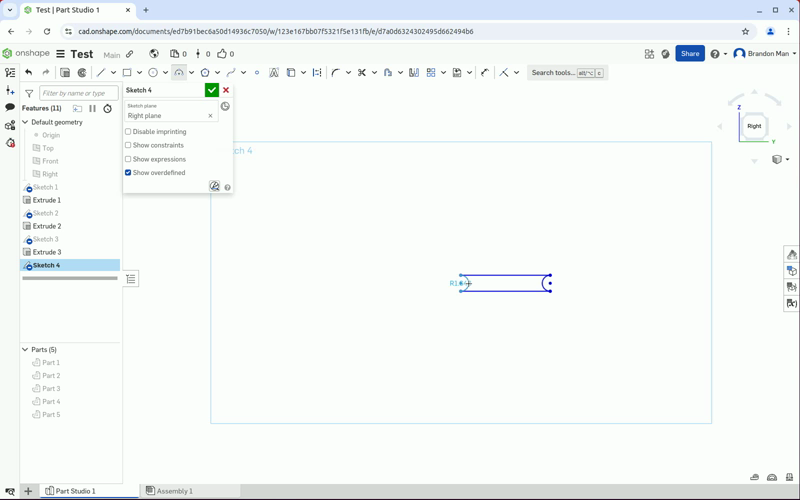
key(esc)
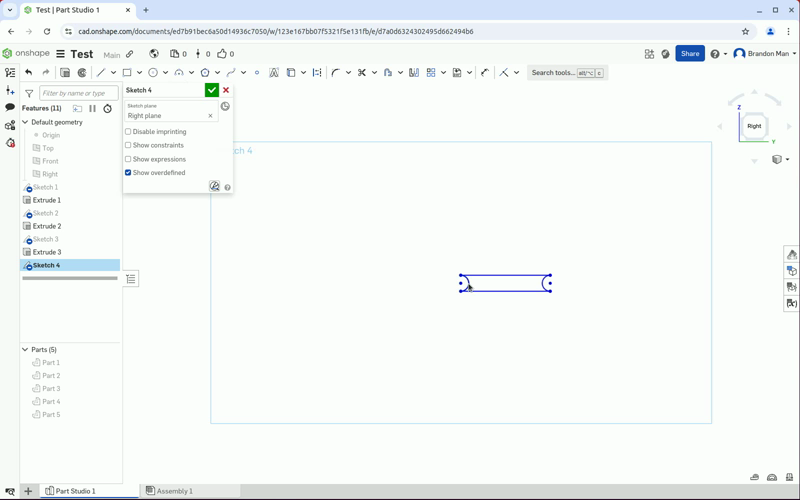
mouse_move(485, 276)
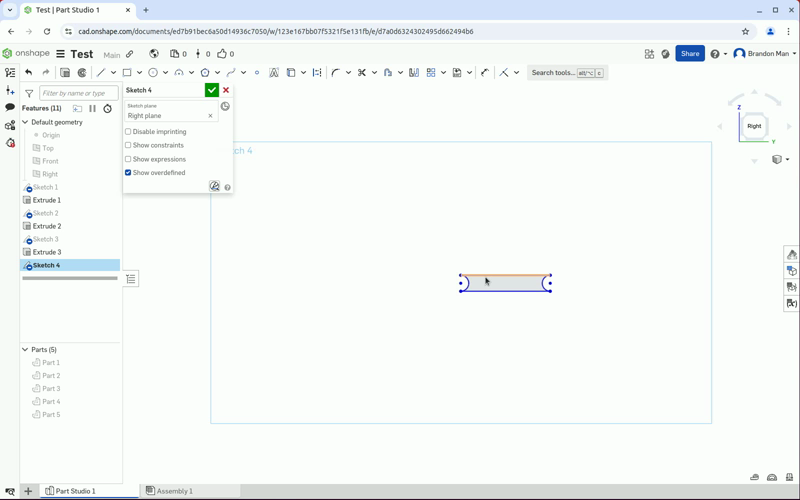
scroll(6)
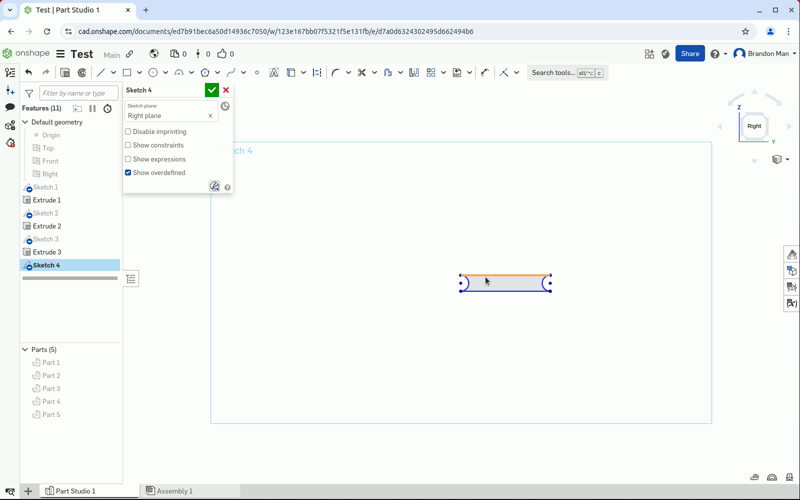
scroll(6)
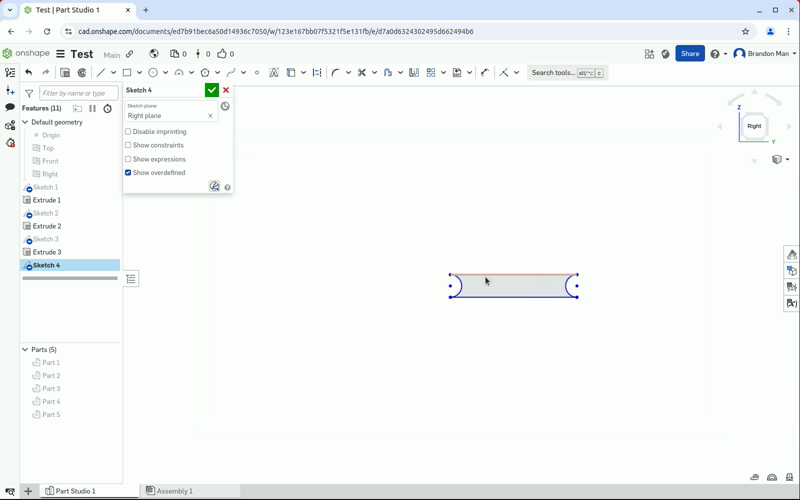
scroll(6)
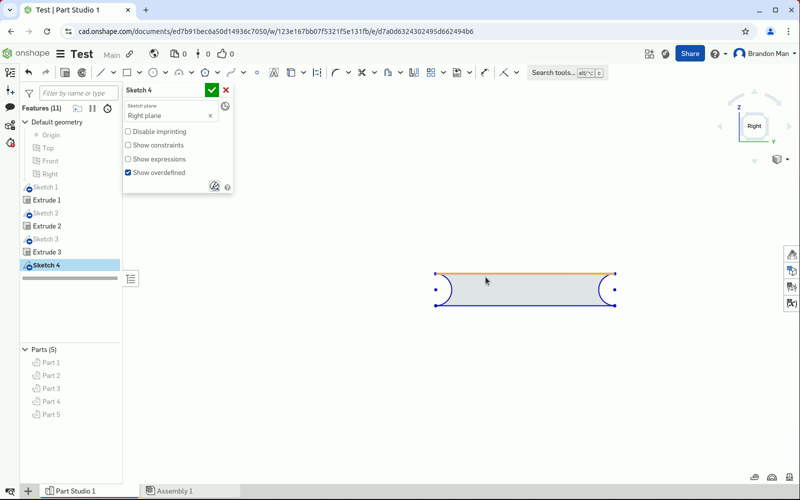
scroll(6)
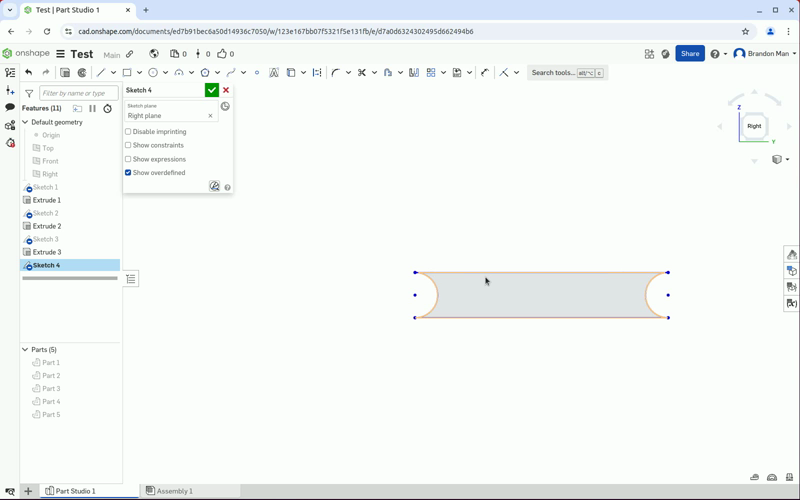
scroll(6)
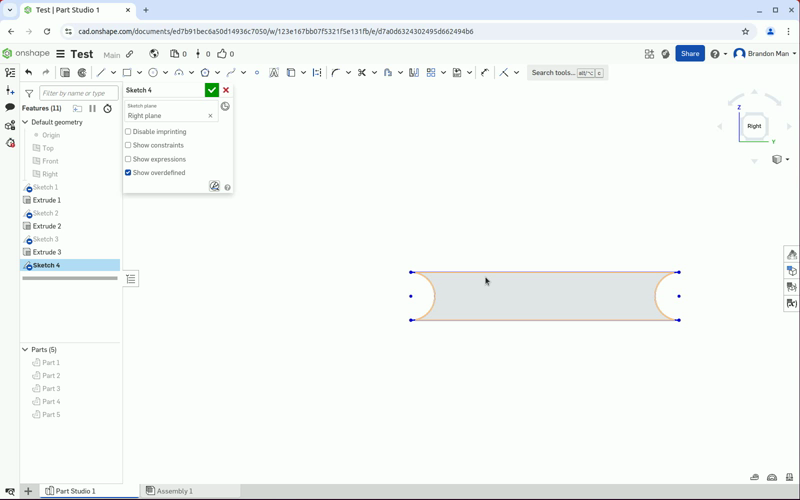
scroll(6)
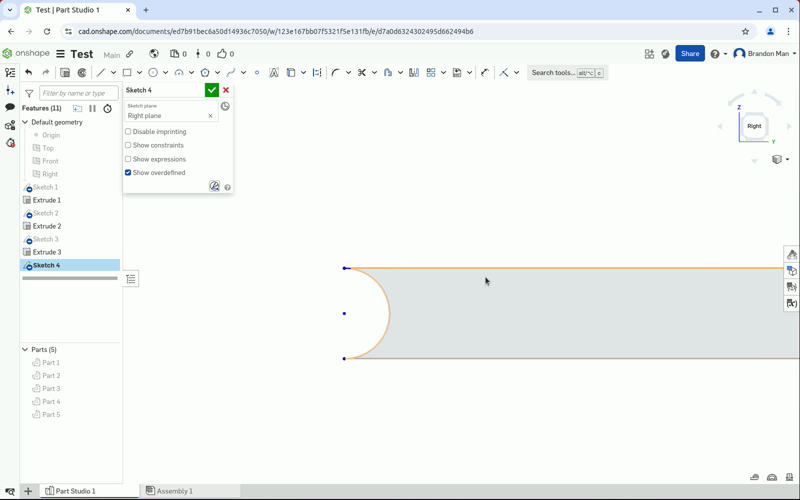
scroll(6)
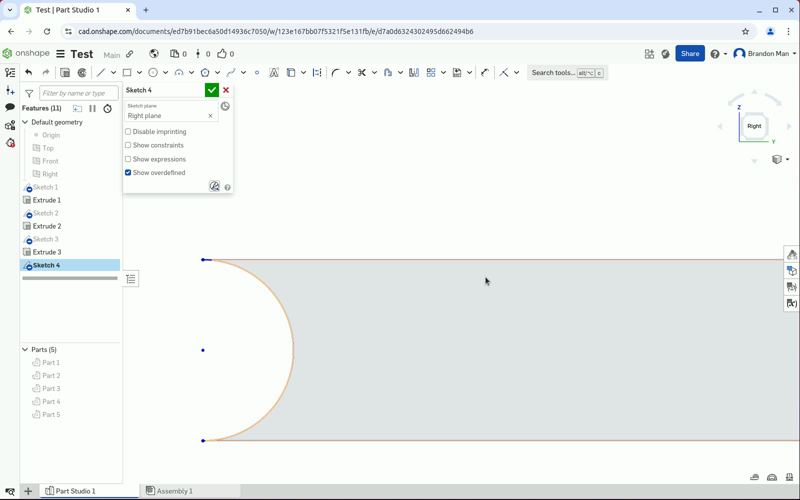
click(485, 276)
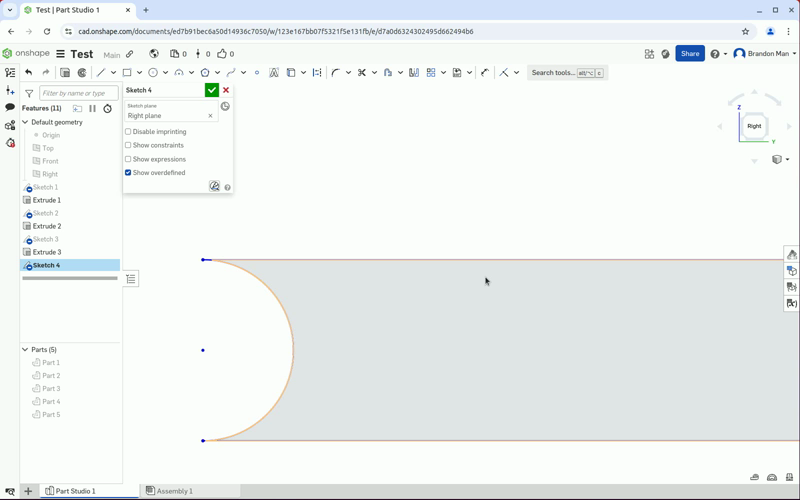
scroll(-6)
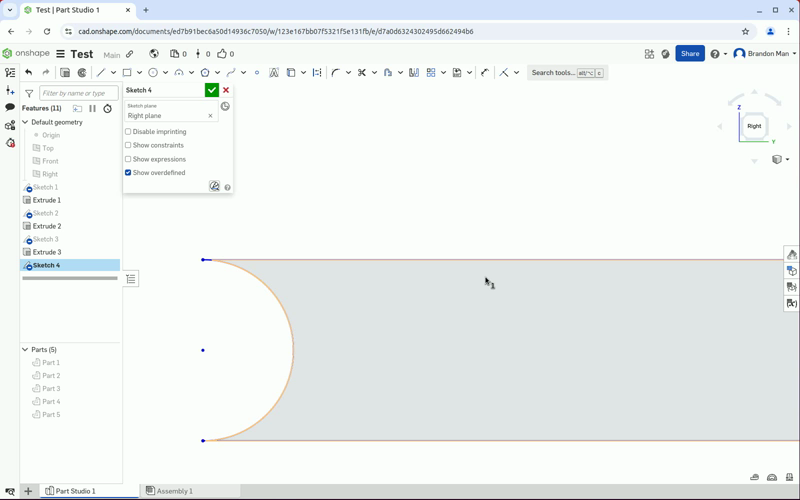
scroll(-6)
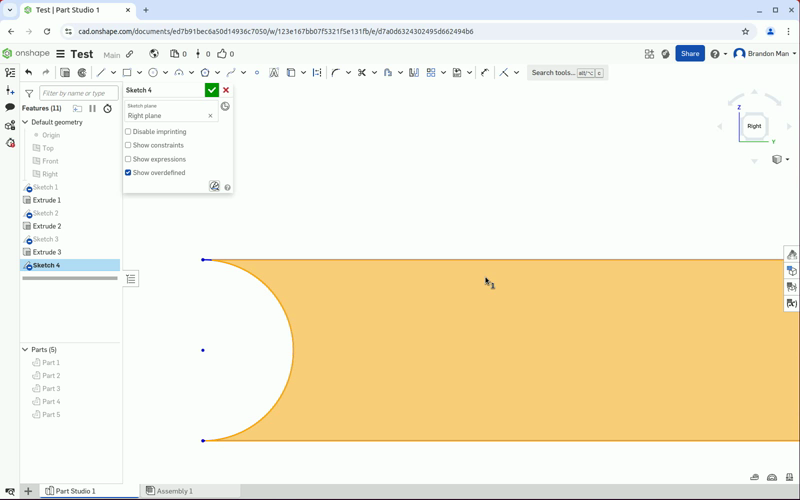
scroll(-6)
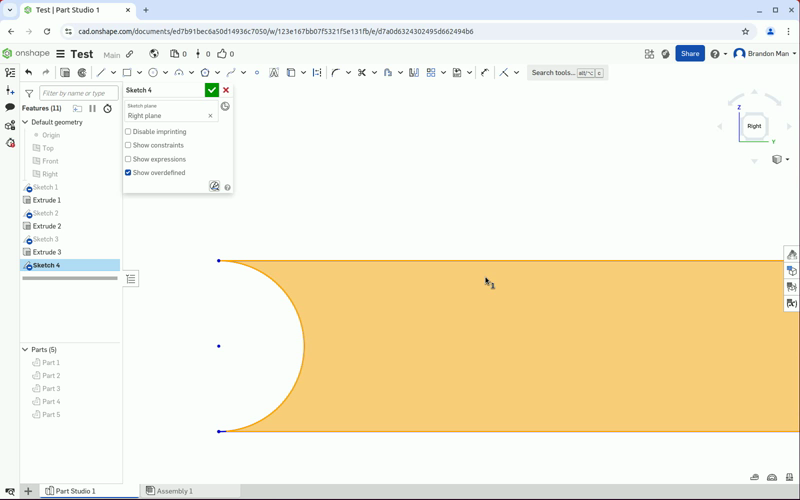
scroll(-6)
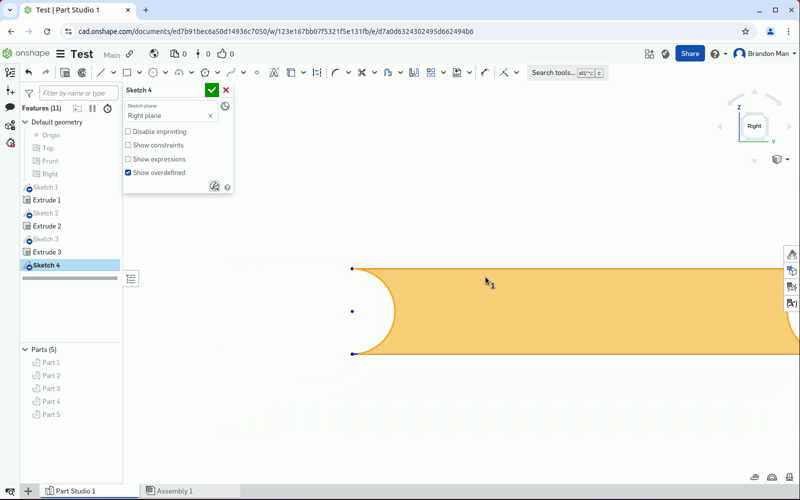
scroll(-6)
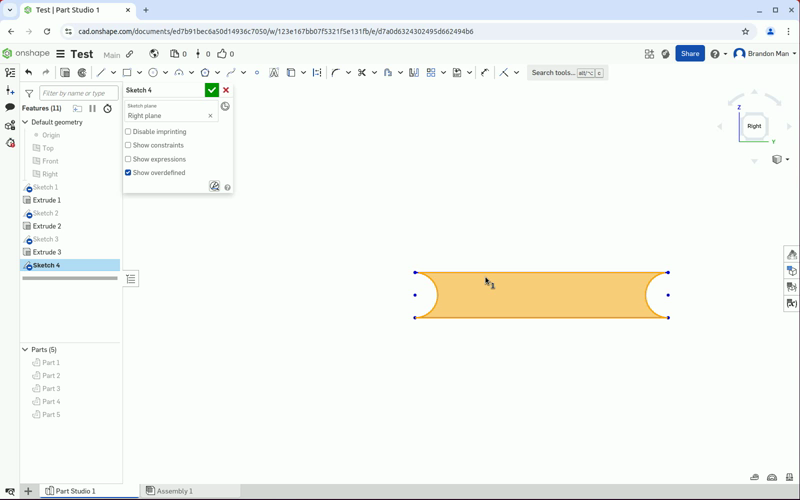
scroll(-6)
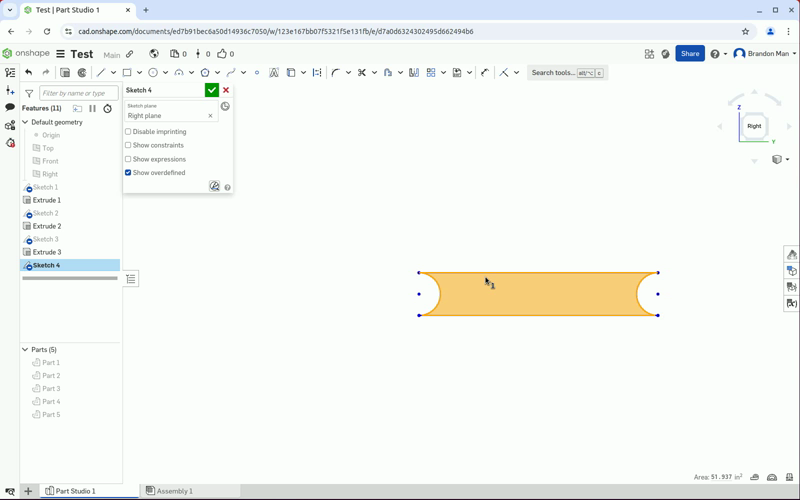
scroll(-6)
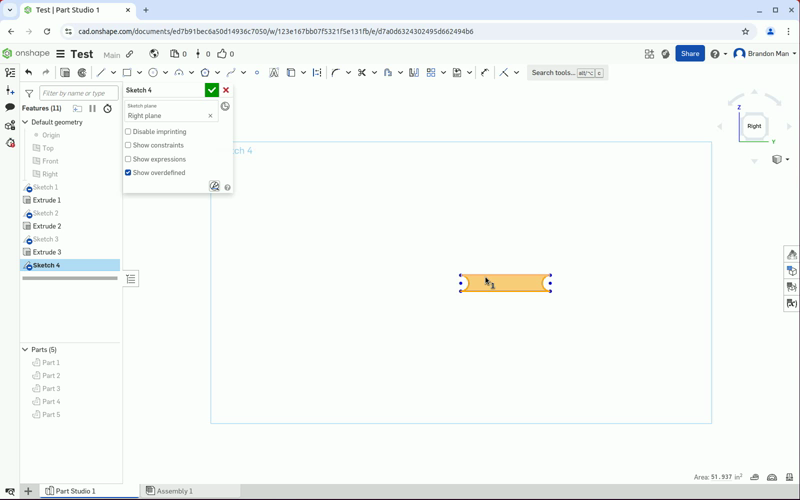
mouse_move(73, 352)
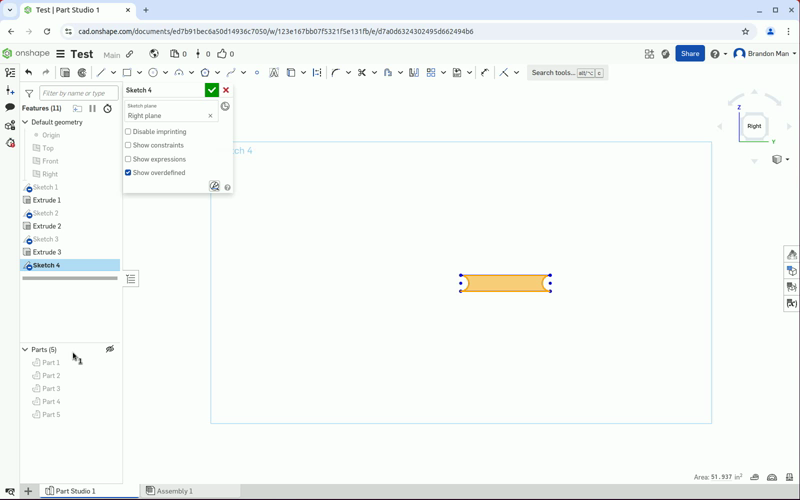
key(shift+y)
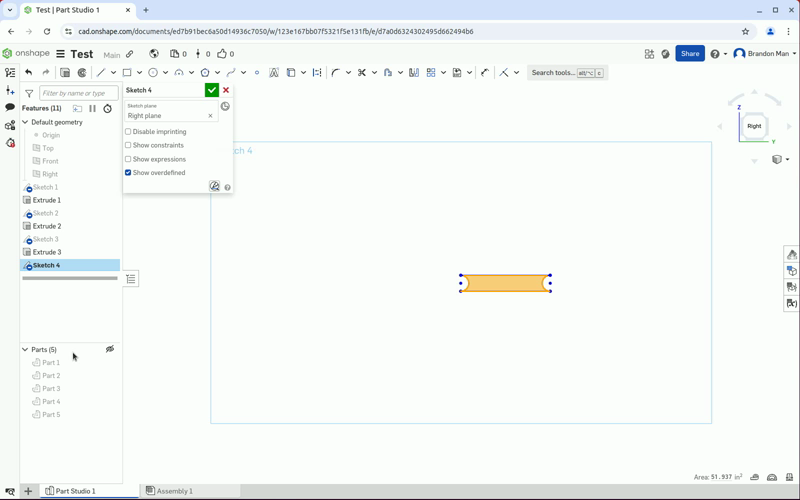
key(shift+e)
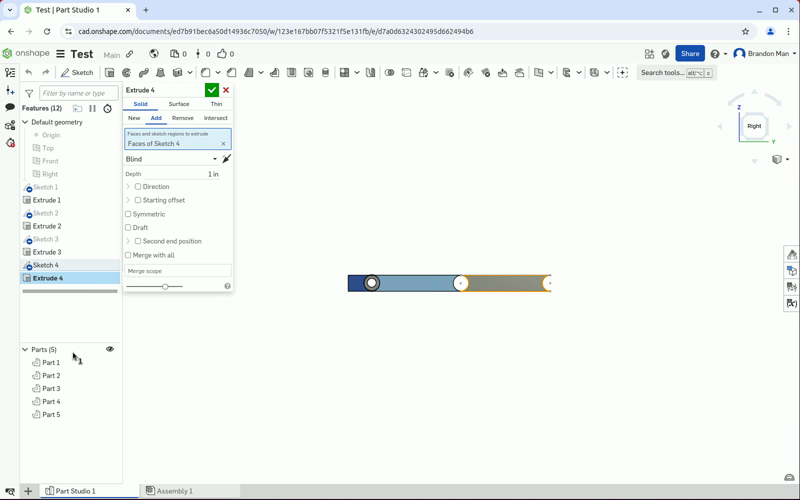
mouse_move(143, 106)
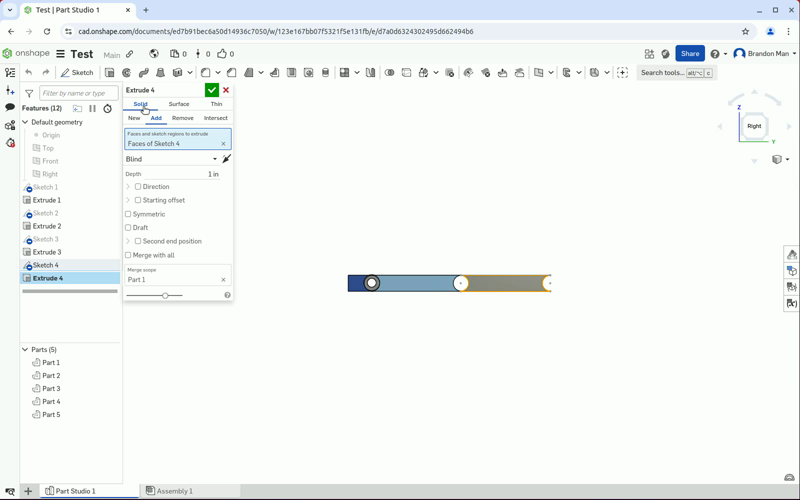
click(143, 106)
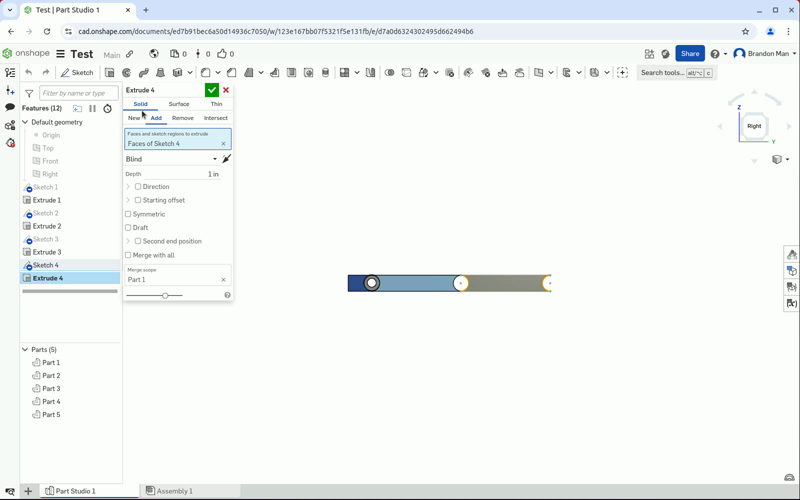
mouse_move(137, 120)
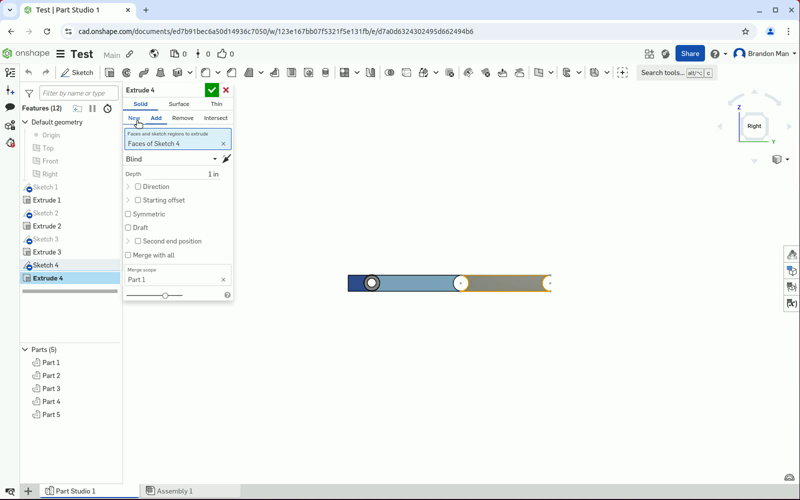
click(137, 120)
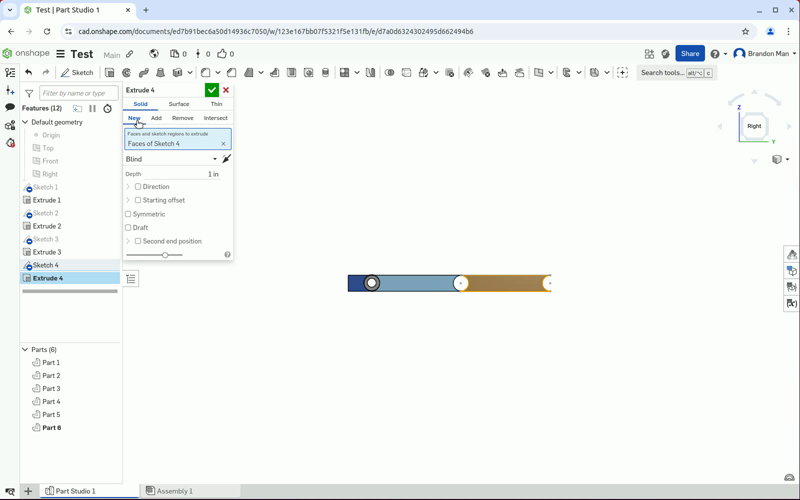
key(tab, 4)
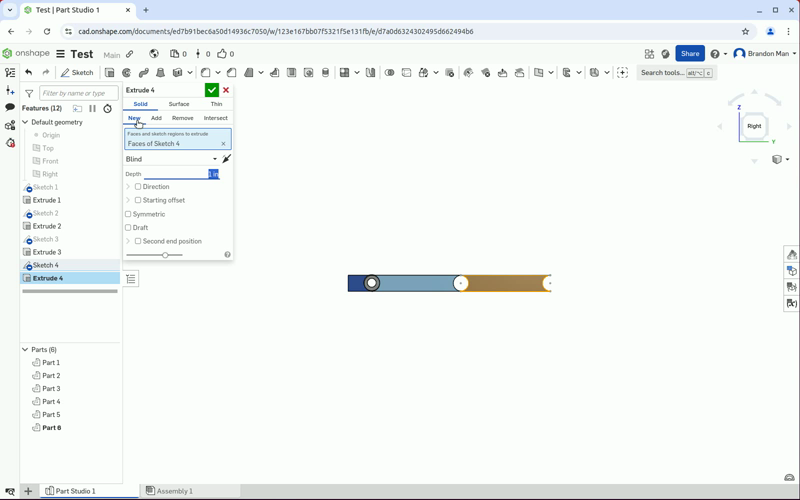
text(41.402)
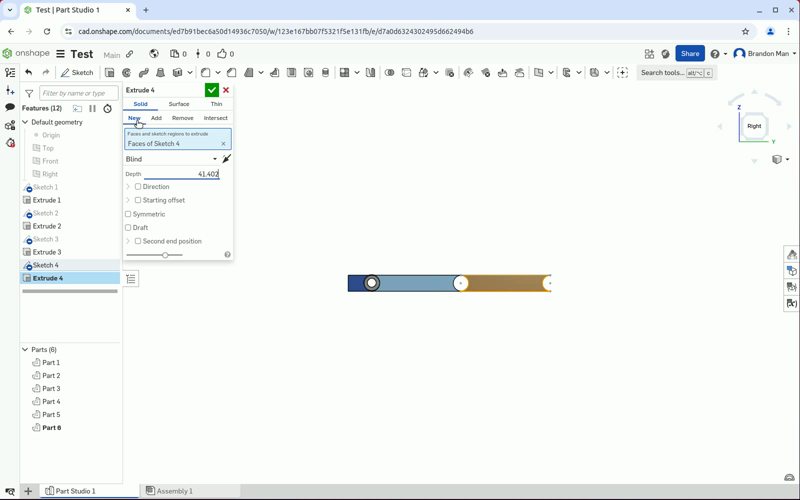
key(tab, 3)
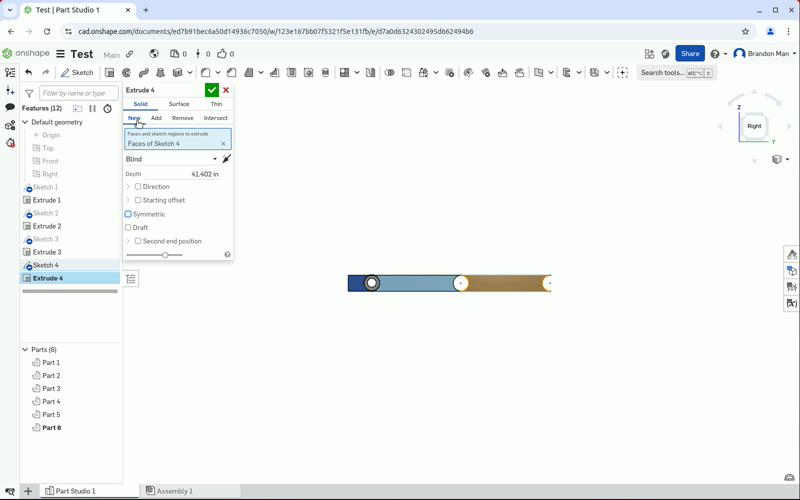
key(space)
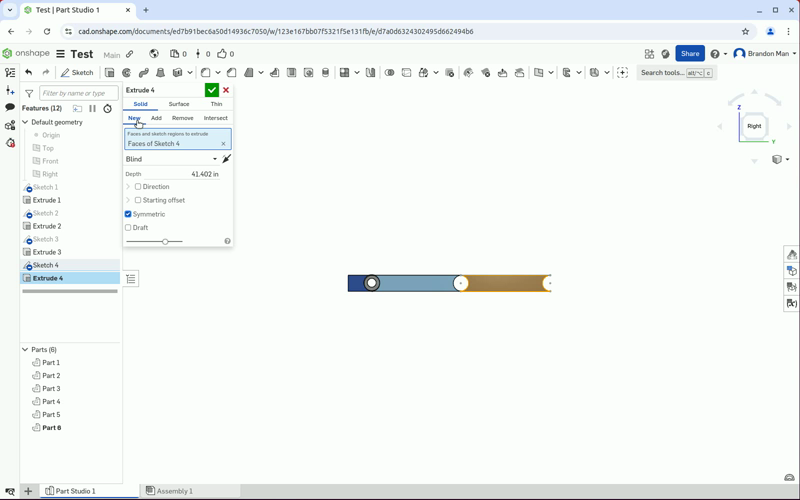
key(enter)
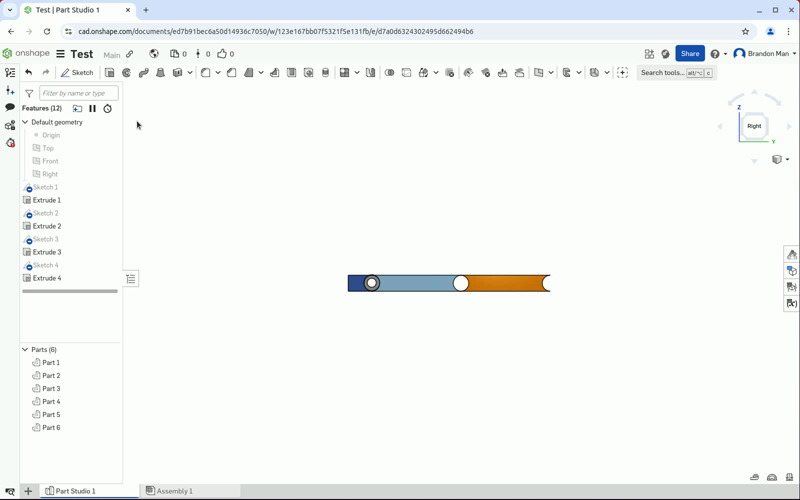
key(shift+h)
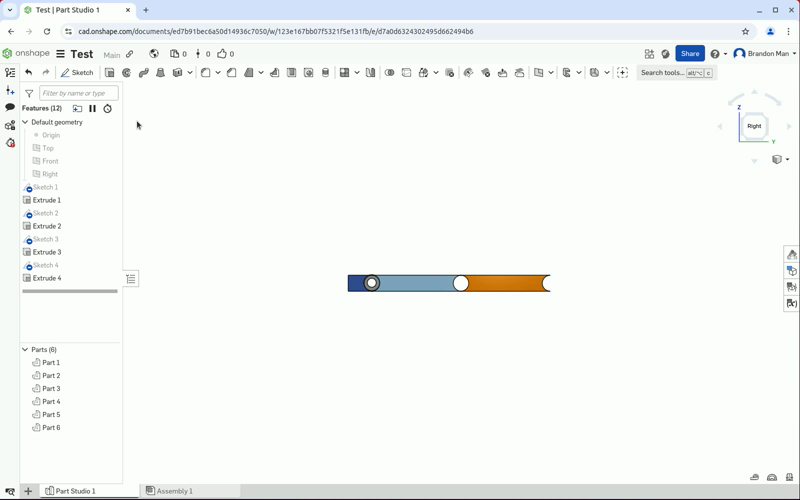
key(shift+h)
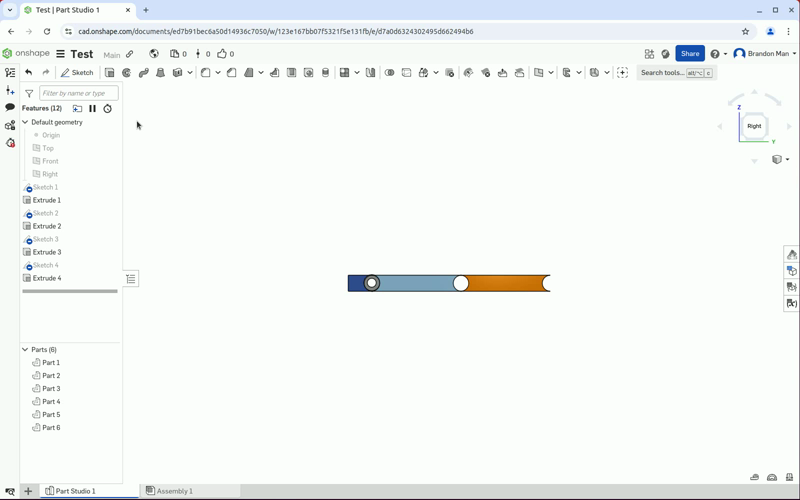
mouse_move(73, 189)
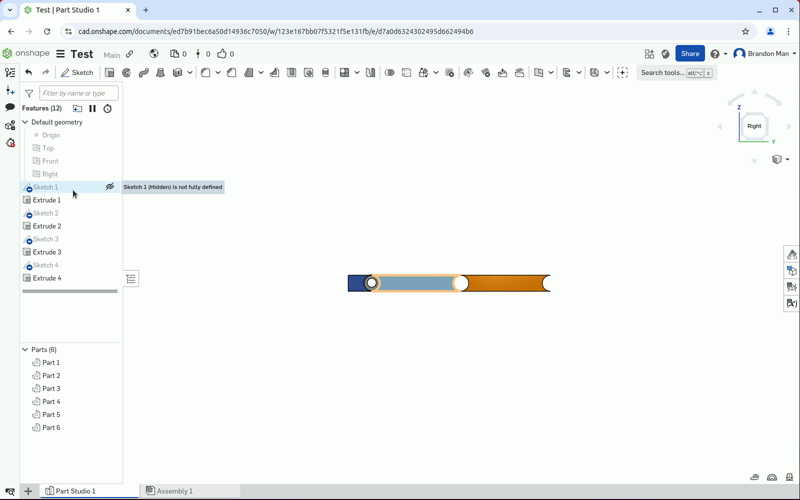
click(73, 189)
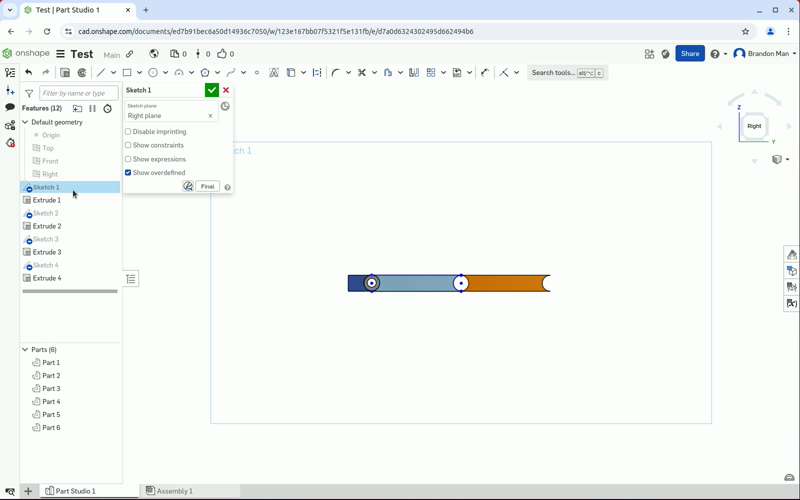
mouse_move(229, 92)
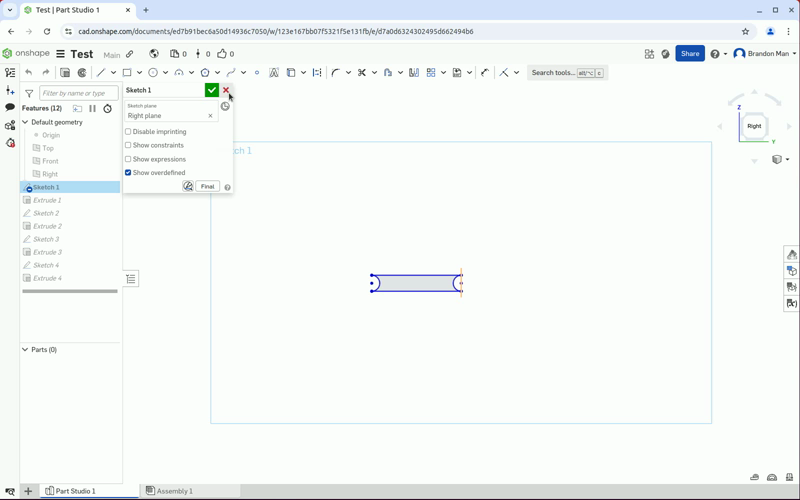
click(229, 92)
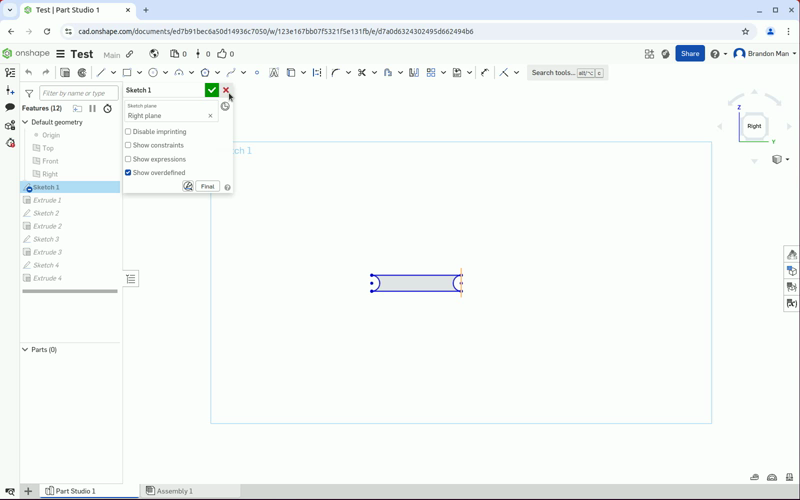
key(shift+s)
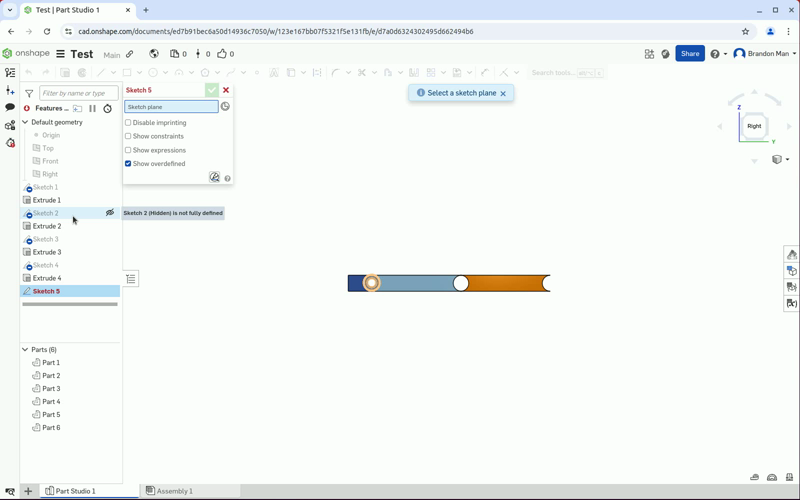
scroll(3)
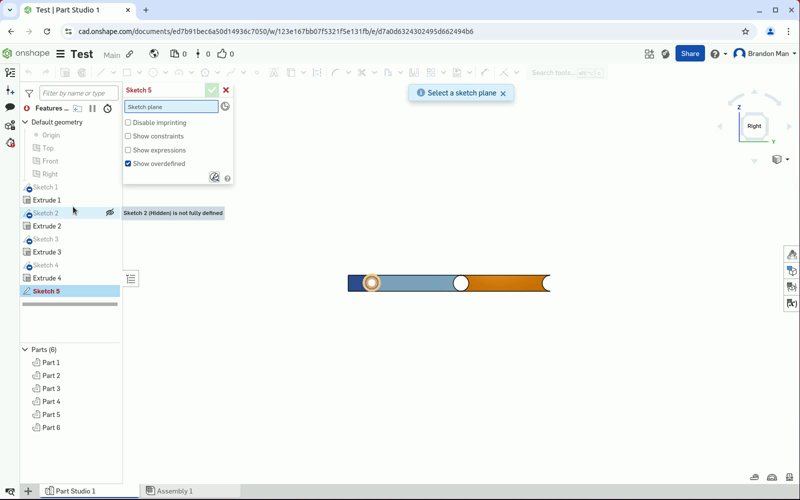
mouse_move(73, 176)
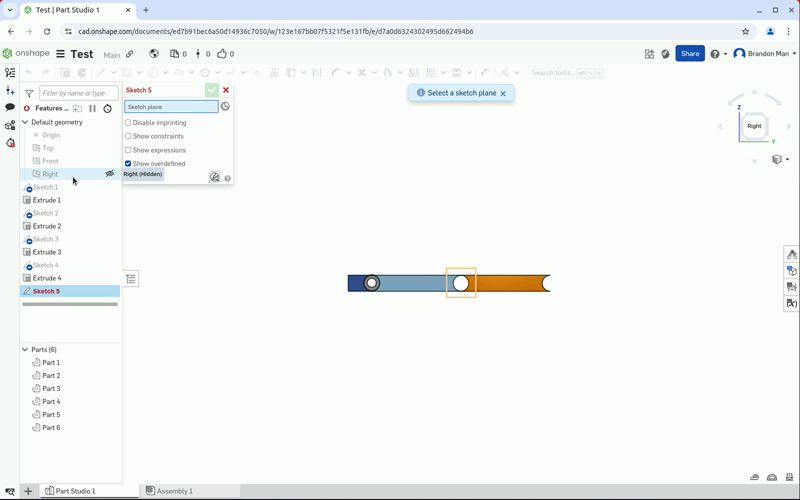
click(73, 176)
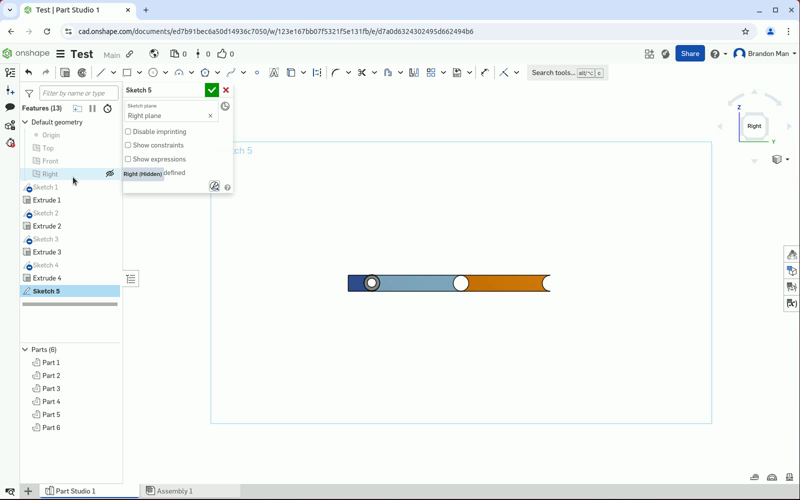
mouse_move(73, 352)
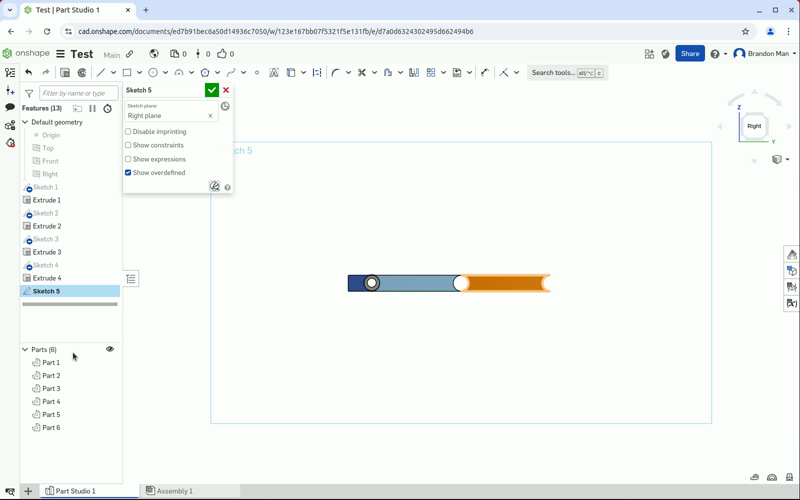
key(y)
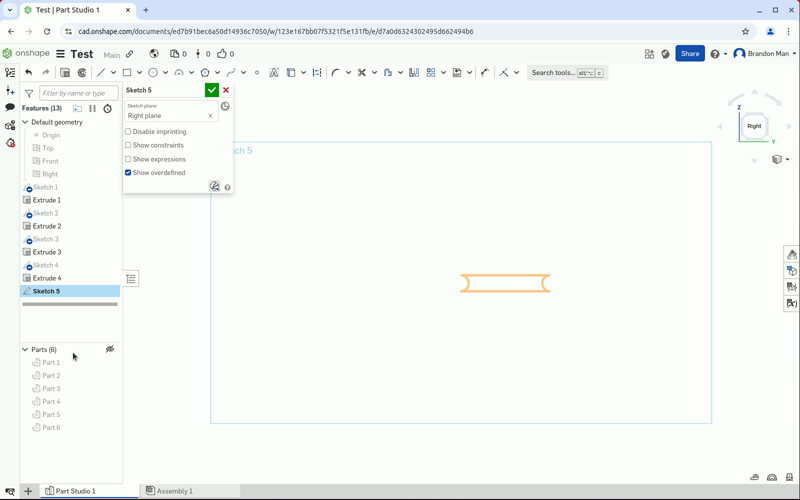
key(c)
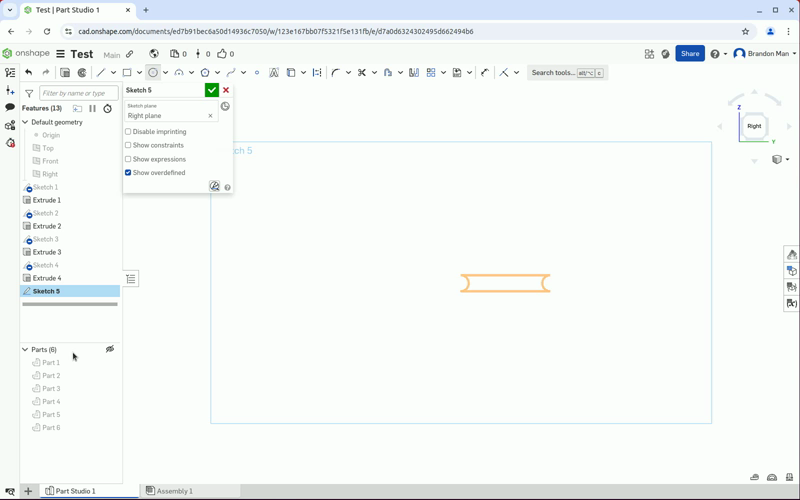
key_down(shift)
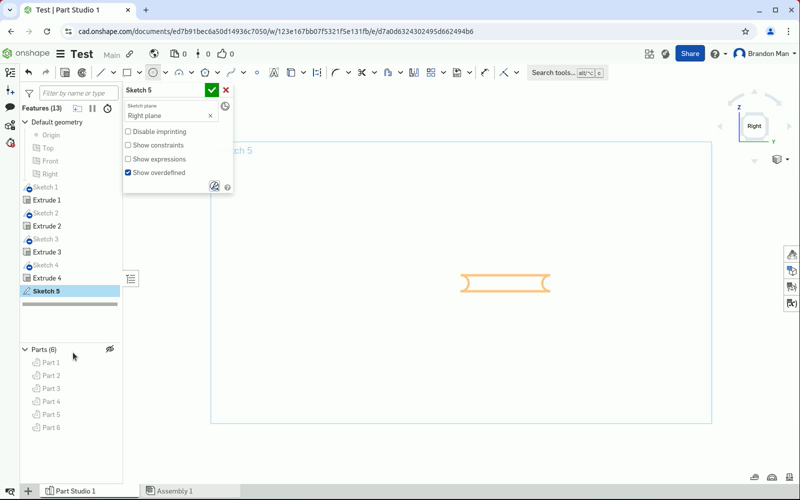
mouse_move(549, 282)
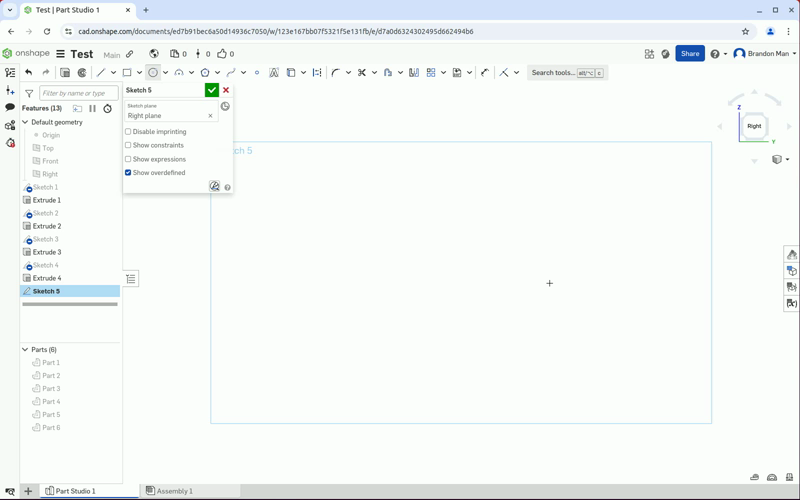
click(549, 282)
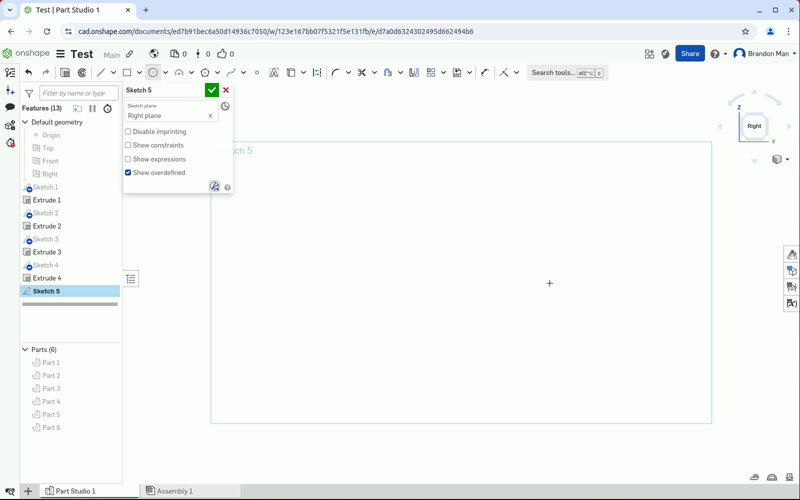
key_up(shift)
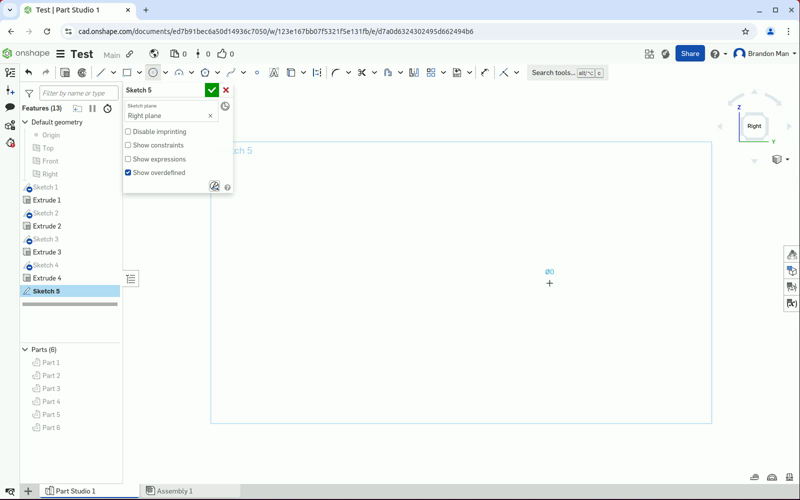
mouse_move(558, 282)
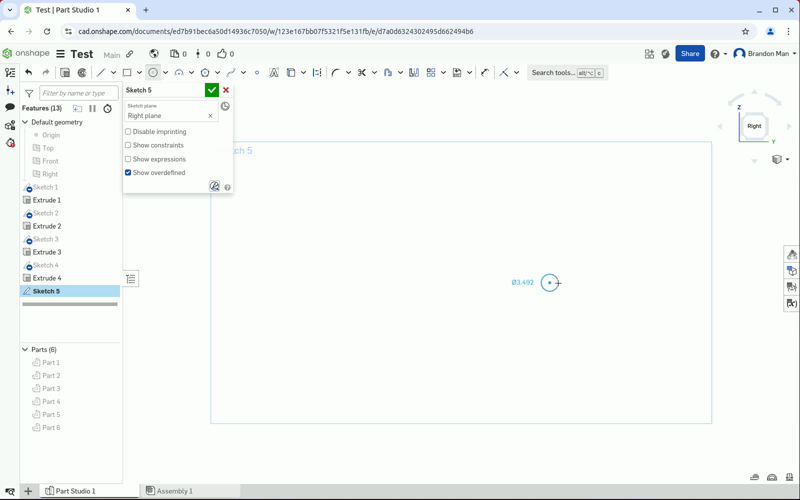
click(558, 282)
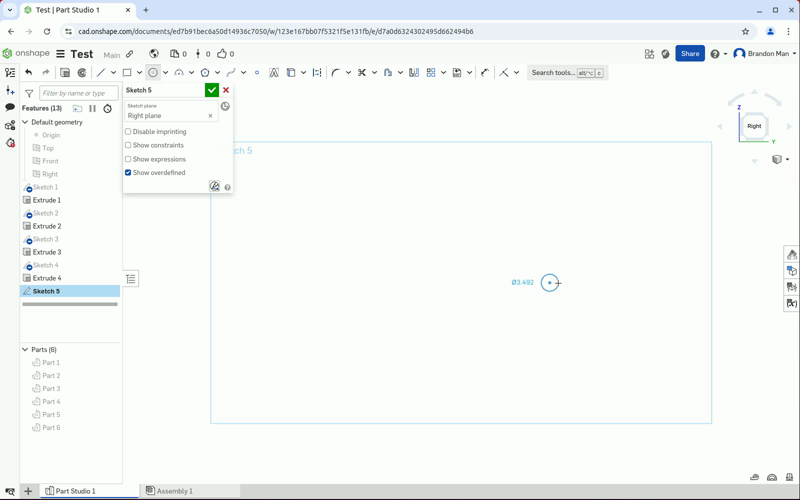
key(esc)
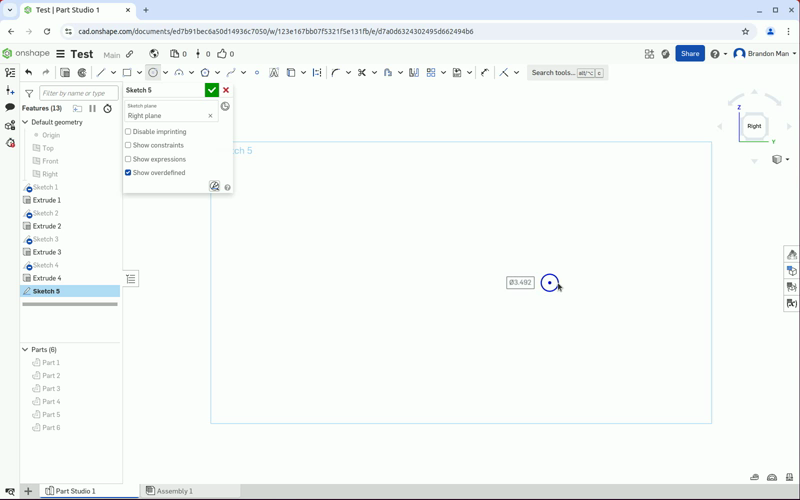
key(c)
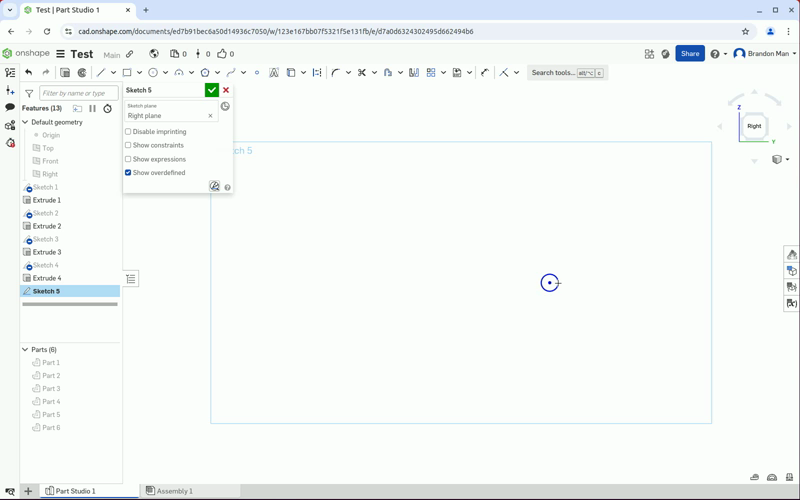
key_down(shift)
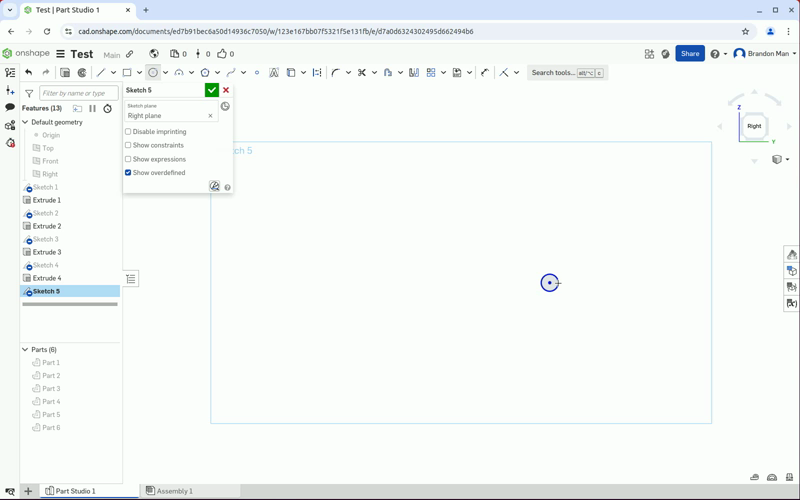
mouse_move(549, 282)
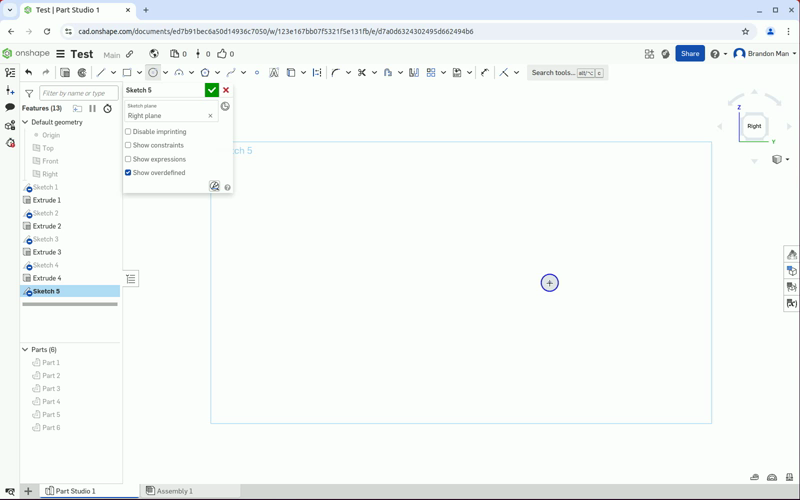
click(549, 282)
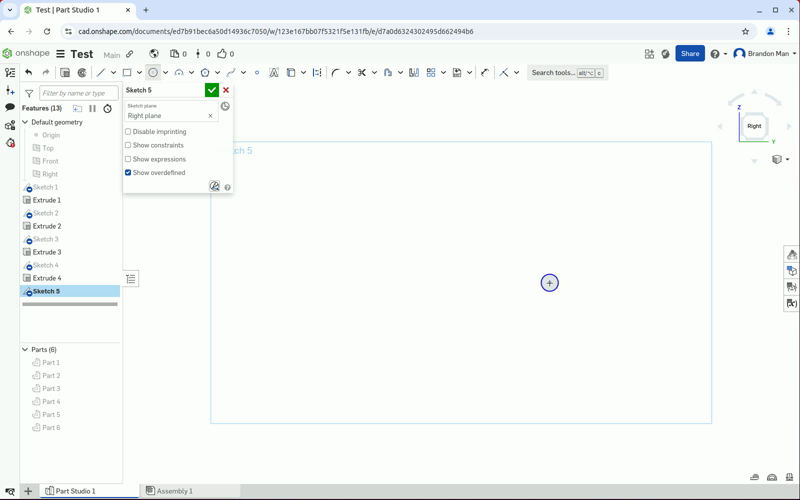
key_up(shift)
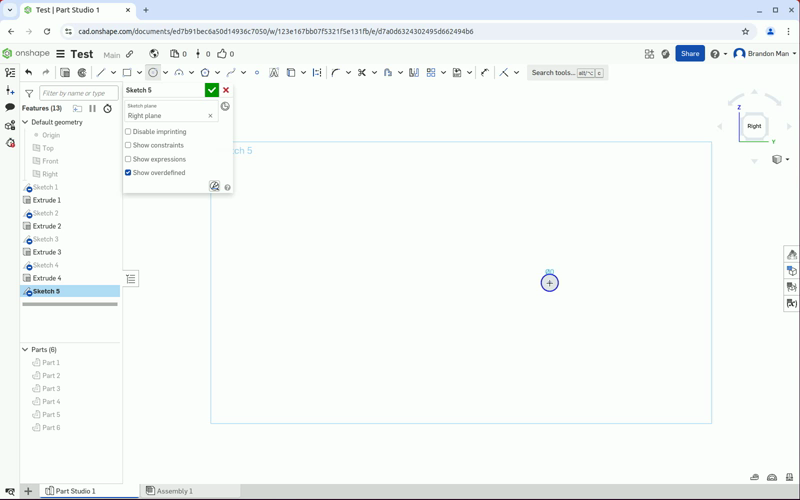
mouse_move(554, 282)
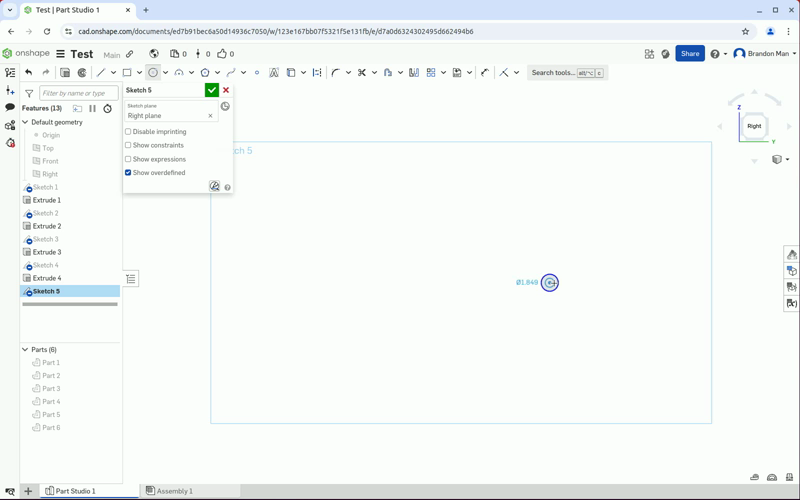
scroll(6)
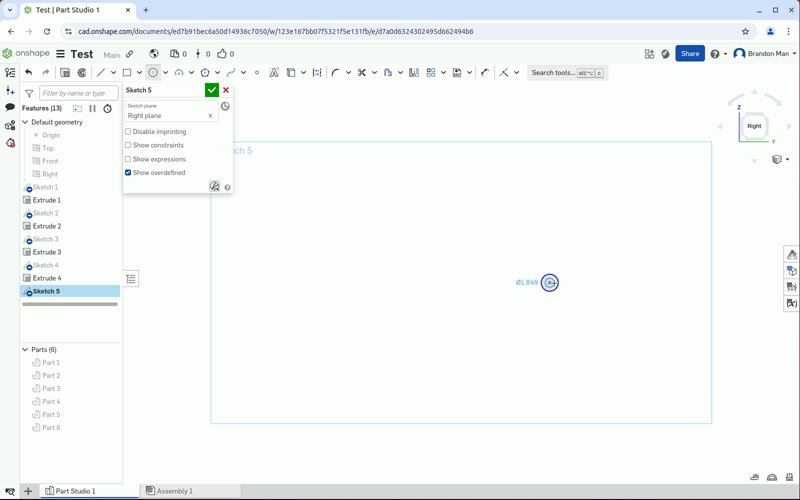
scroll(6)
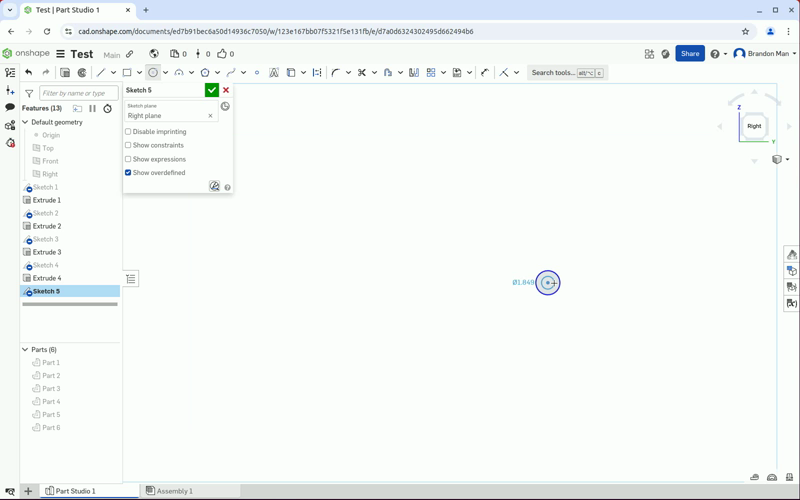
scroll(6)
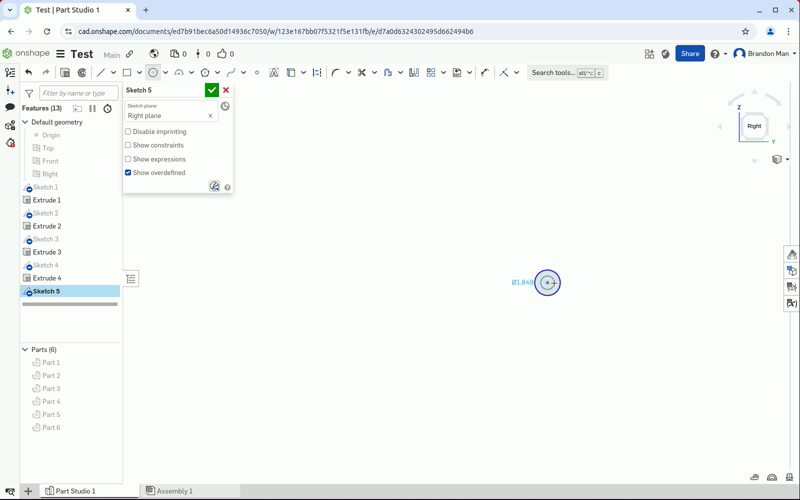
scroll(6)
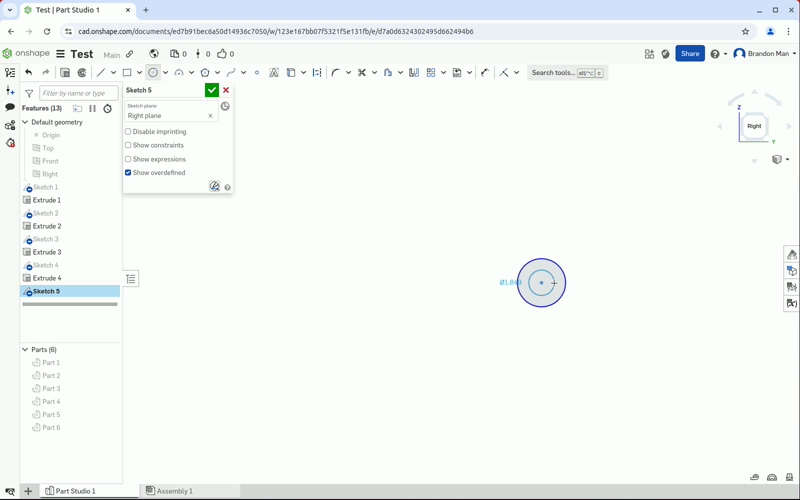
scroll(6)
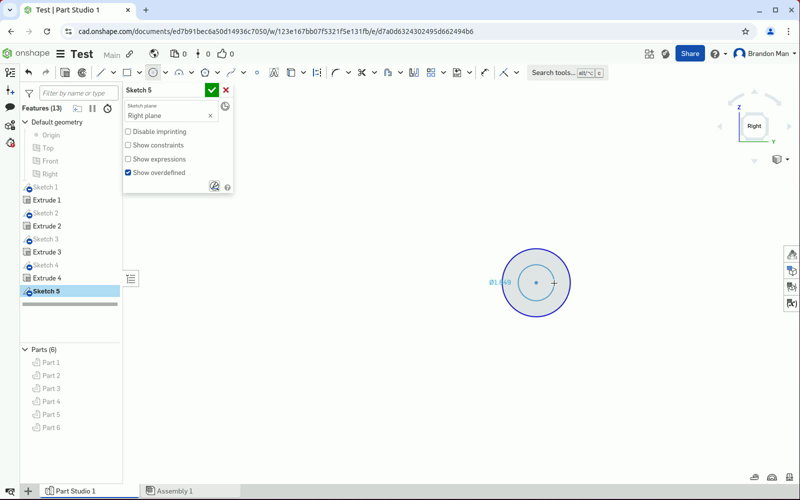
scroll(6)
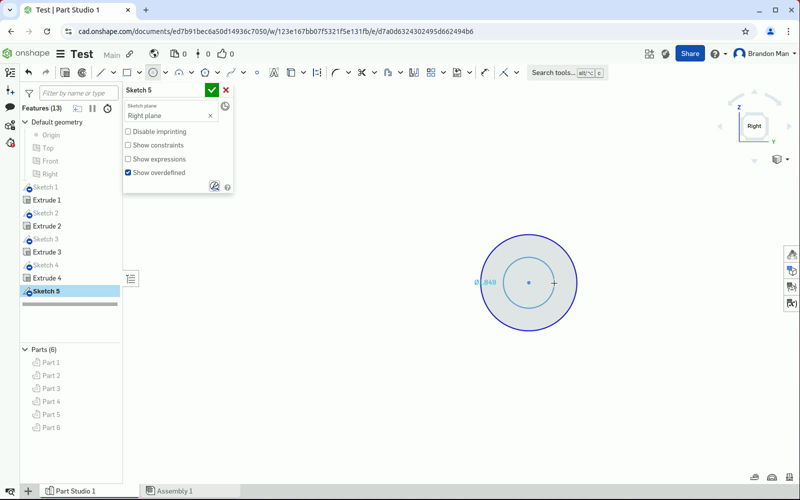
scroll(6)
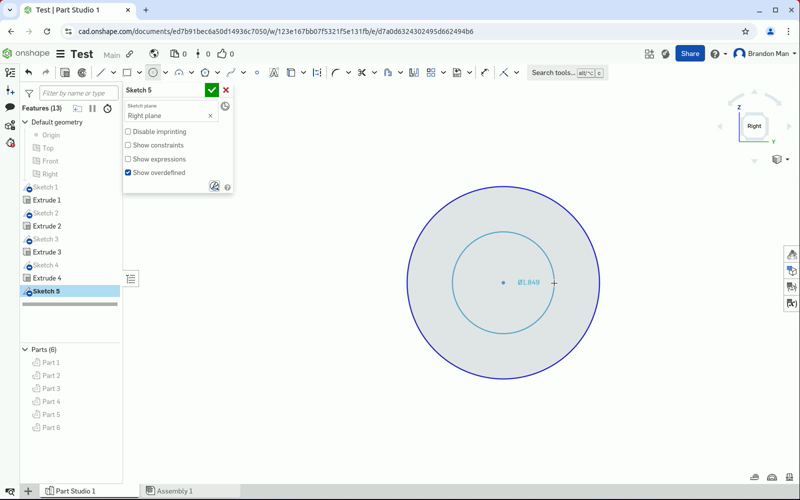
click(554, 282)
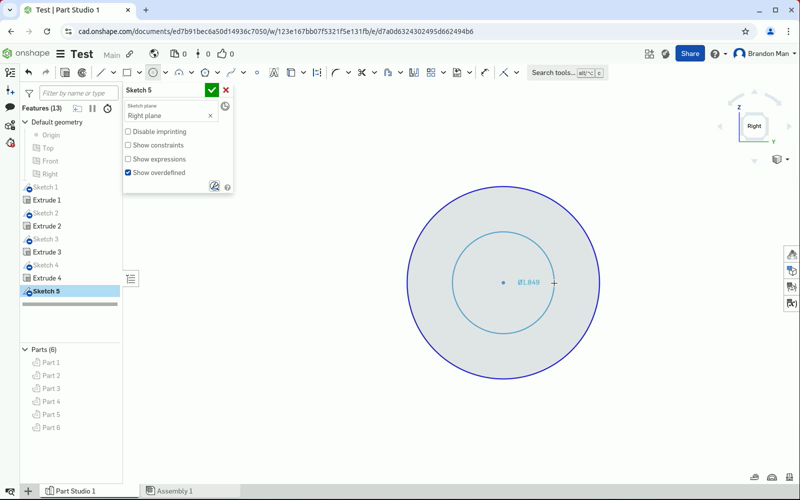
scroll(-6)
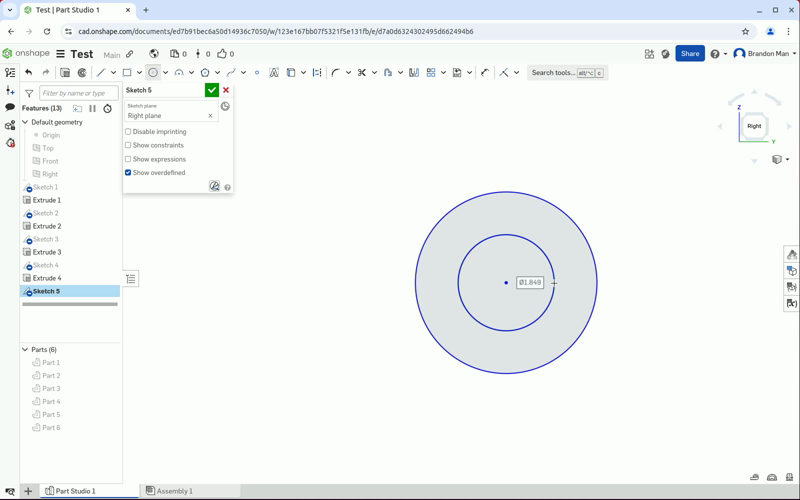
scroll(-6)
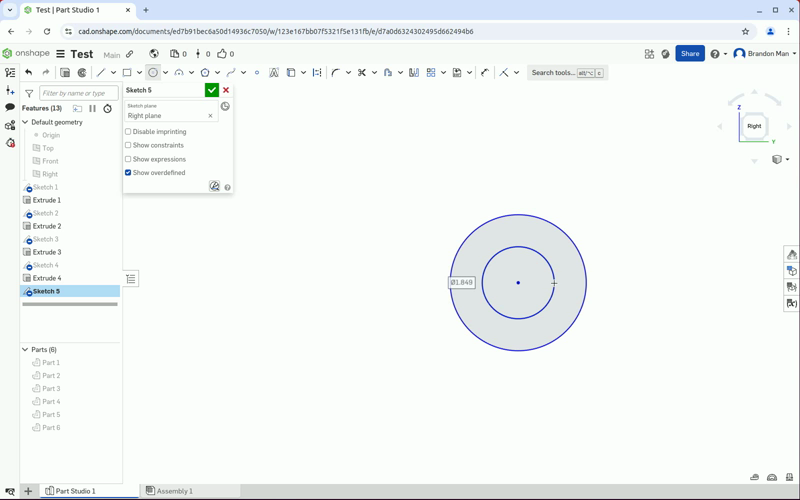
scroll(-6)
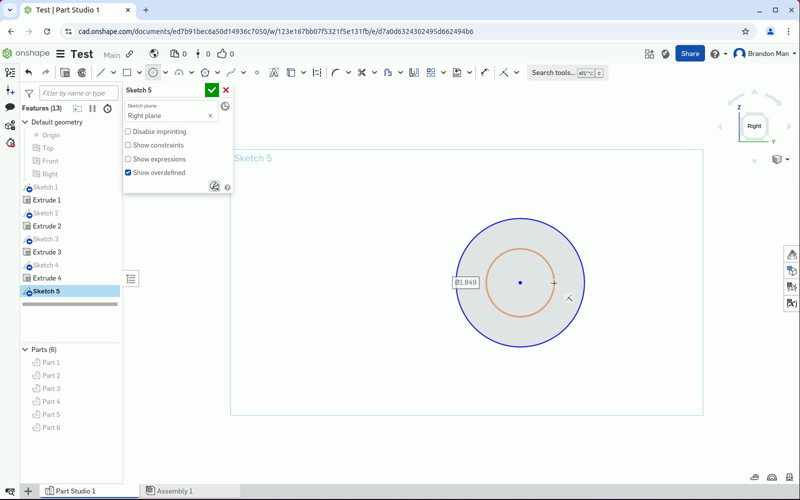
scroll(-6)
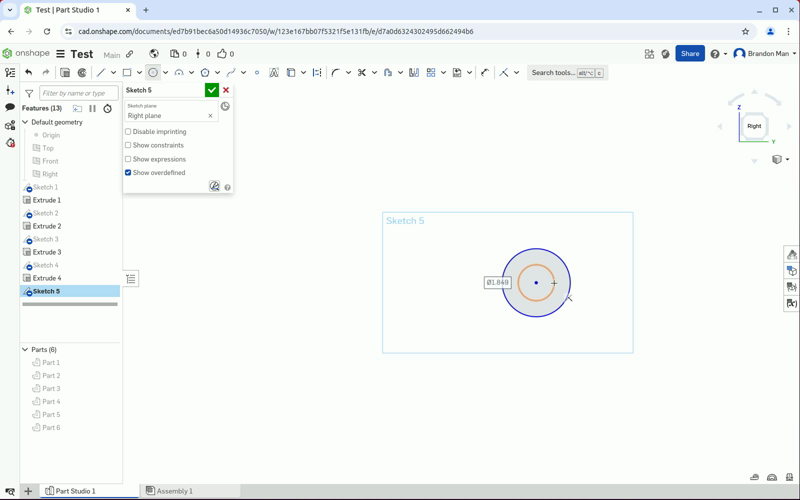
scroll(-6)
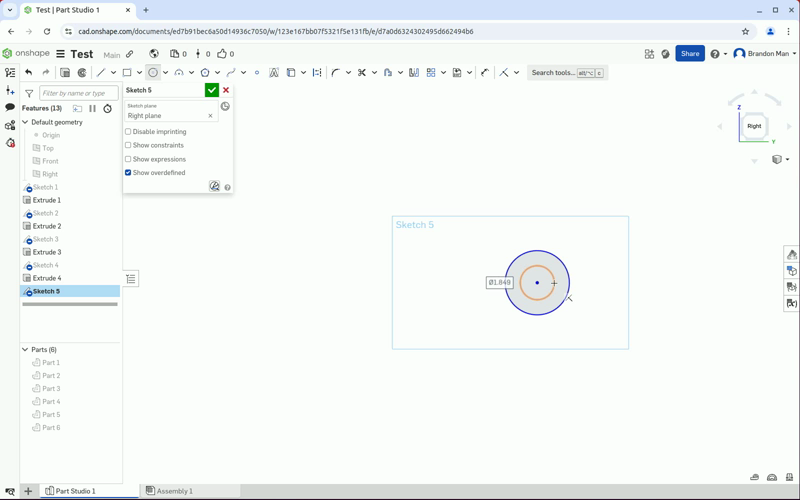
scroll(-6)
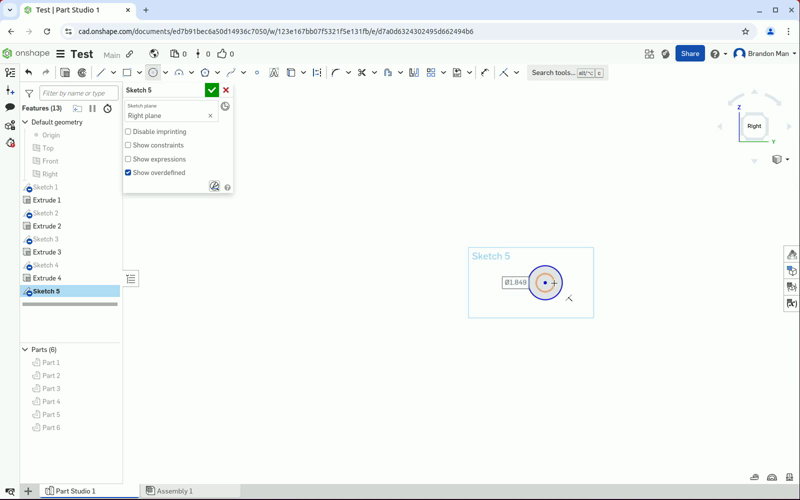
scroll(-6)
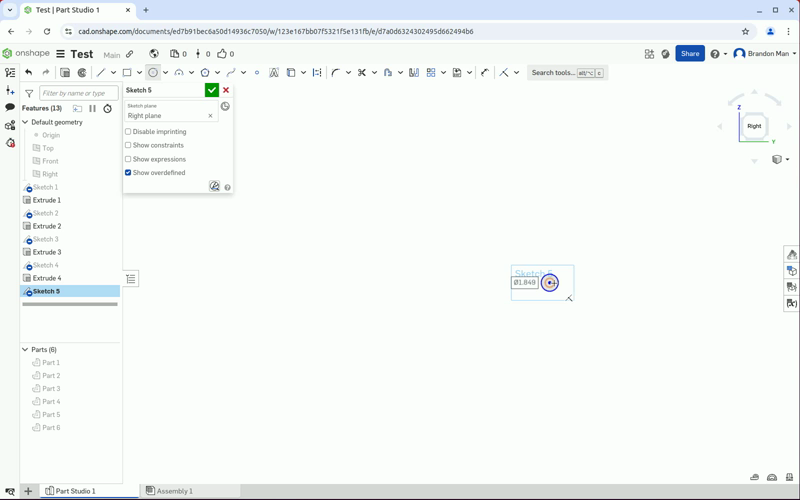
key(esc)
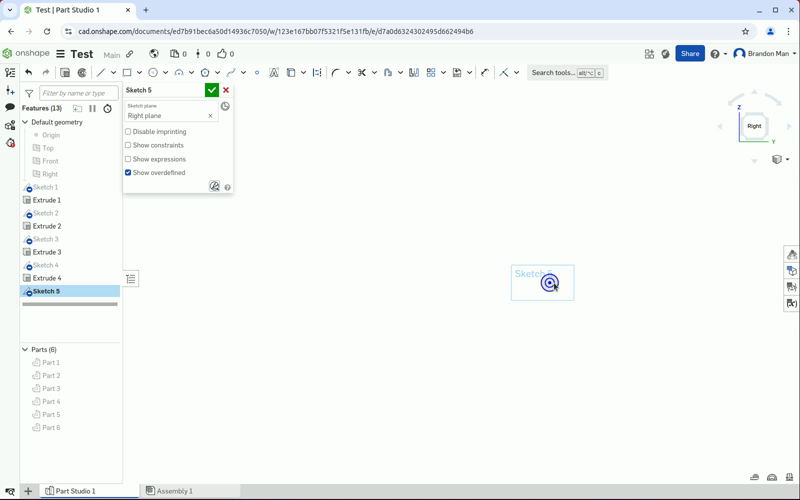
mouse_move(544, 286)
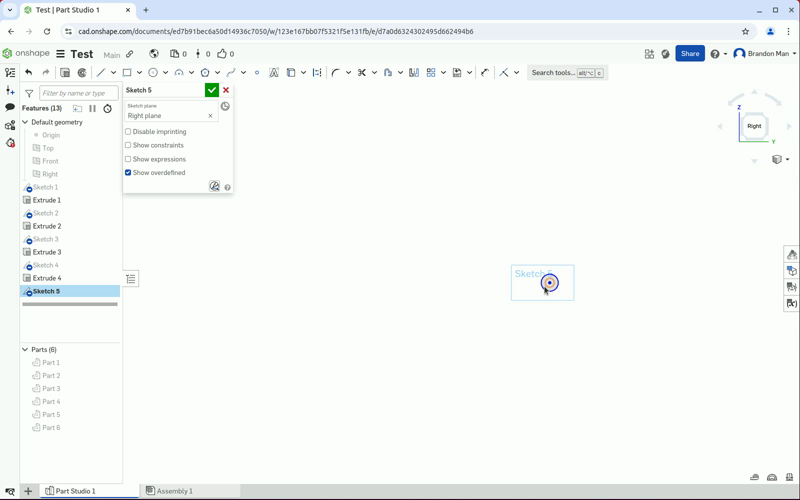
scroll(6)
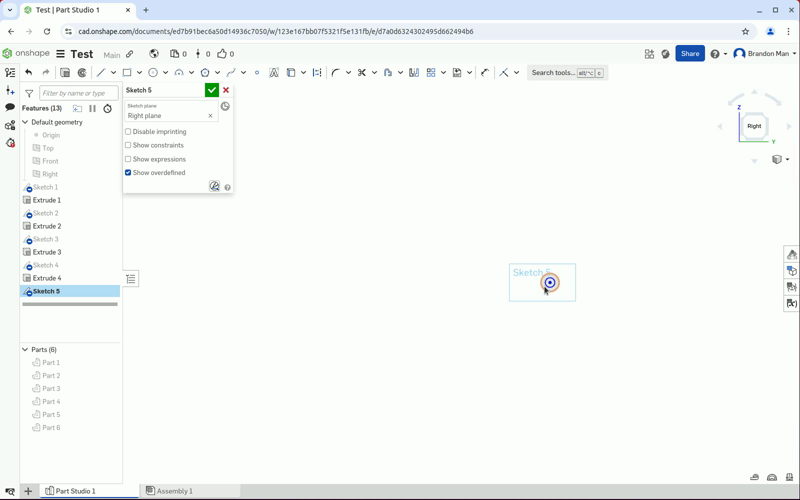
scroll(6)
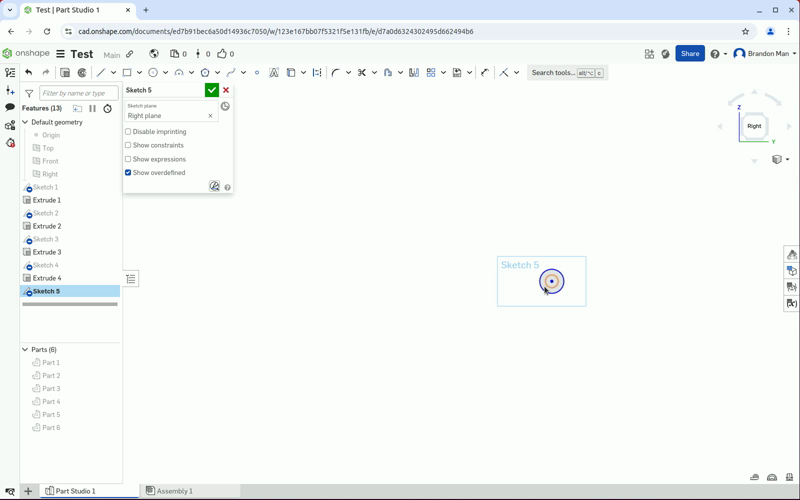
scroll(6)
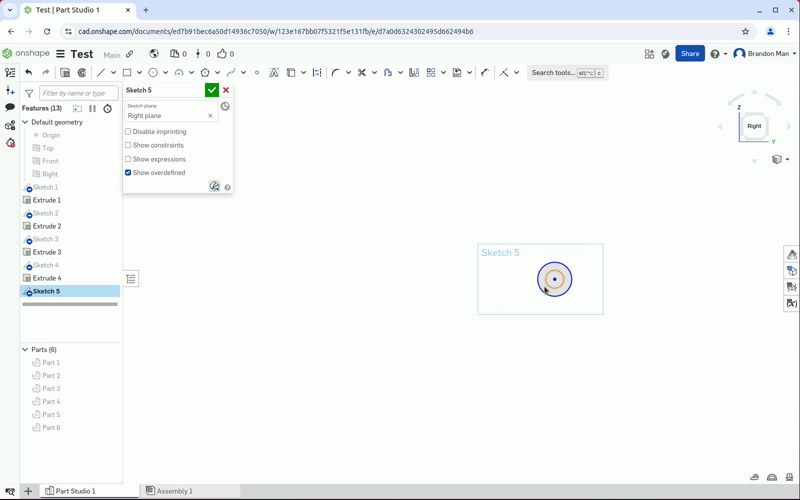
scroll(6)
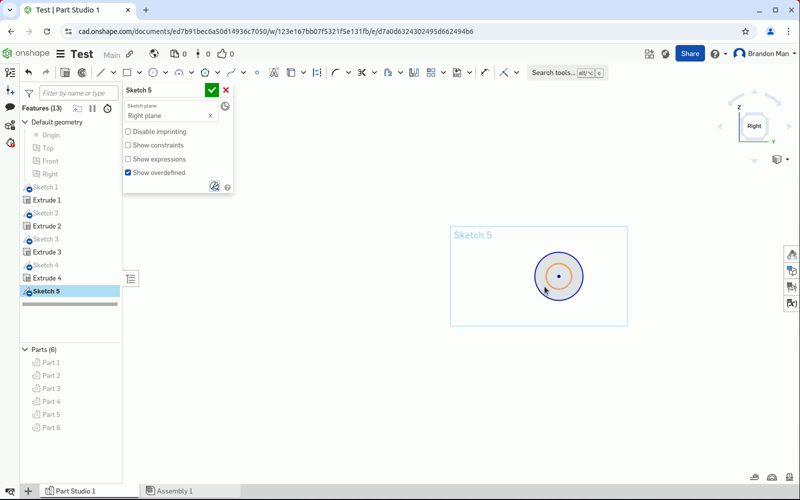
scroll(6)
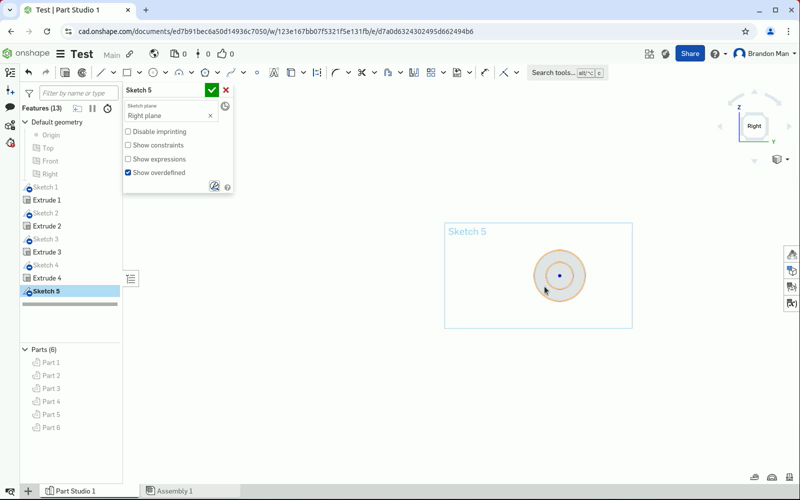
scroll(6)
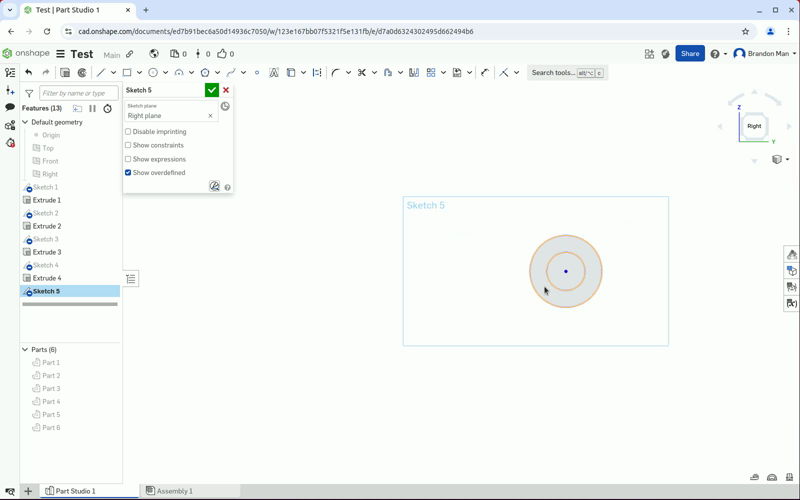
scroll(6)
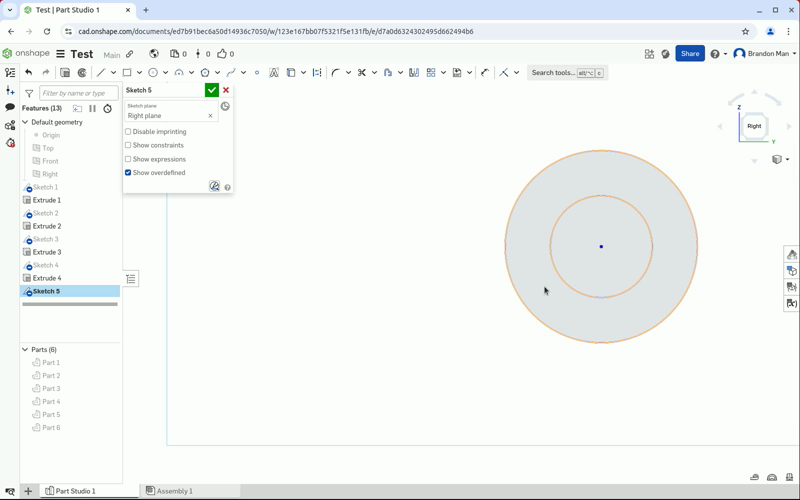
click(544, 286)
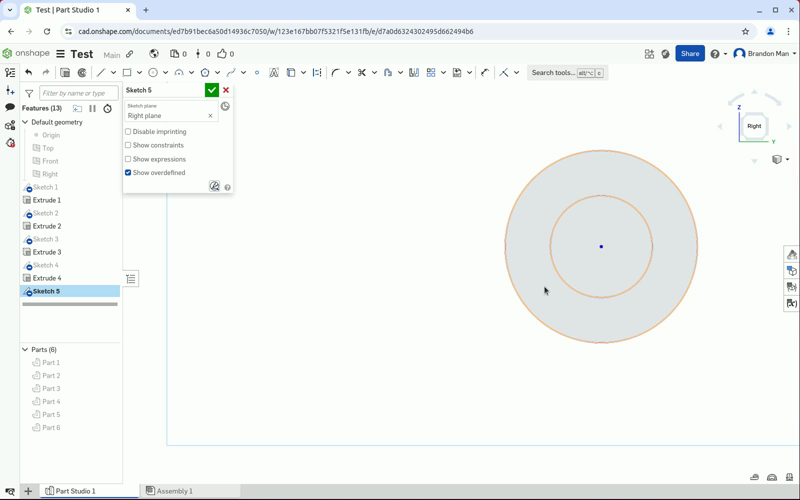
scroll(-6)
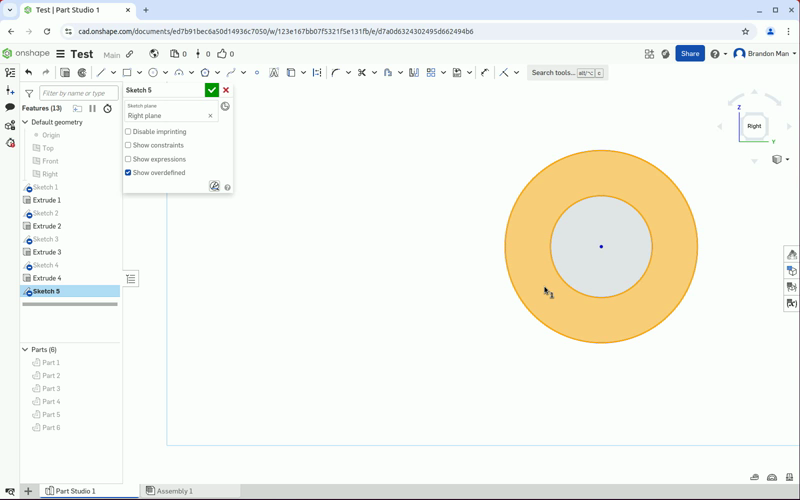
scroll(-6)
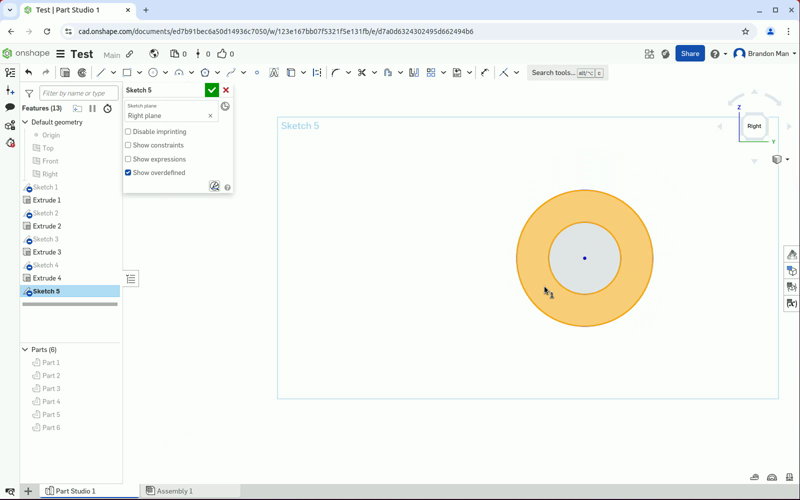
scroll(-6)
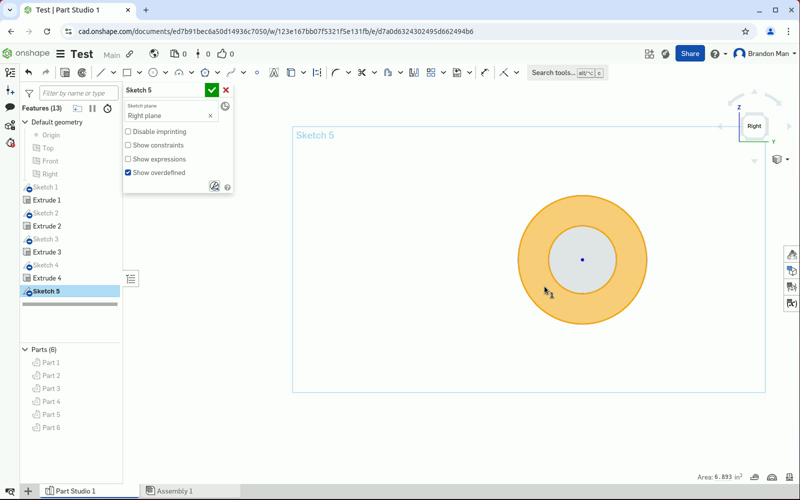
scroll(-6)
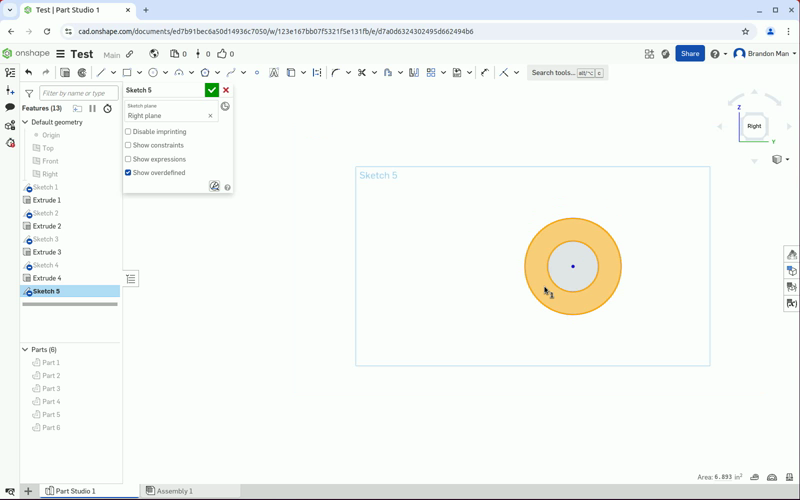
scroll(-6)
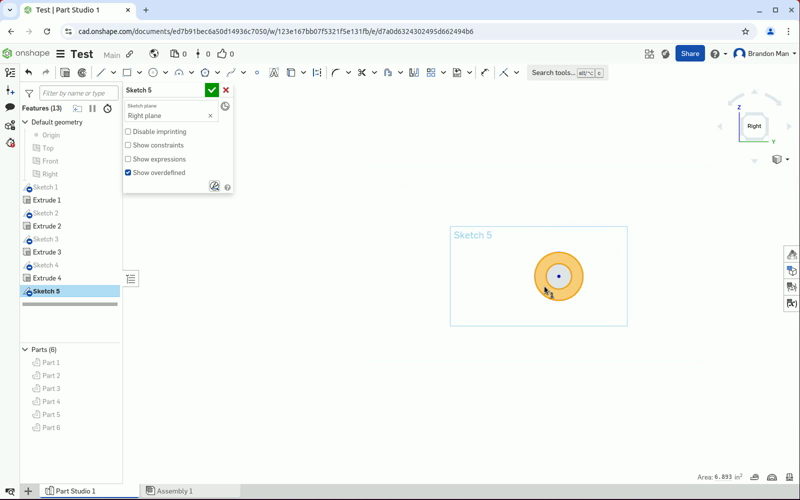
scroll(-6)
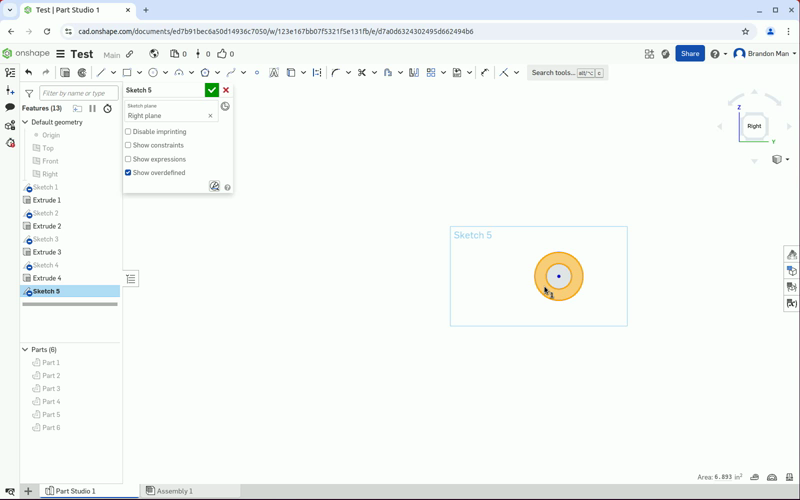
scroll(-6)
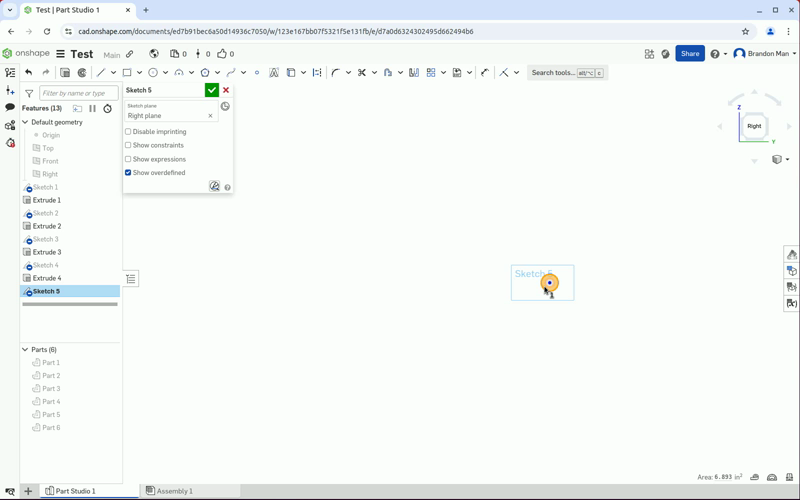
mouse_move(73, 352)
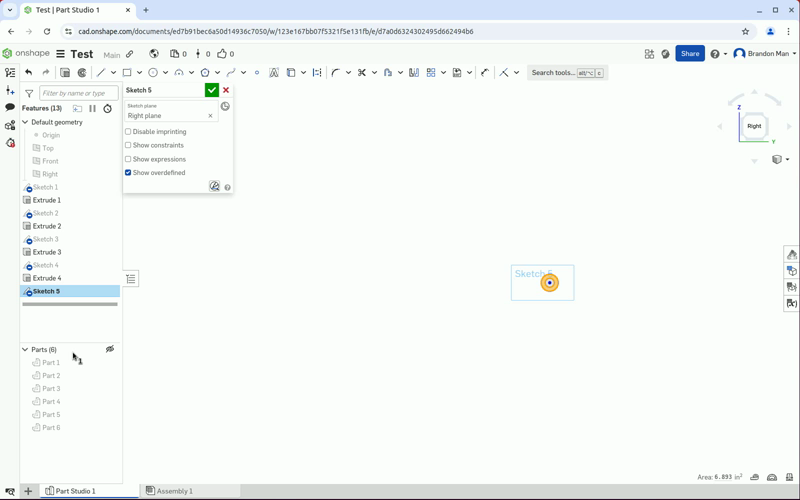
key(shift+y)
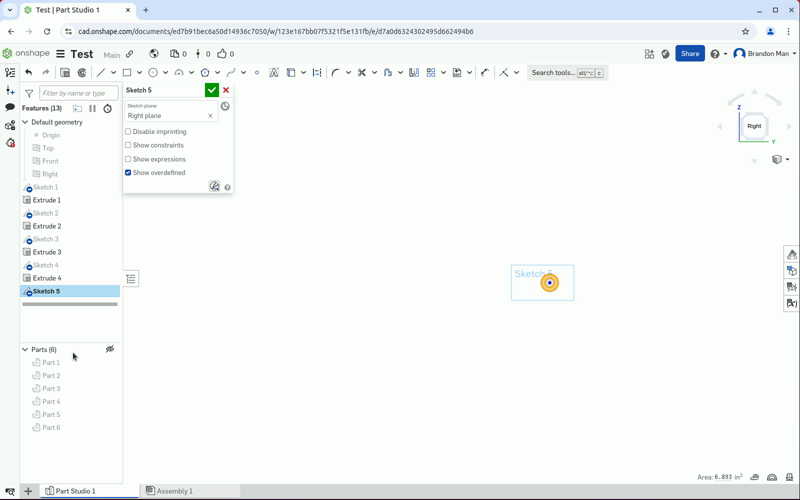
key(shift+e)
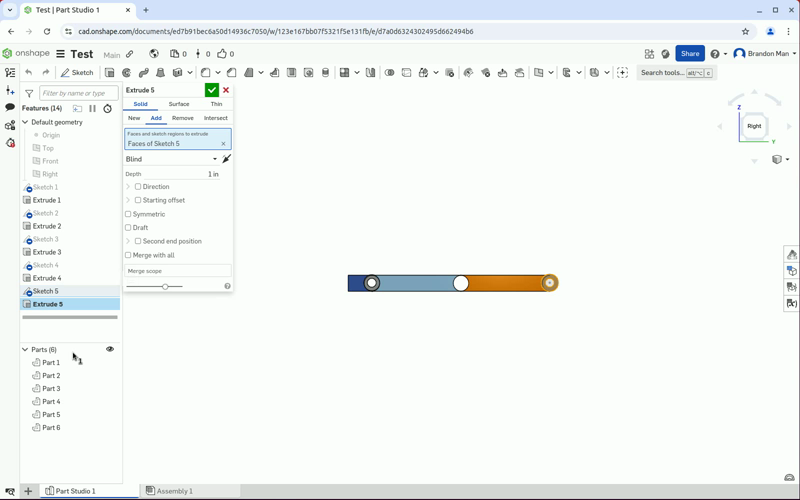
mouse_move(143, 106)
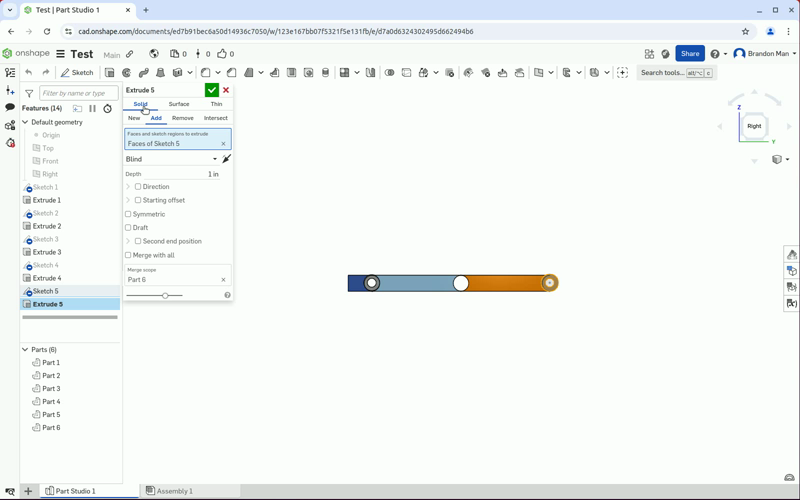
click(143, 106)
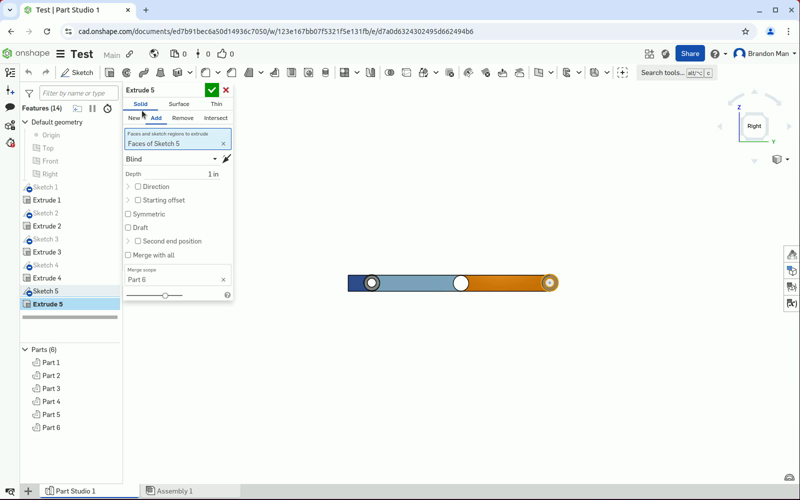
mouse_move(137, 120)
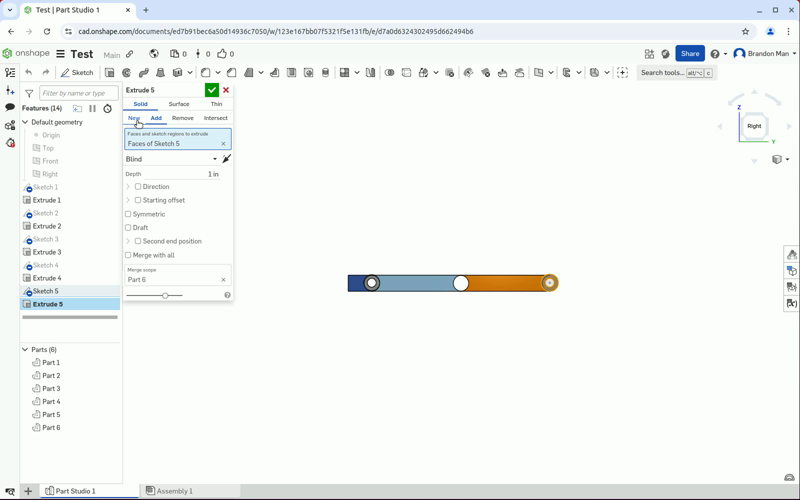
click(137, 120)
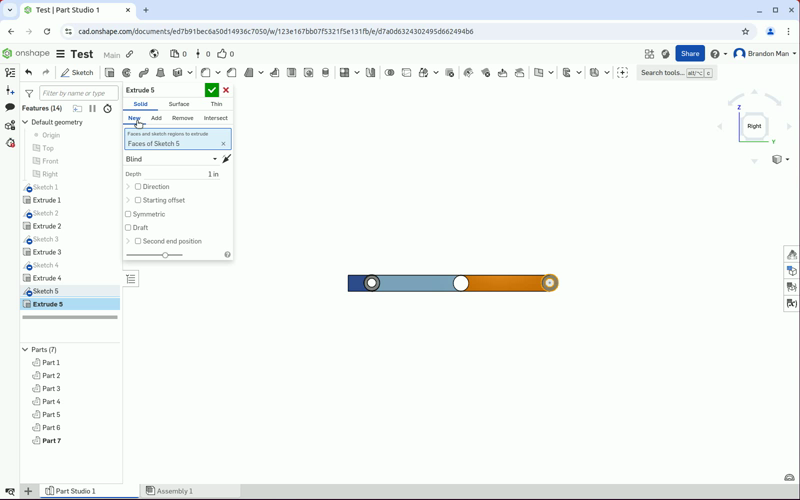
key(tab, 4)
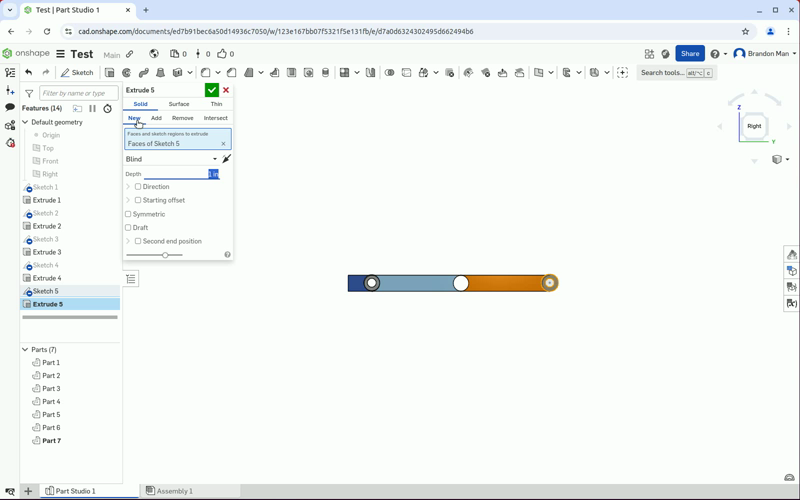
text(41.402)
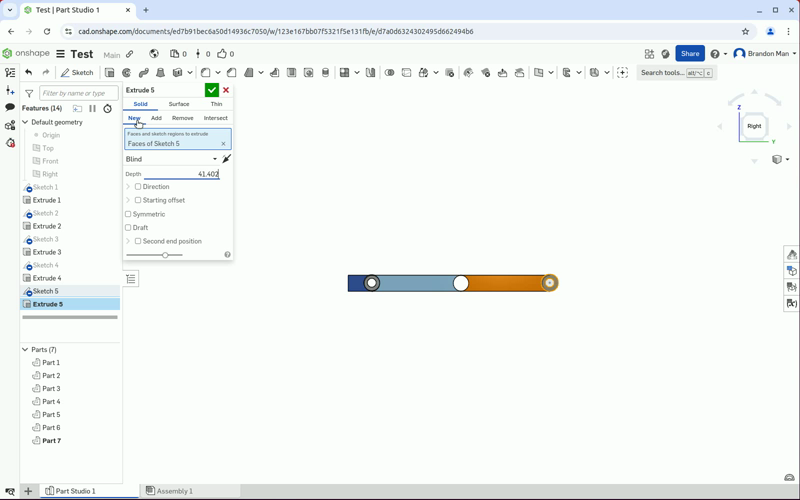
key(tab, 3)
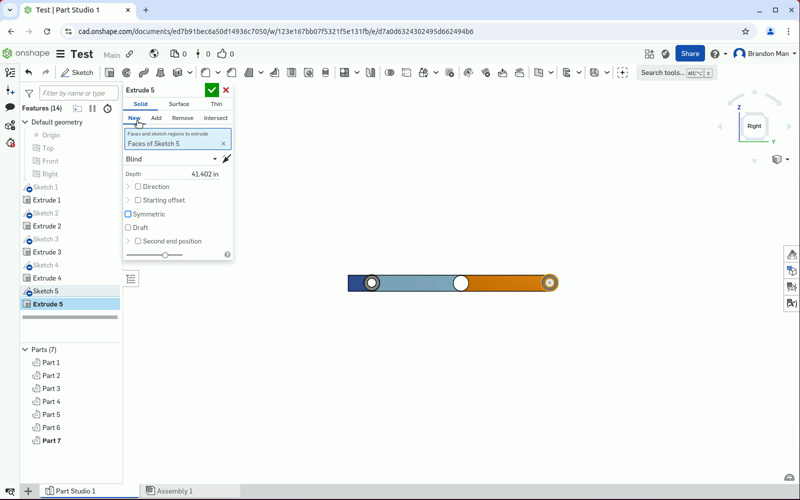
key(space)
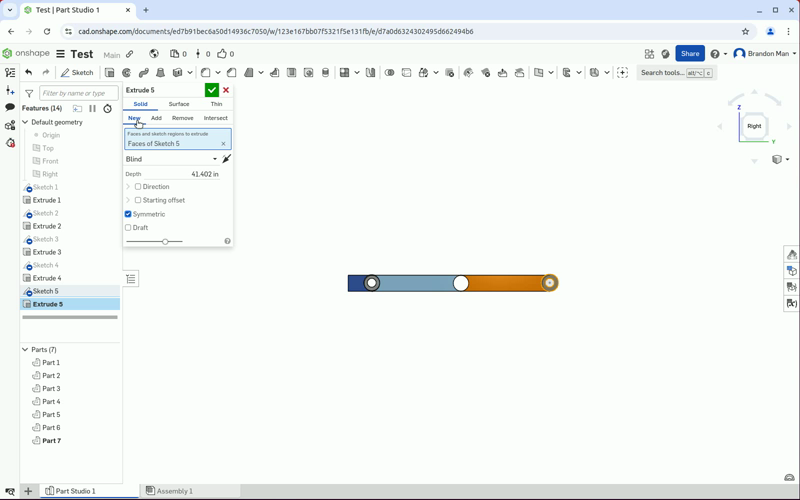
key(enter)
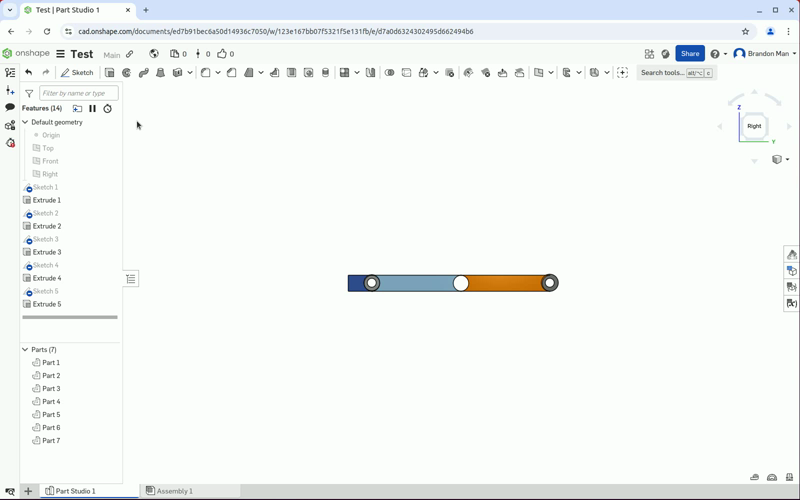
key(shift+h)
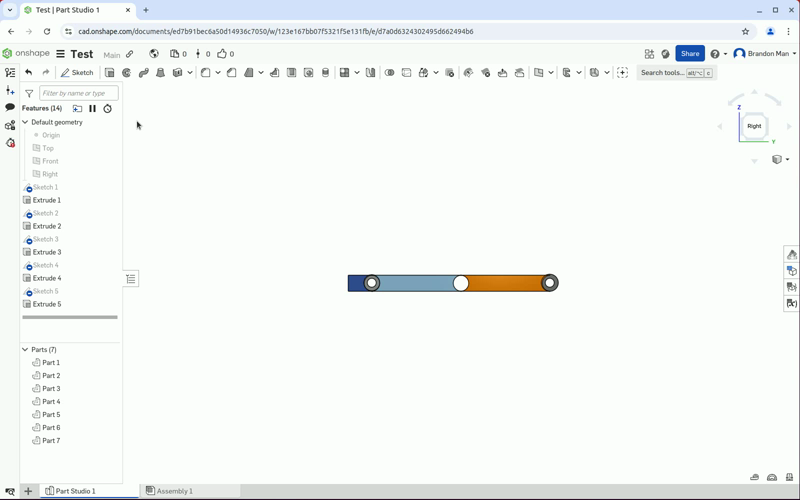
key(shift+h)
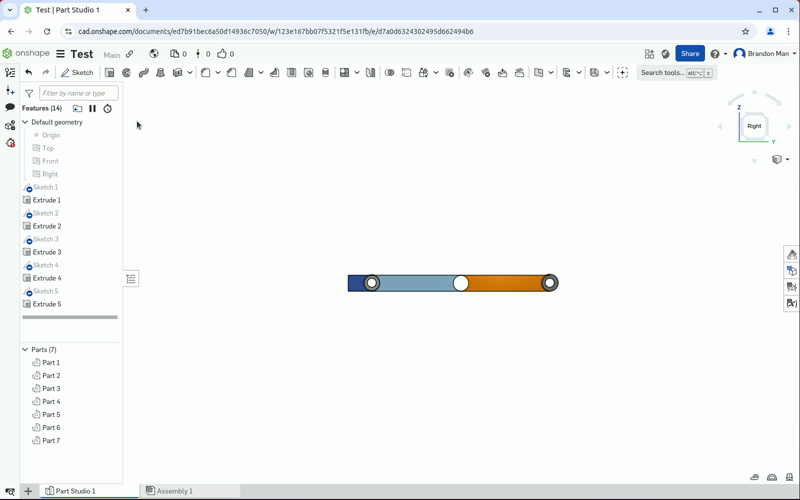
mouse_move(73, 189)
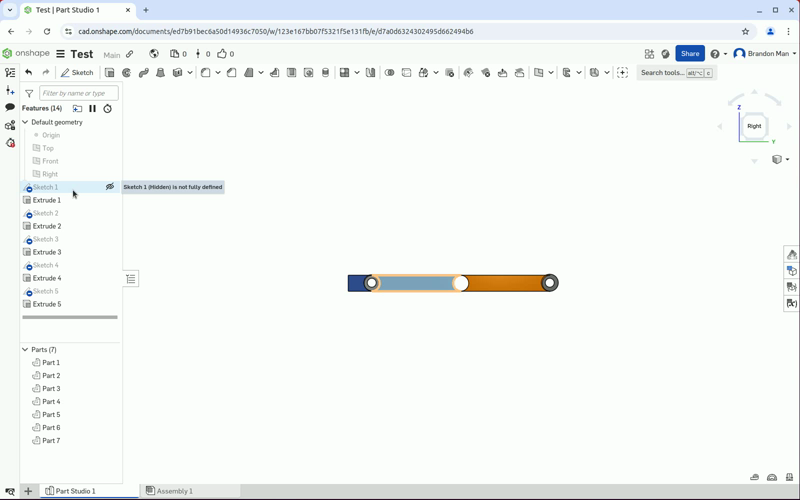
click(73, 189)
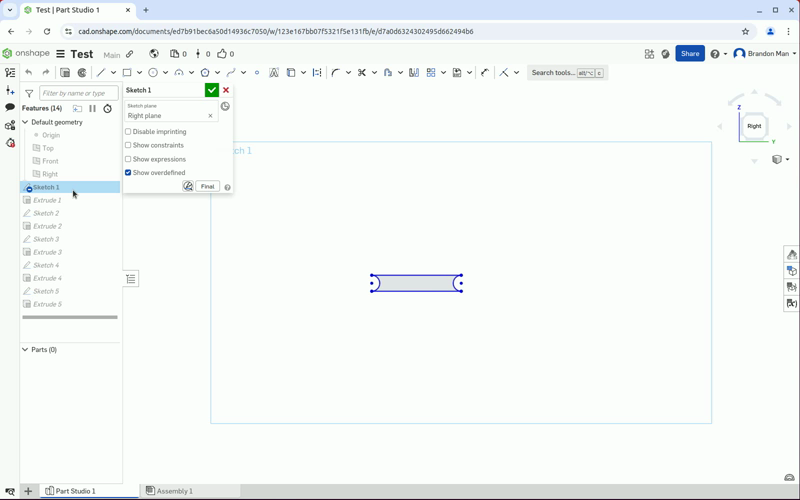
mouse_move(229, 92)
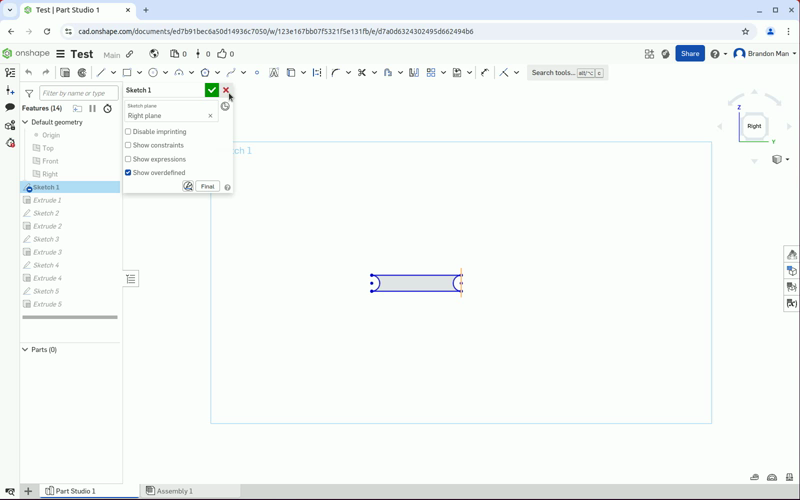
click(229, 92)
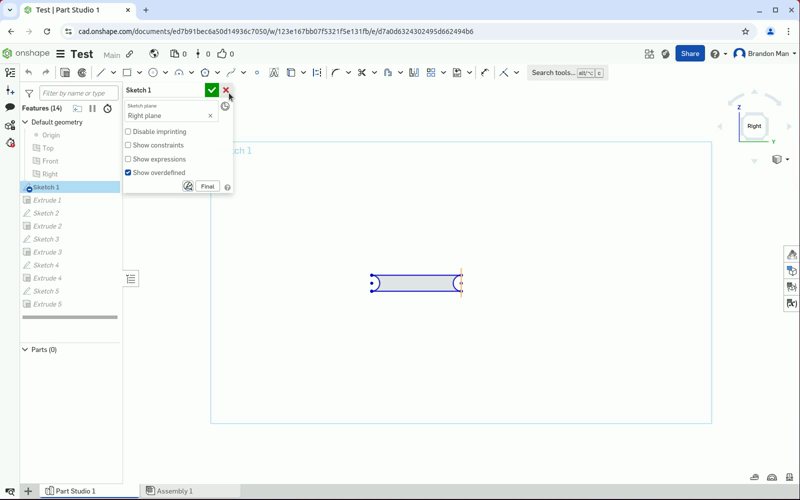
key(shift+s)
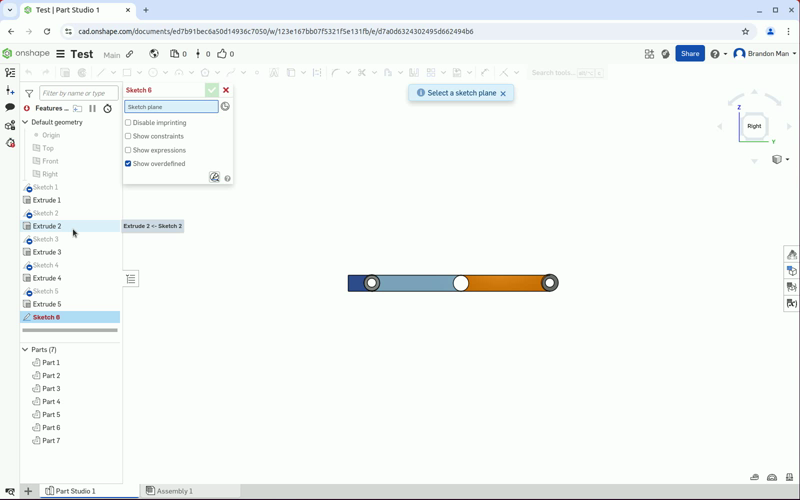
scroll(3)
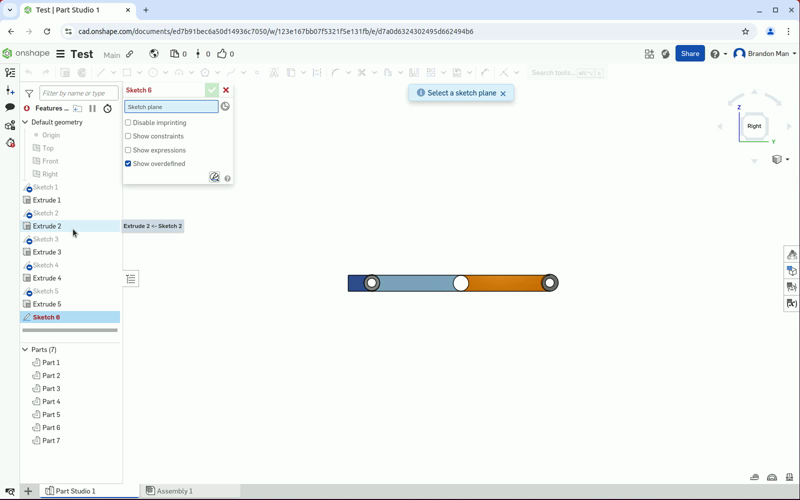
mouse_move(73, 176)
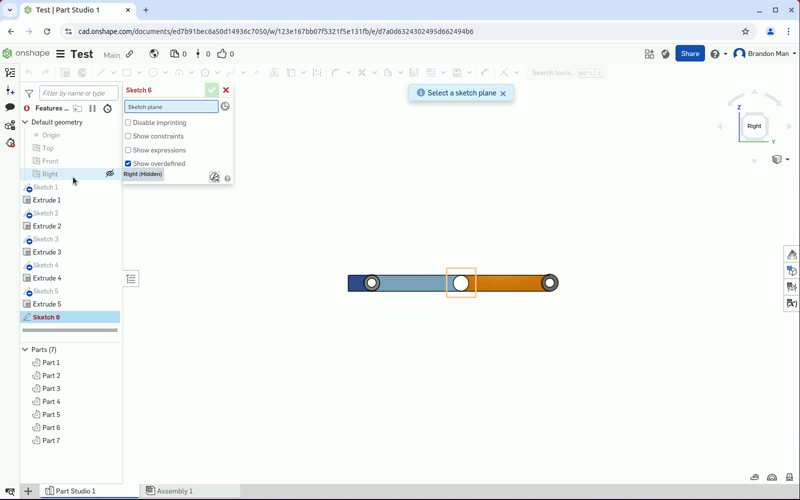
click(73, 176)
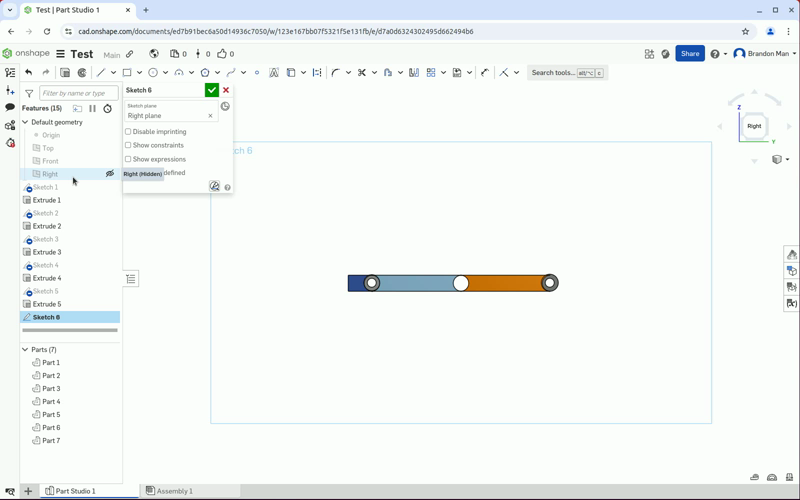
mouse_move(73, 352)
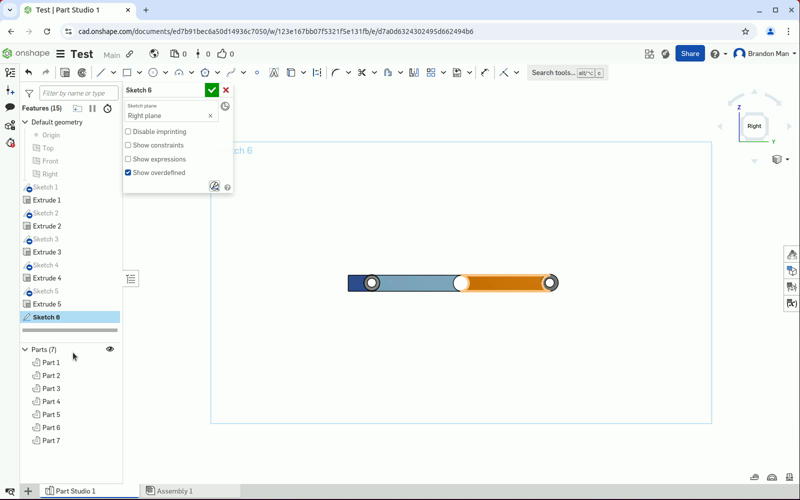
key(y)
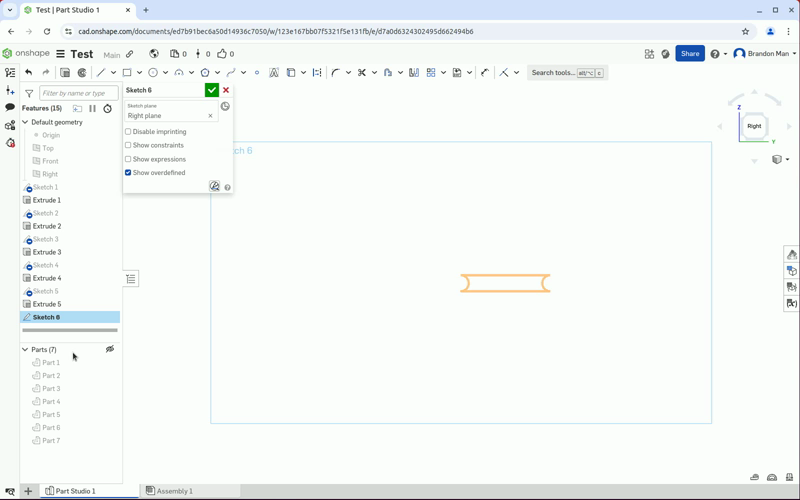
key(l)
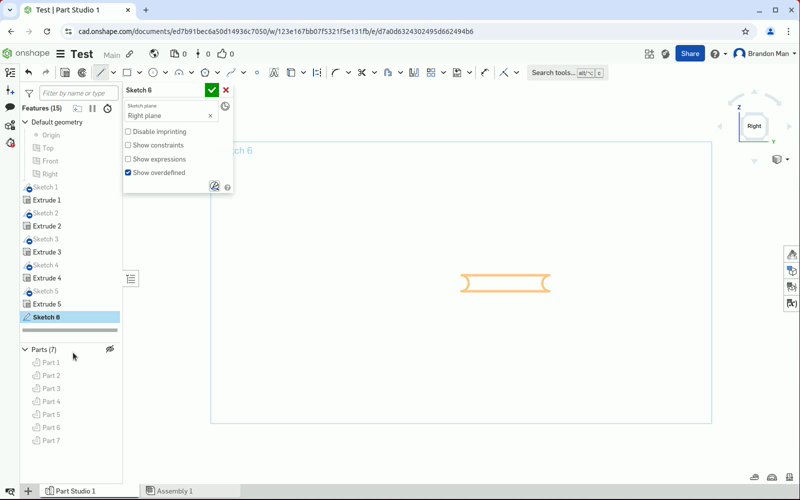
key_down(shift)
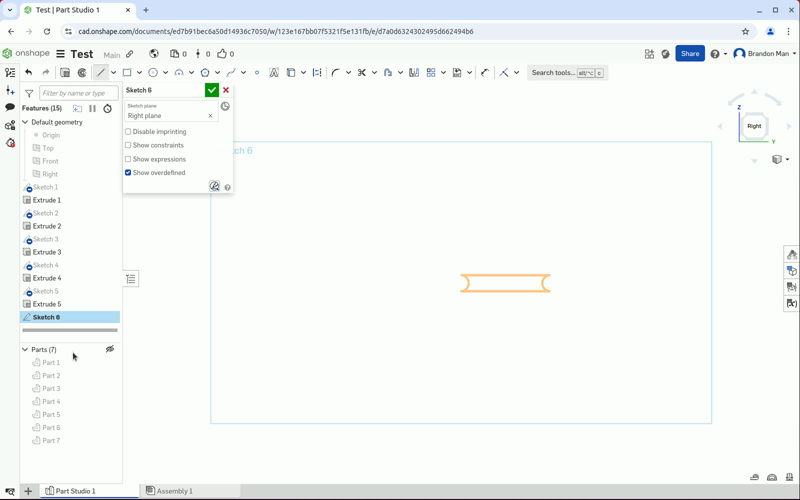
mouse_move(549, 291)
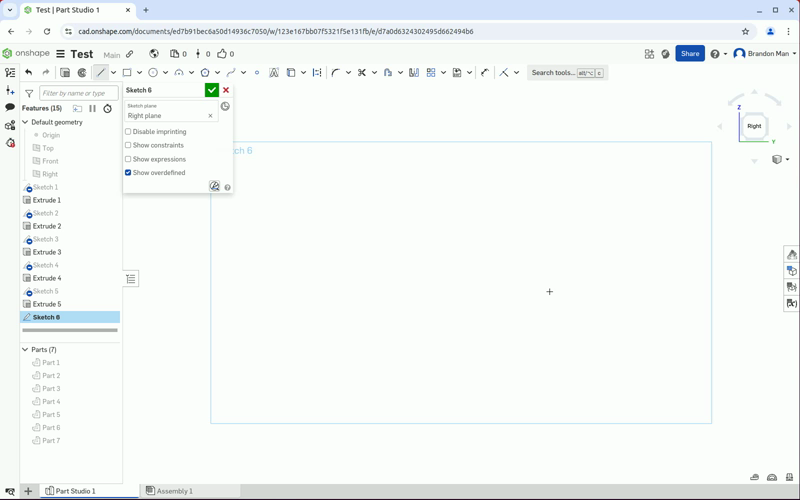
click(549, 291)
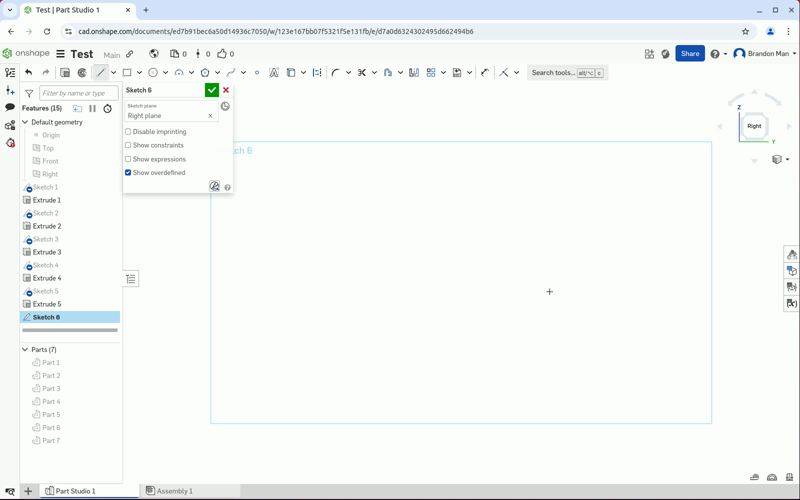
key_up(shift)
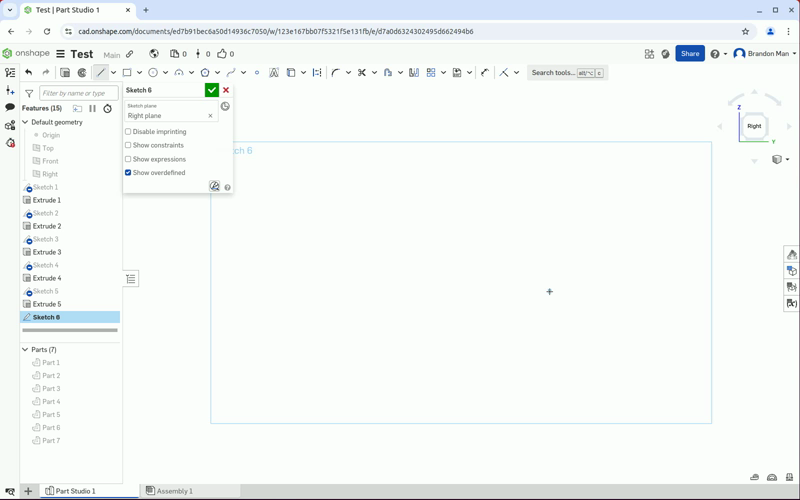
key_down(shift)
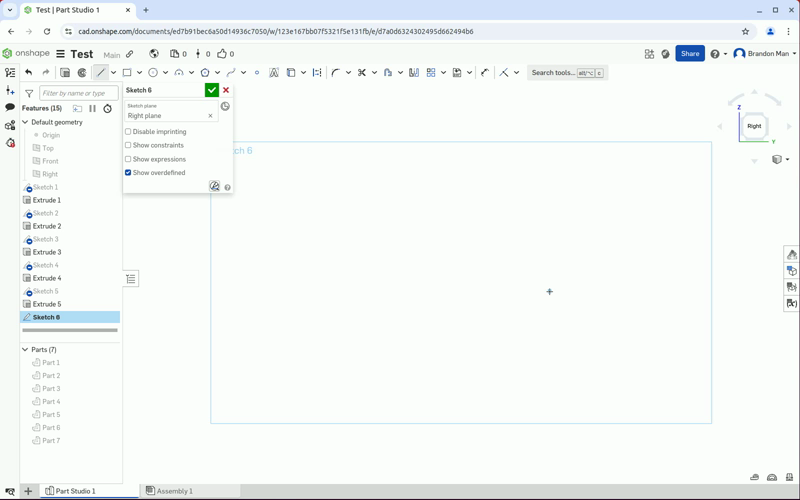
mouse_move(579, 291)
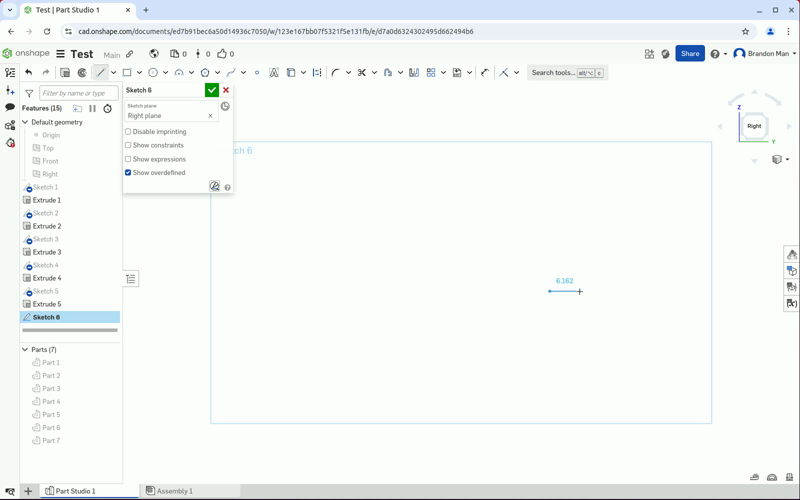
mouse_move(574, 291)
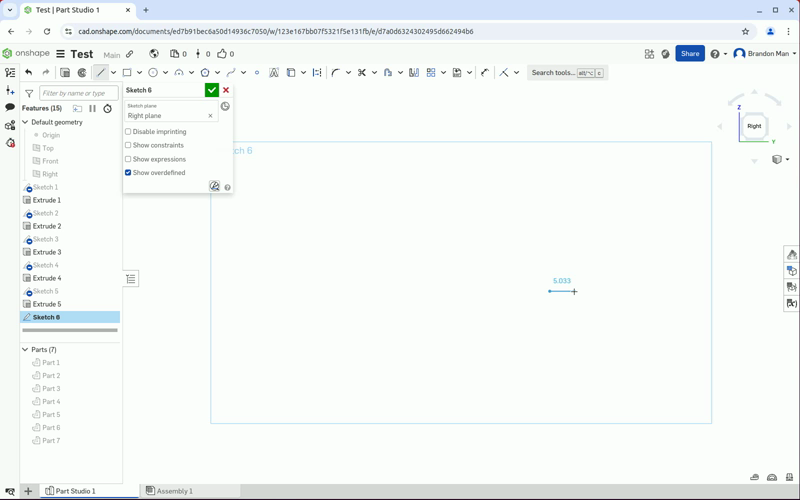
click(574, 291)
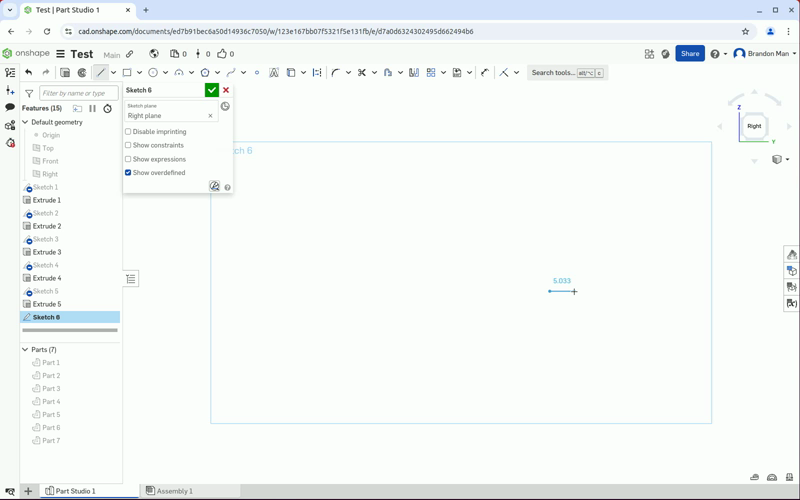
key_up(shift)
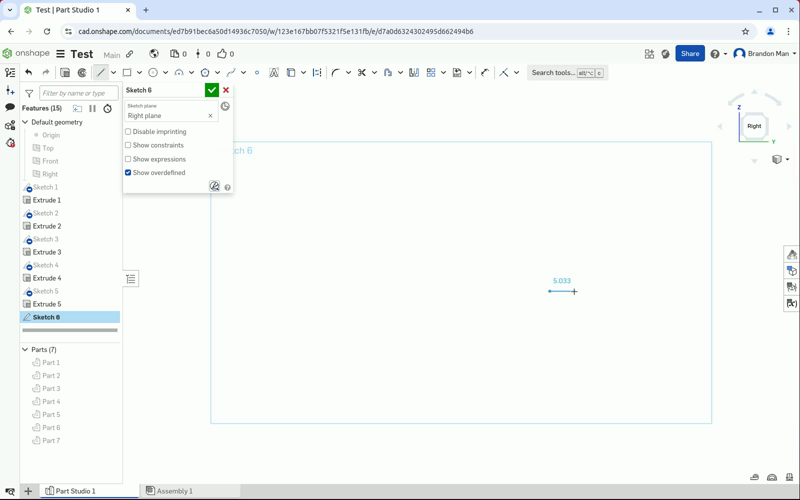
key_down(shift)
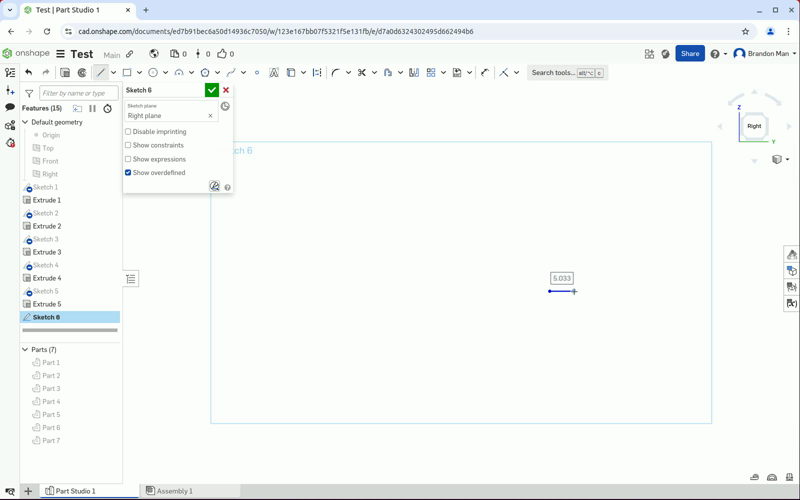
mouse_move(589, 291)
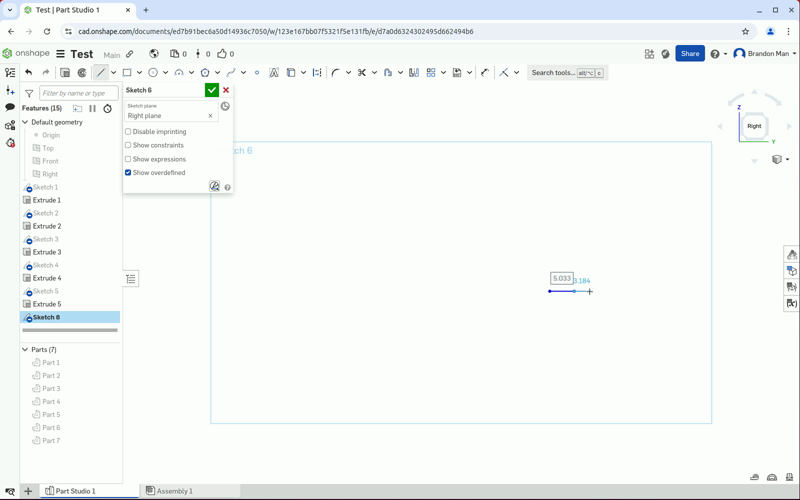
mouse_move(574, 275)
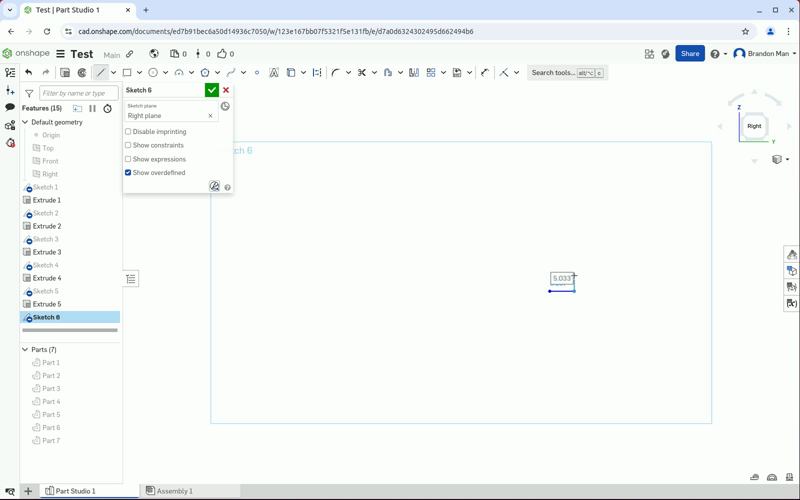
click(574, 275)
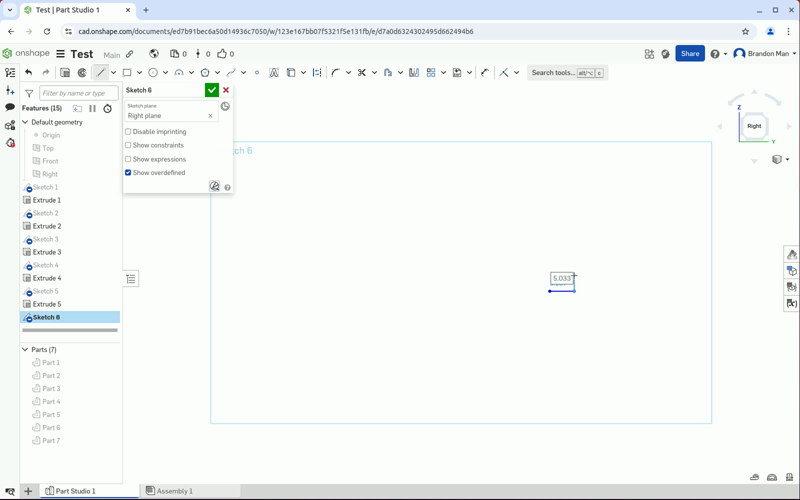
key_up(shift)
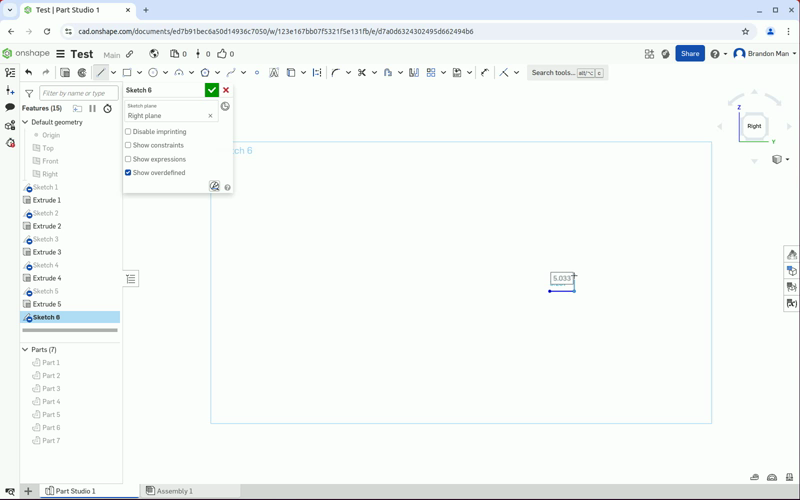
key_down(shift)
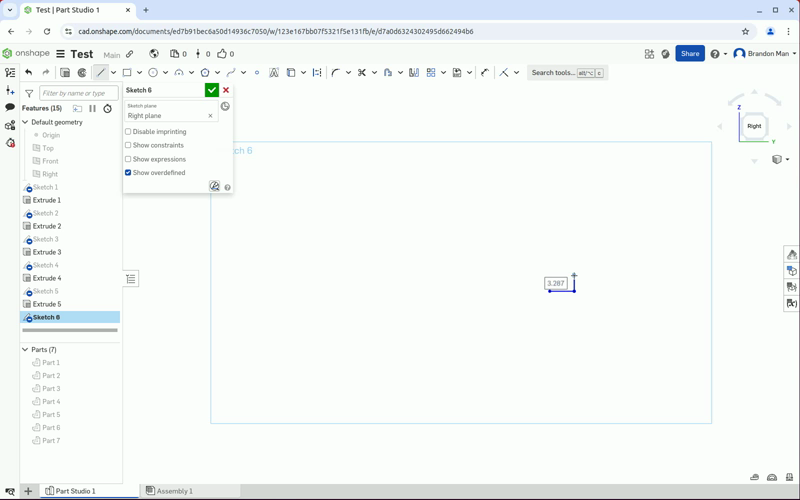
mouse_move(589, 275)
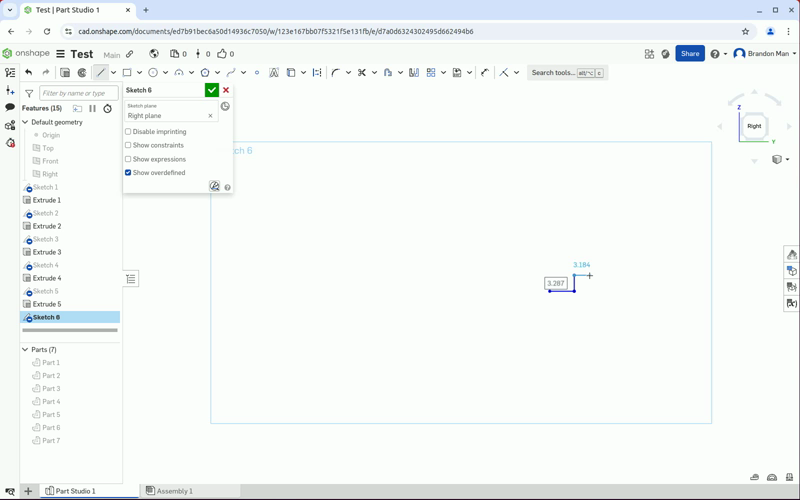
mouse_move(549, 275)
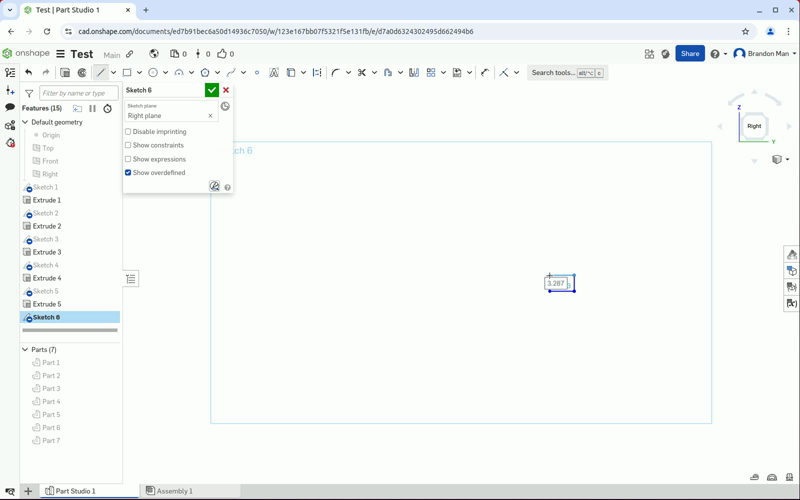
click(549, 275)
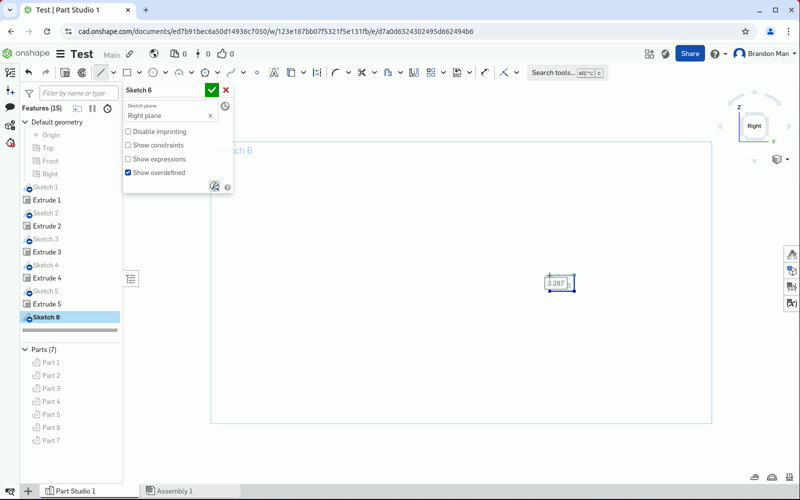
key_up(shift)
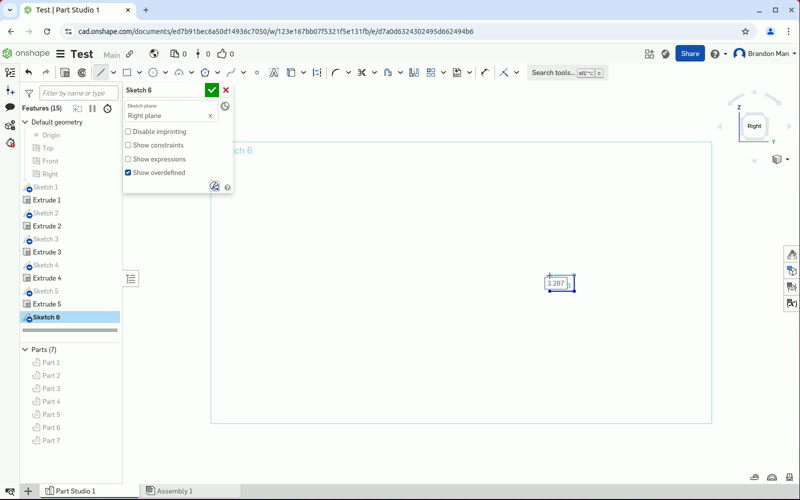
key(esc)
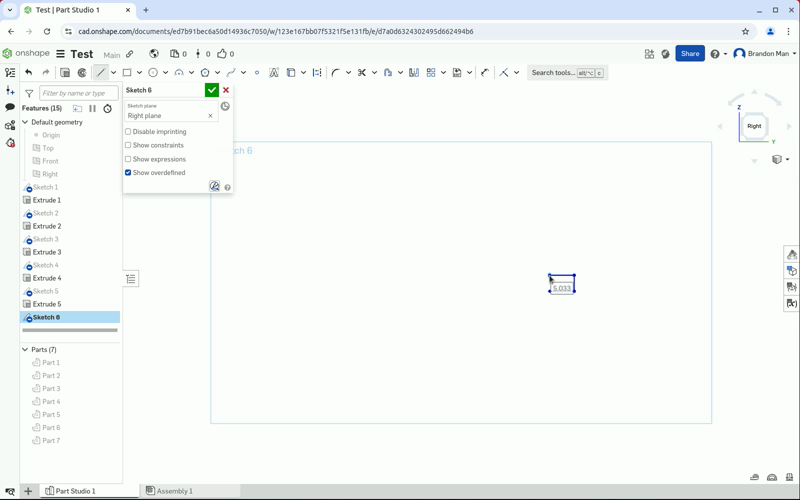
key(a)
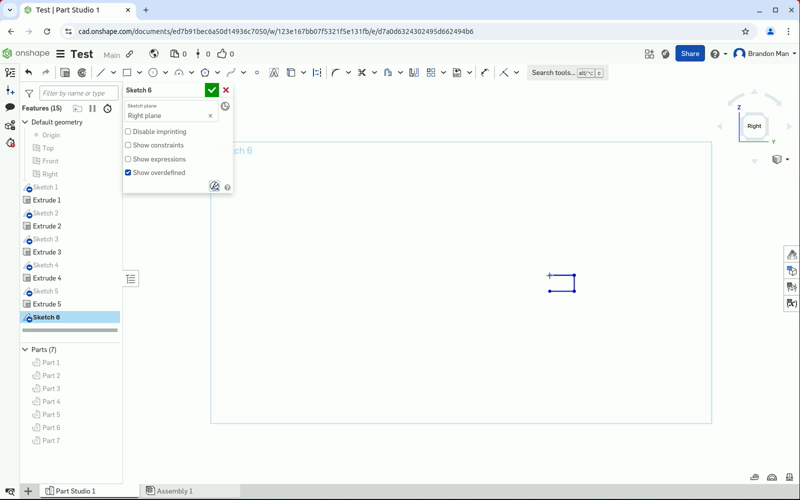
mouse_move(549, 275)
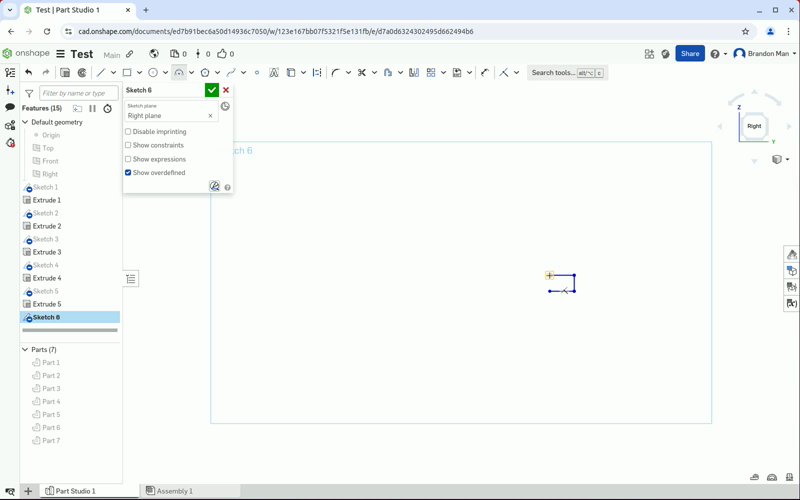
click(549, 275)
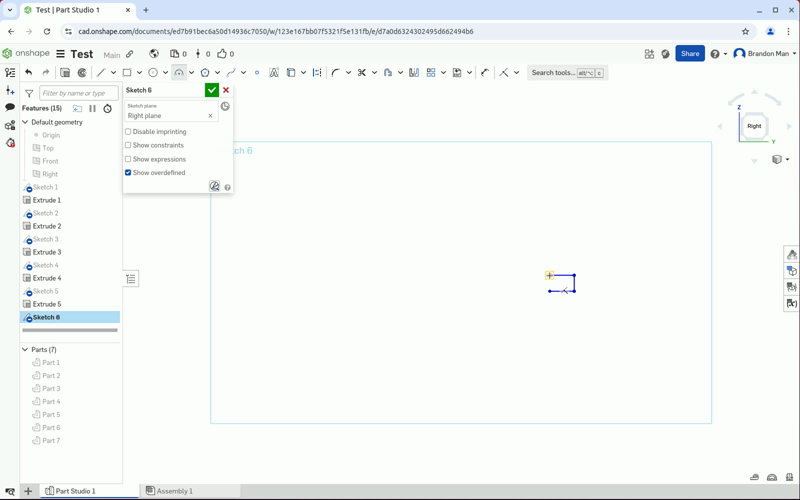
mouse_move(549, 291)
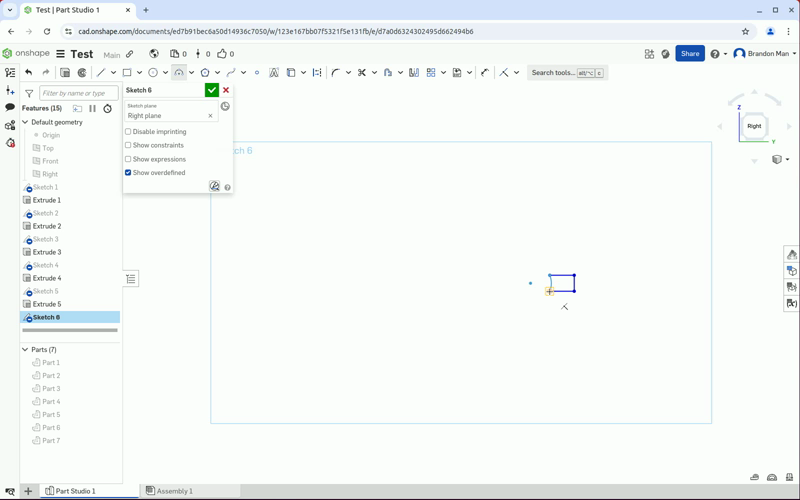
click(549, 291)
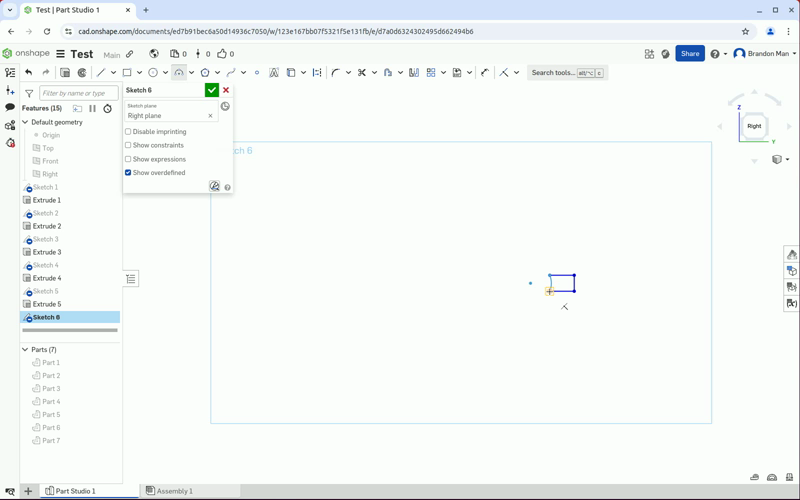
key_down(shift)
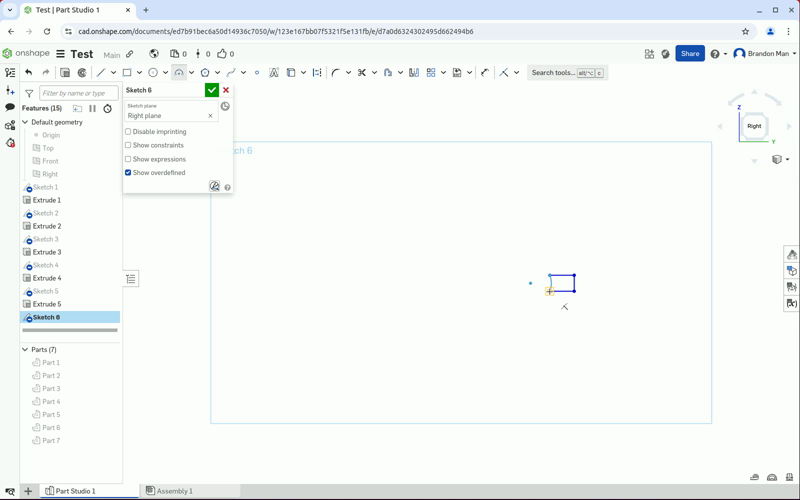
mouse_move(558, 283)
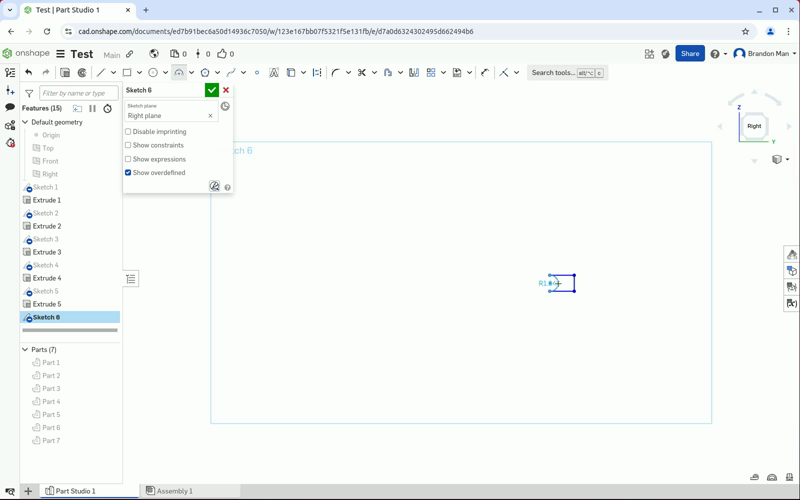
click(558, 283)
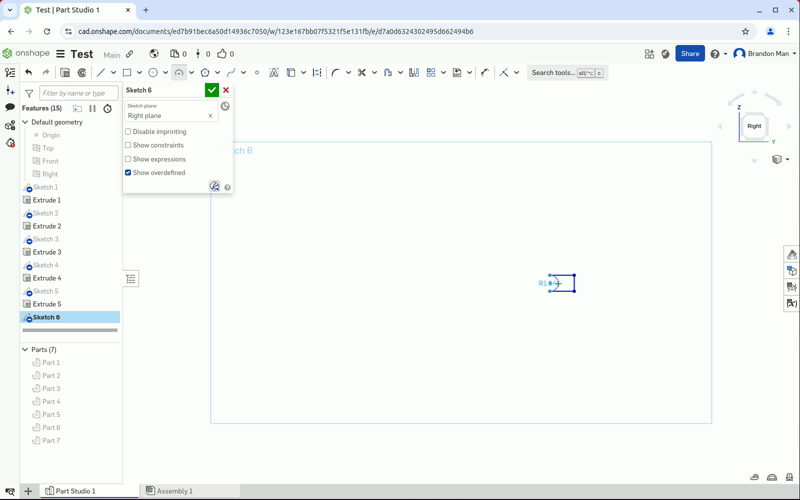
key_up(shift)
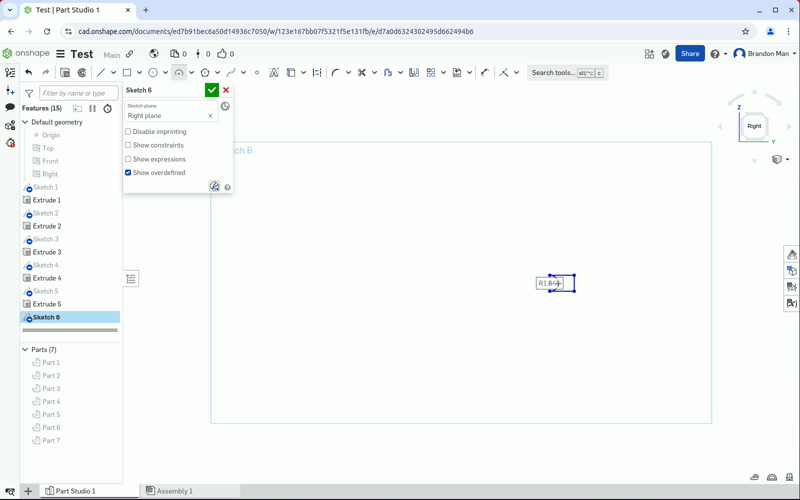
key(esc)
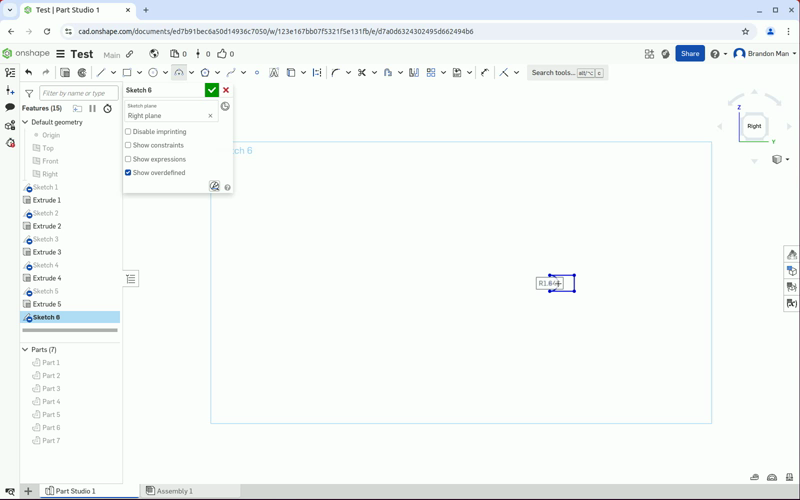
mouse_move(567, 282)
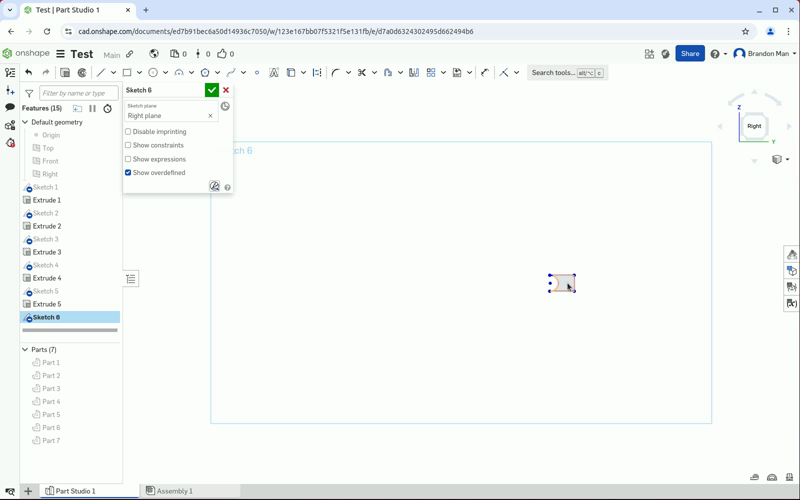
scroll(6)
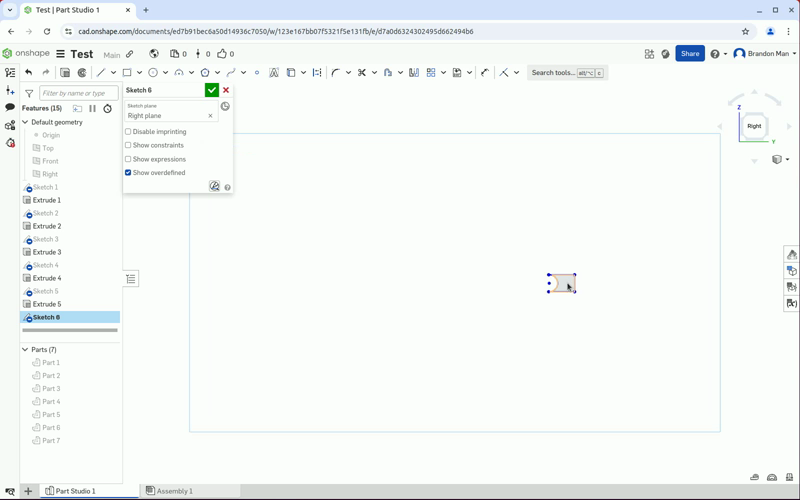
scroll(6)
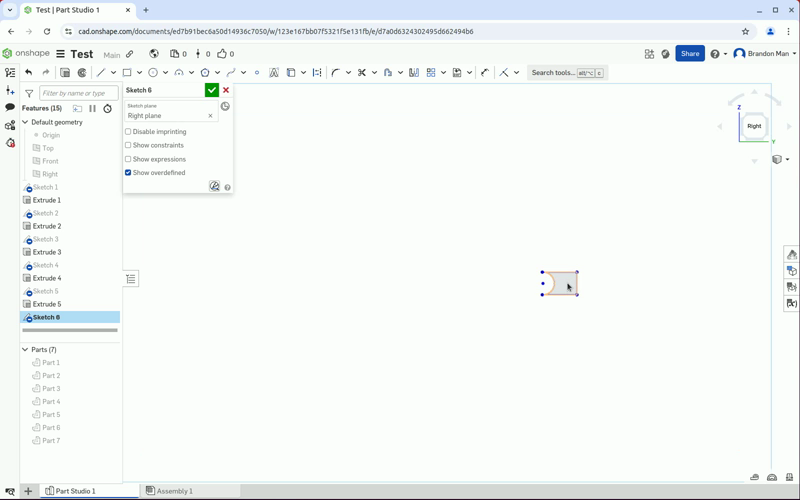
scroll(6)
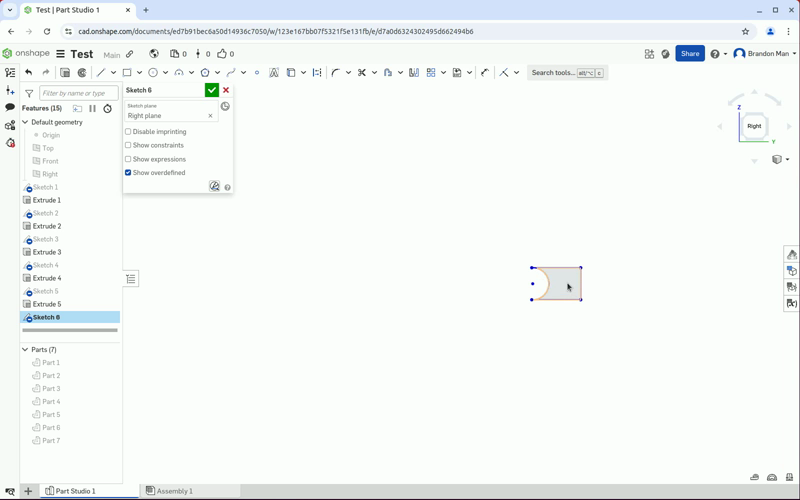
scroll(6)
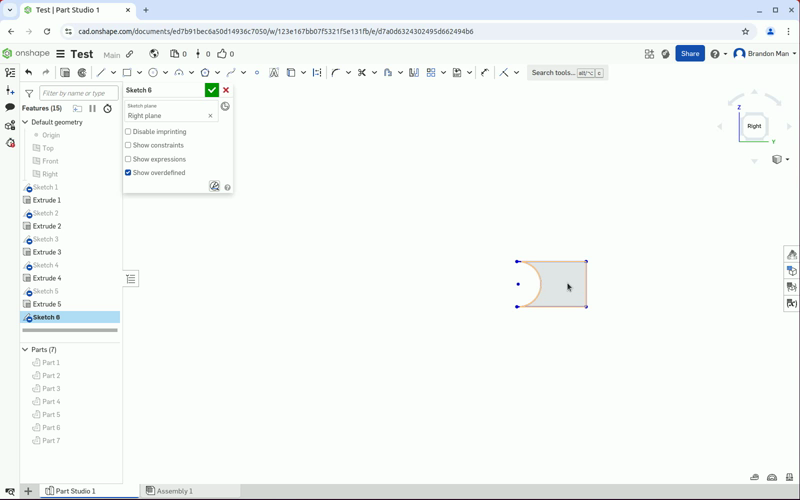
scroll(6)
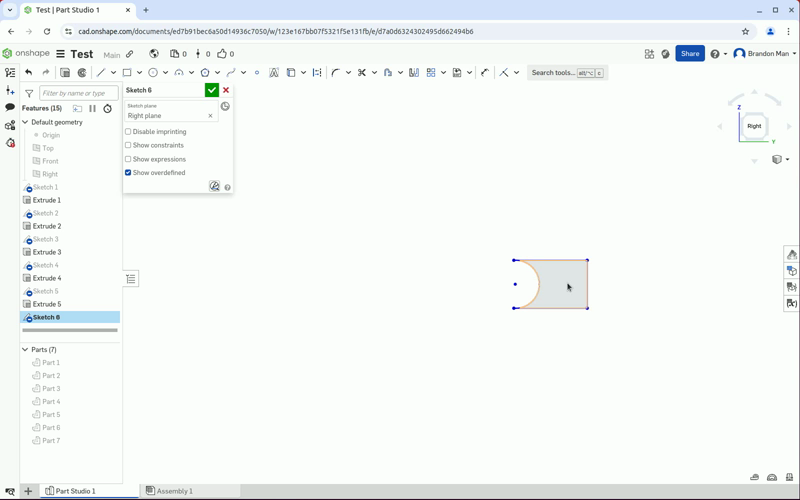
scroll(6)
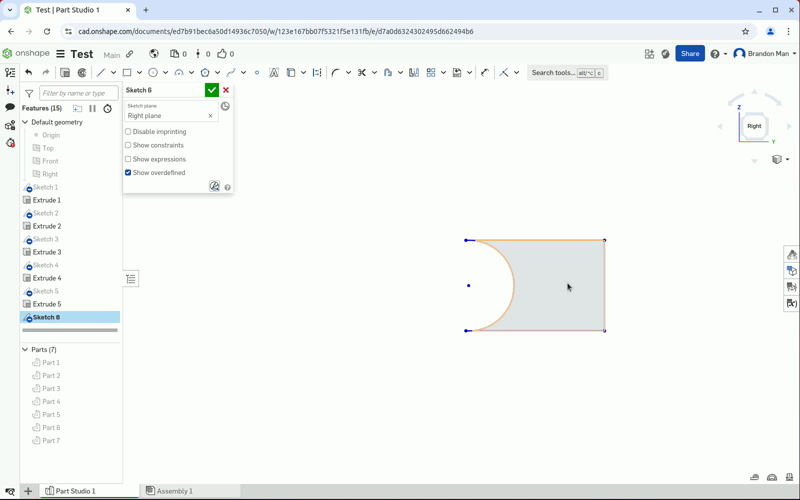
scroll(6)
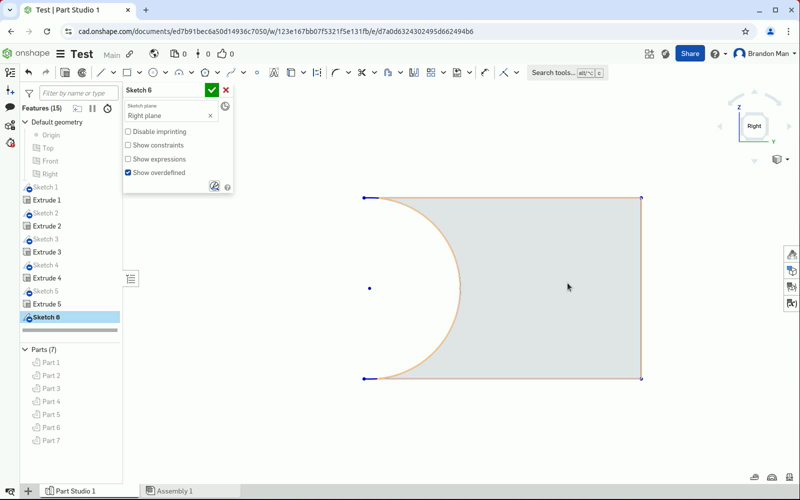
click(567, 282)
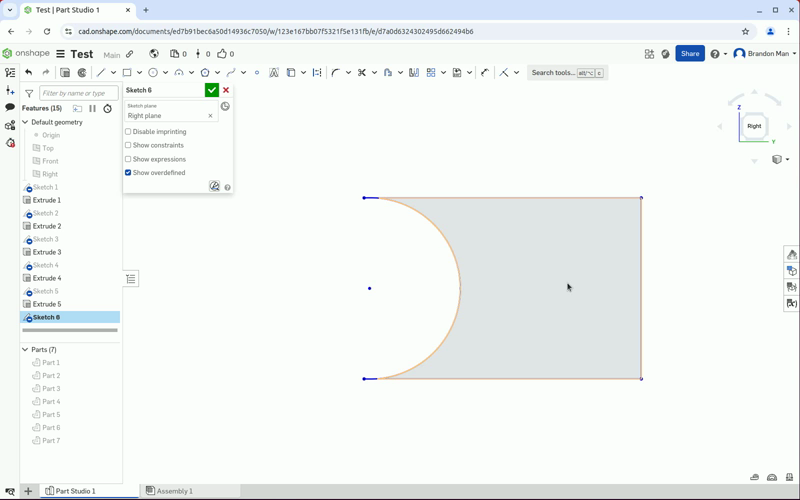
scroll(-6)
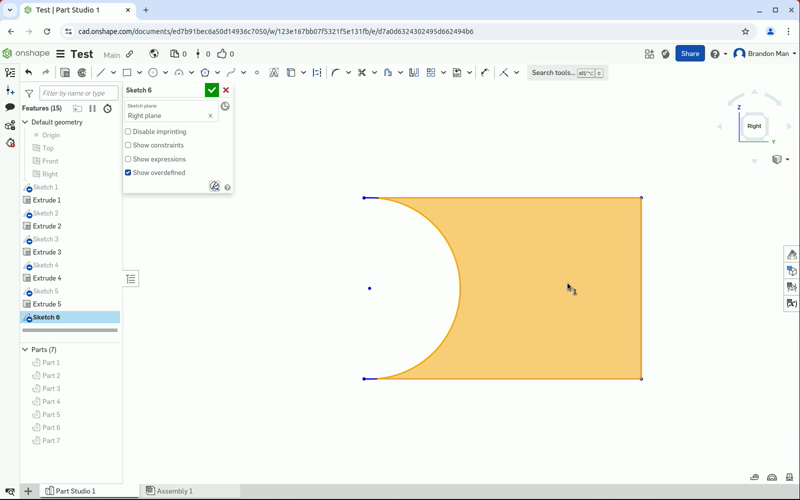
scroll(-6)
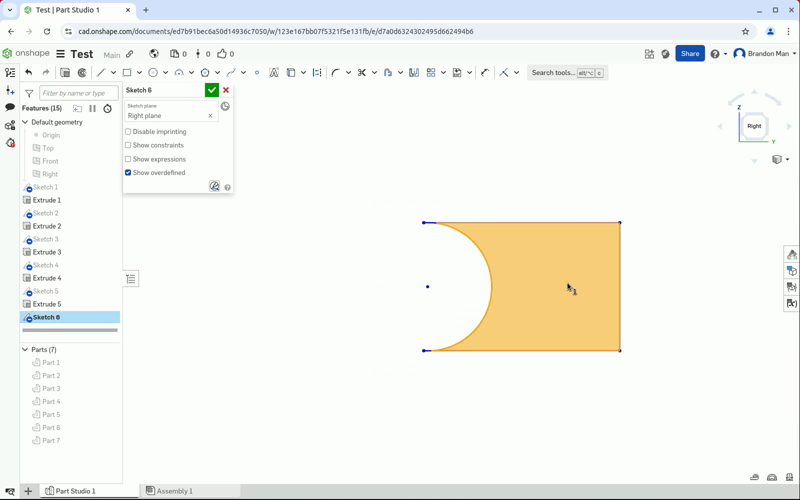
scroll(-6)
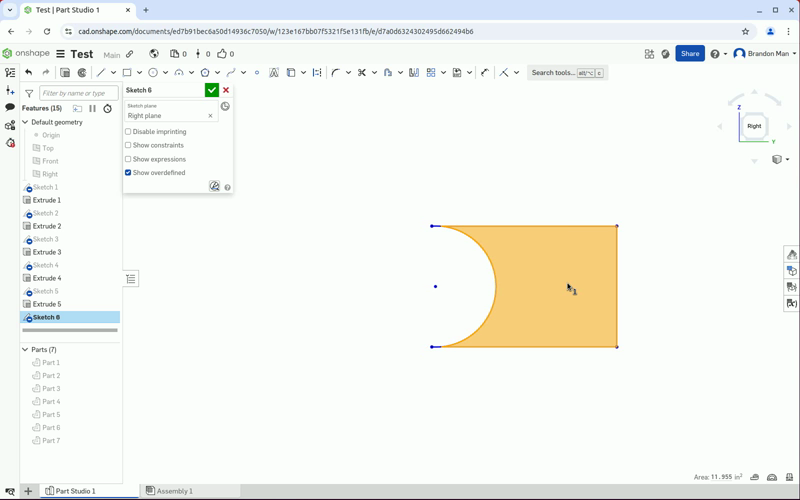
scroll(-6)
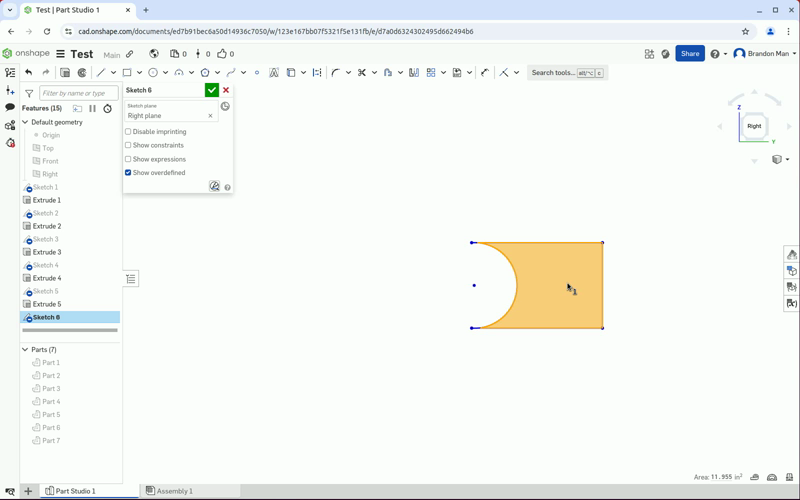
scroll(-6)
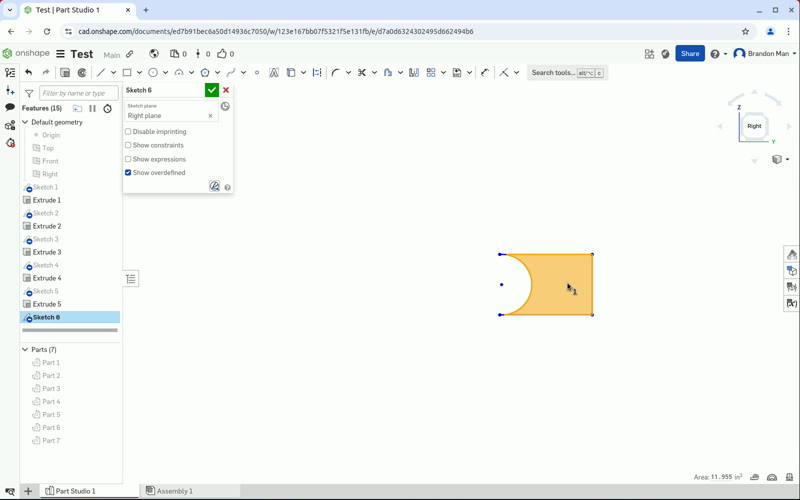
scroll(-6)
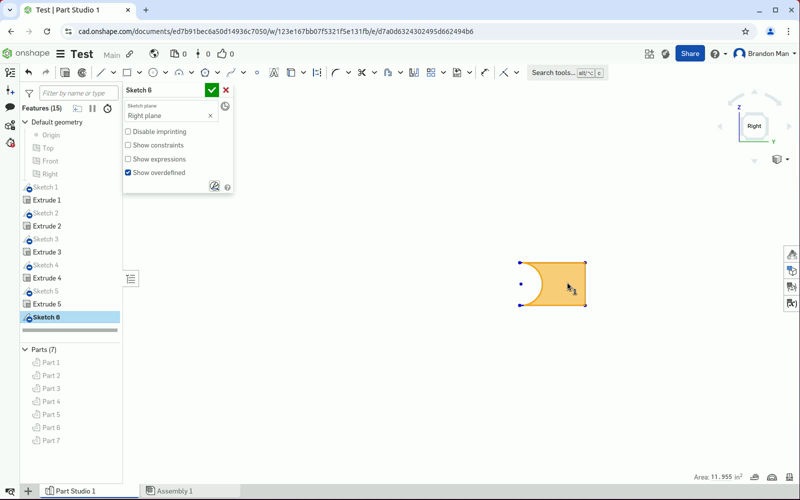
scroll(-6)
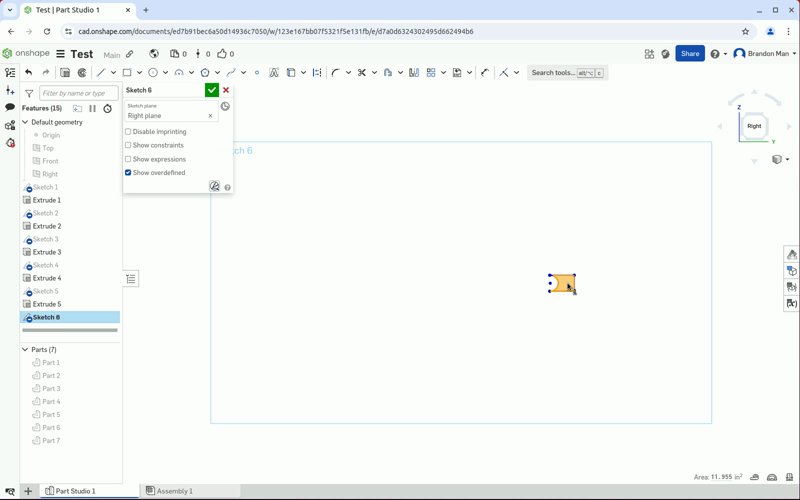
mouse_move(73, 352)
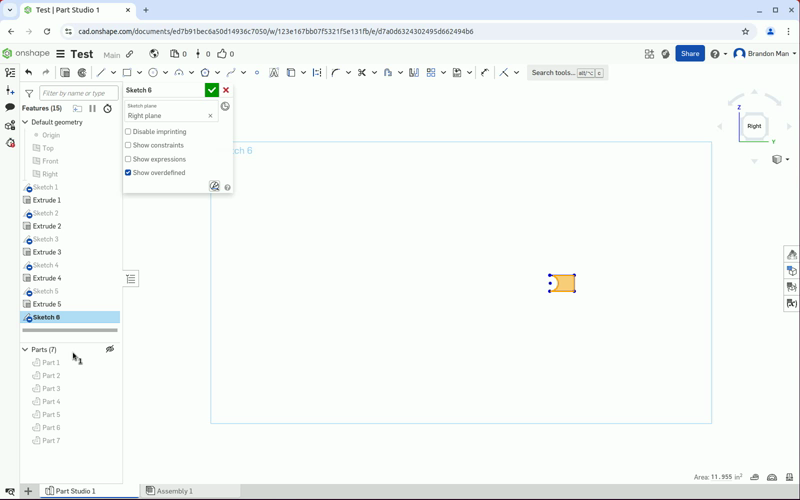
key(shift+y)
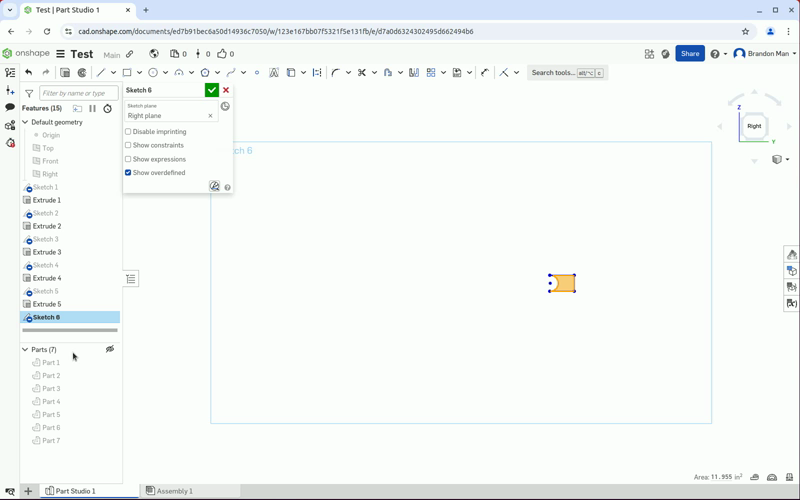
key(shift+e)
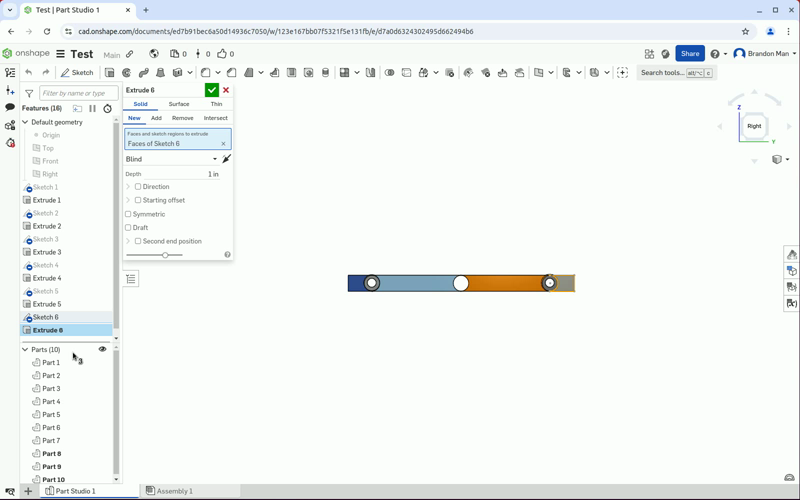
mouse_move(143, 106)
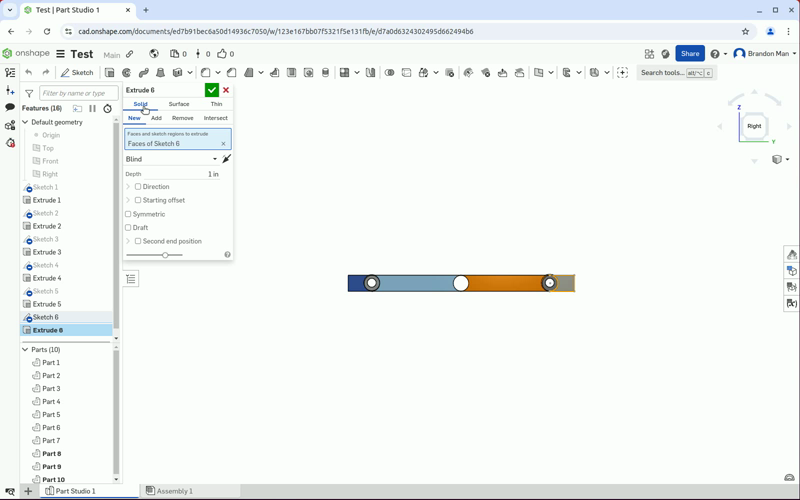
click(143, 106)
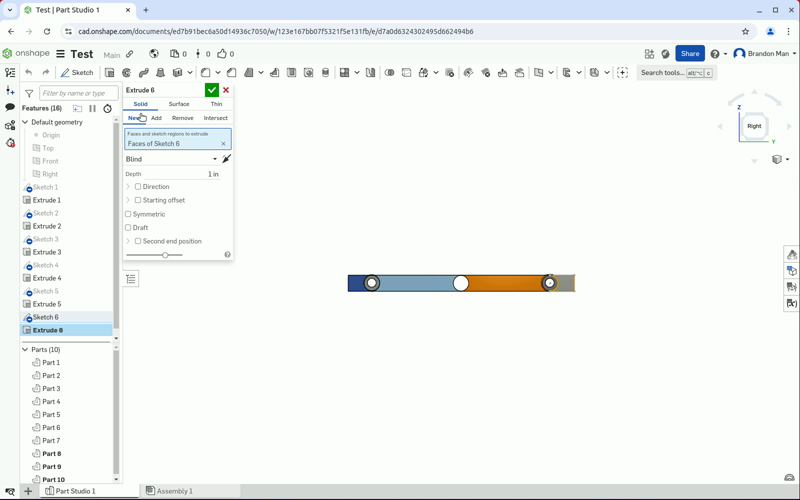
mouse_move(137, 120)
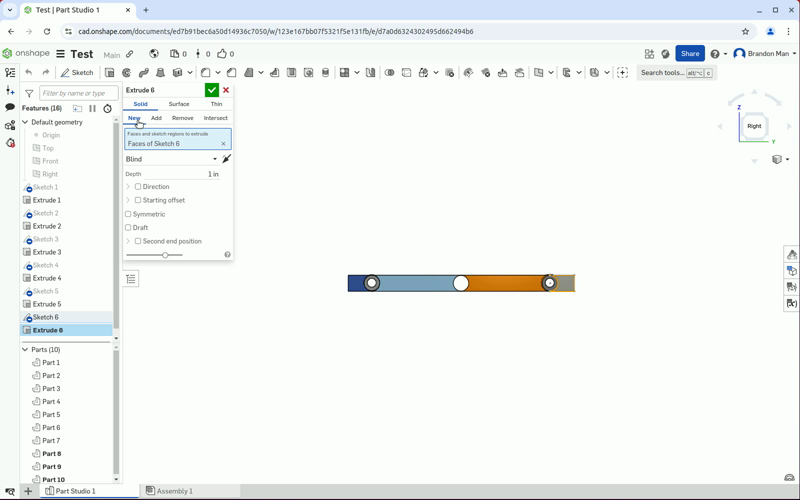
click(137, 120)
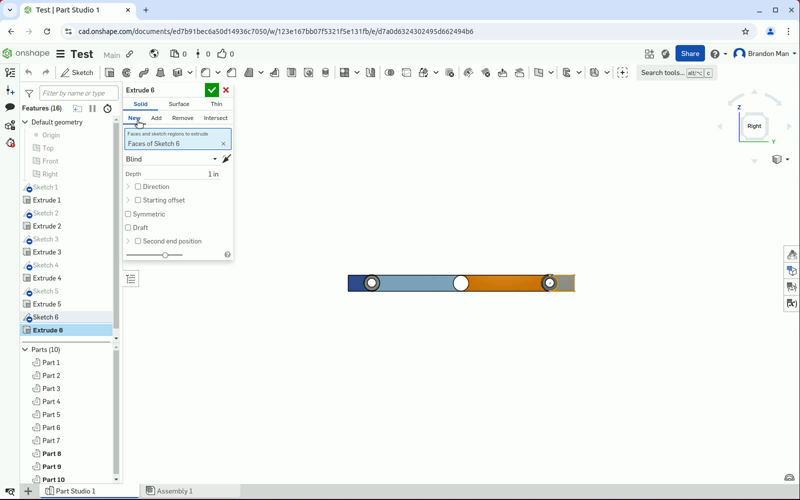
key(tab, 4)
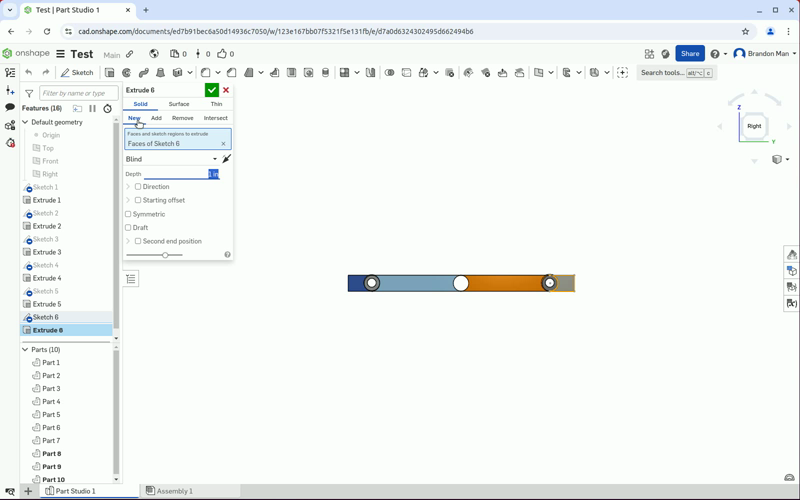
text(41.402)
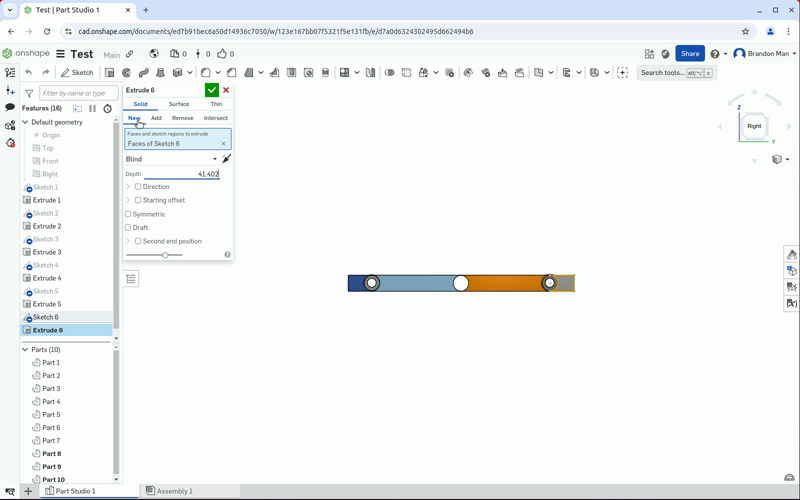
key(tab, 3)
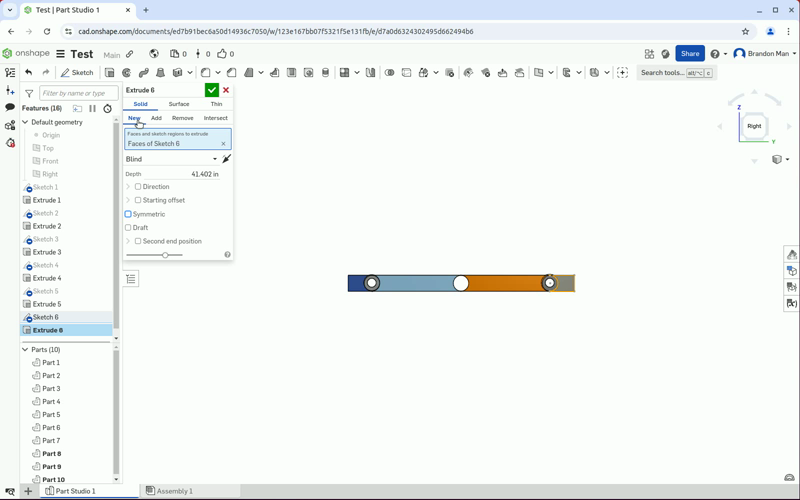
key(space)
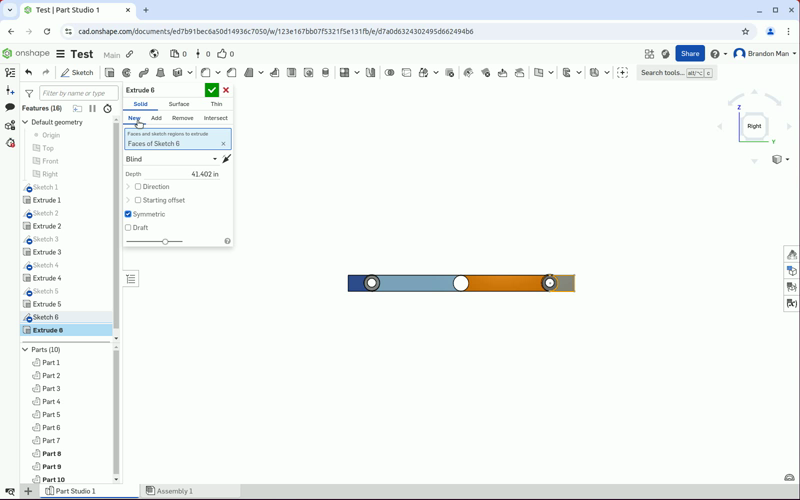
key(enter)
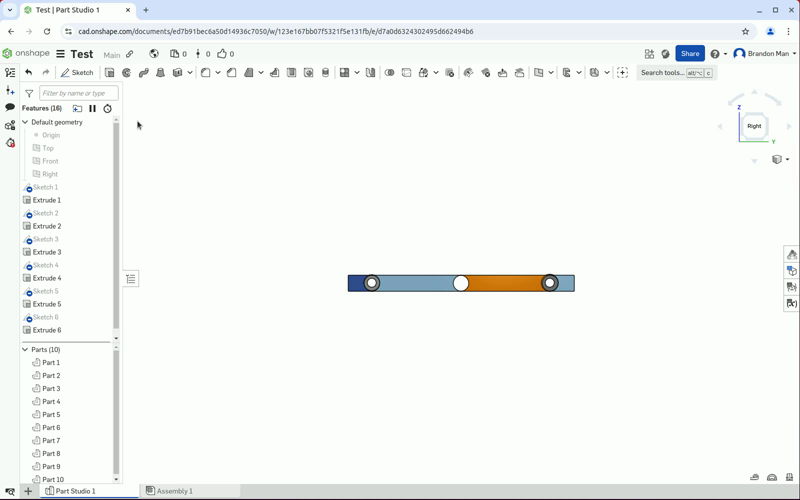
key(shift+h)
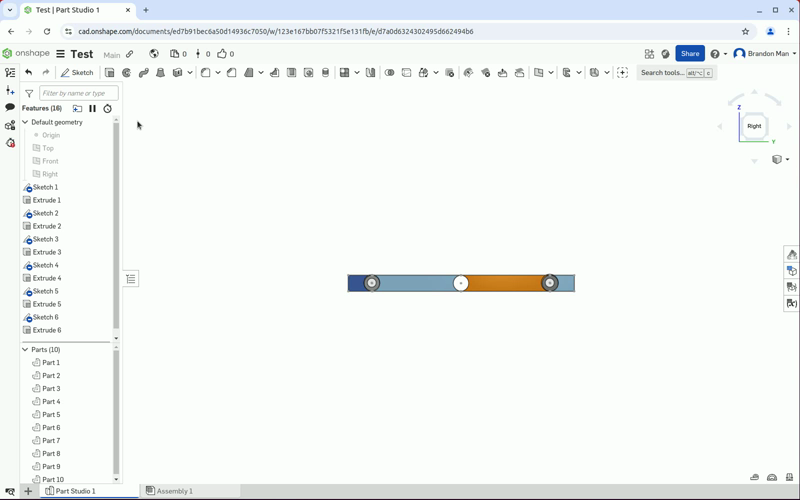
key(shift+h)
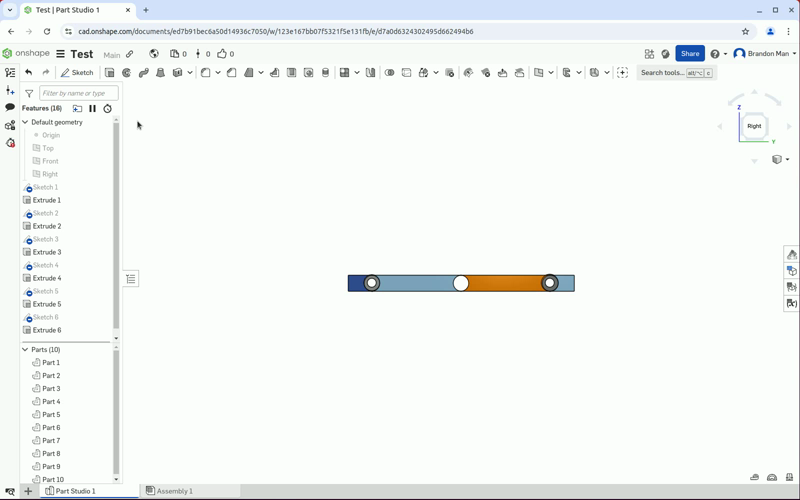
mouse_move(69, 189)
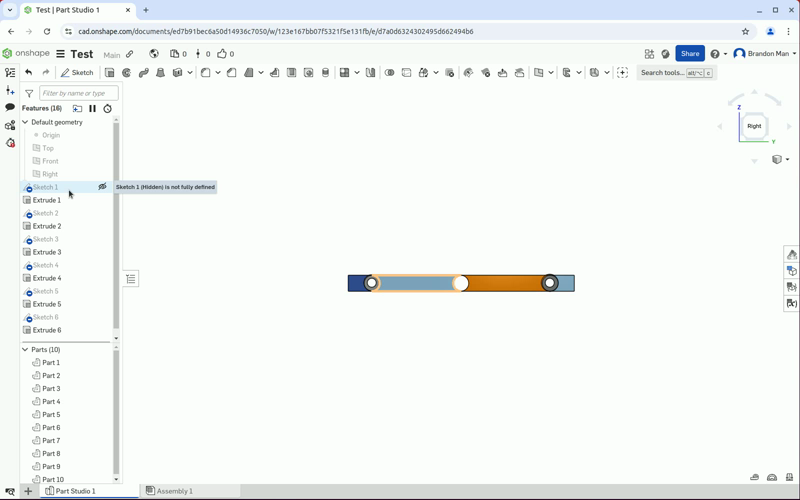
click(69, 189)
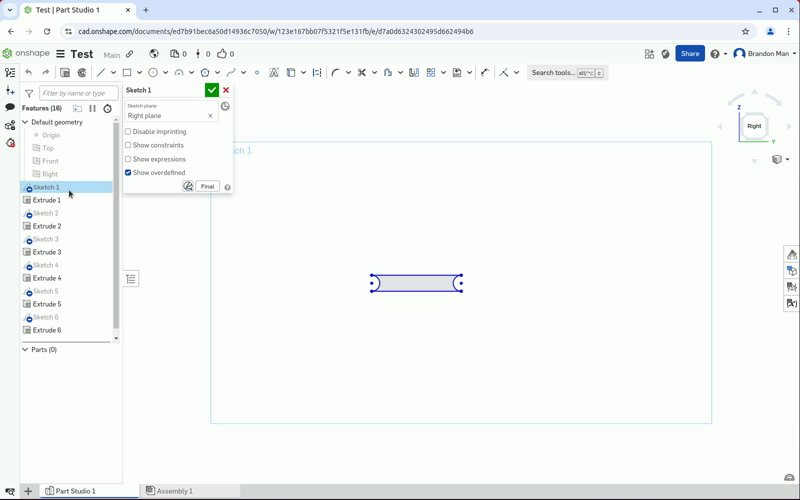
mouse_move(229, 92)
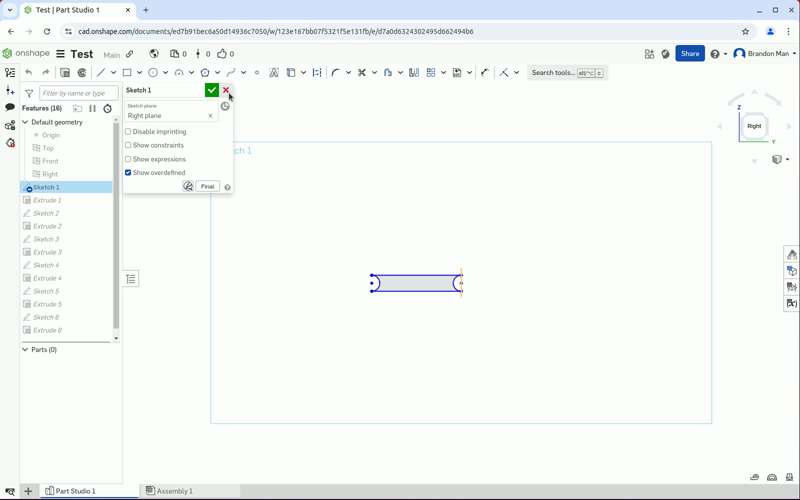
click(229, 92)
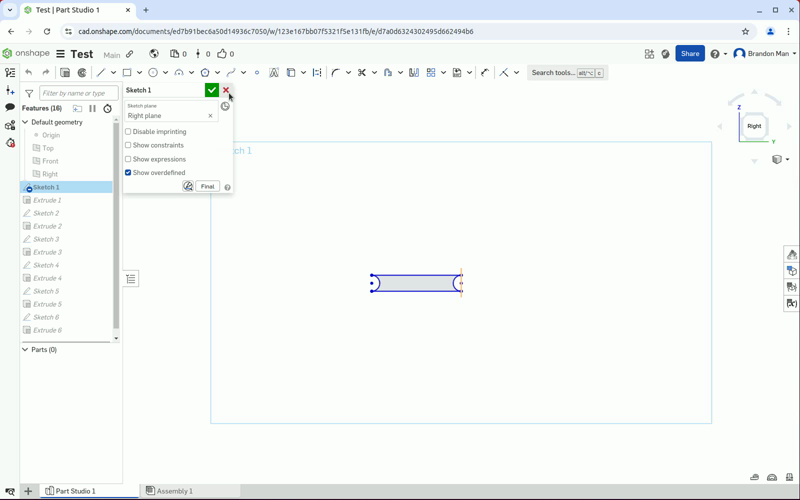
key(shift+s)
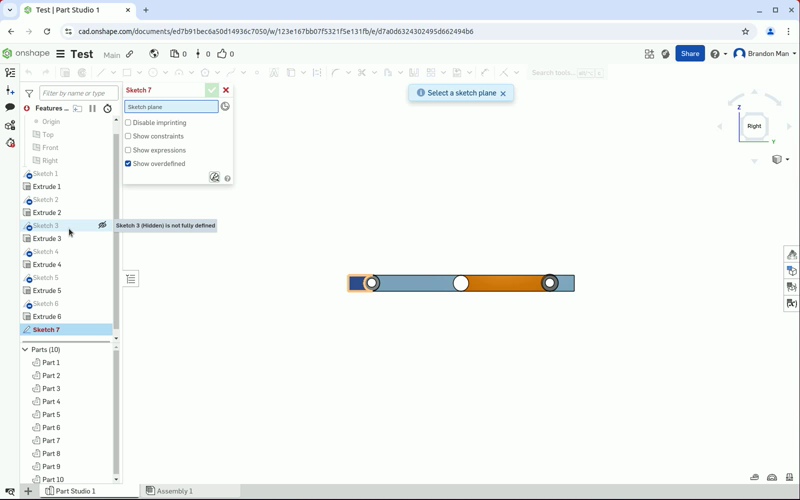
scroll(3)
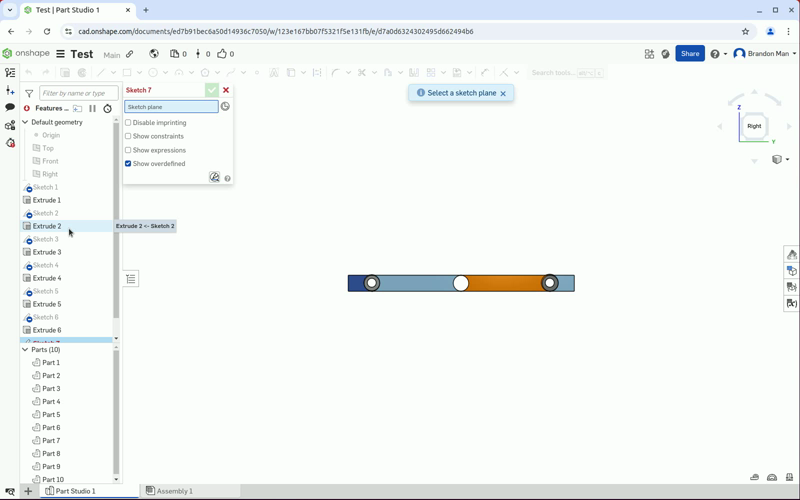
mouse_move(69, 176)
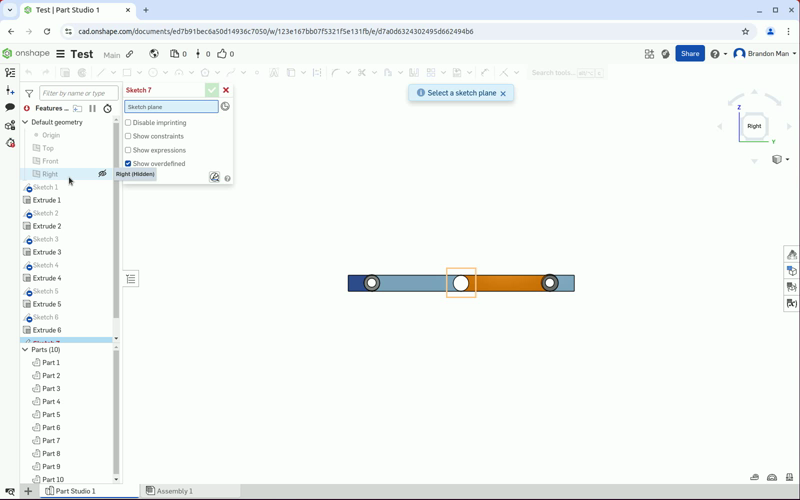
click(69, 176)
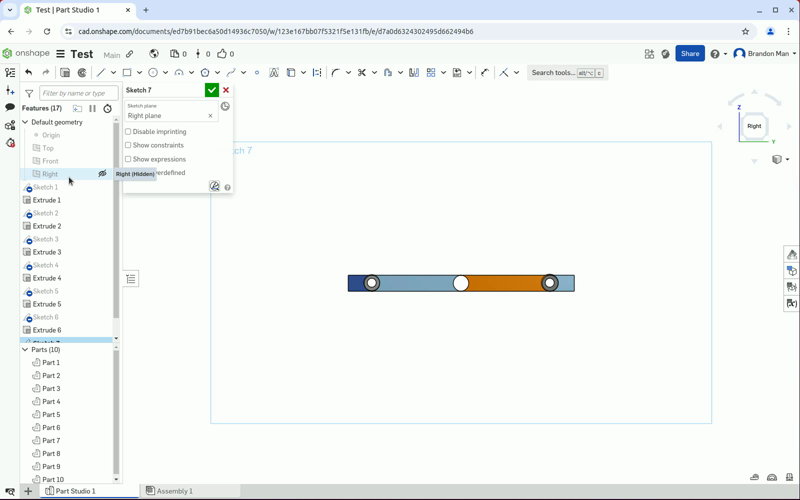
mouse_move(69, 352)
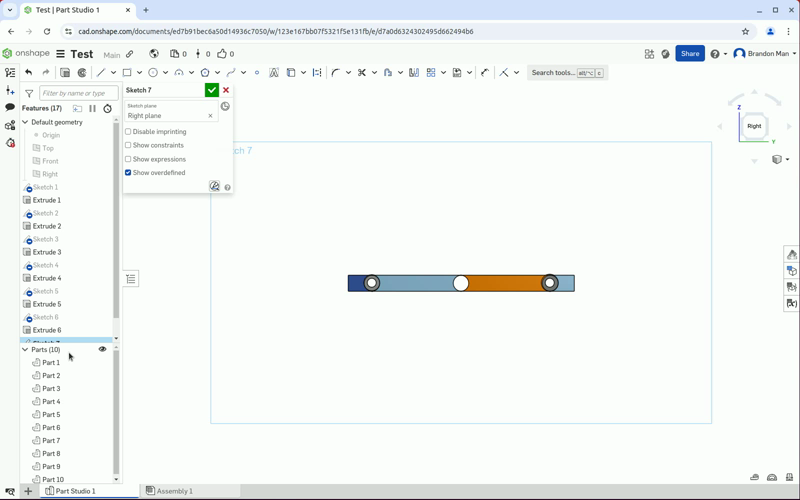
key(y)
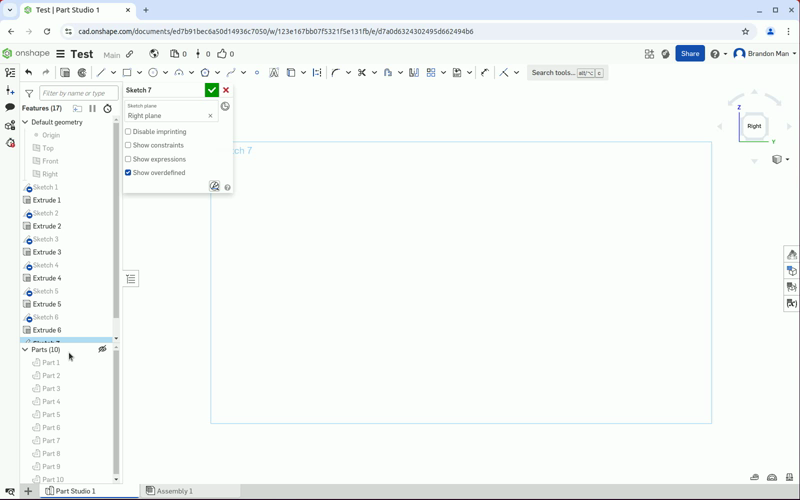
key(c)
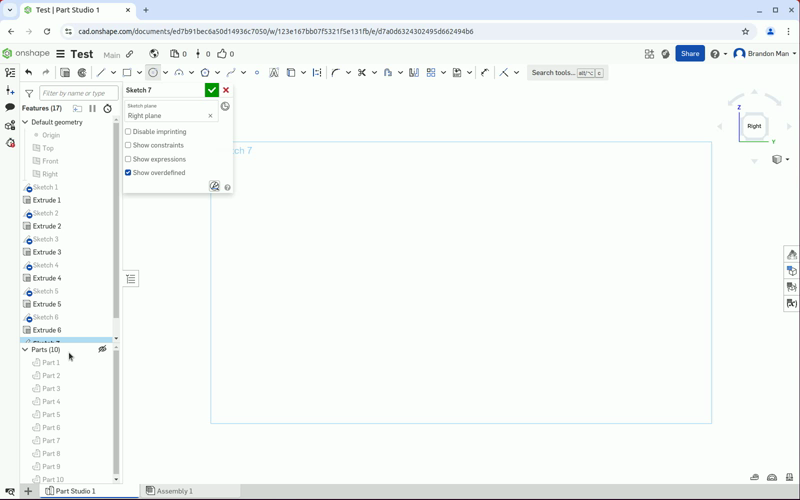
key_down(shift)
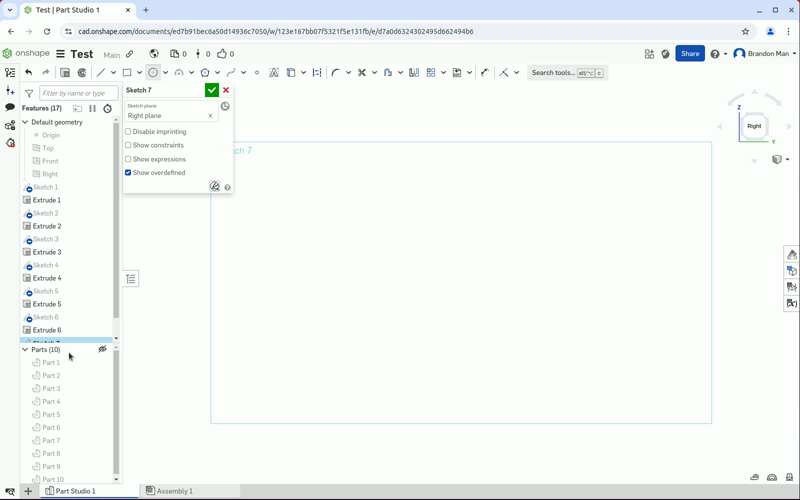
mouse_move(460, 282)
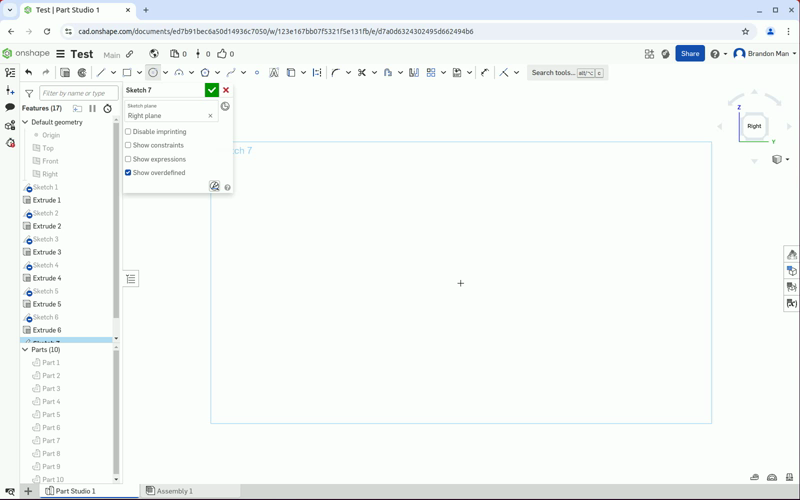
click(460, 282)
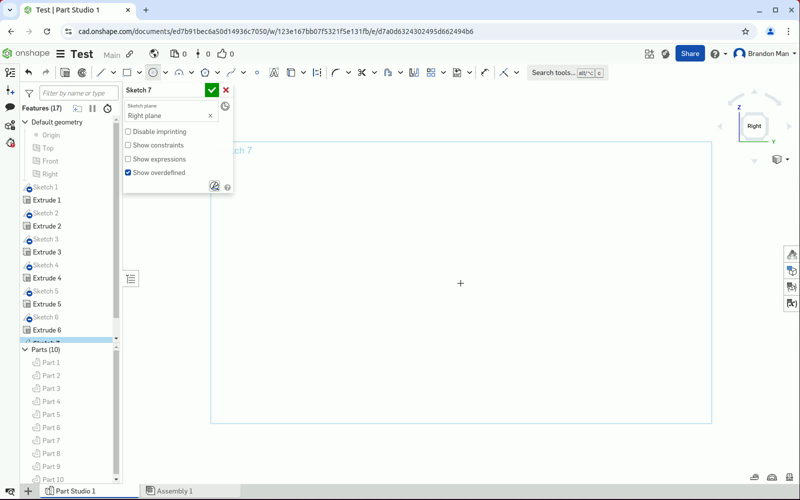
key_up(shift)
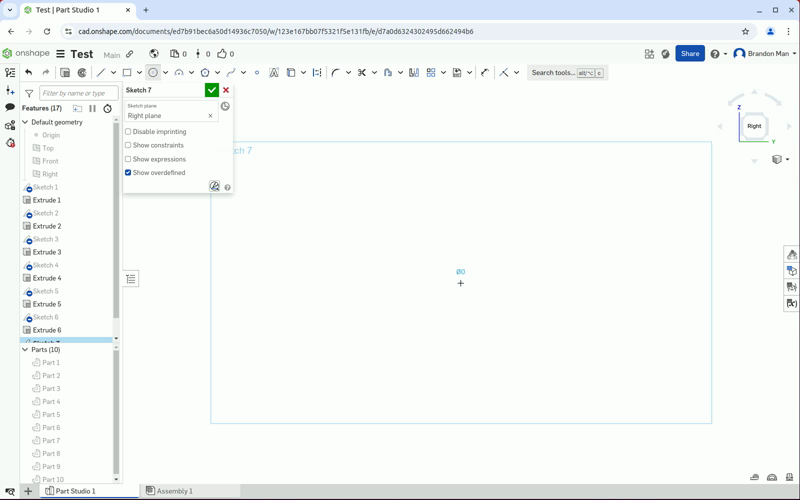
mouse_move(468, 282)
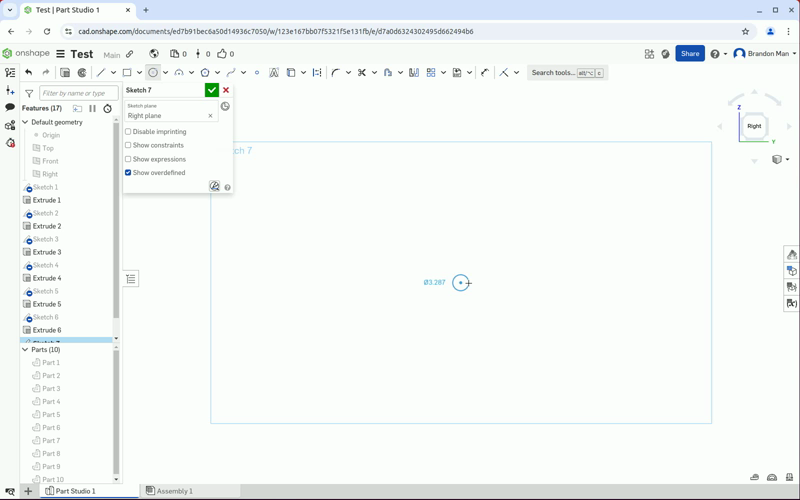
click(468, 282)
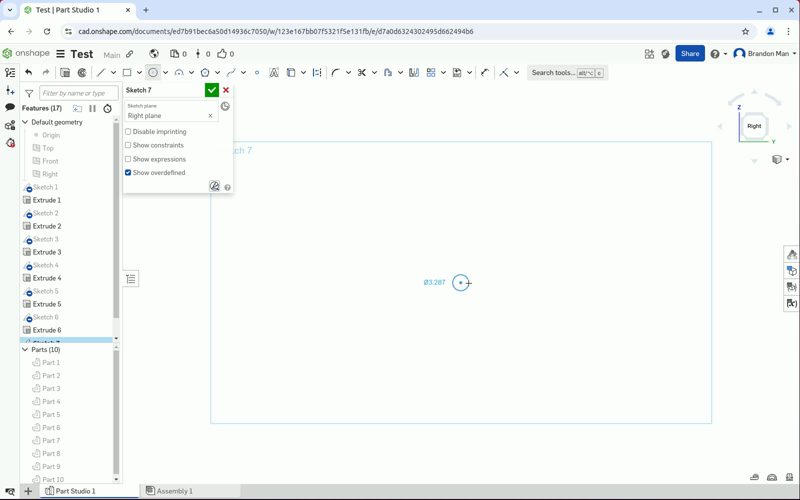
key(esc)
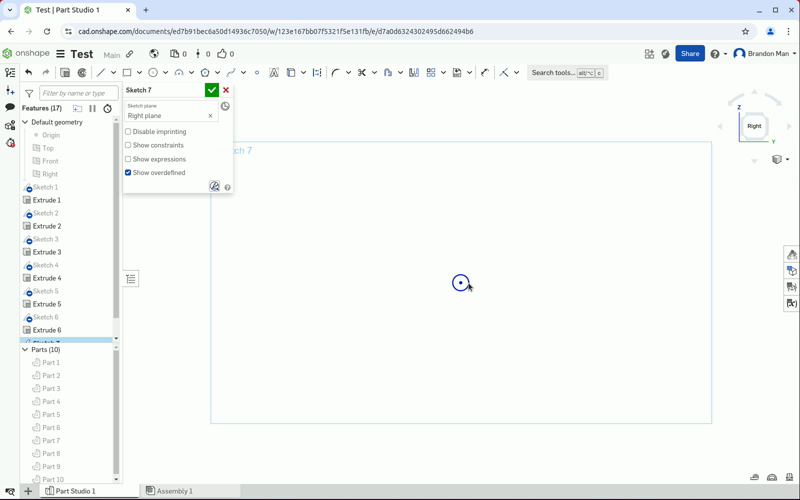
key(c)
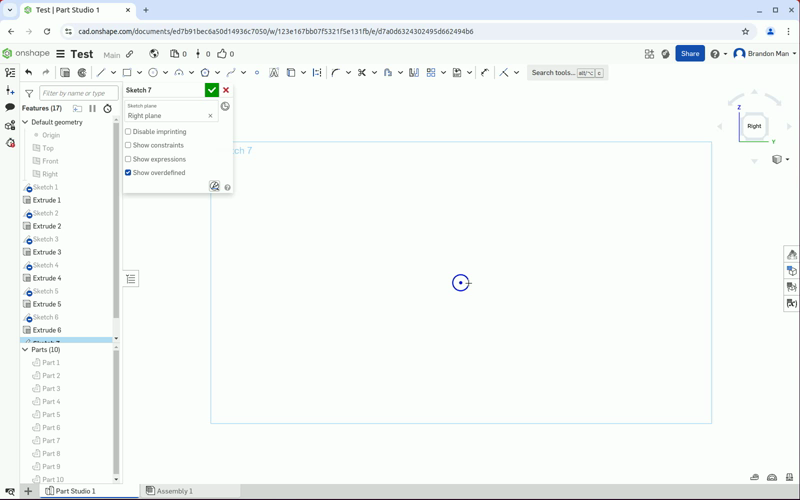
key_down(shift)
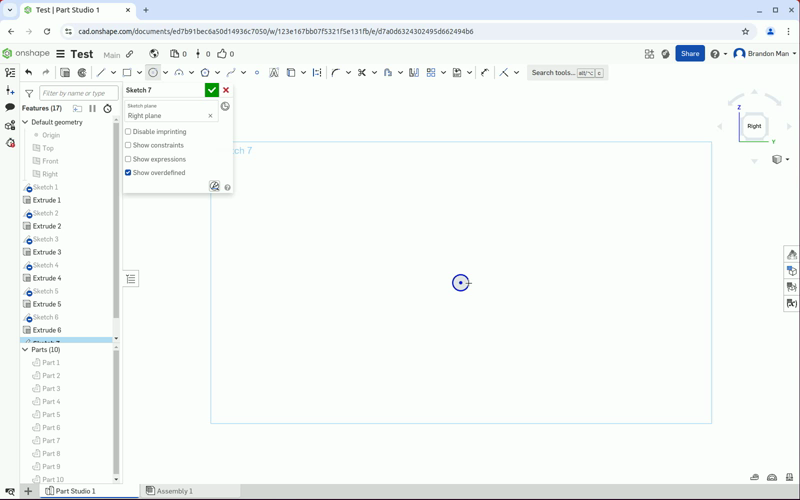
mouse_move(460, 282)
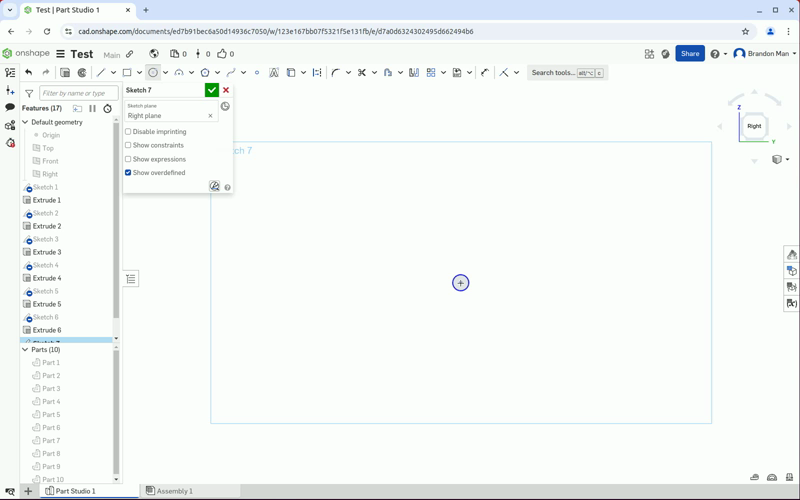
click(460, 282)
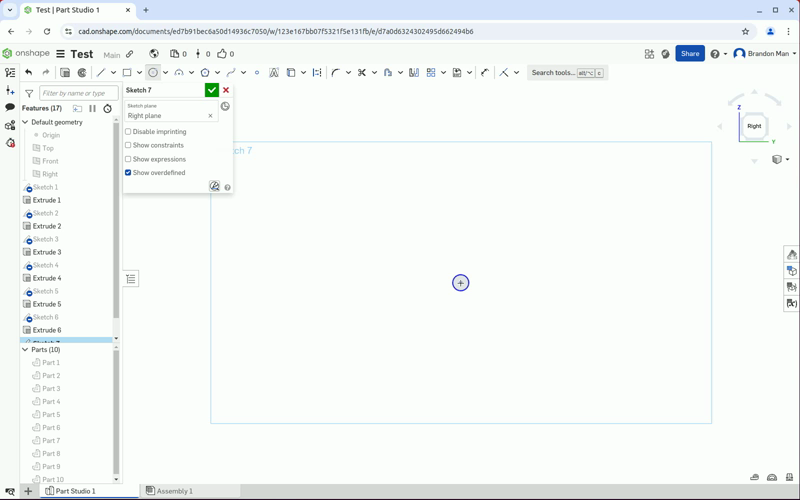
key_up(shift)
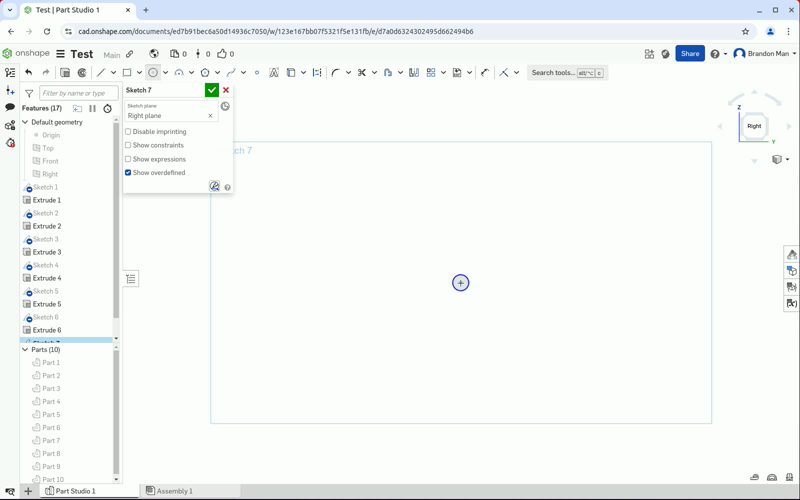
mouse_move(465, 282)
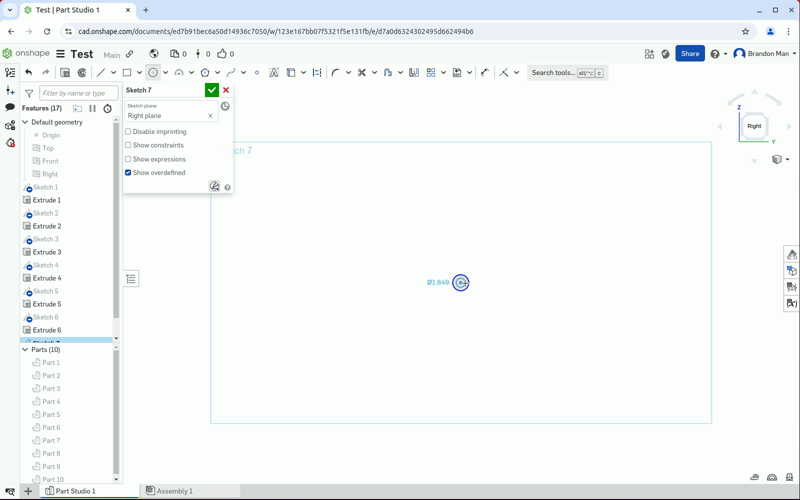
scroll(6)
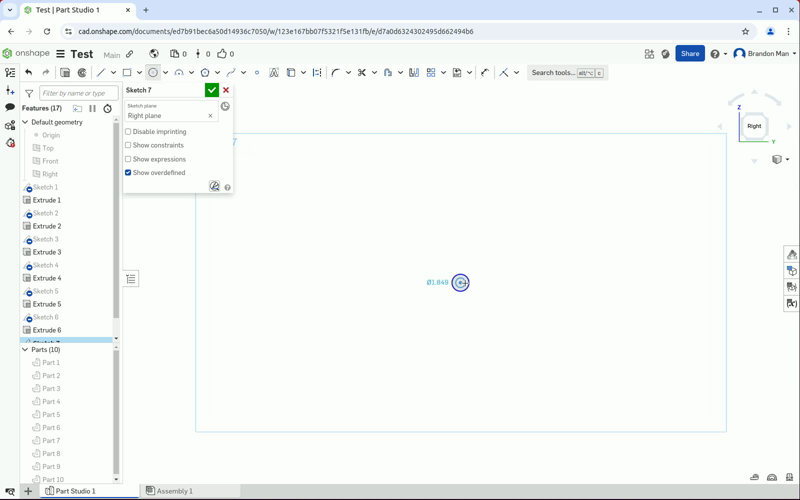
scroll(6)
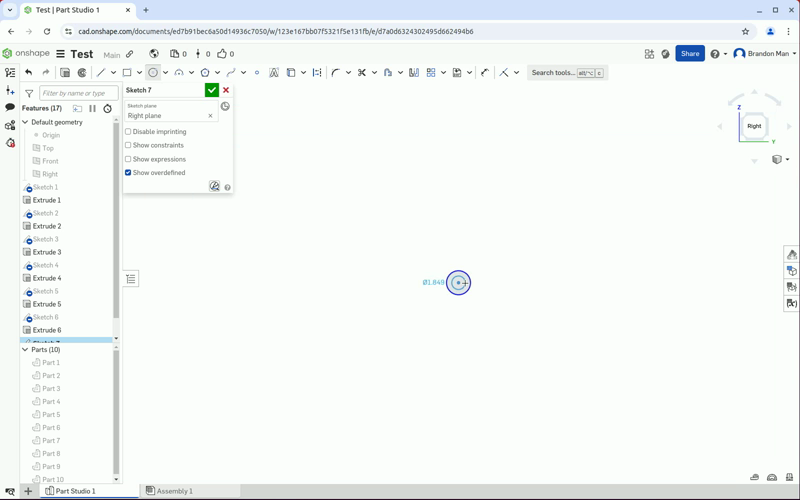
scroll(6)
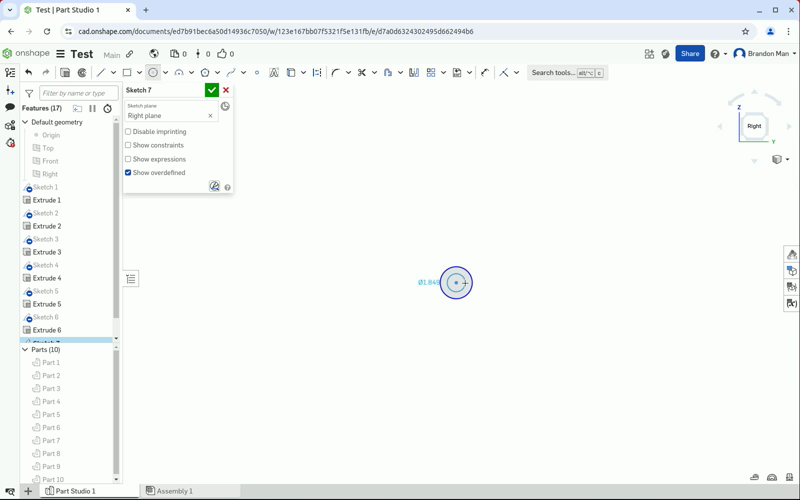
scroll(6)
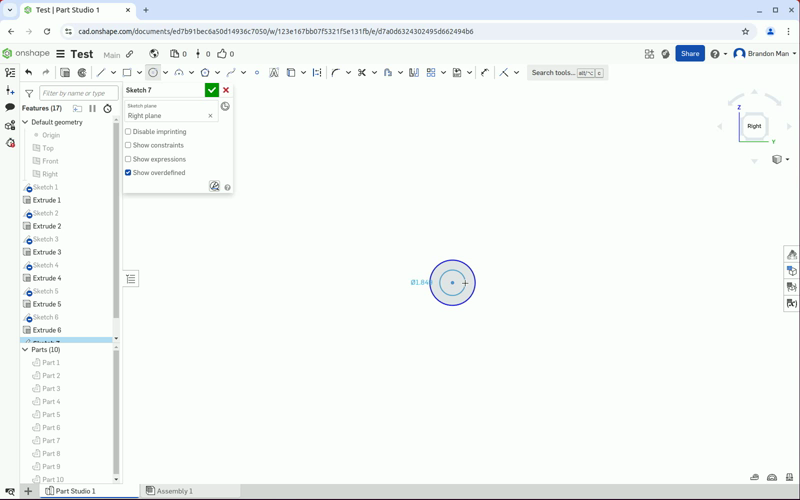
scroll(6)
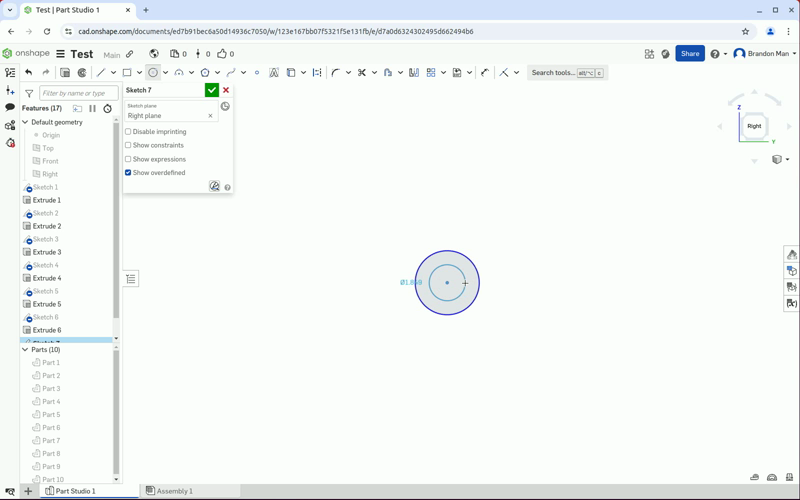
scroll(6)
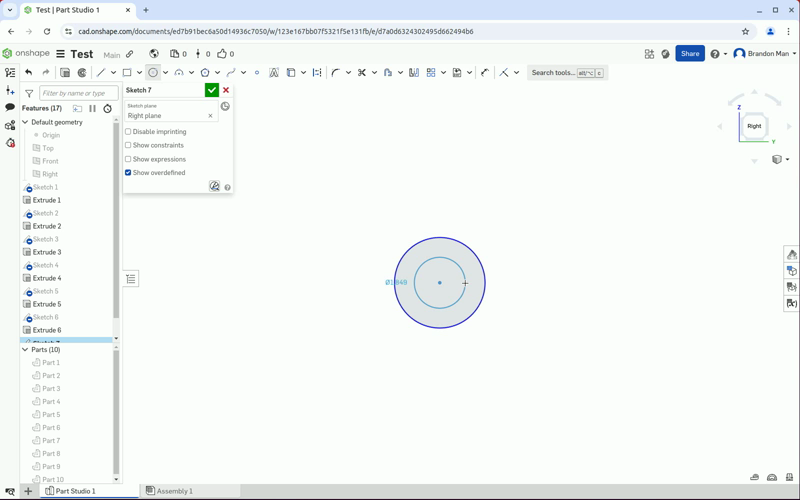
scroll(6)
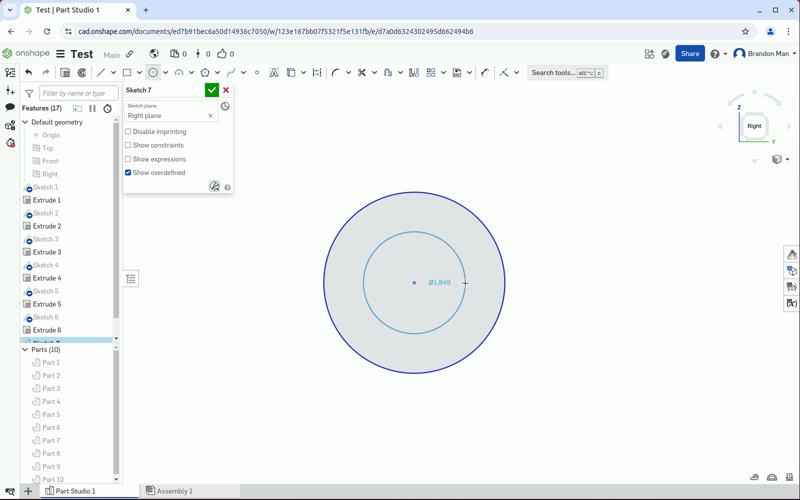
click(465, 282)
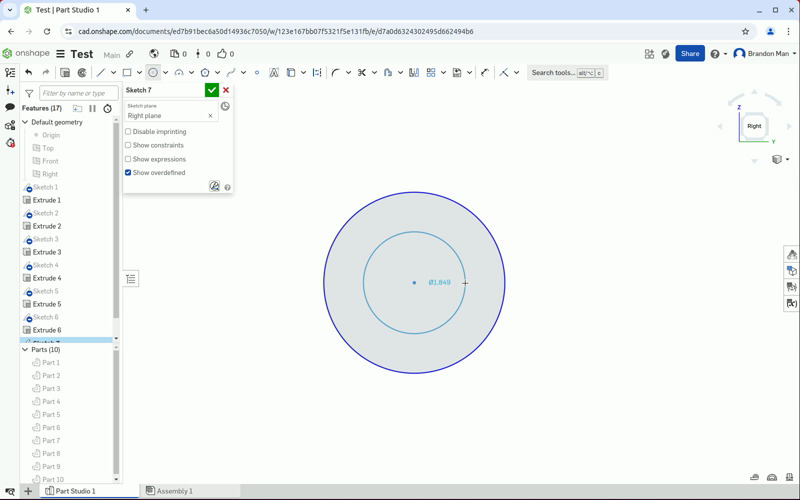
scroll(-6)
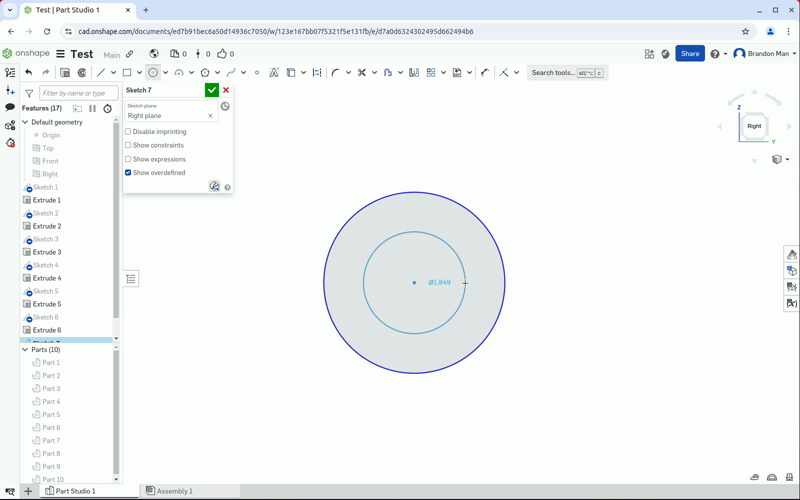
scroll(-6)
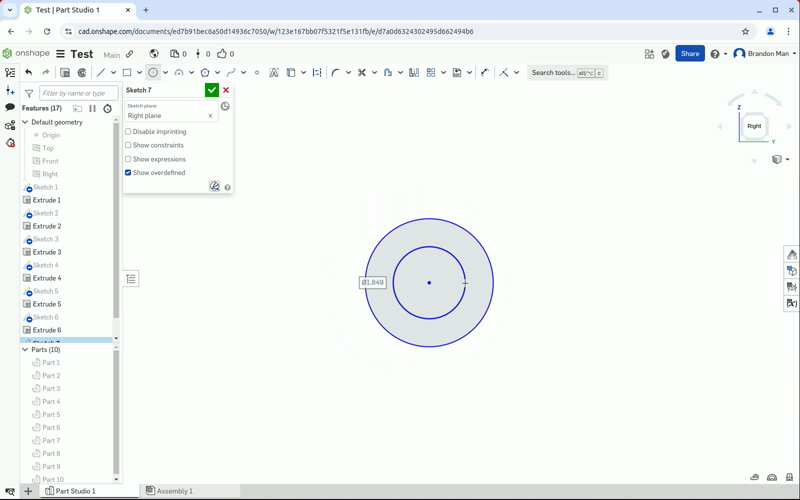
scroll(-6)
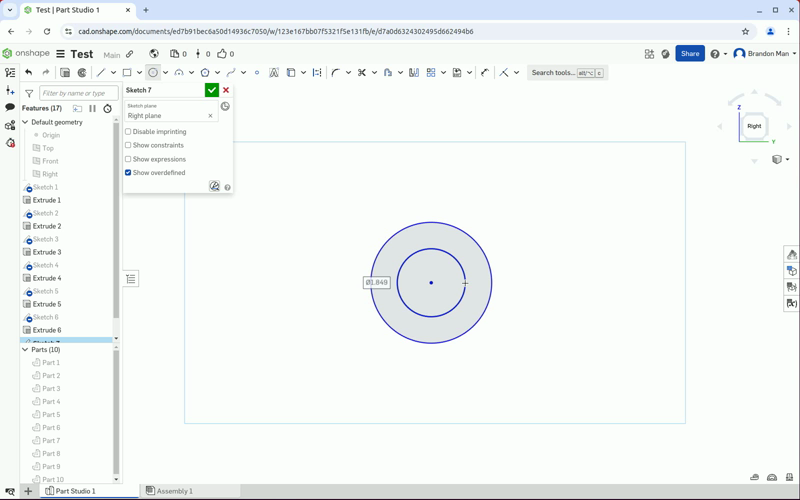
scroll(-6)
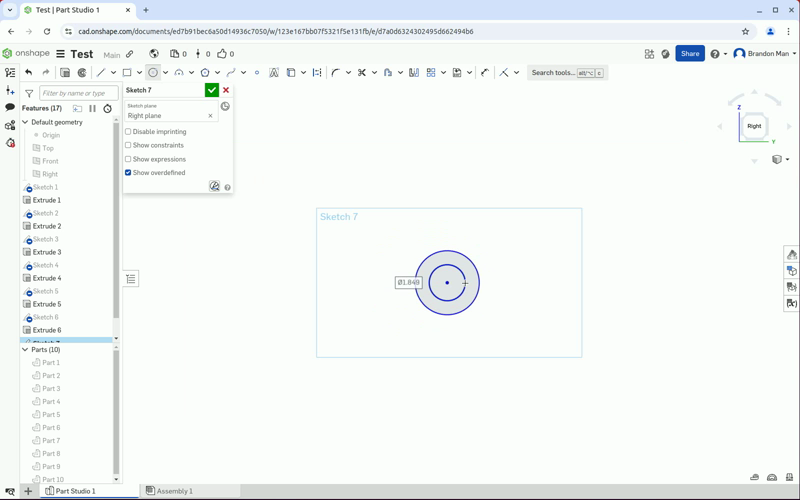
scroll(-6)
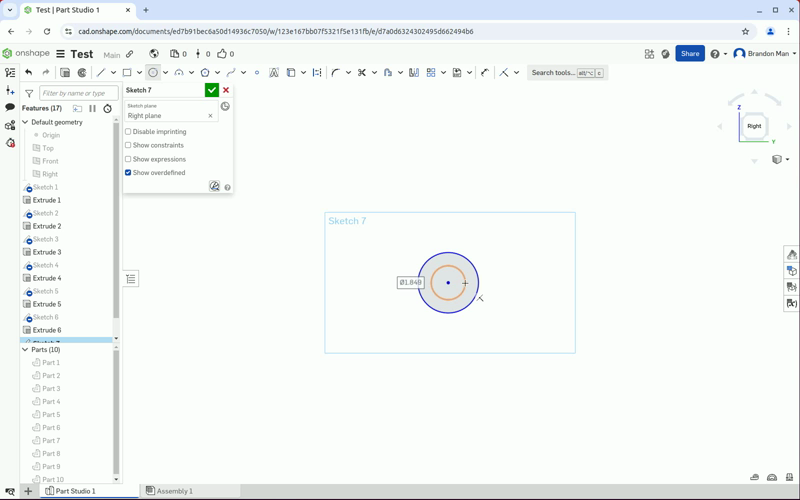
scroll(-6)
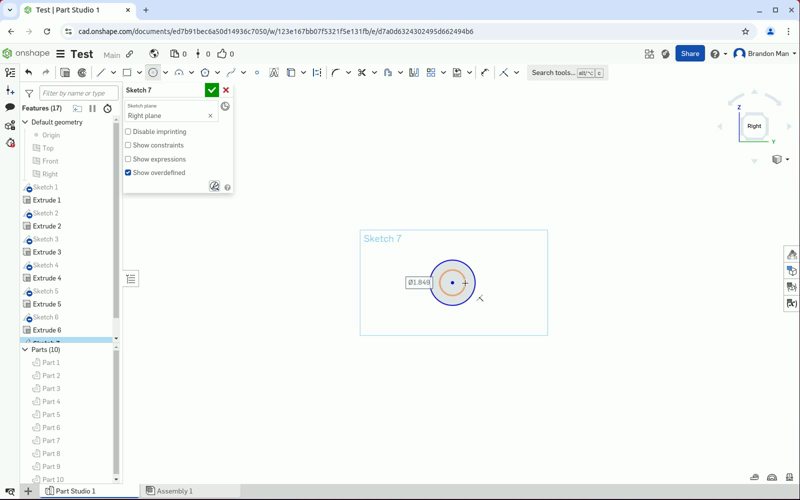
scroll(-6)
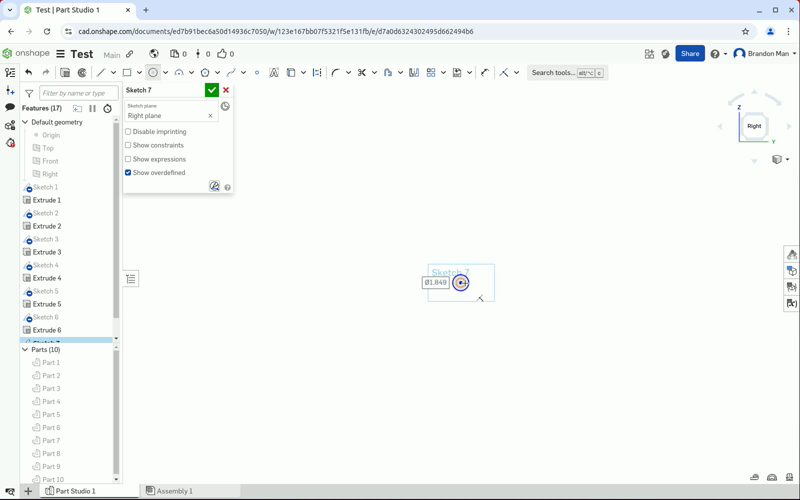
key(esc)
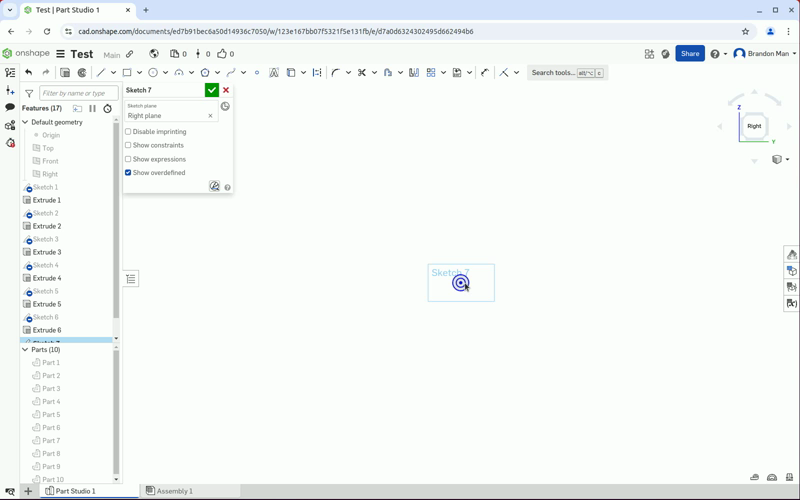
mouse_move(467, 280)
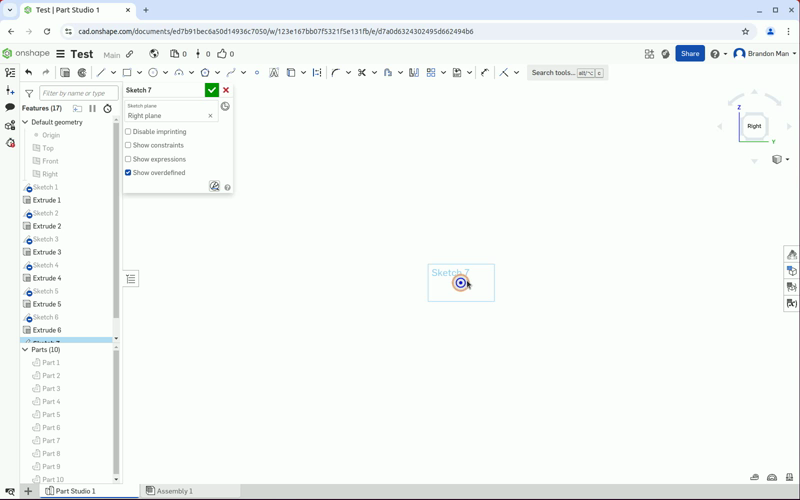
scroll(6)
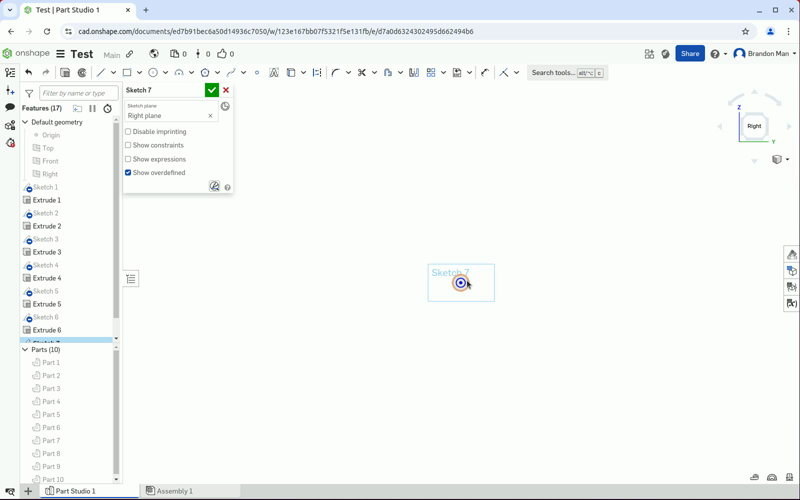
scroll(6)
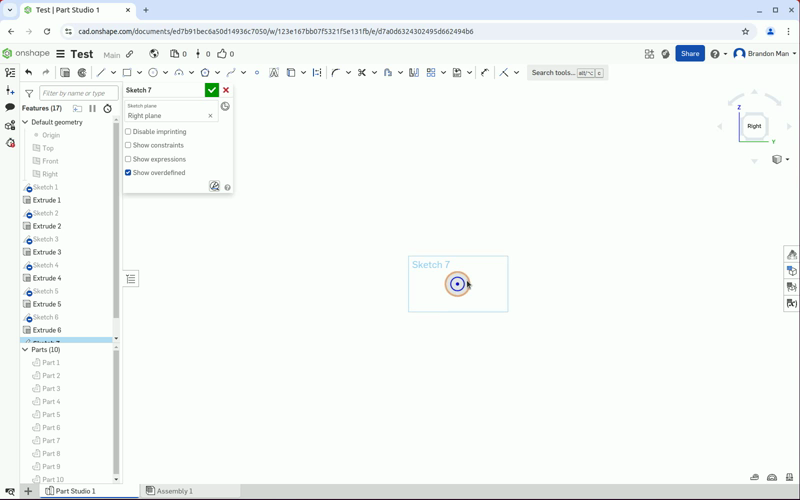
scroll(6)
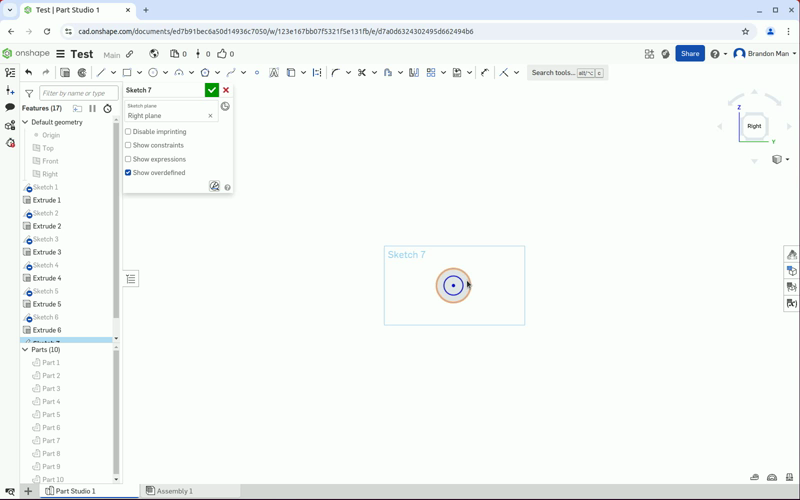
scroll(6)
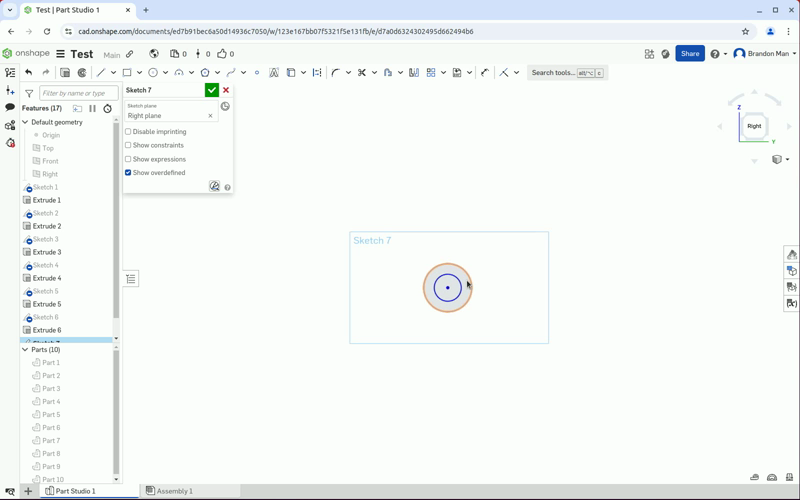
scroll(6)
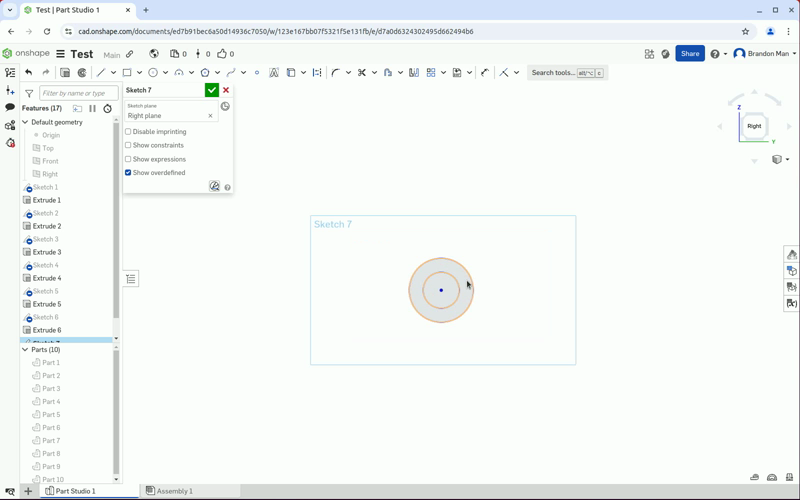
scroll(6)
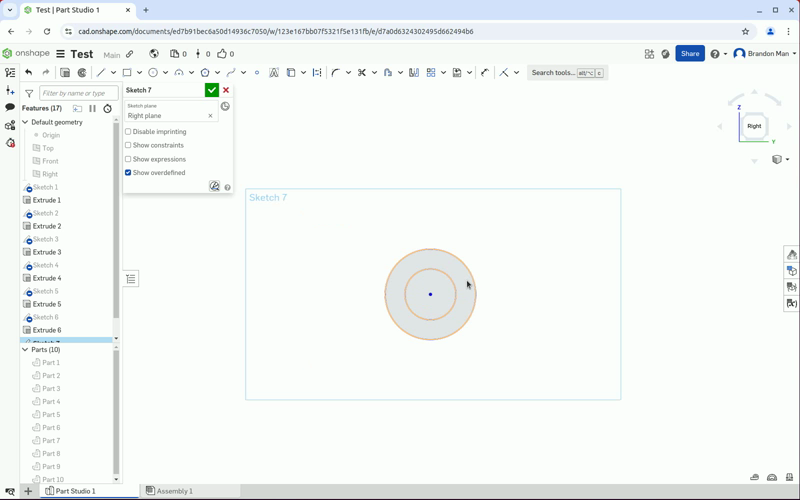
scroll(6)
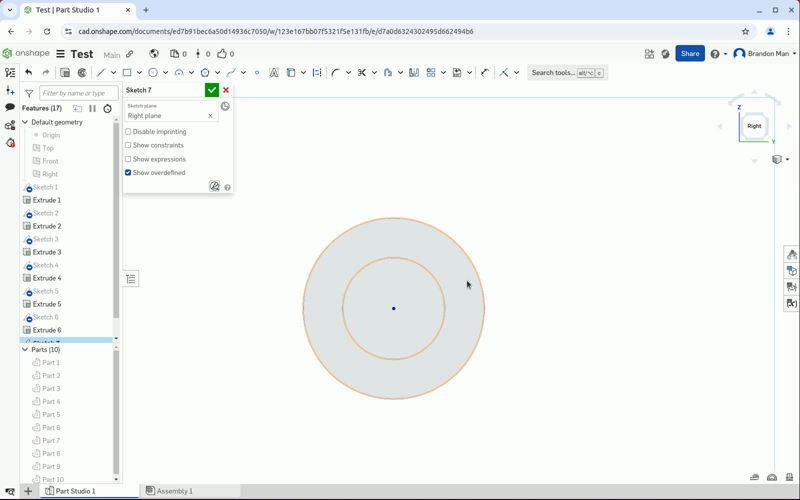
click(467, 280)
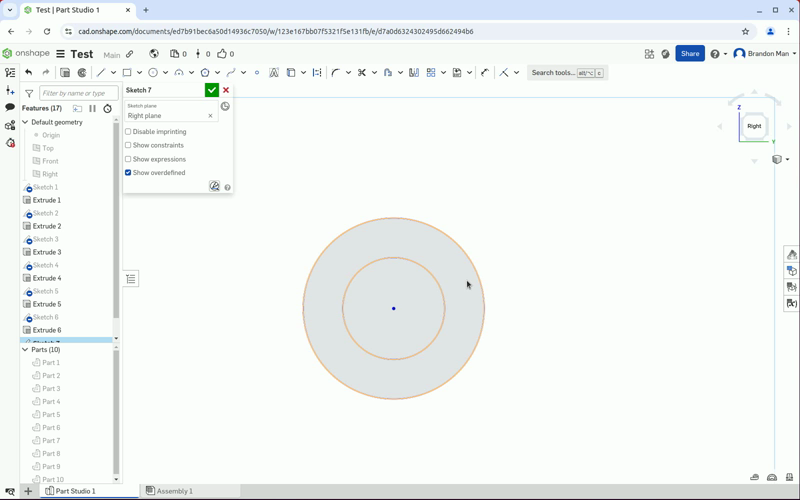
scroll(-6)
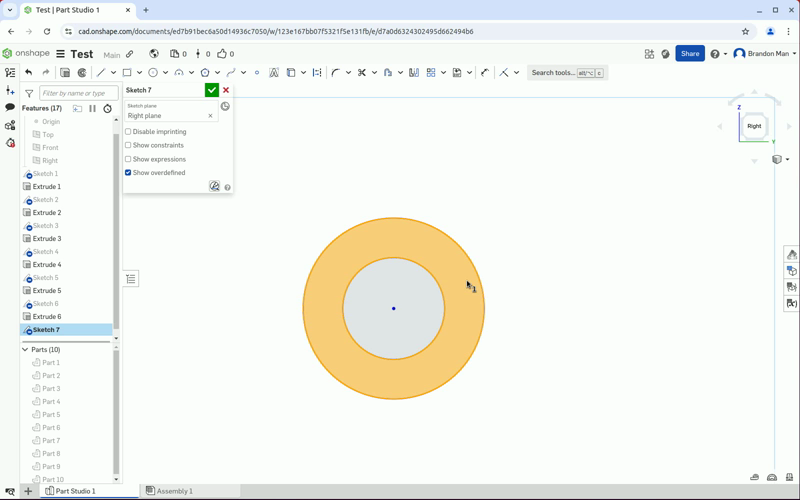
scroll(-6)
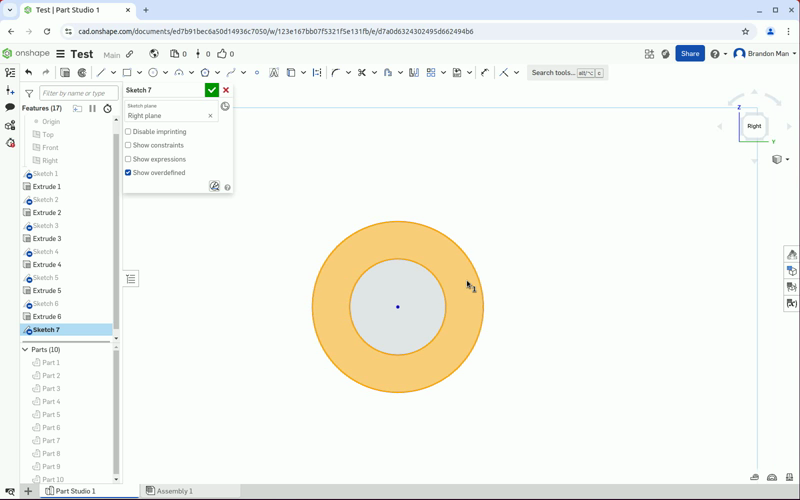
scroll(-6)
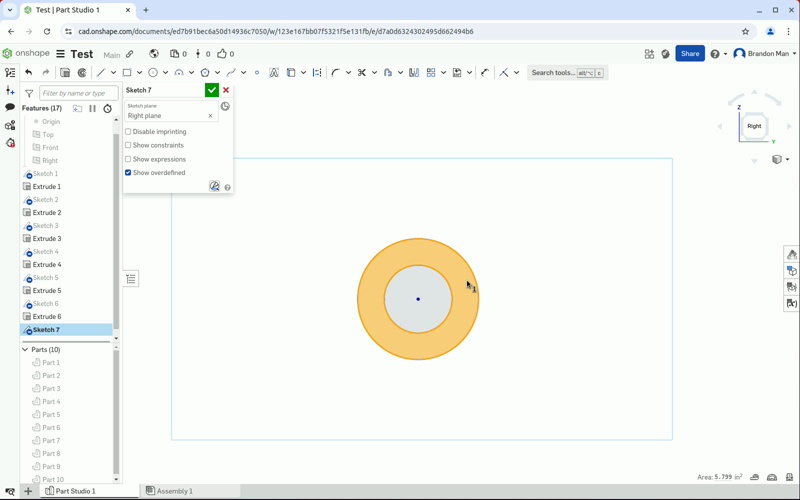
scroll(-6)
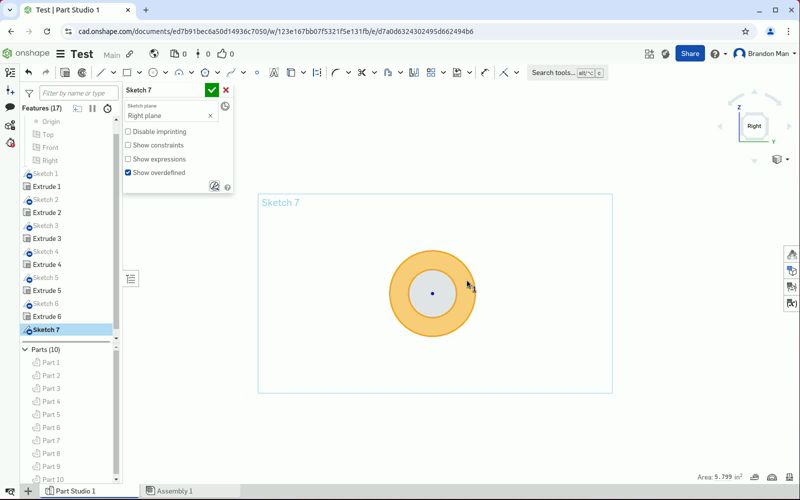
scroll(-6)
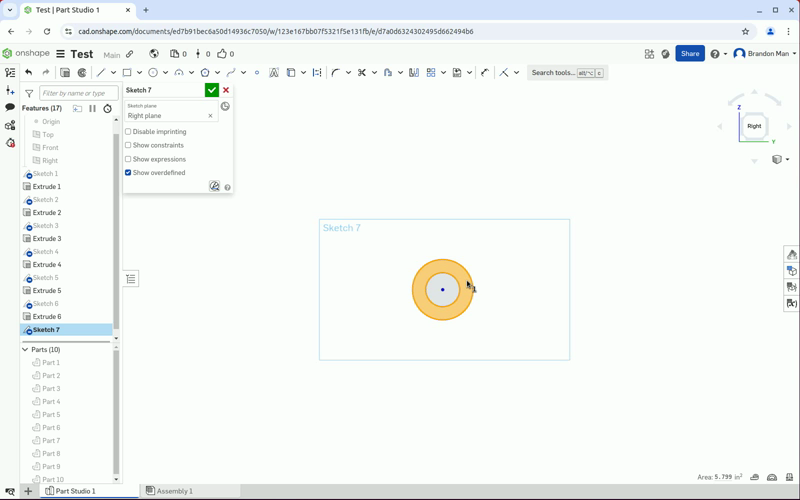
scroll(-6)
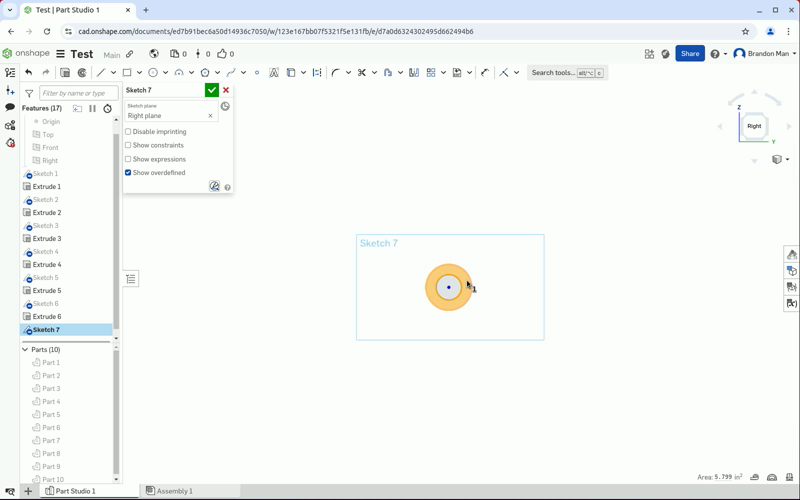
scroll(-6)
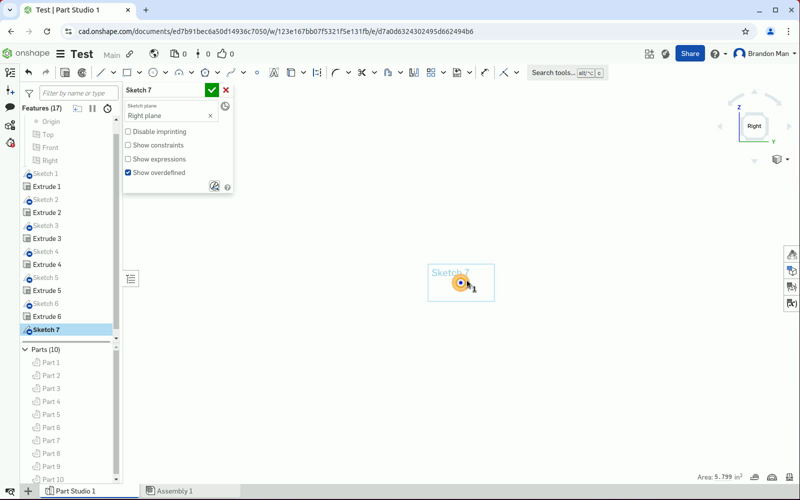
mouse_move(69, 352)
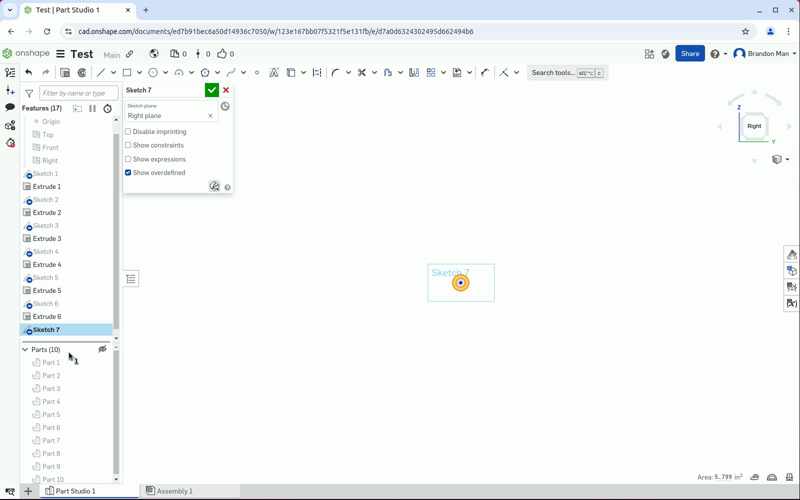
key(shift+y)
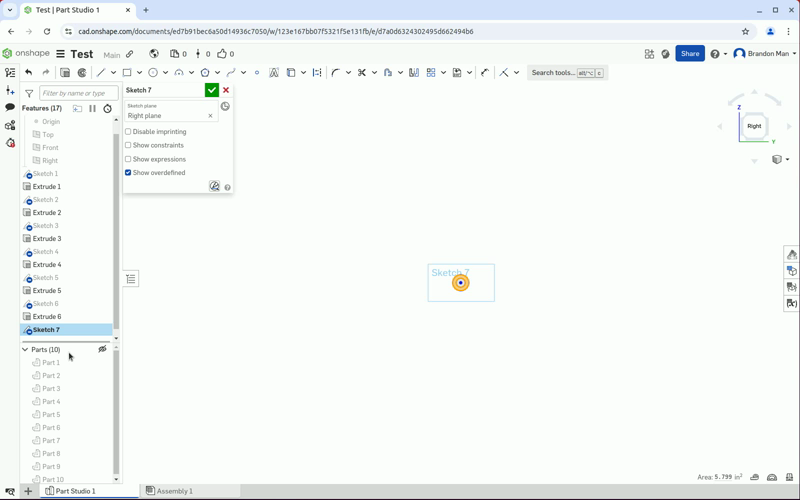
key(shift+e)
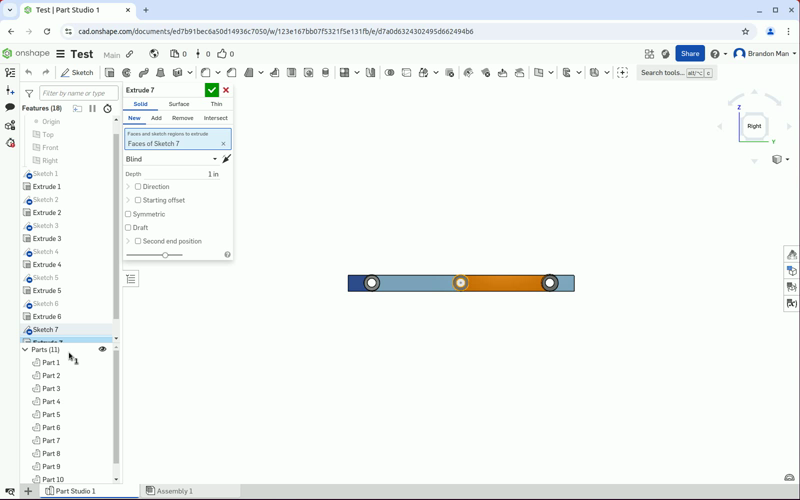
mouse_move(143, 106)
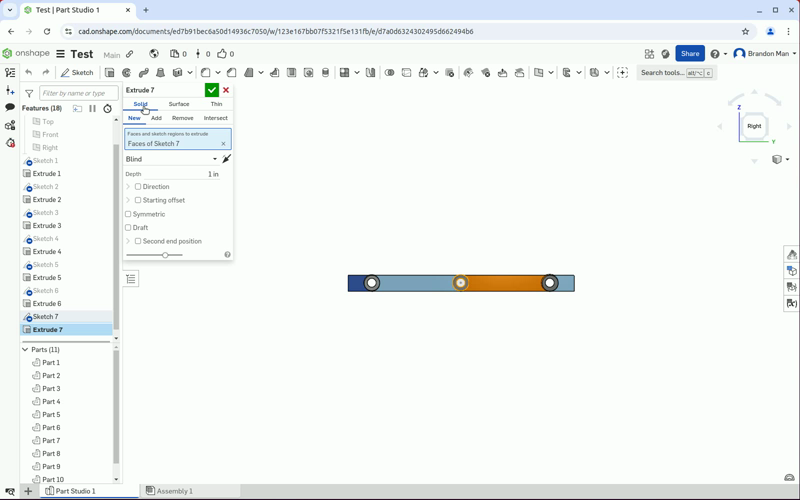
click(143, 106)
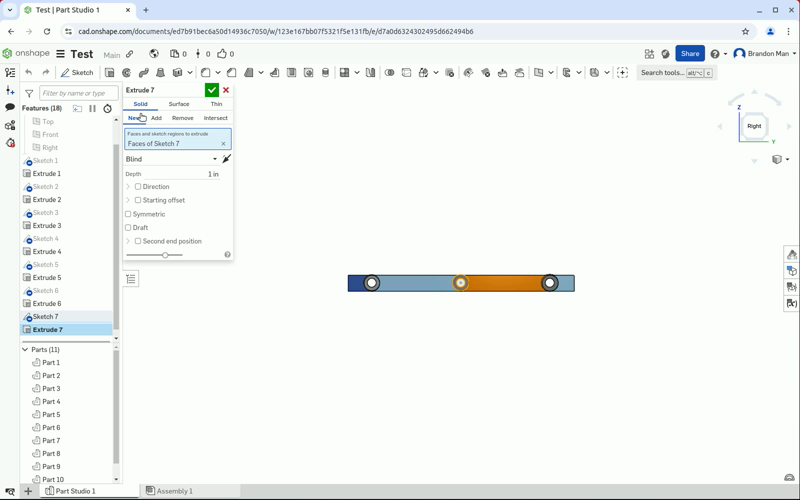
mouse_move(137, 120)
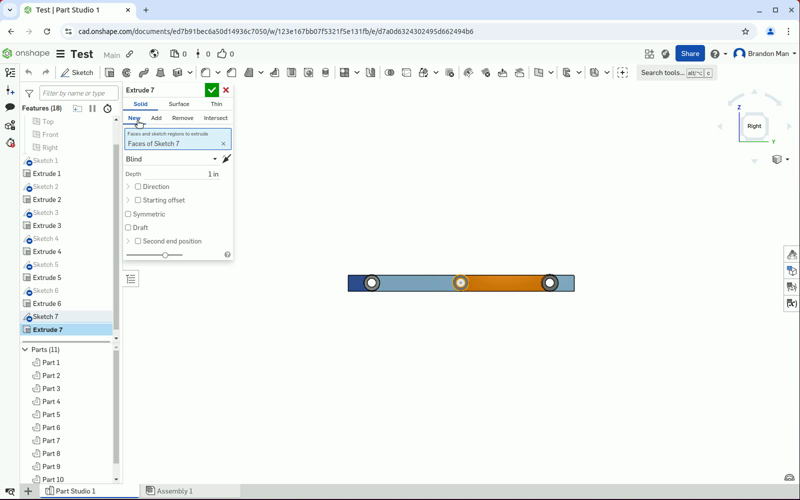
click(137, 120)
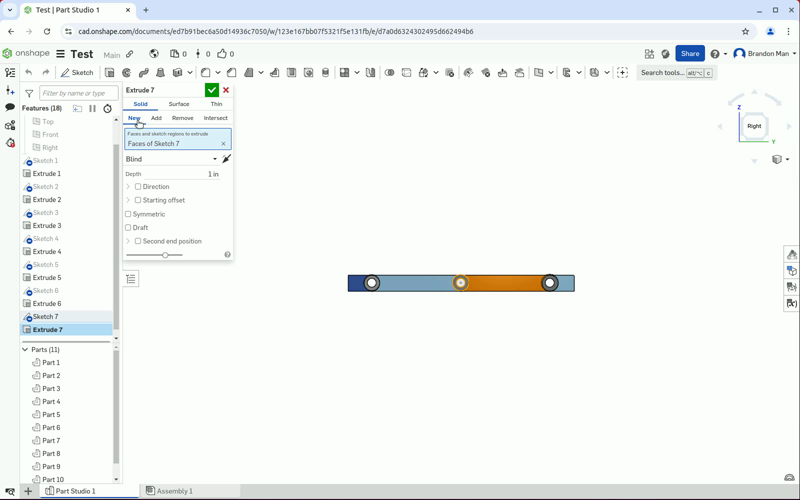
key(tab, 4)
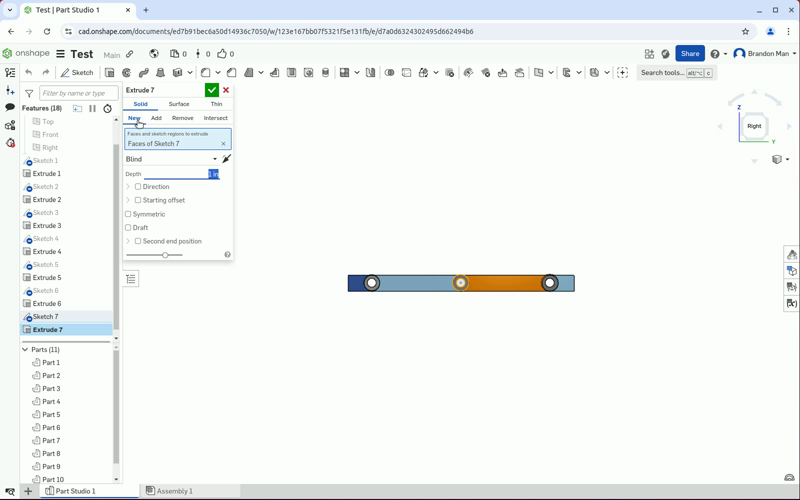
text(41.402)
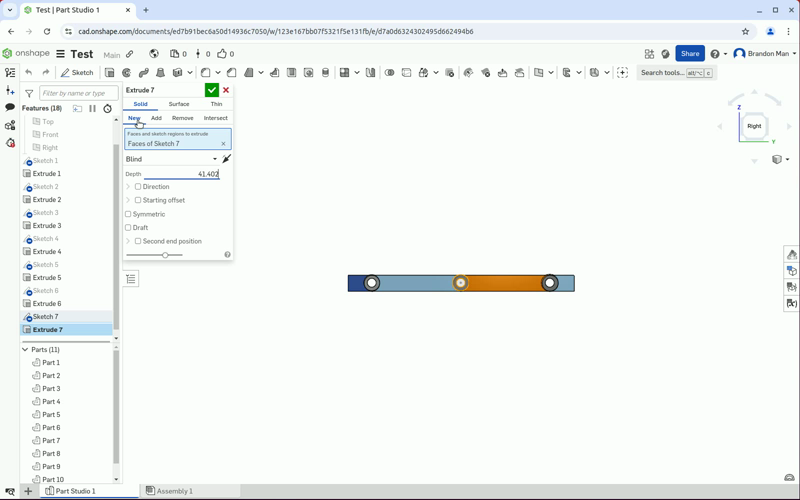
key(tab, 3)
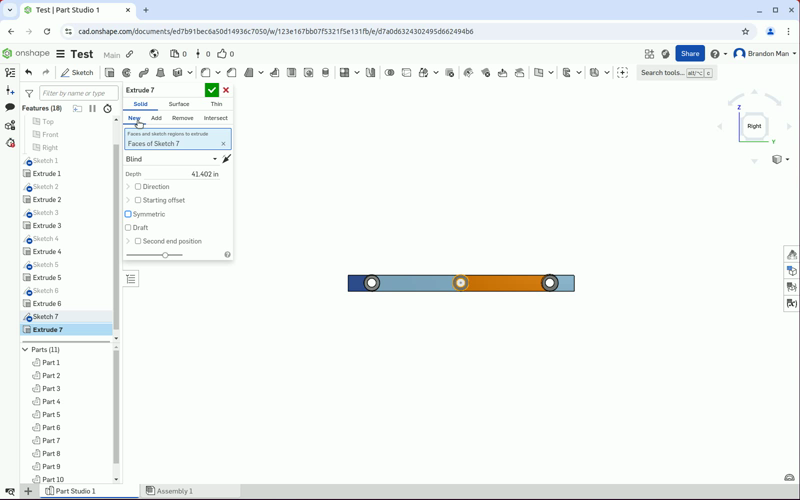
key(space)
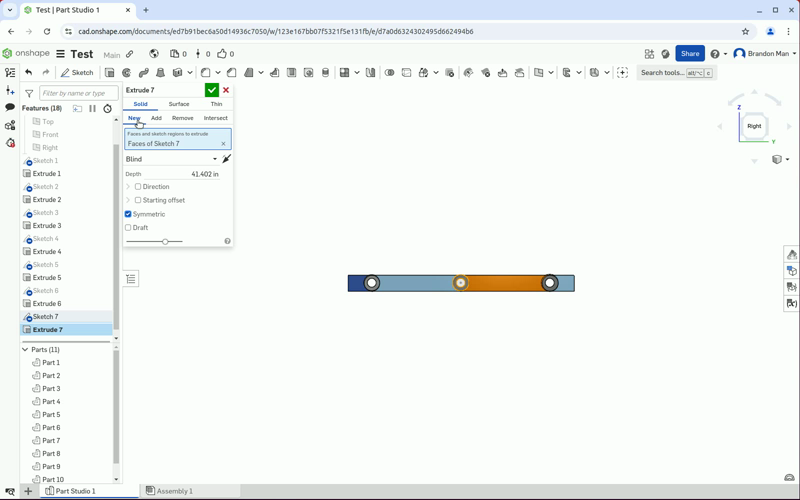
key(enter)
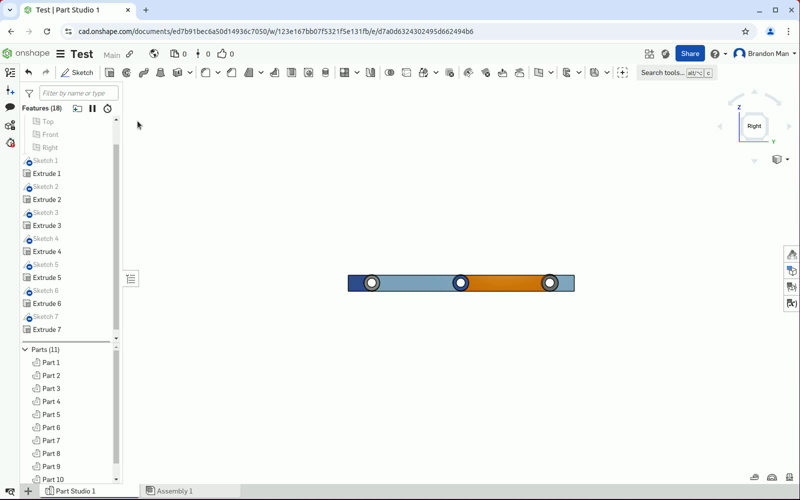
key(shift+h)
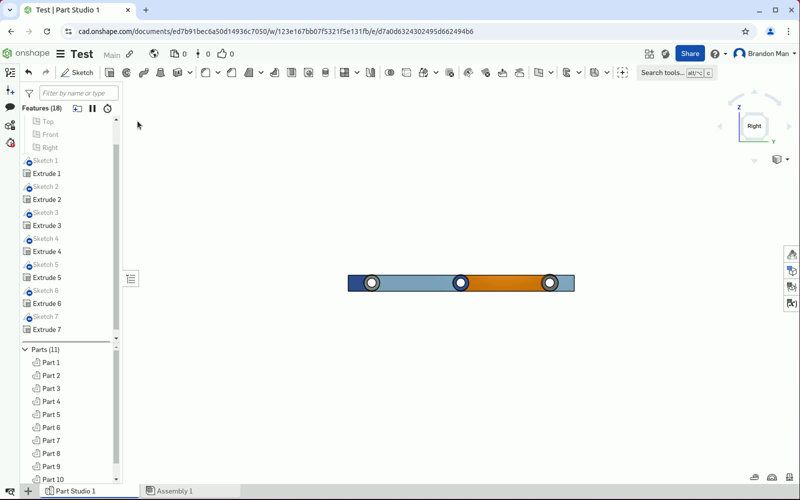
key(shift+h)
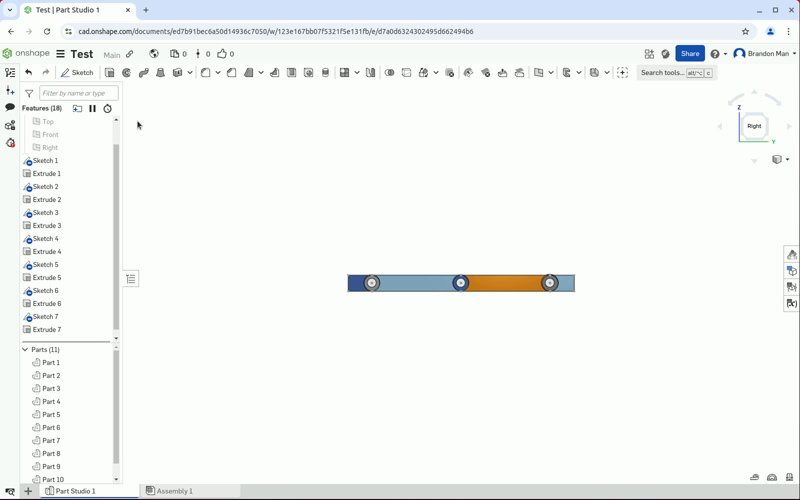
key(shift+7)
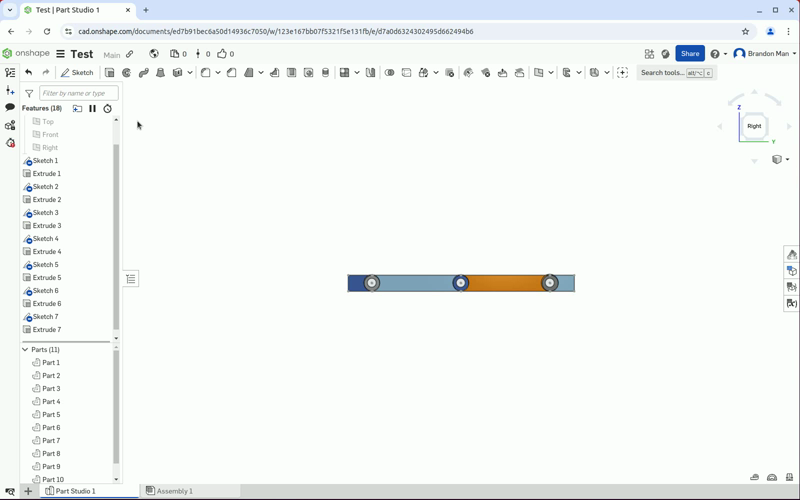
key(right, 2)
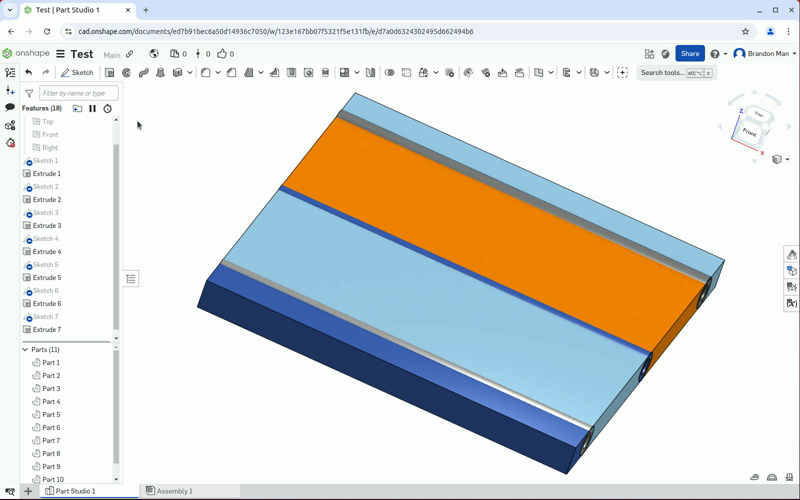
key(down, 2)
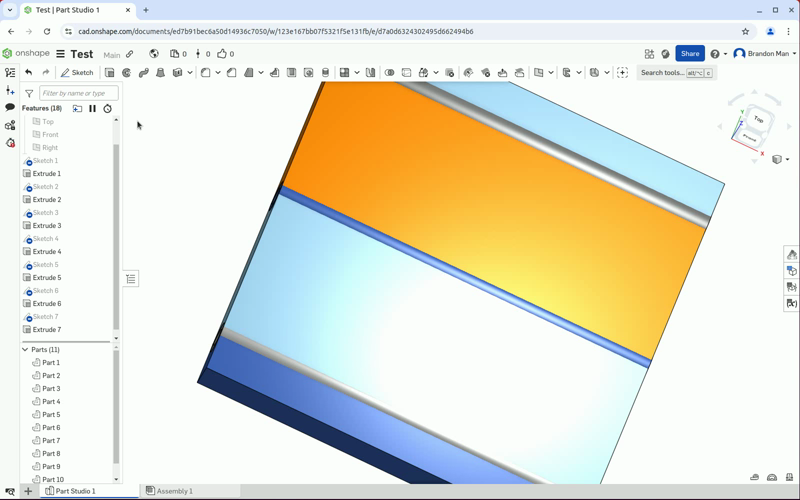
key(up, 2)
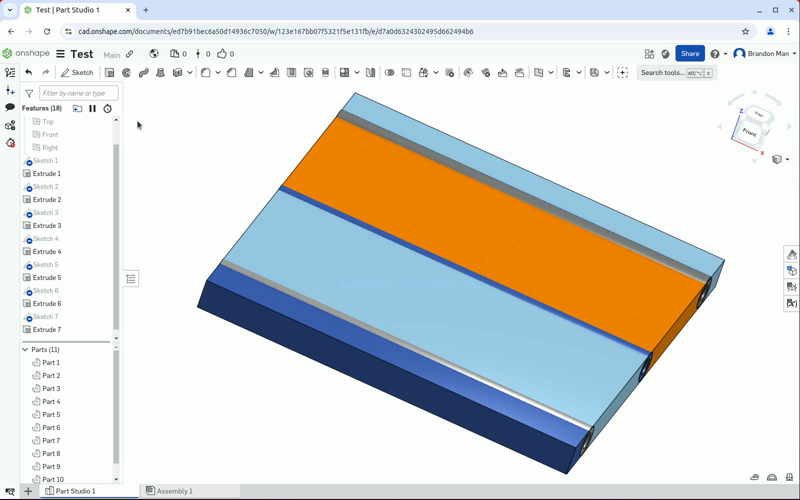
key(left, 2)
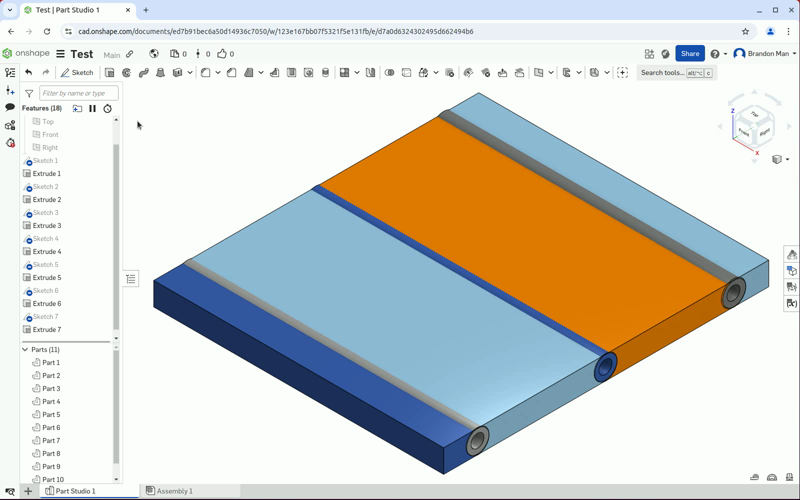
mouse_move(69, 163)
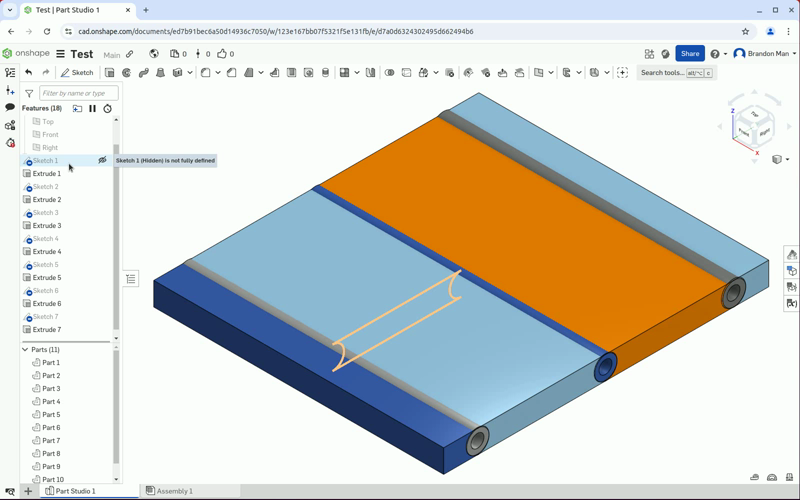
click(69, 163)